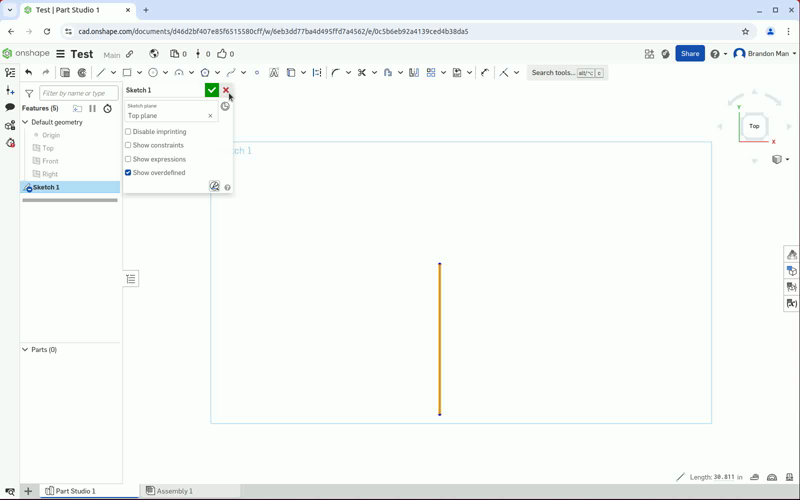
key(shift+h)
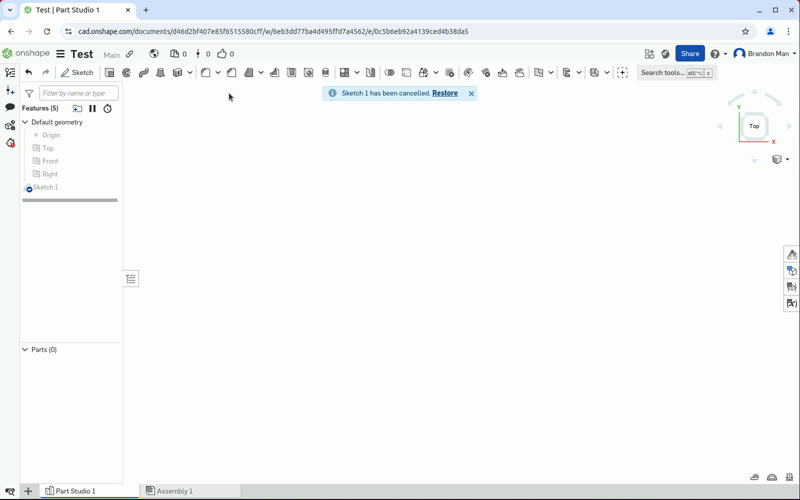
mouse_move(73, 352)
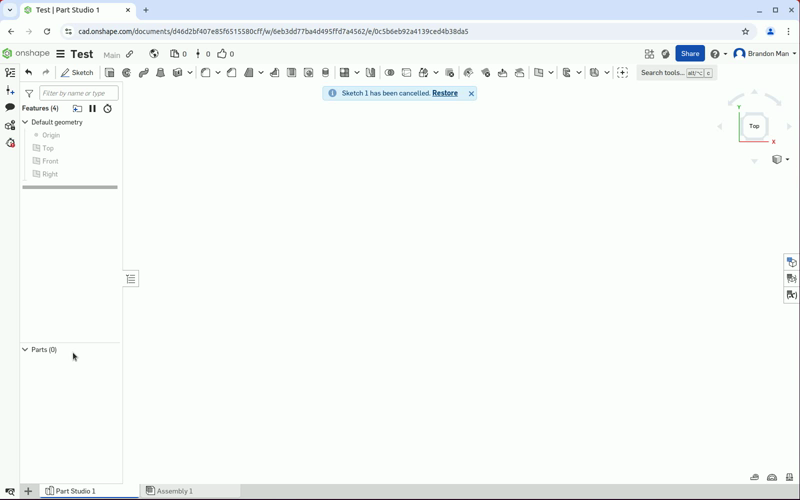
key(y)
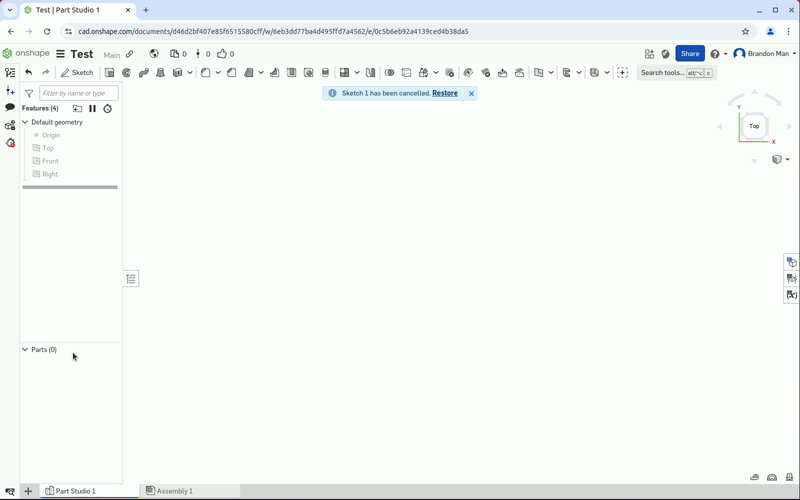
key(shift+p)
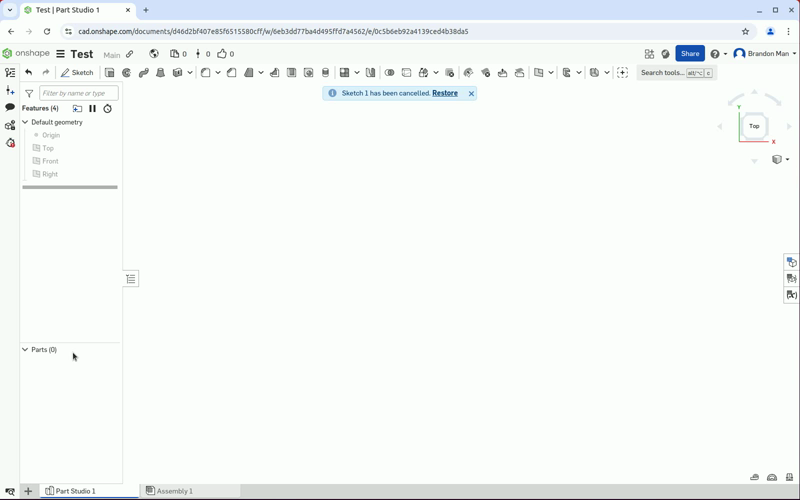
key(space)
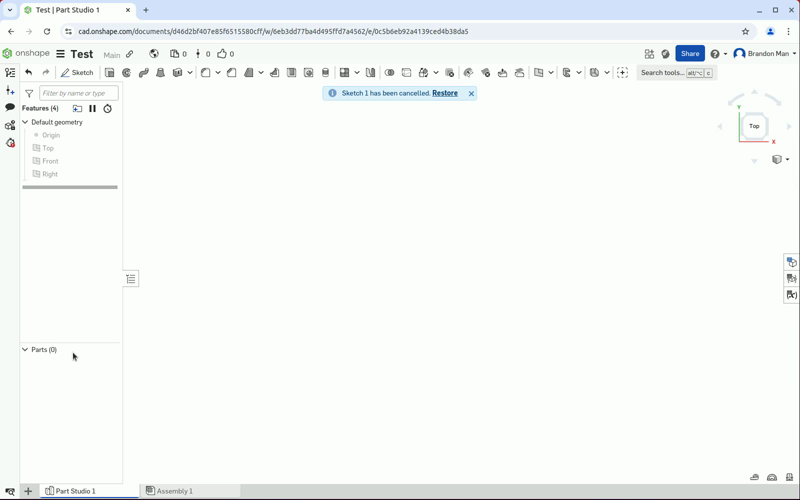
key_down(shift)
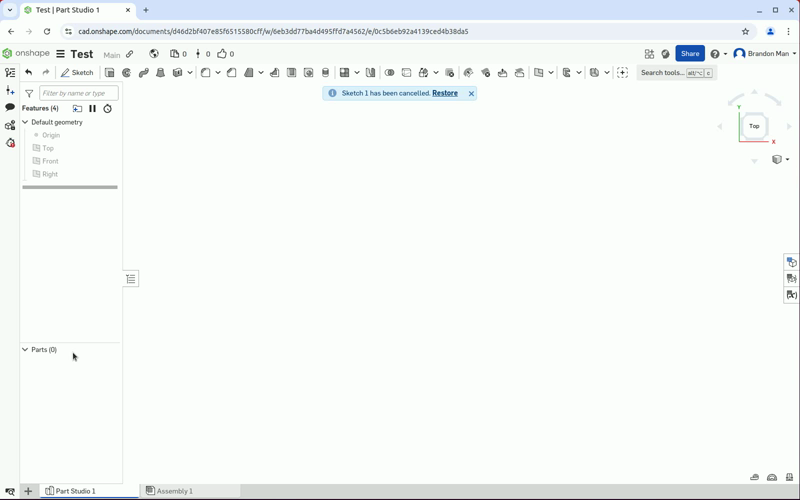
key(up)
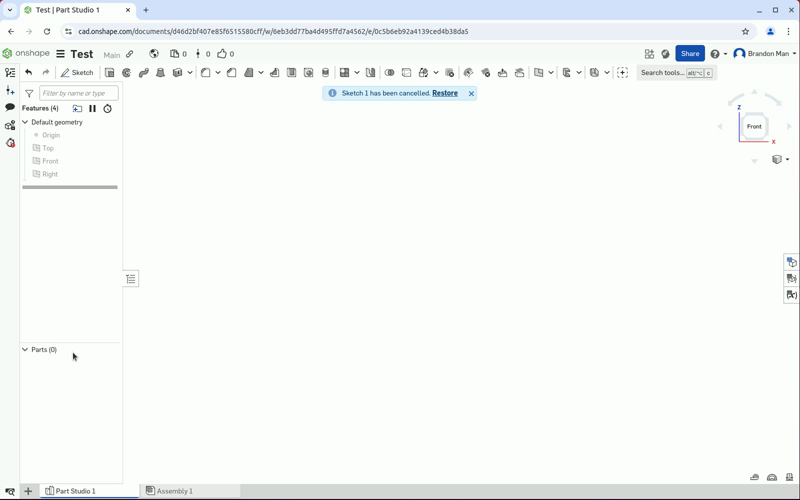
key_up(shift)
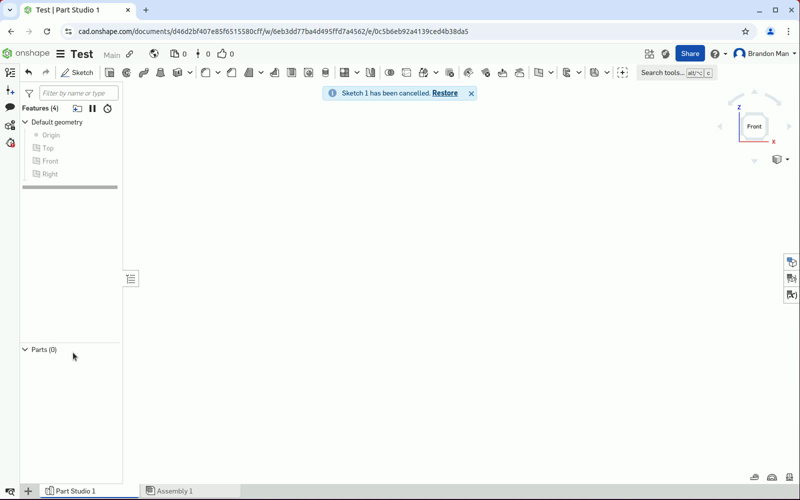
mouse_move(73, 352)
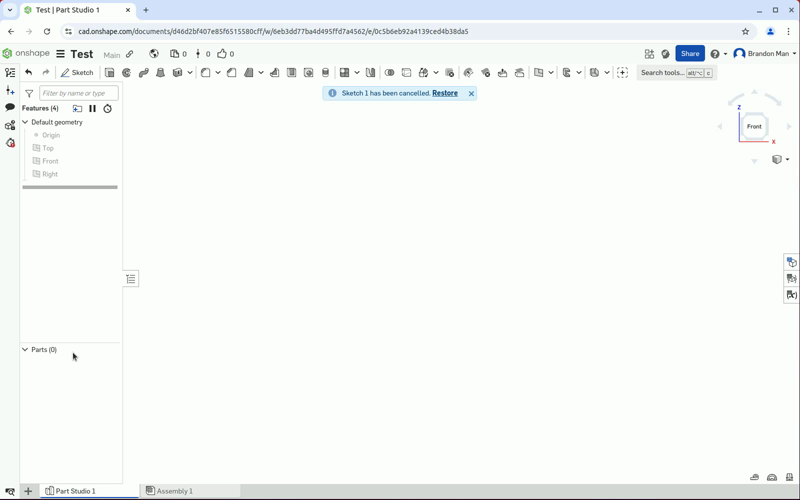
key(shift+y)
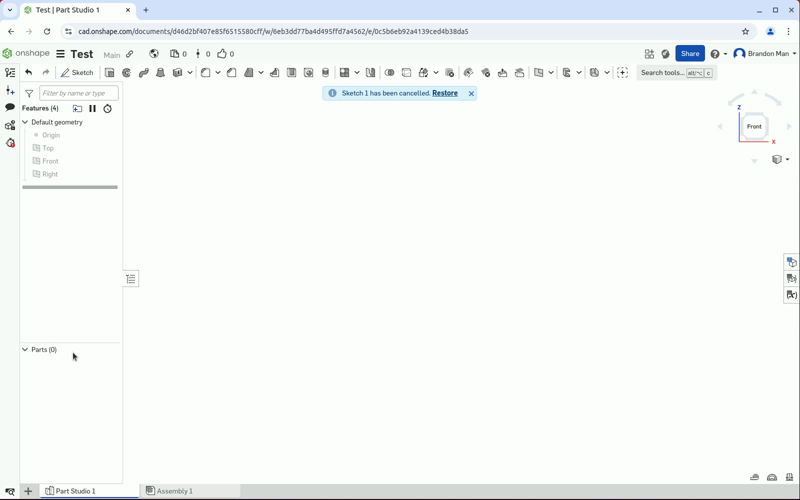
key(shift+s)
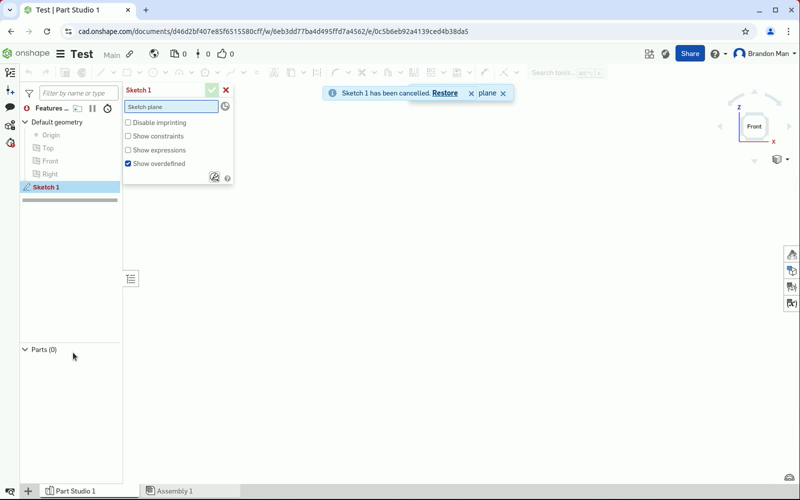
mouse_move(73, 163)
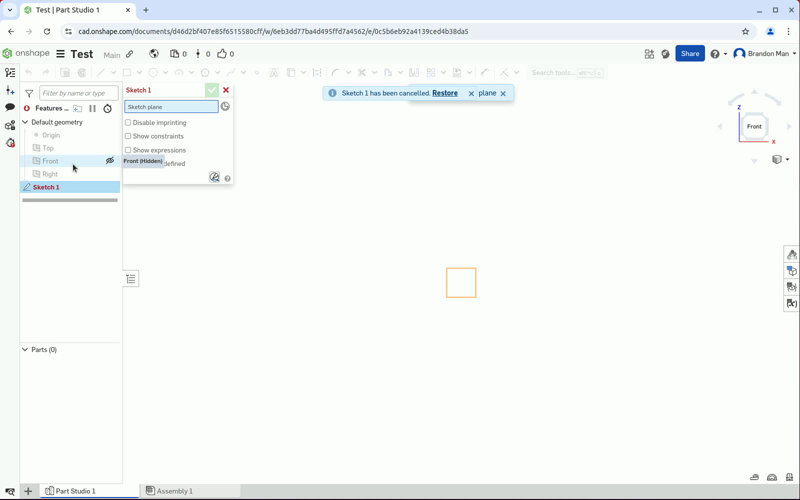
click(73, 163)
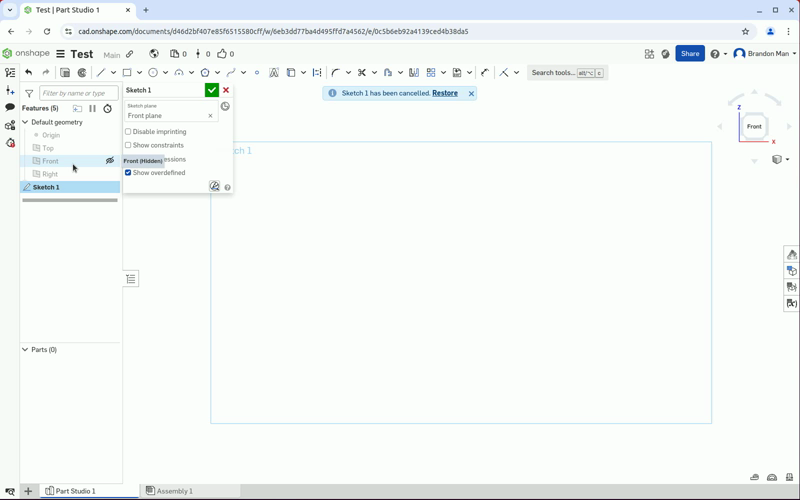
mouse_move(73, 352)
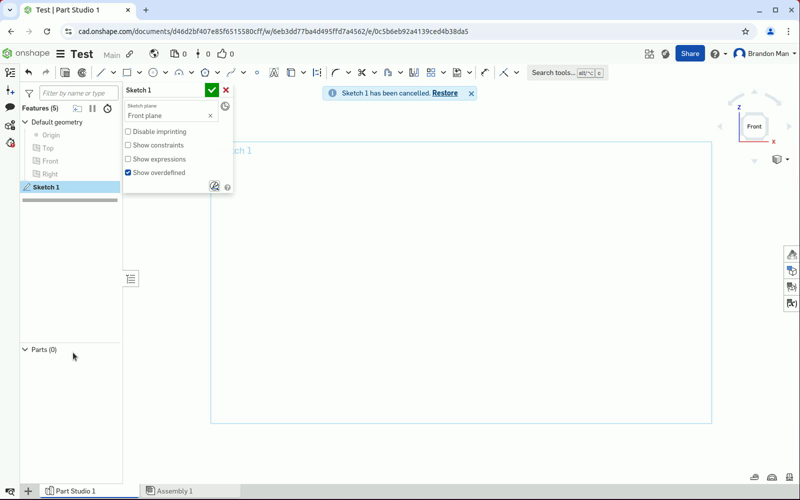
key(y)
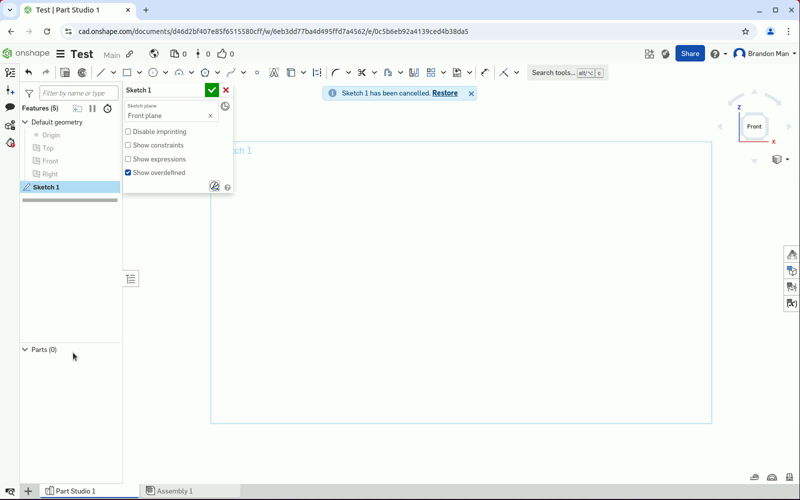
key(l)
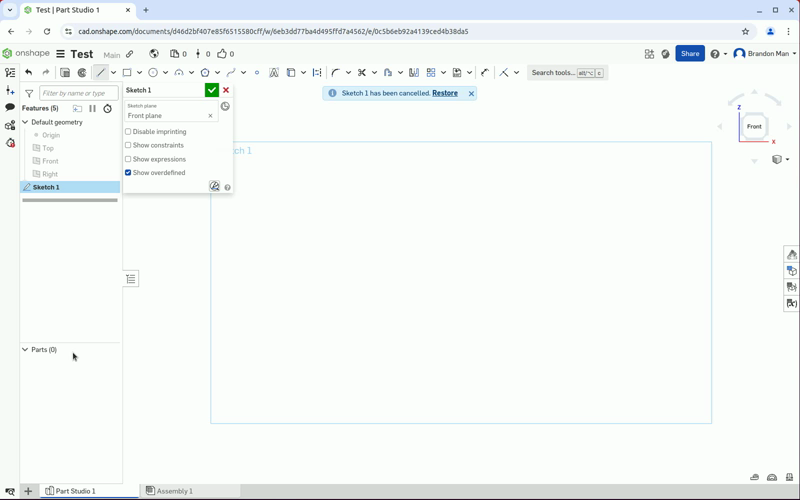
key_down(shift)
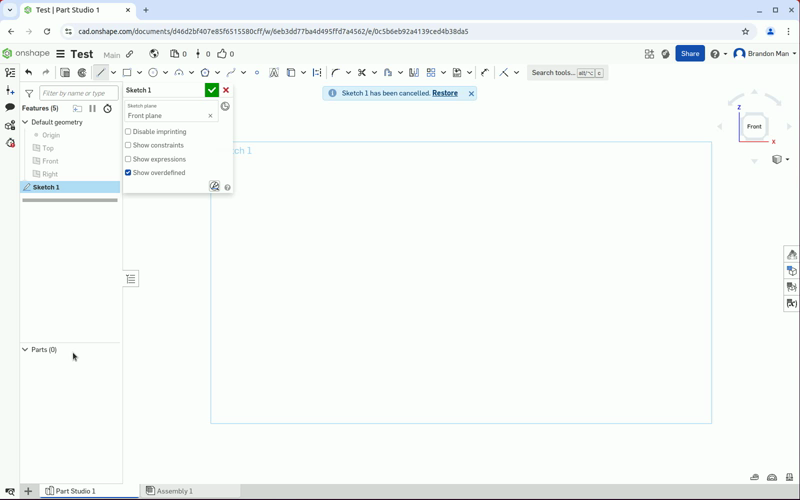
mouse_move(407, 282)
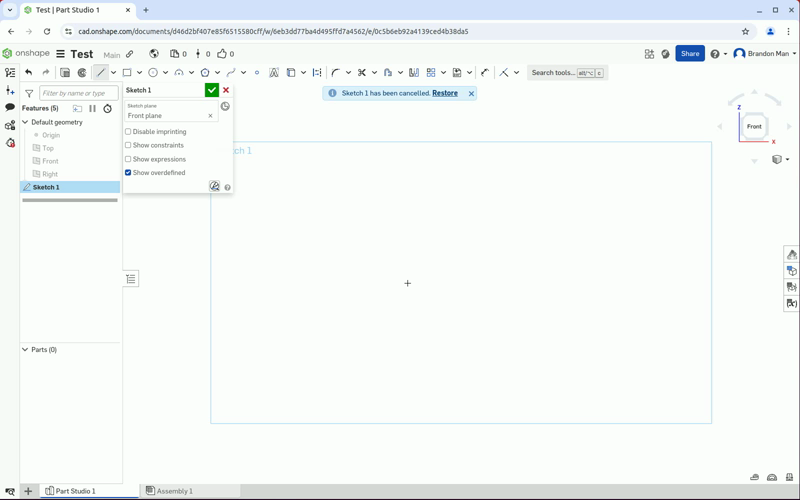
click(407, 282)
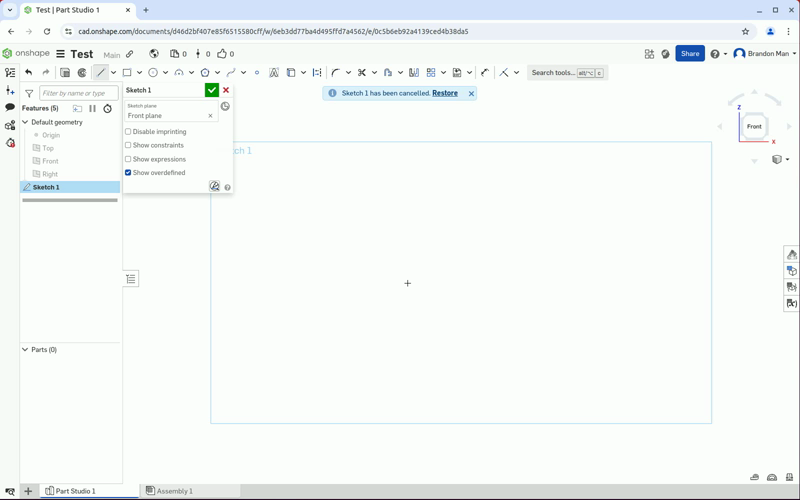
key_up(shift)
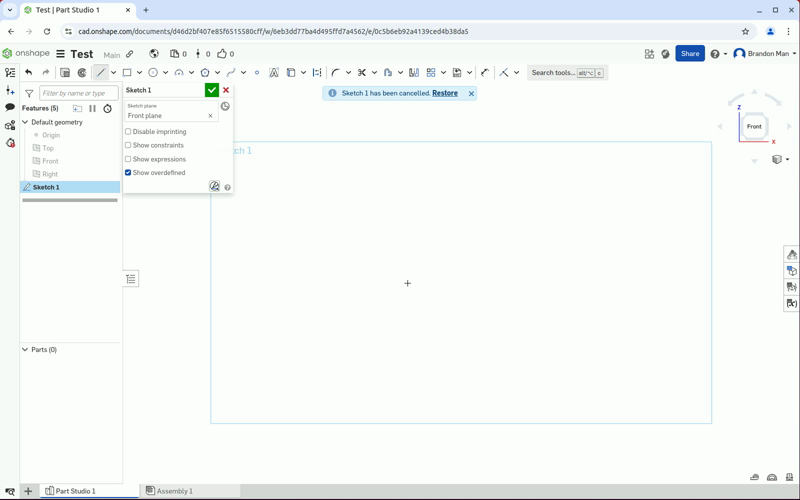
key_down(shift)
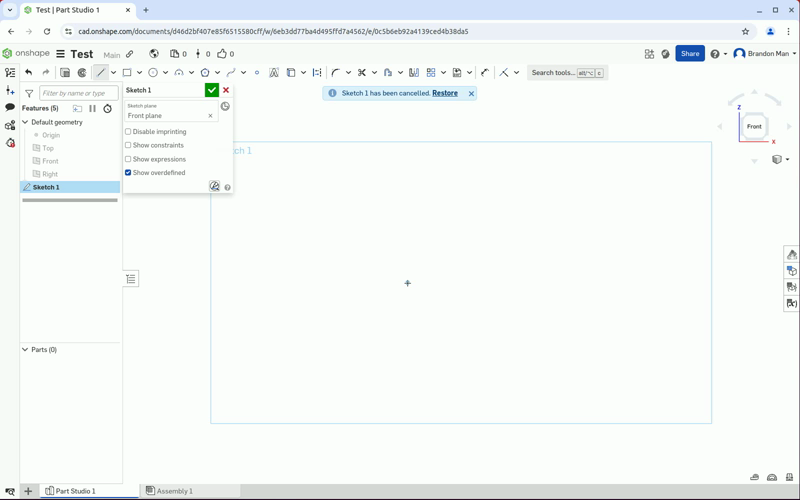
mouse_move(572, 282)
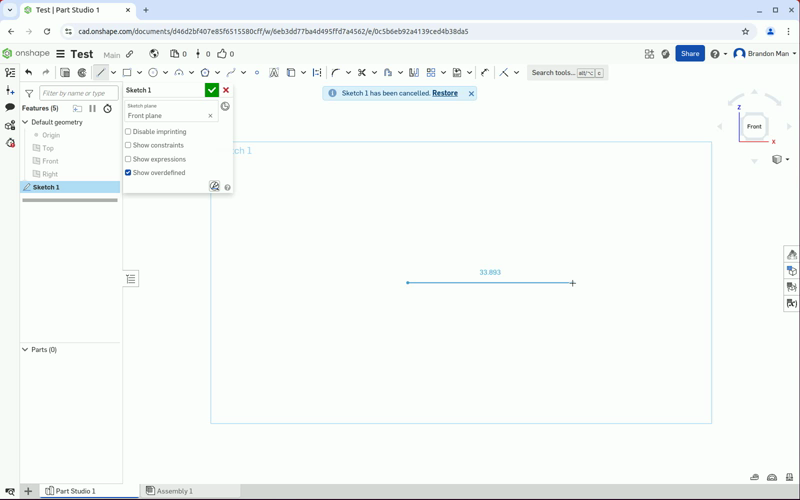
click(572, 282)
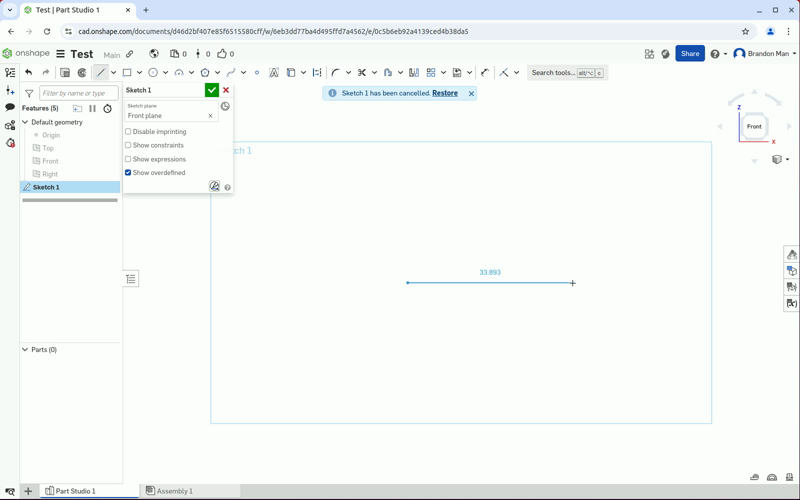
key_up(shift)
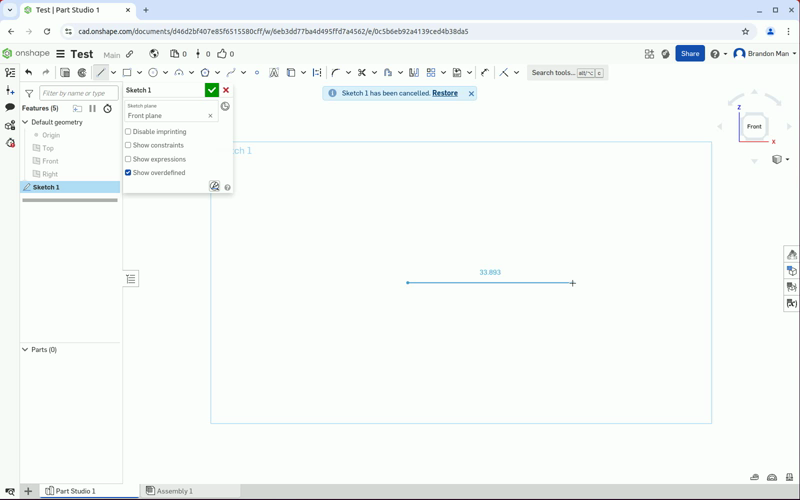
key_down(shift)
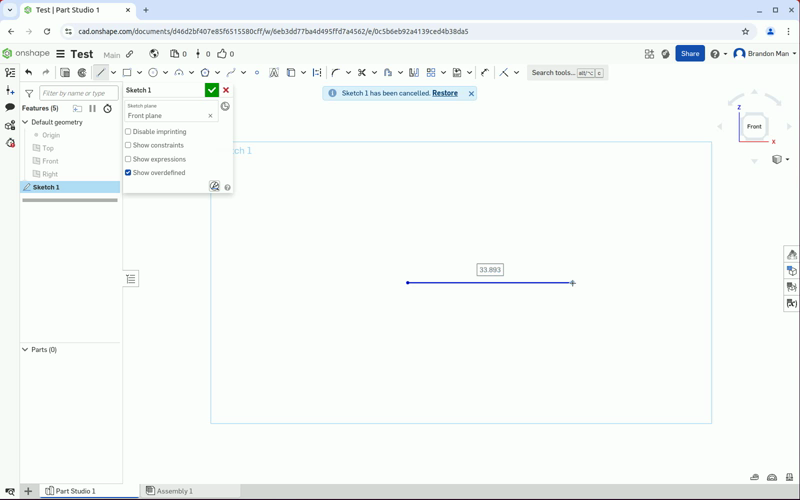
mouse_move(589, 282)
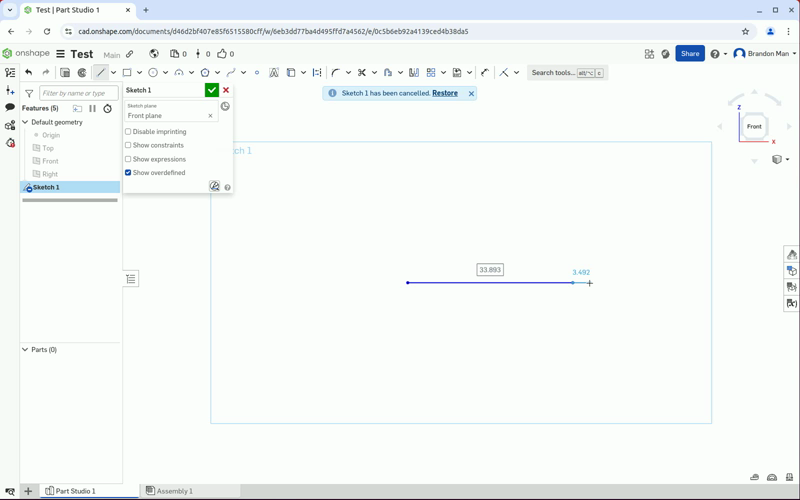
mouse_move(572, 276)
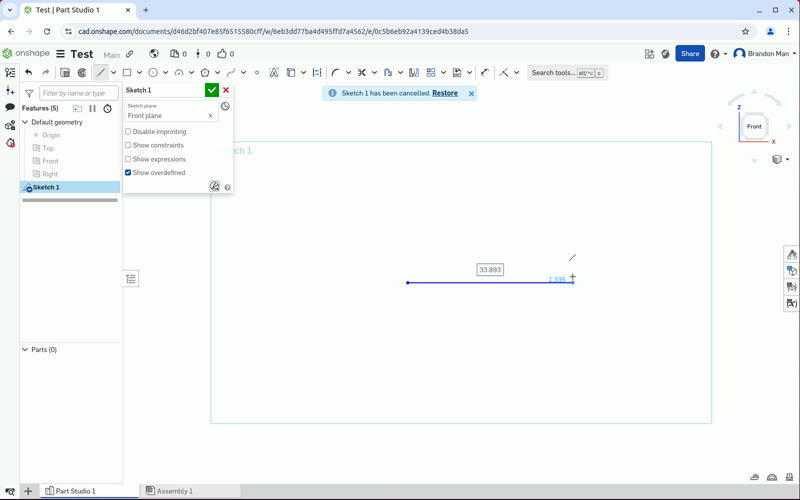
scroll(6)
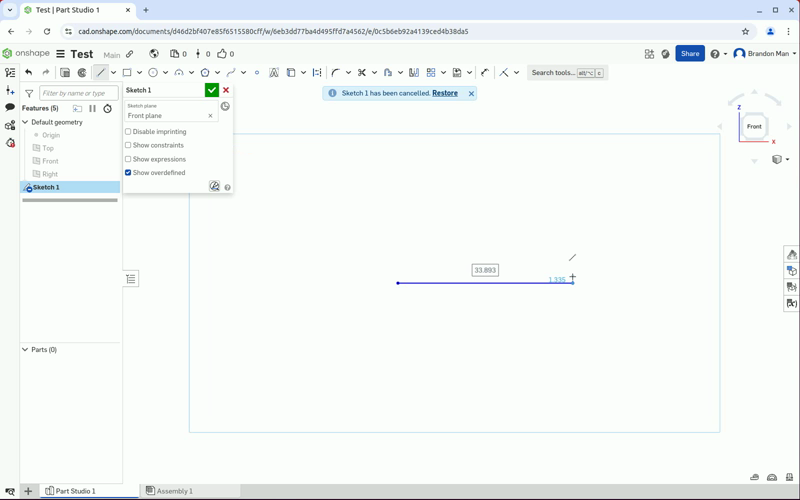
scroll(6)
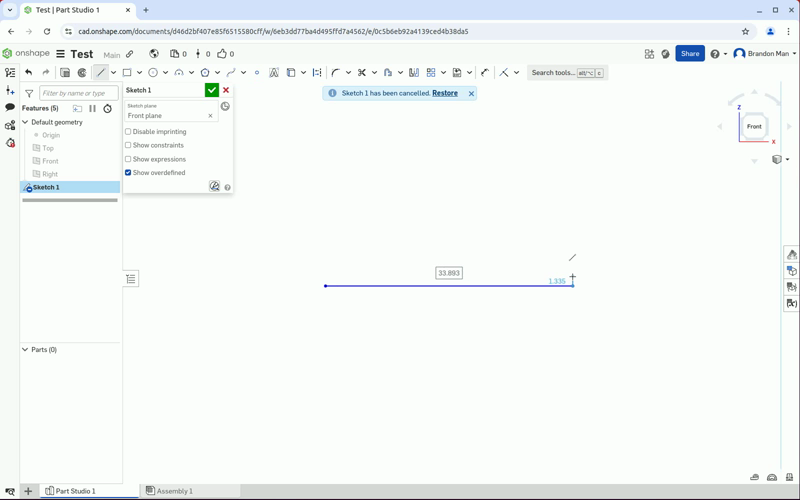
scroll(6)
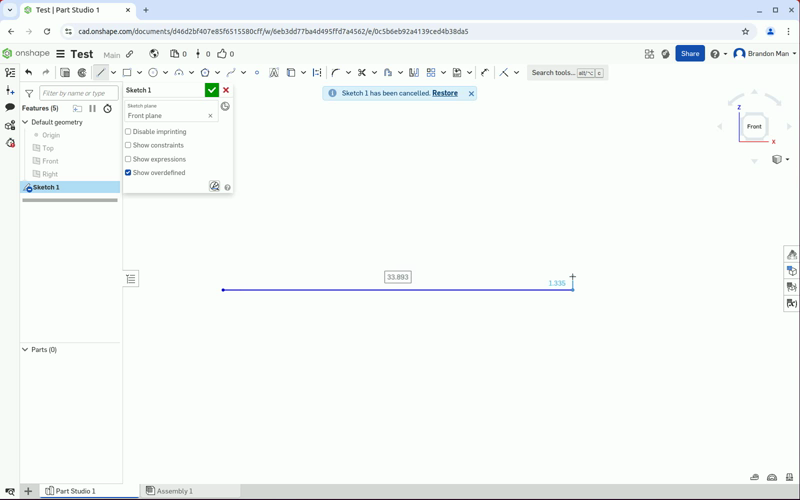
scroll(6)
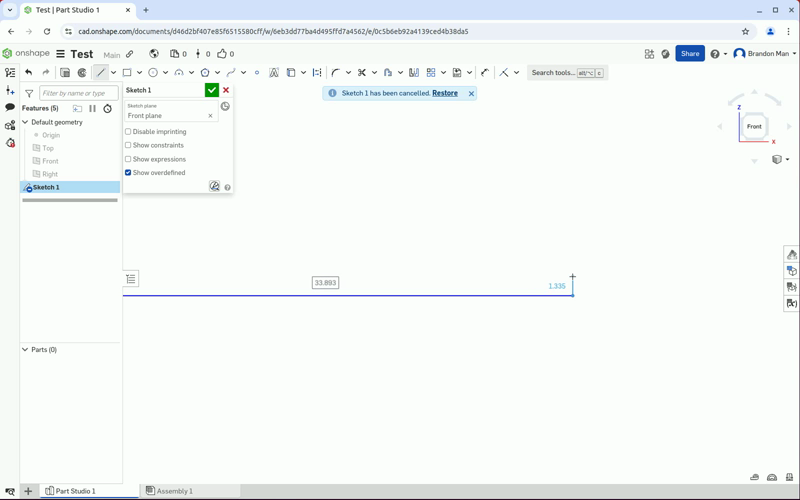
scroll(6)
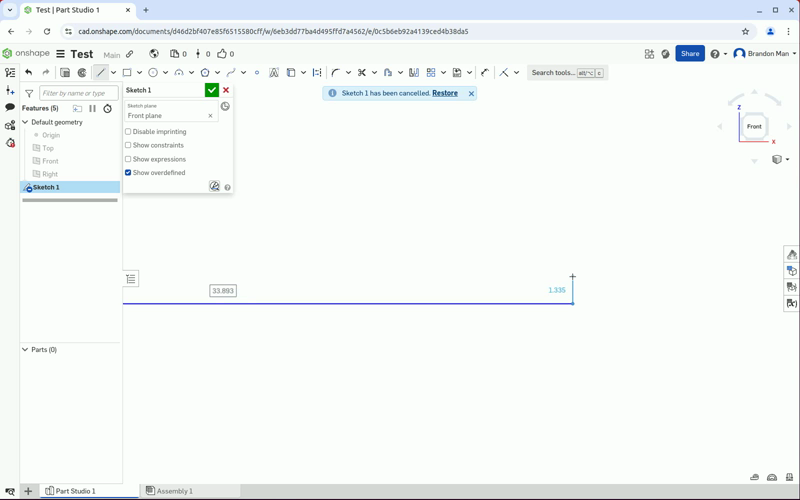
scroll(6)
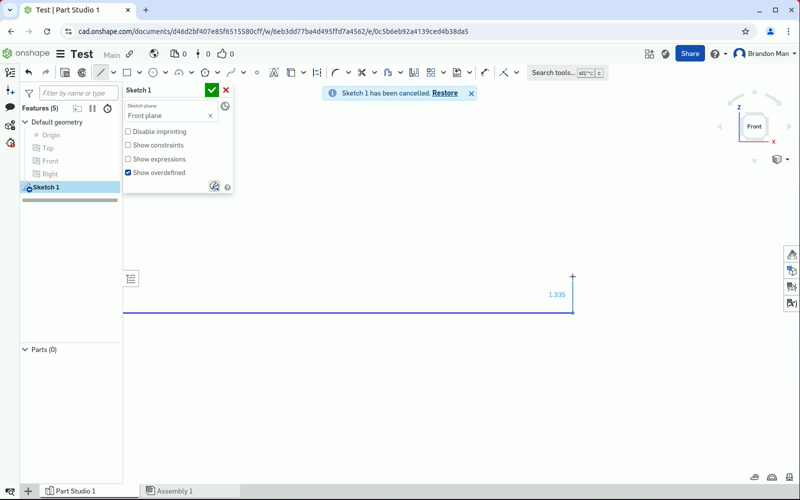
scroll(6)
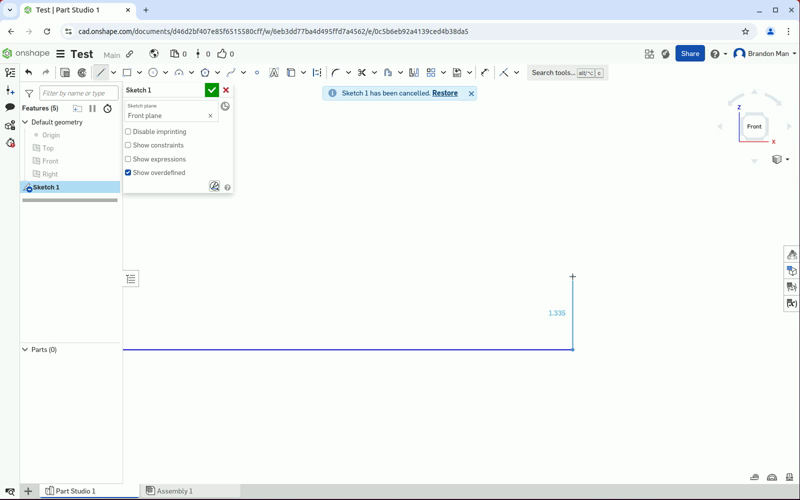
click(572, 276)
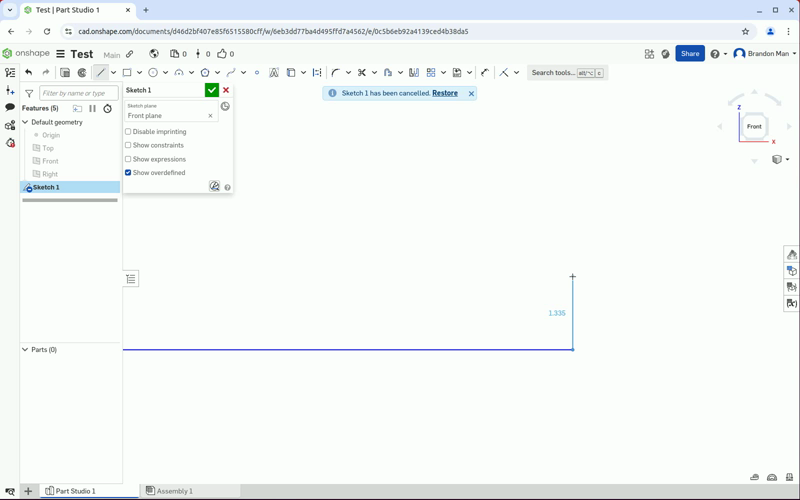
scroll(-6)
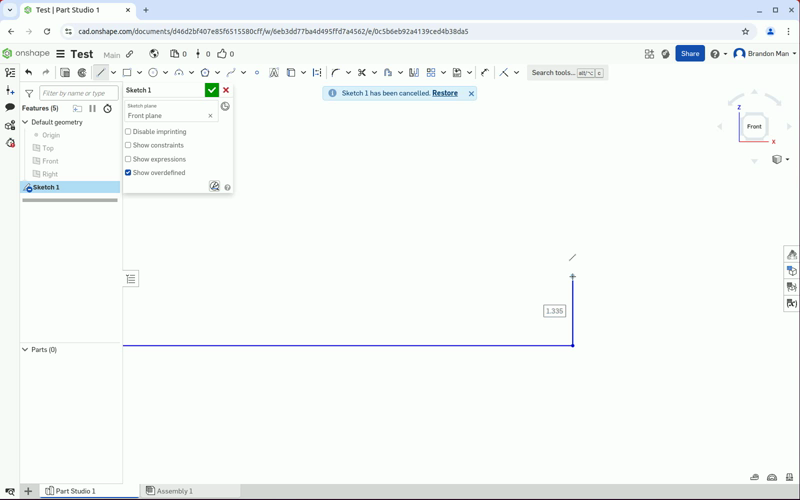
scroll(-6)
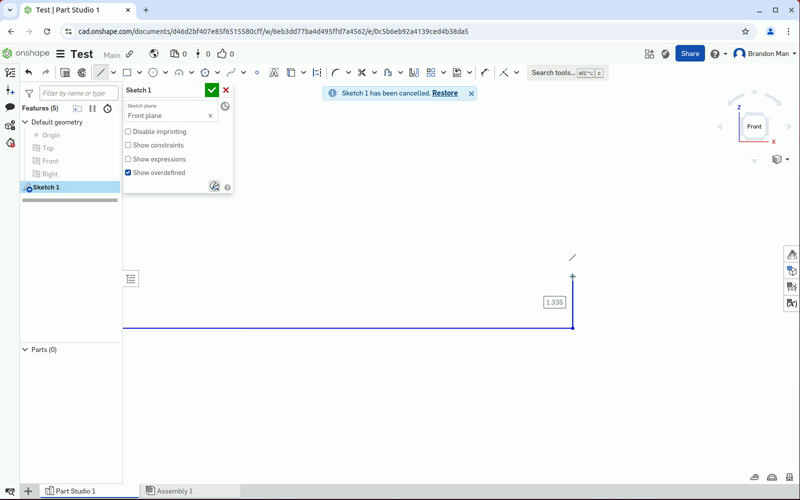
scroll(-6)
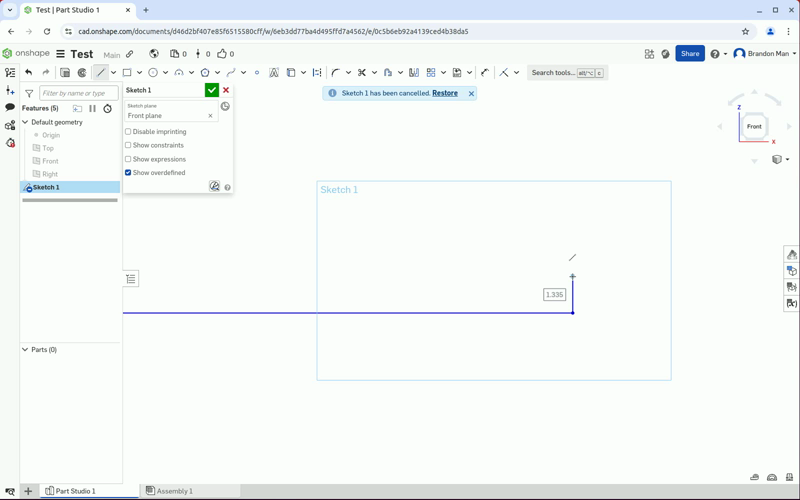
scroll(-6)
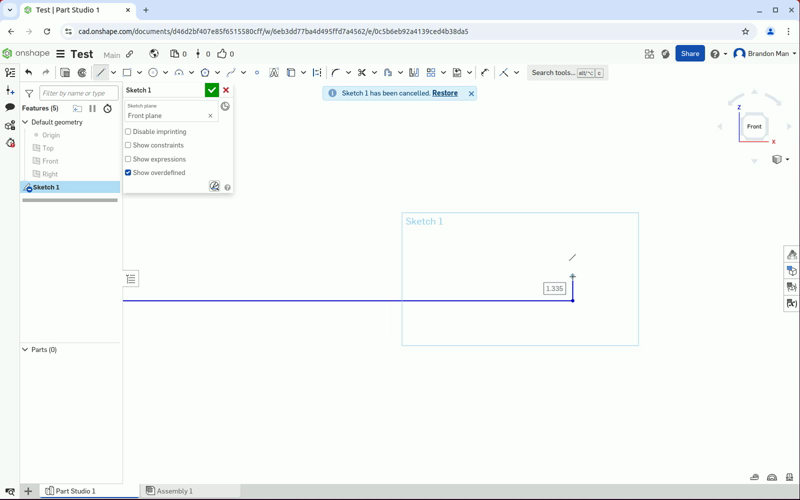
scroll(-6)
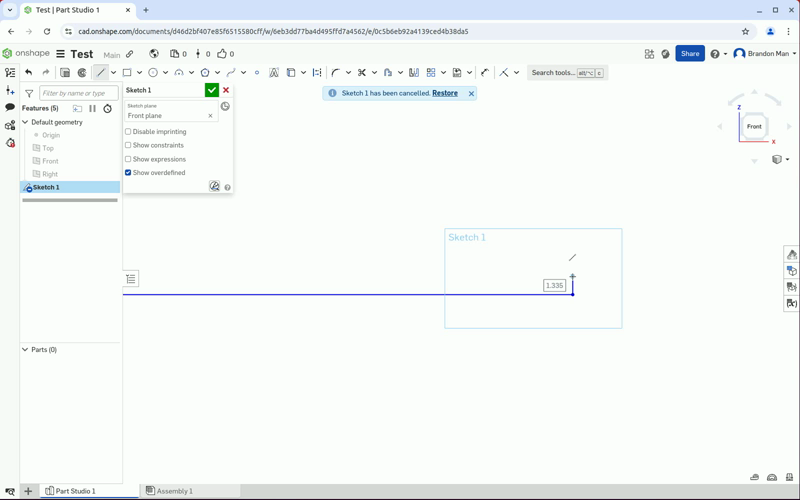
scroll(-6)
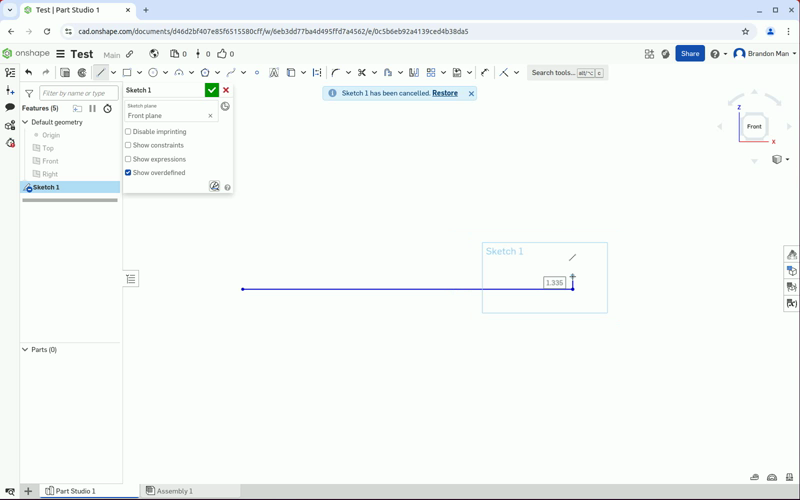
scroll(-6)
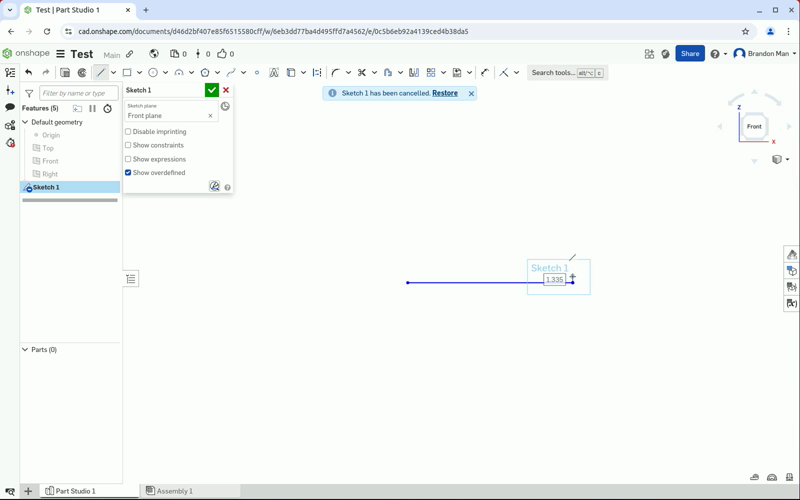
key_up(shift)
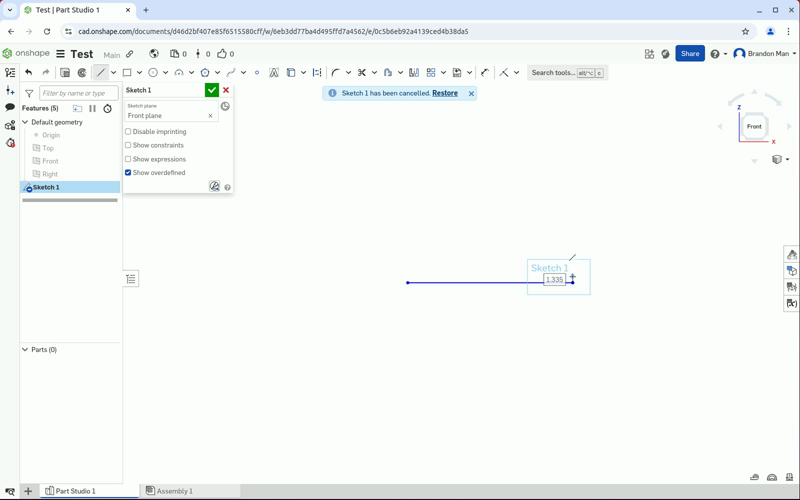
key_down(shift)
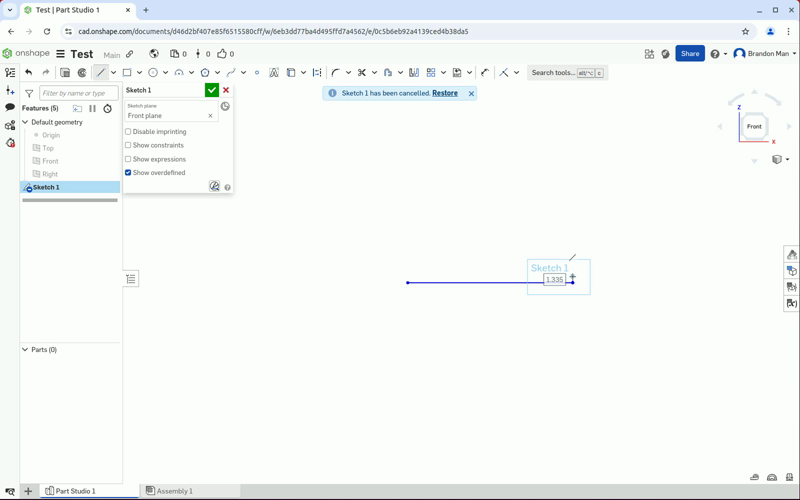
mouse_move(459, 276)
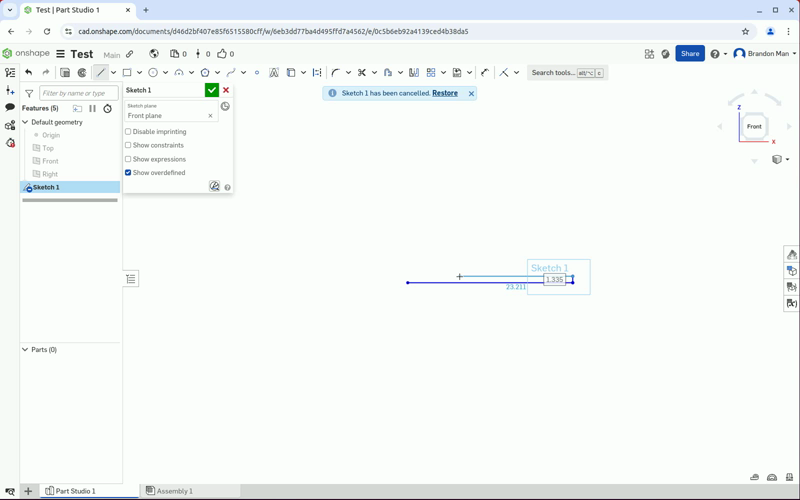
click(459, 276)
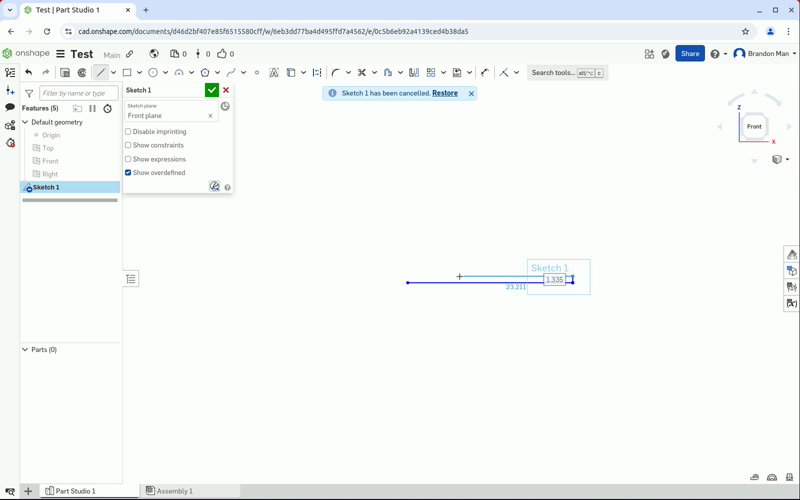
key_up(shift)
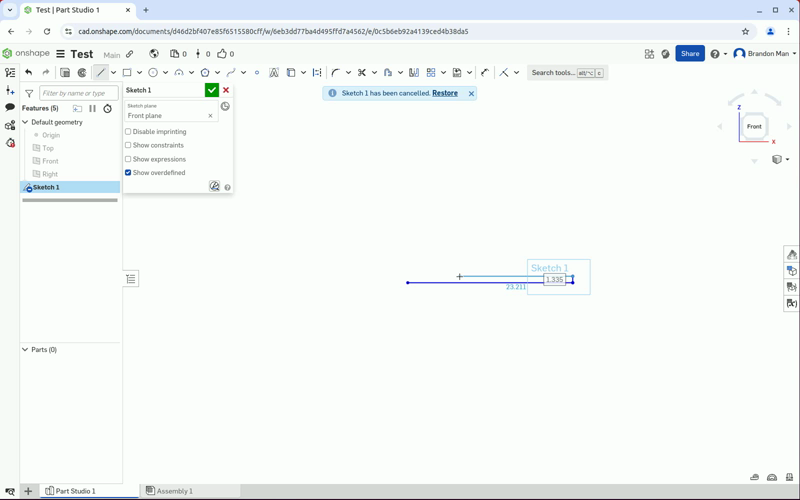
key_down(shift)
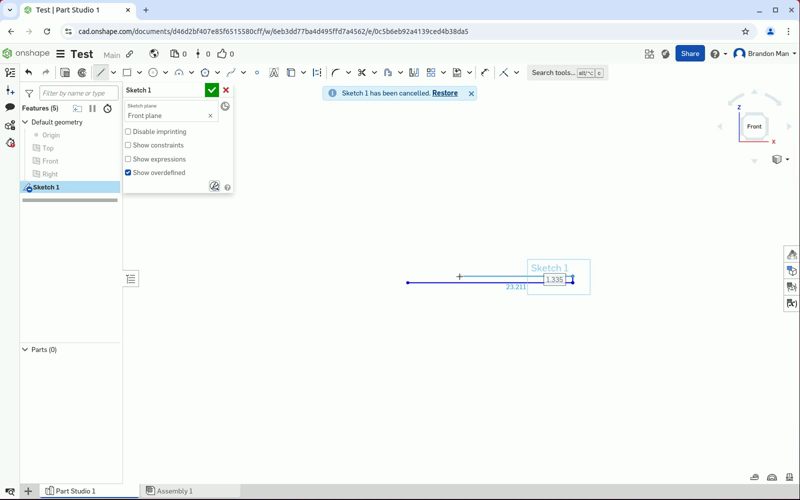
mouse_move(489, 276)
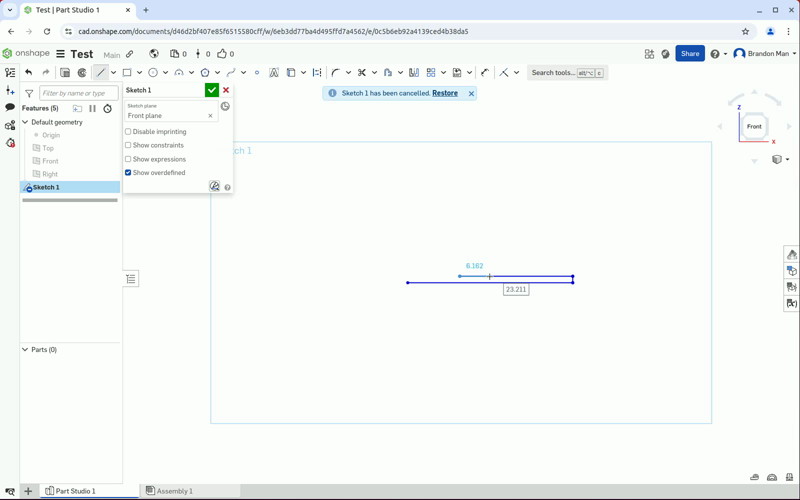
mouse_move(459, 255)
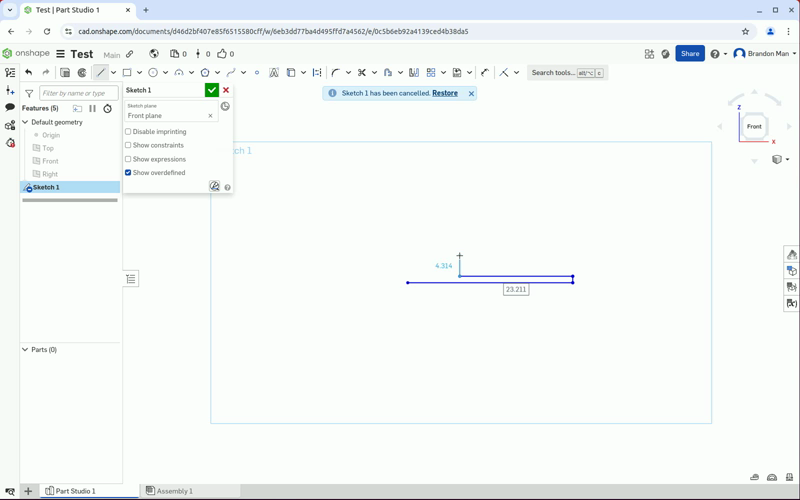
click(459, 255)
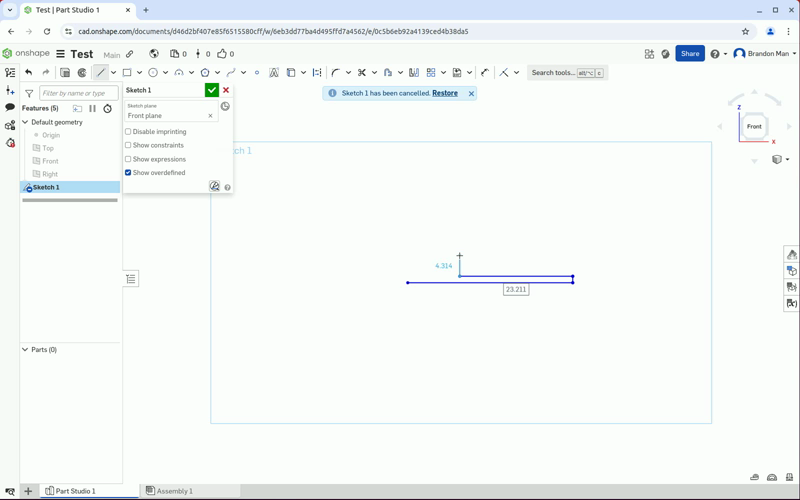
key_up(shift)
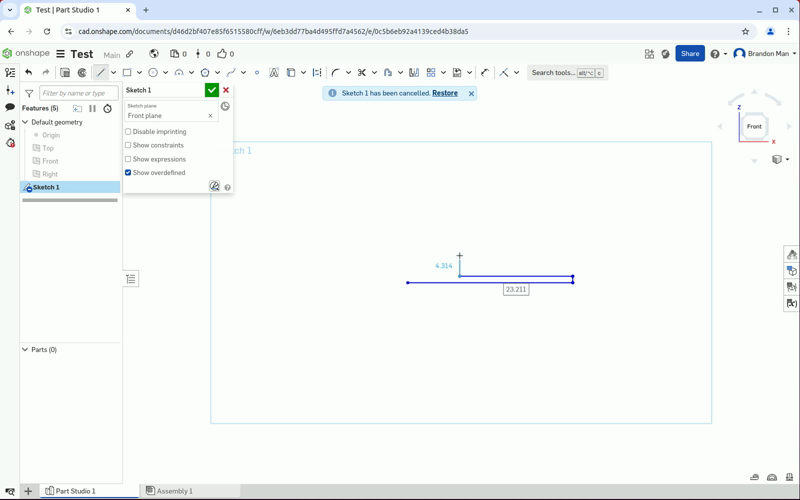
key(esc)
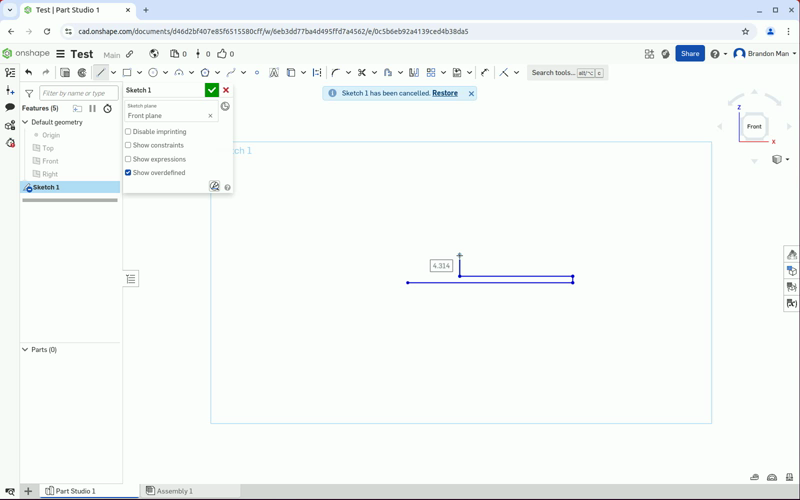
key(a)
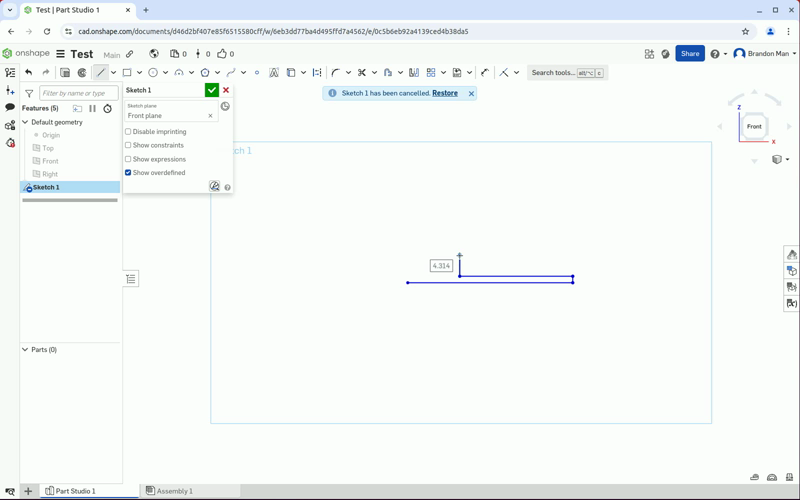
mouse_move(459, 255)
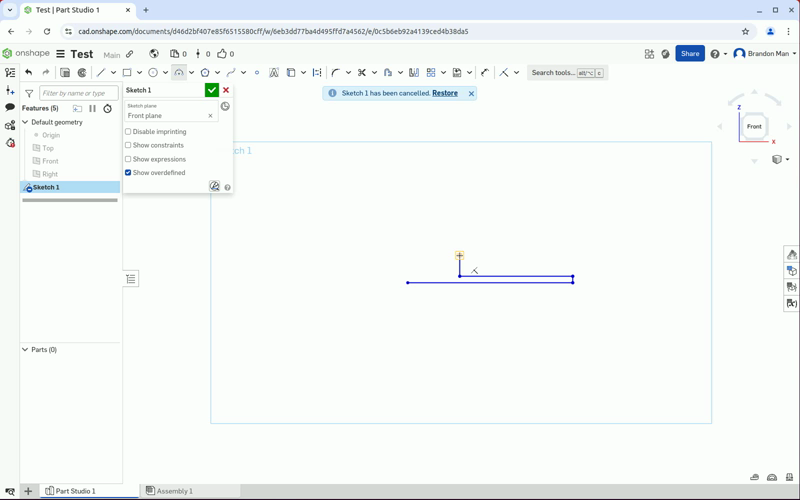
click(459, 255)
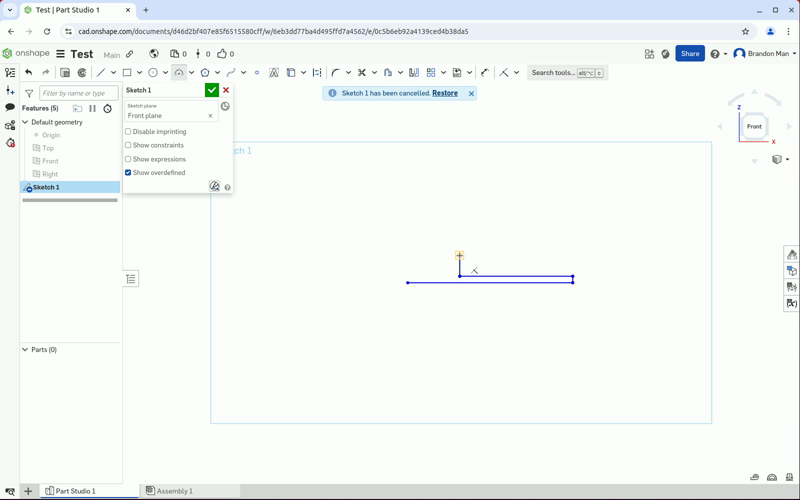
key_down(shift)
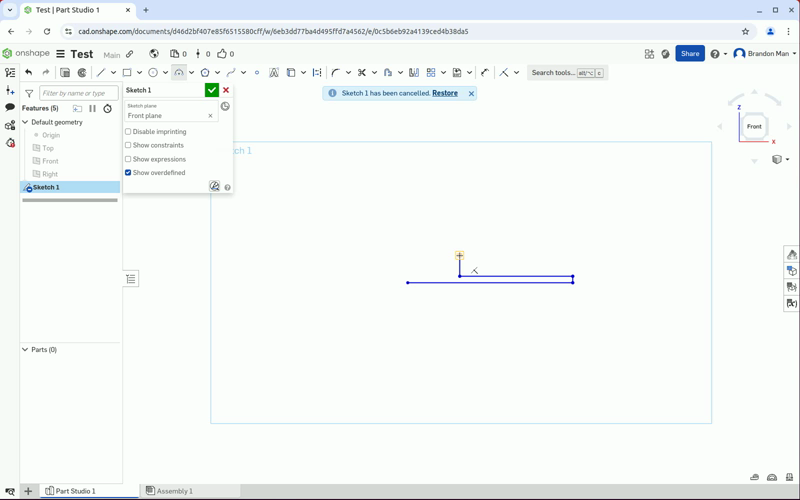
mouse_move(435, 229)
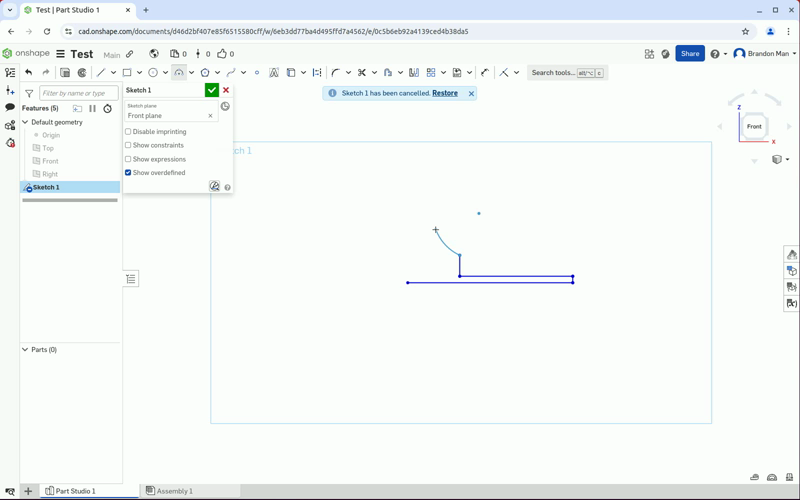
click(435, 229)
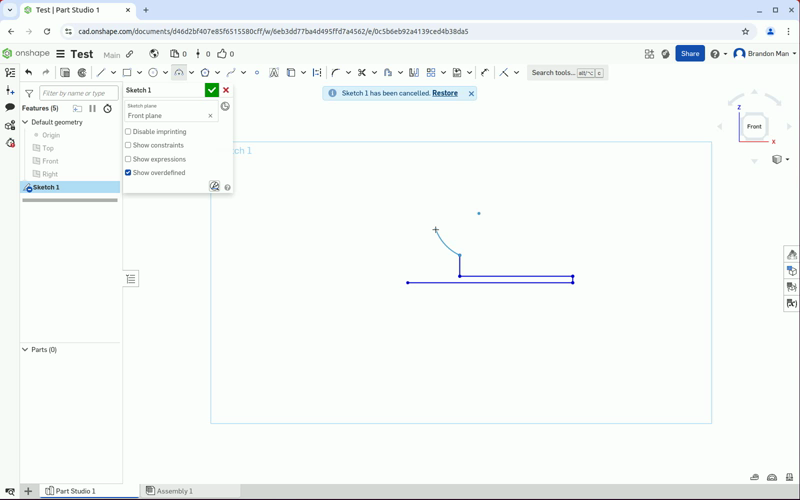
mouse_move(453, 237)
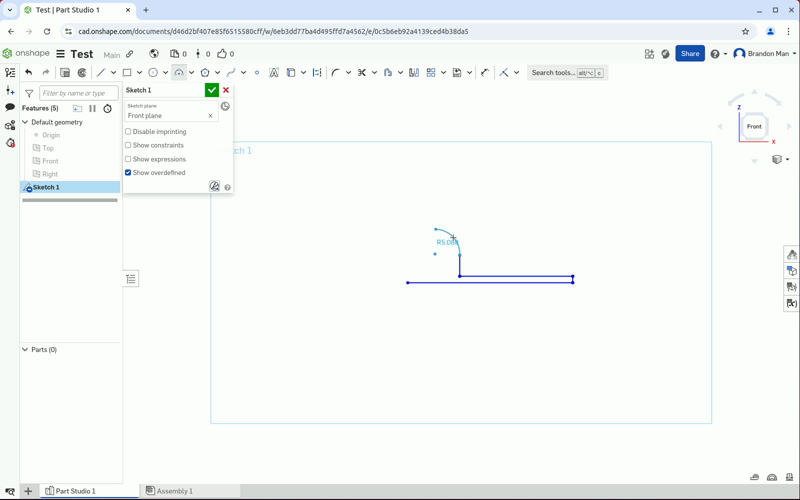
click(453, 237)
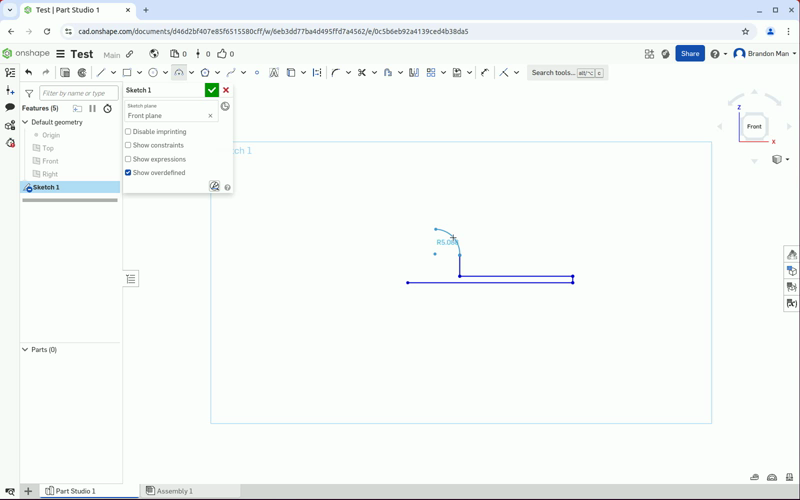
key_up(shift)
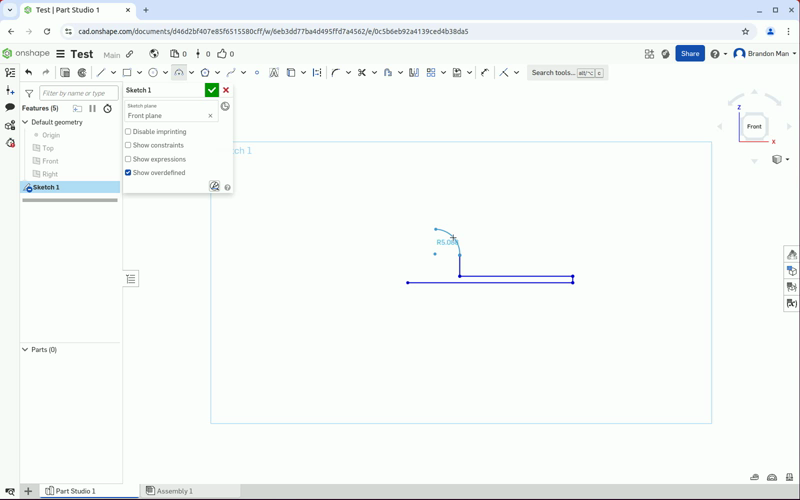
key(esc)
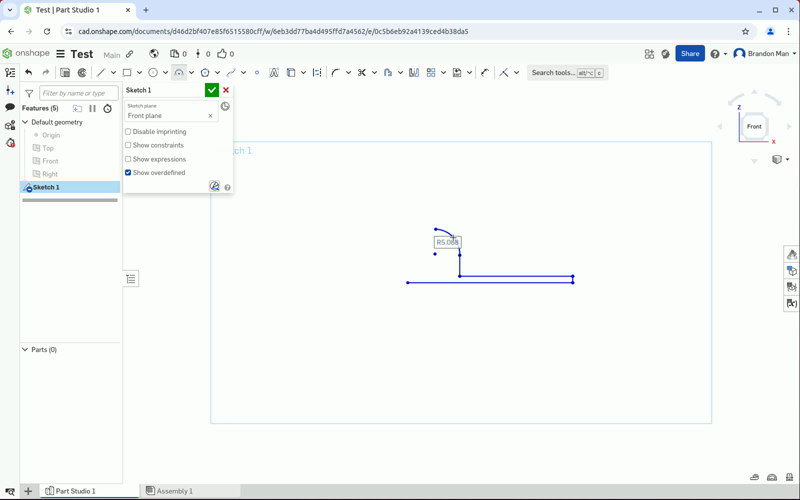
key(l)
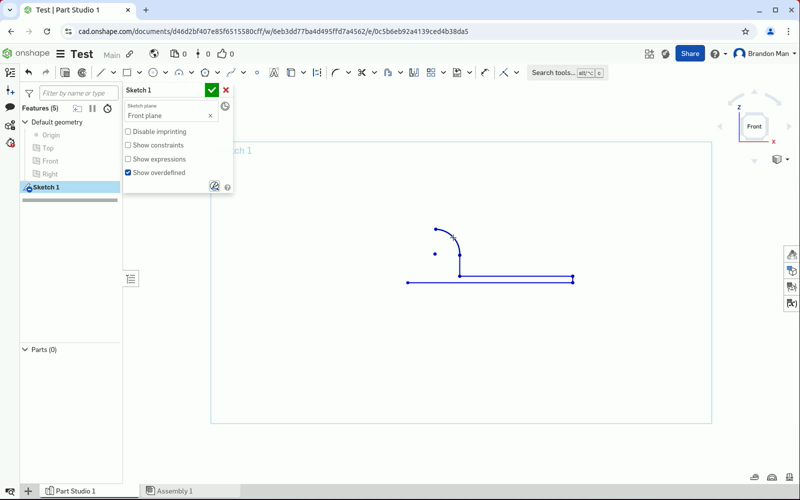
mouse_move(435, 229)
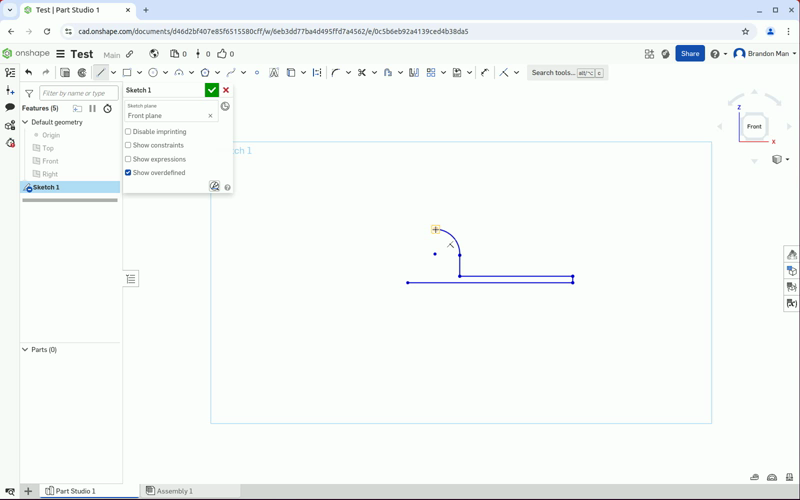
click(435, 229)
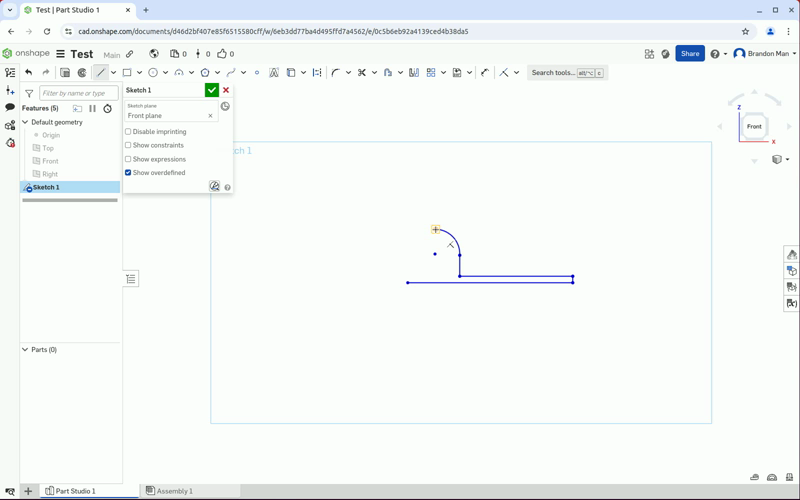
key_down(shift)
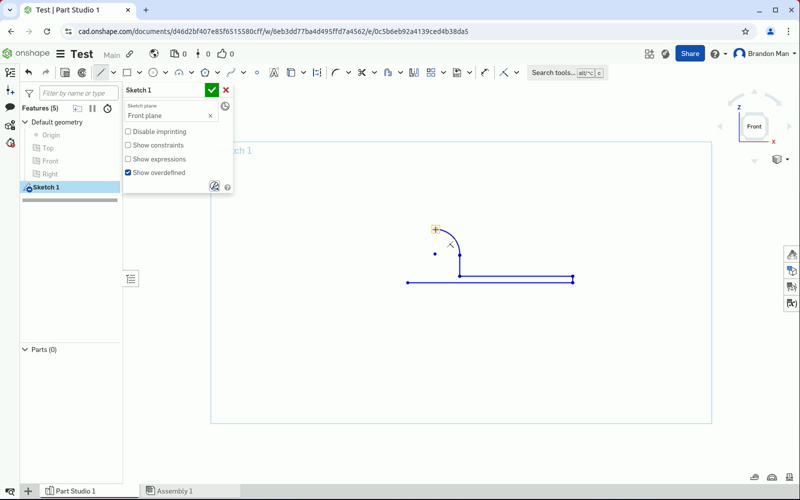
mouse_move(465, 229)
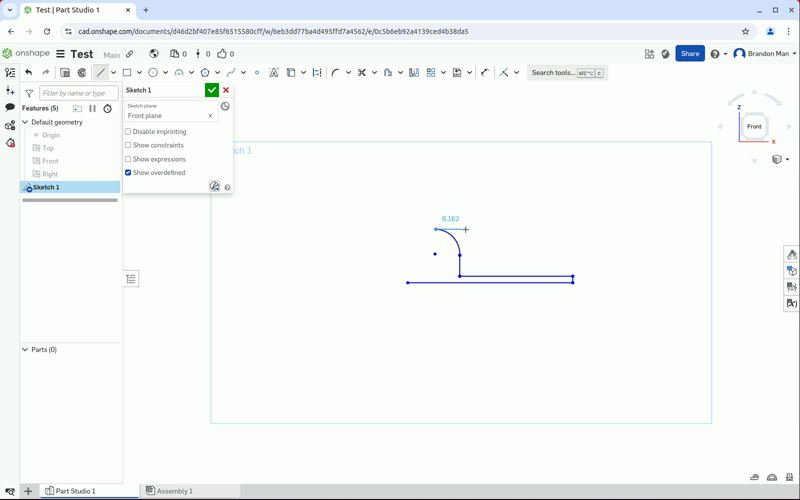
mouse_move(435, 236)
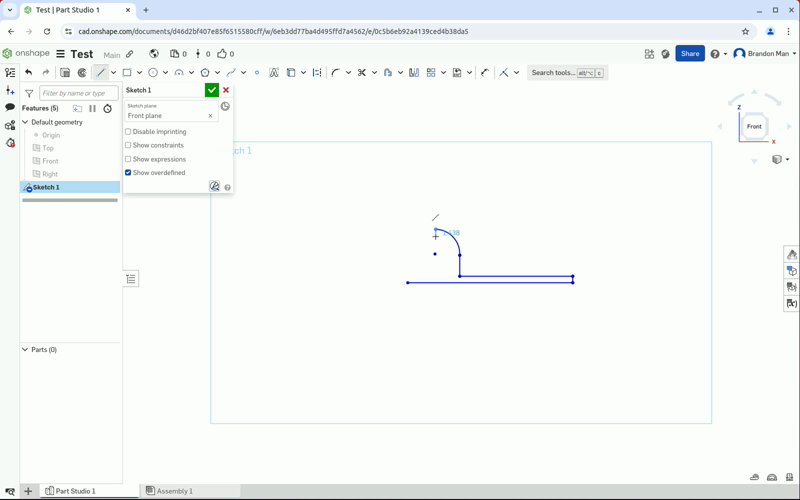
scroll(6)
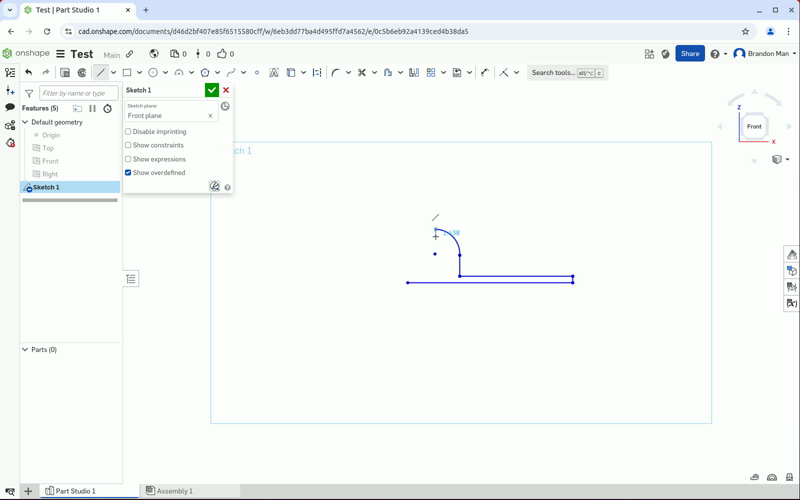
scroll(6)
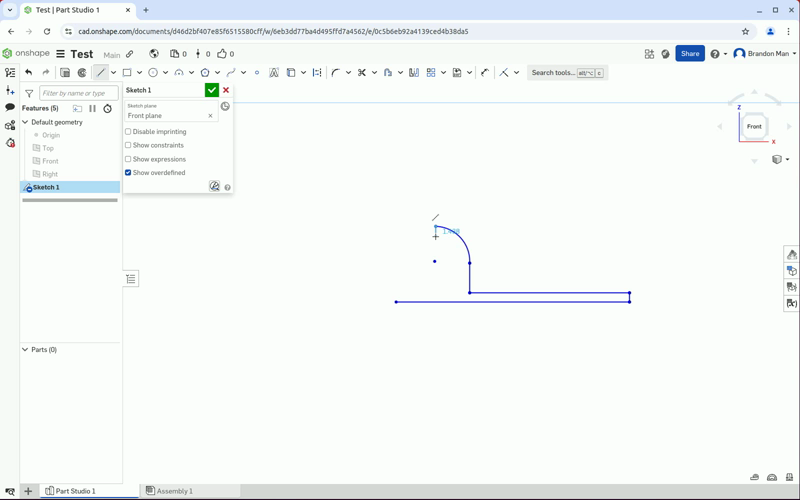
scroll(6)
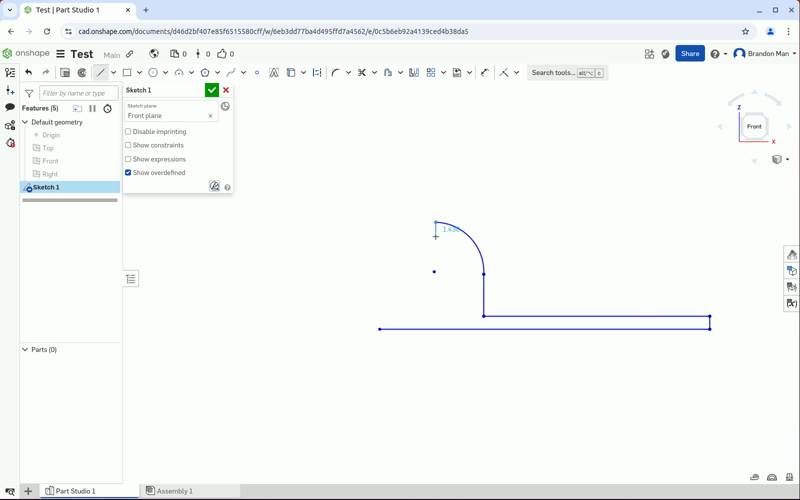
scroll(6)
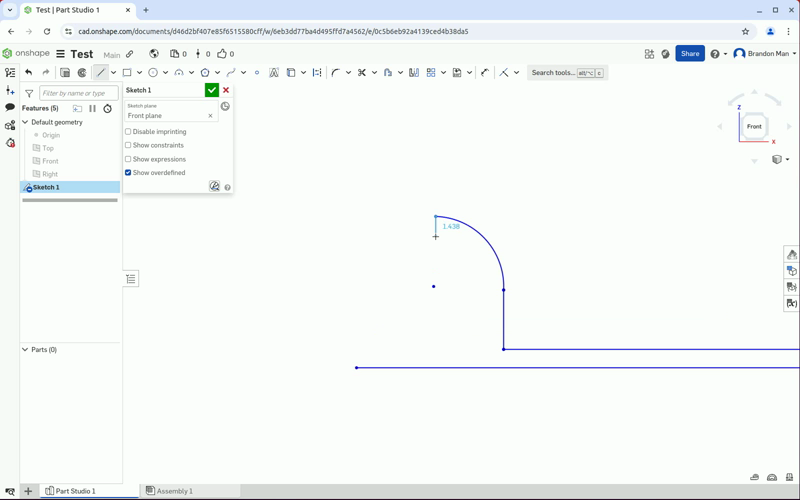
scroll(6)
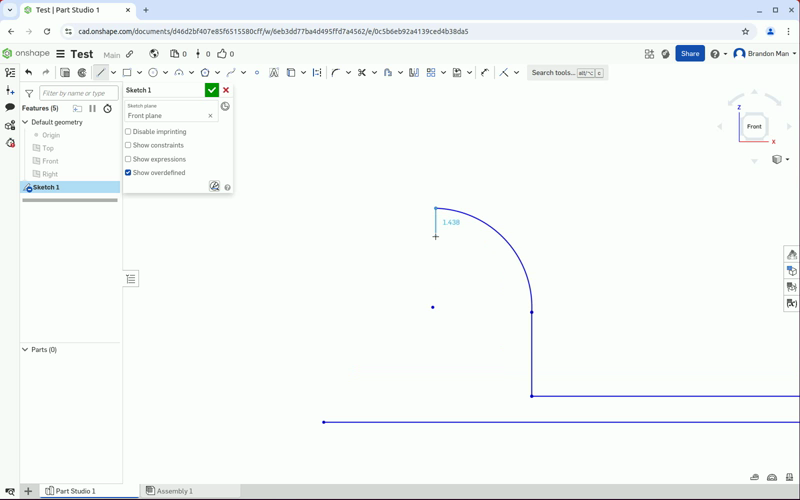
scroll(6)
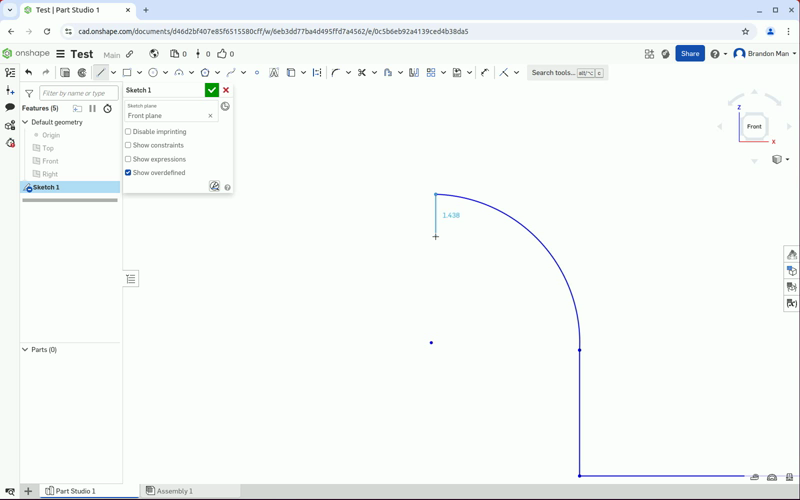
scroll(6)
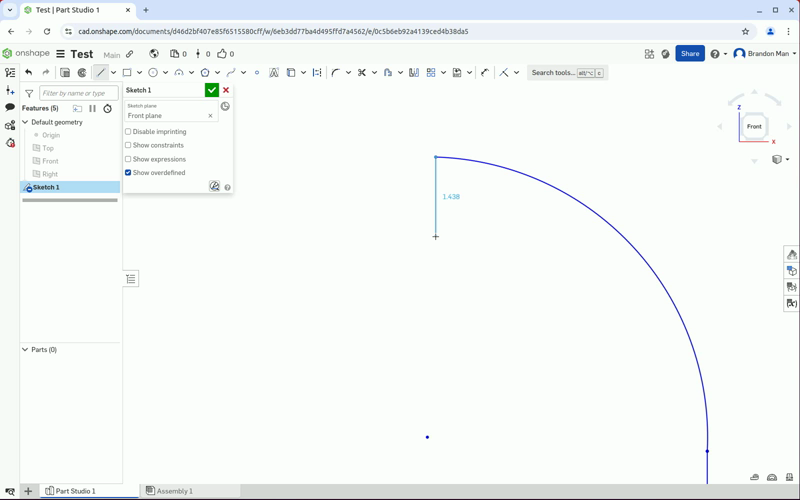
click(435, 236)
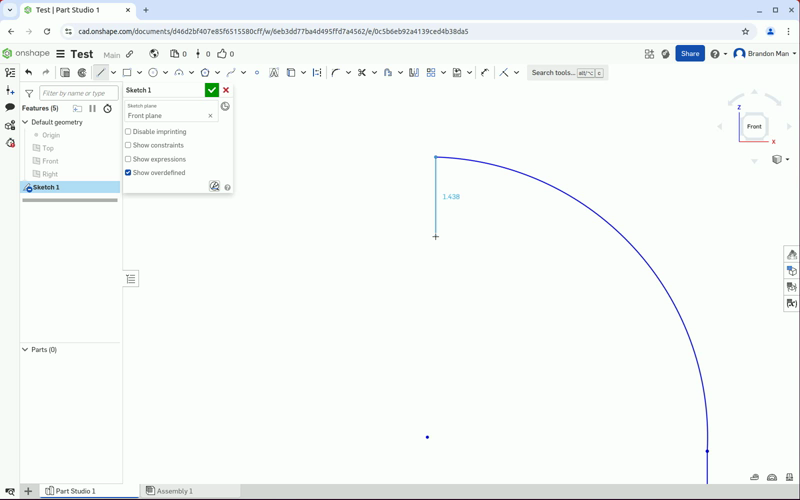
scroll(-6)
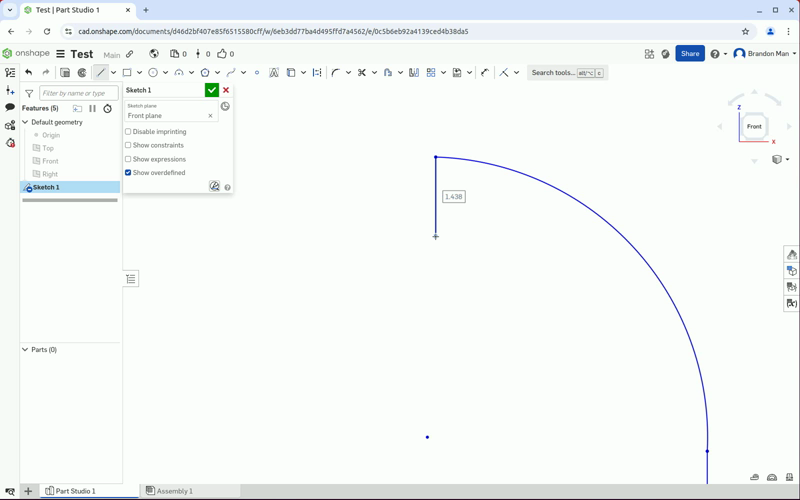
scroll(-6)
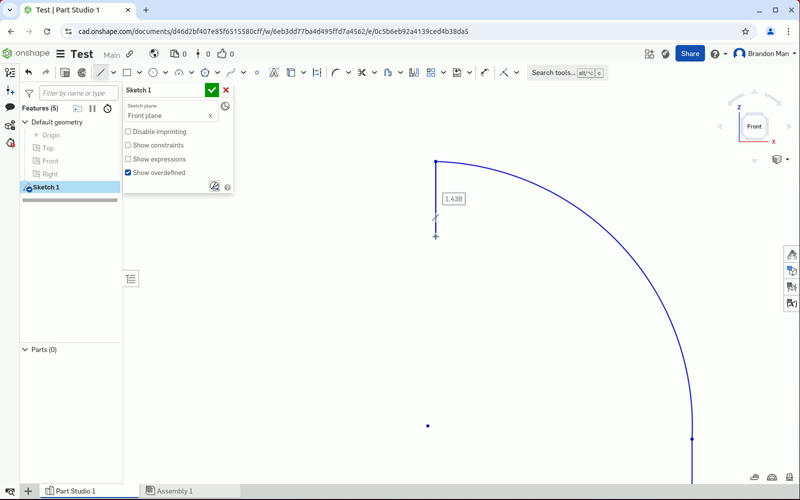
scroll(-6)
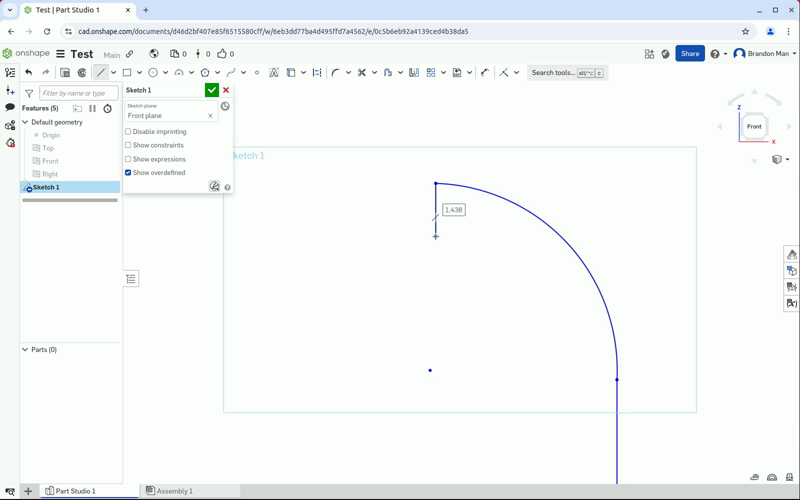
scroll(-6)
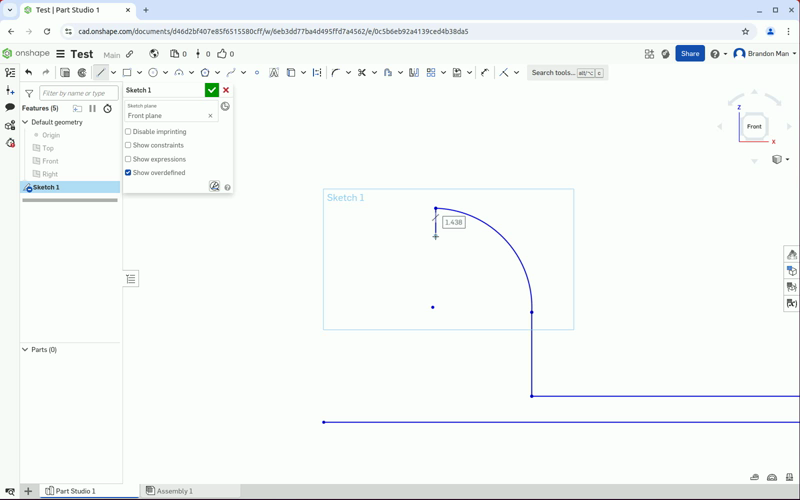
scroll(-6)
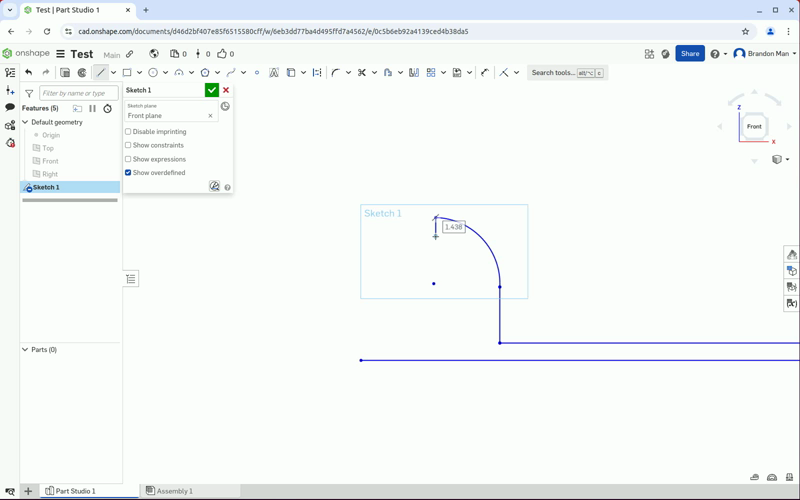
scroll(-6)
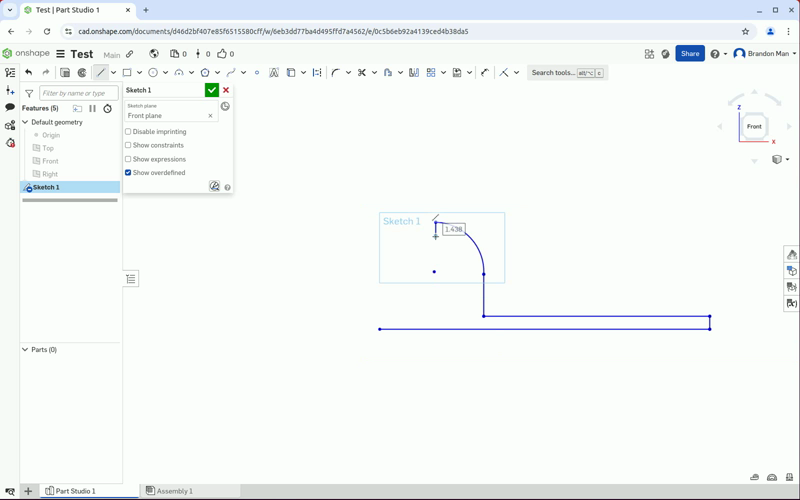
scroll(-6)
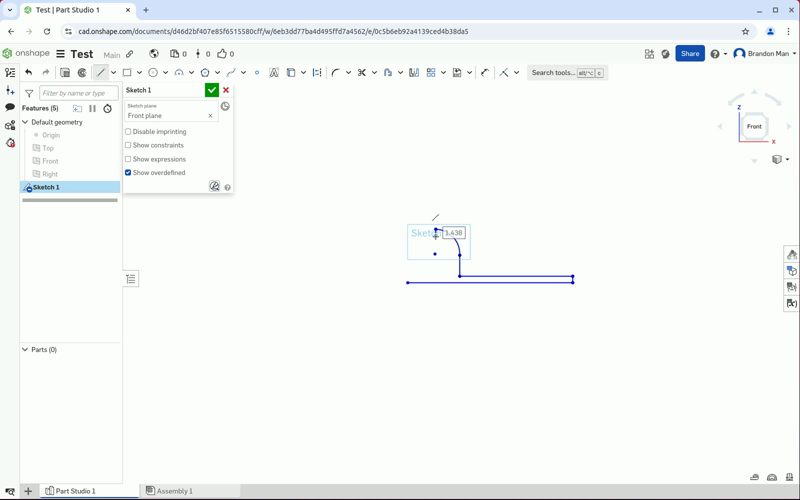
key_up(shift)
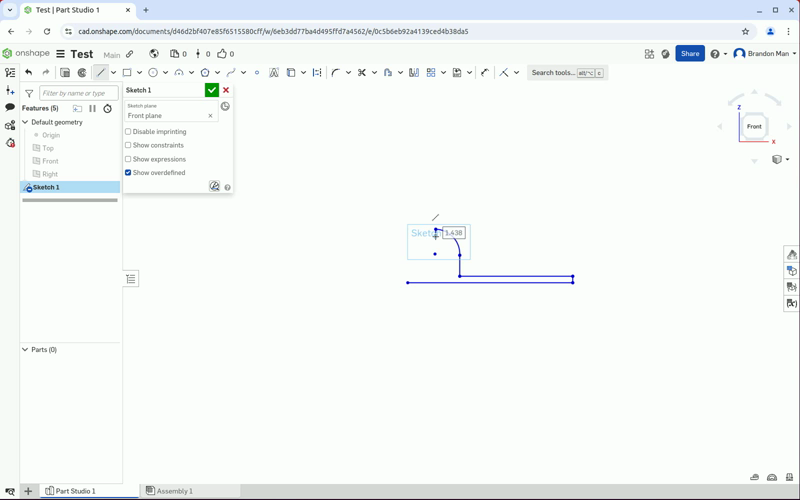
key(esc)
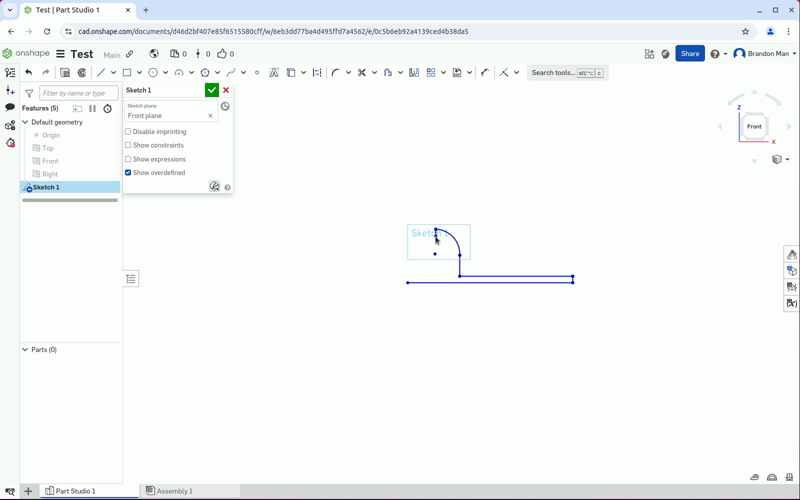
key(a)
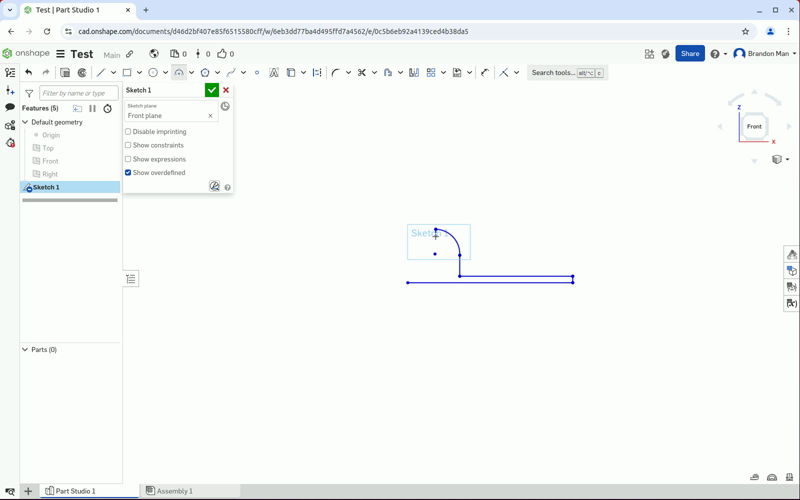
mouse_move(435, 236)
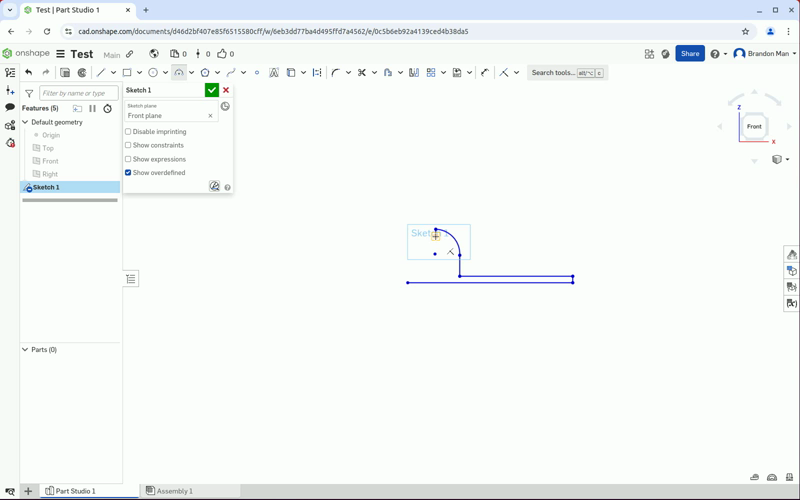
click(435, 236)
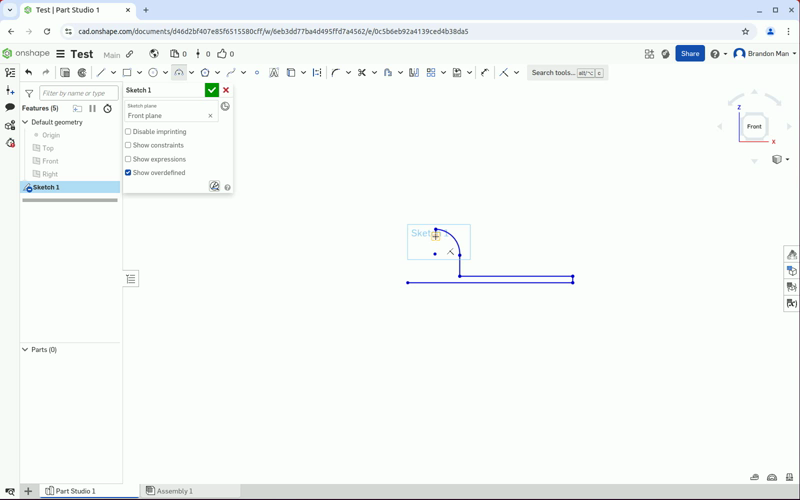
key_down(shift)
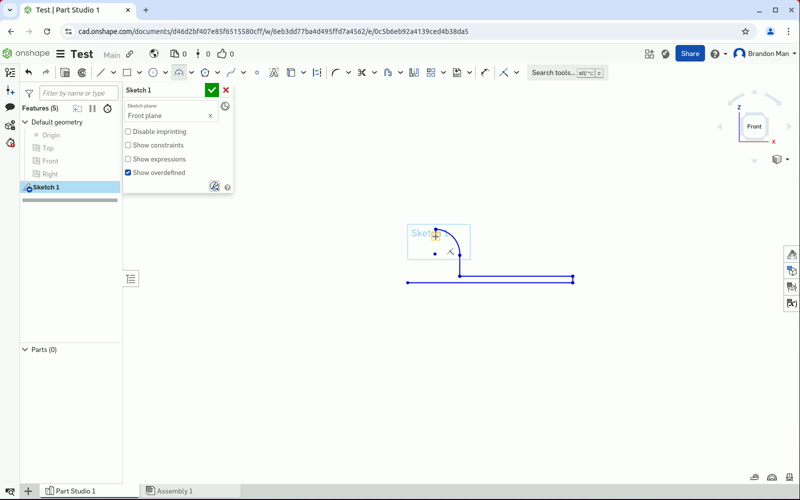
mouse_move(432, 236)
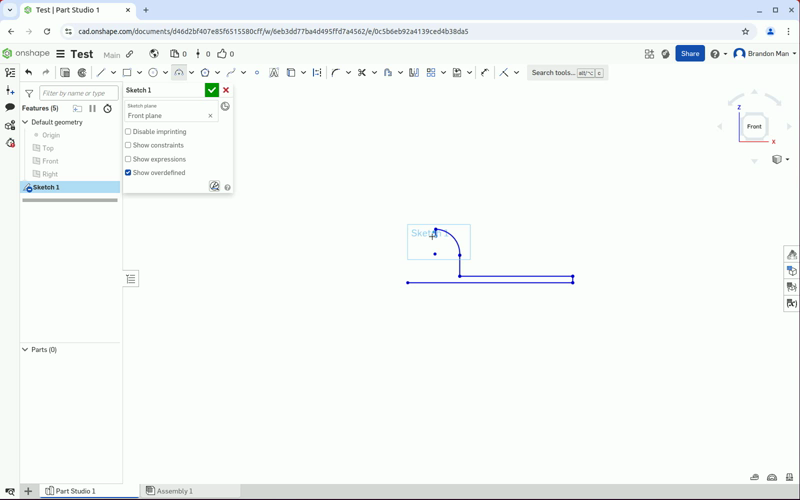
scroll(6)
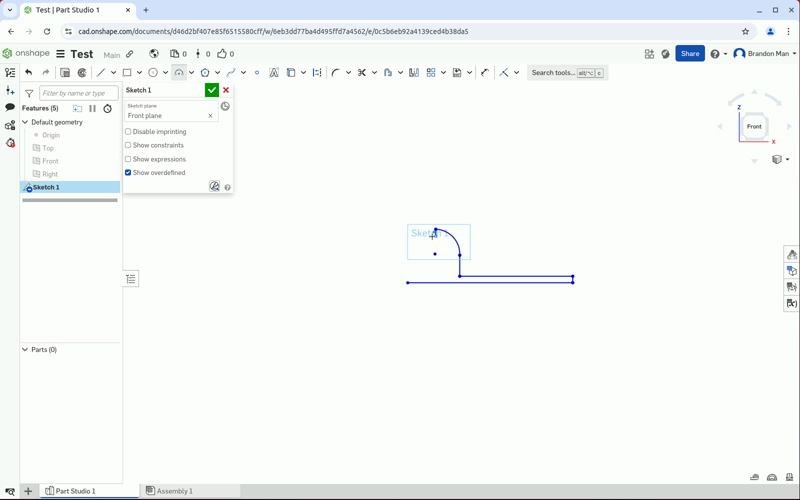
scroll(6)
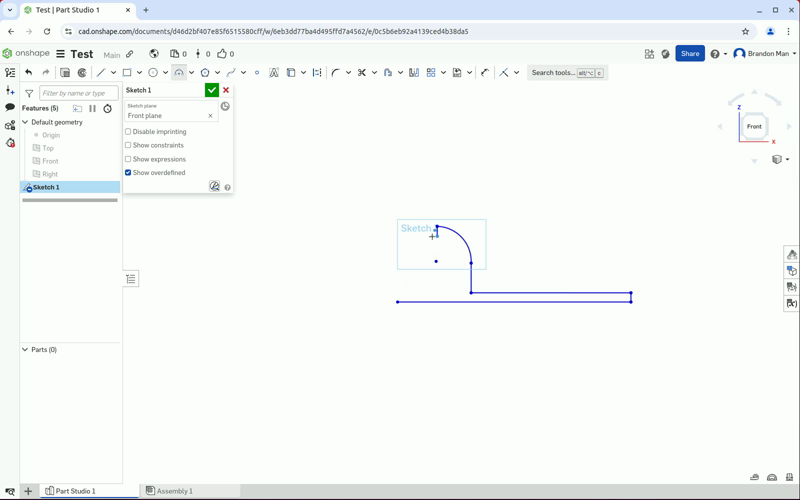
scroll(6)
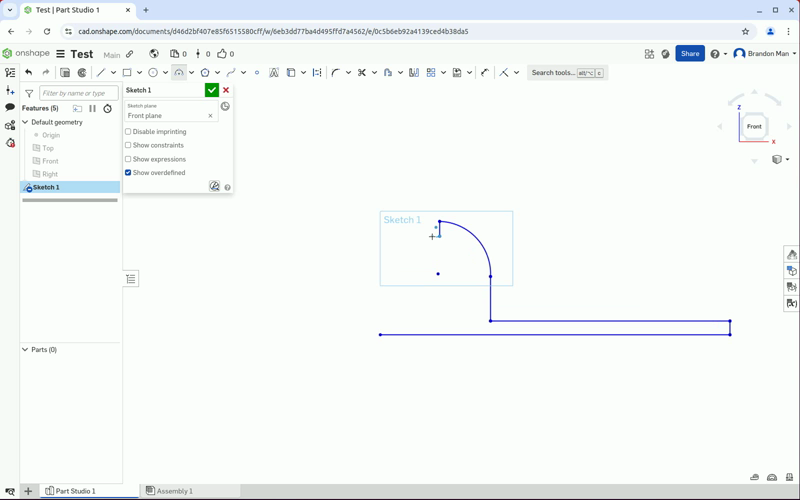
scroll(6)
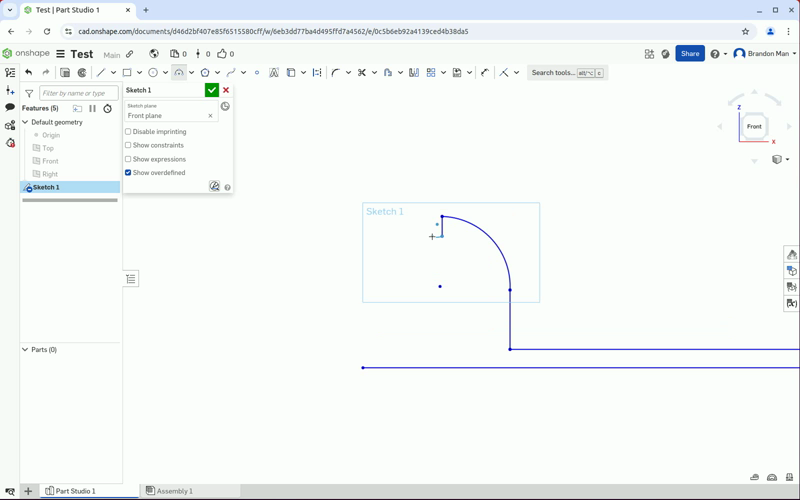
scroll(6)
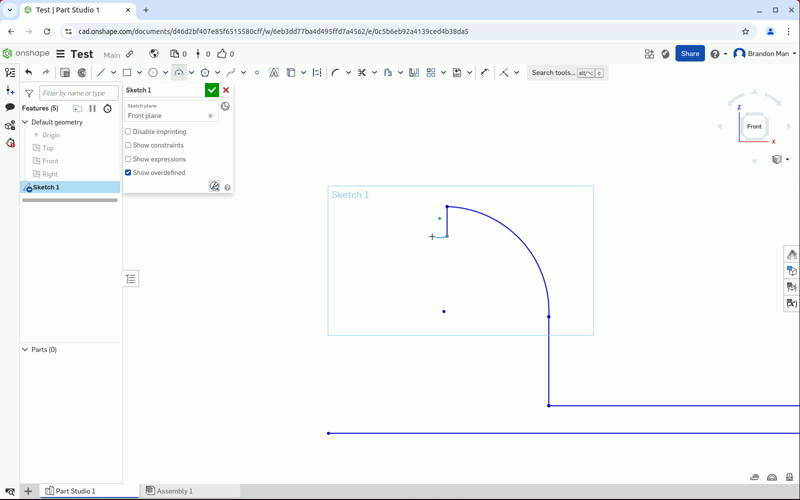
scroll(6)
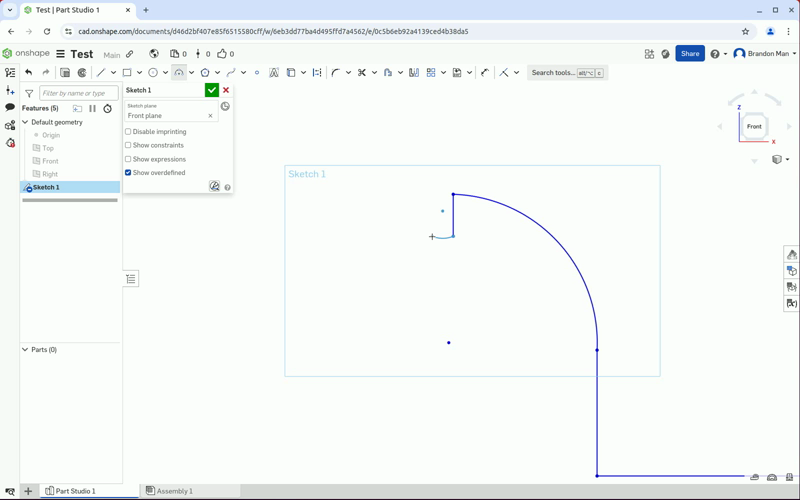
scroll(6)
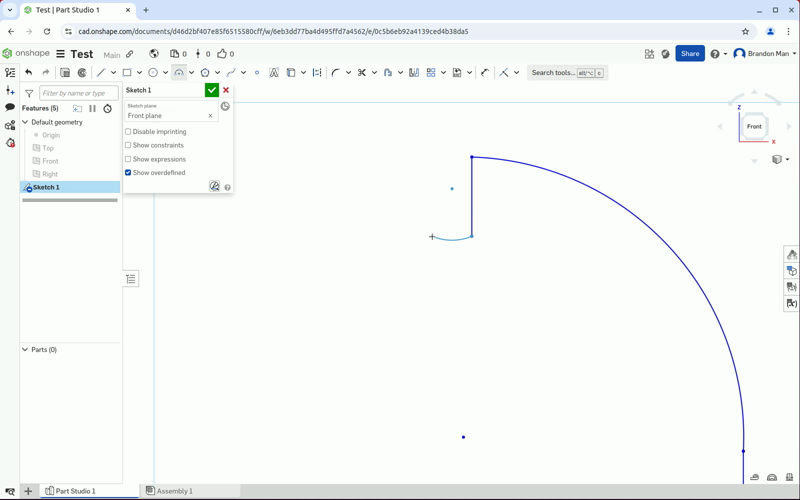
click(432, 236)
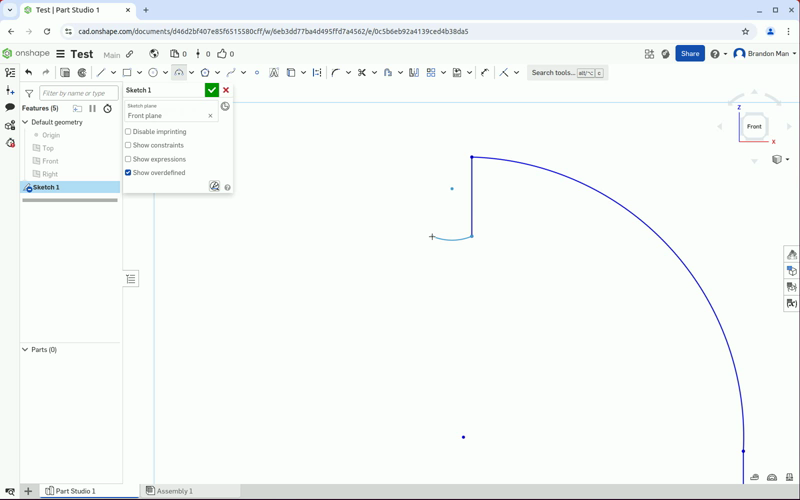
scroll(-6)
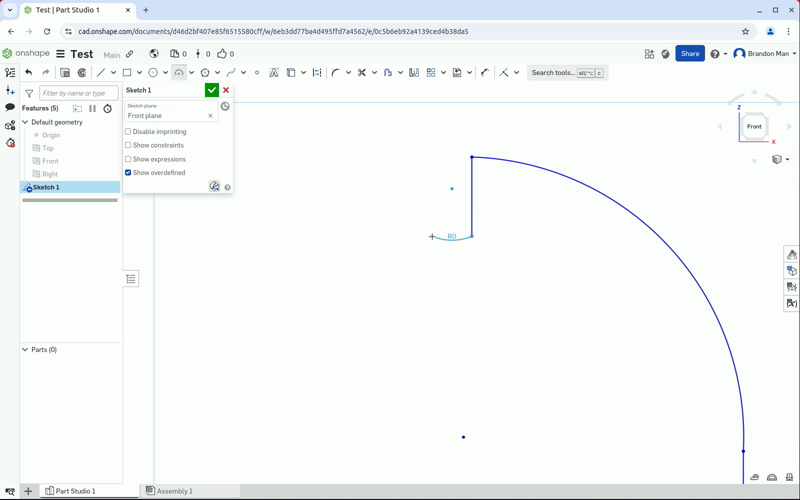
scroll(-6)
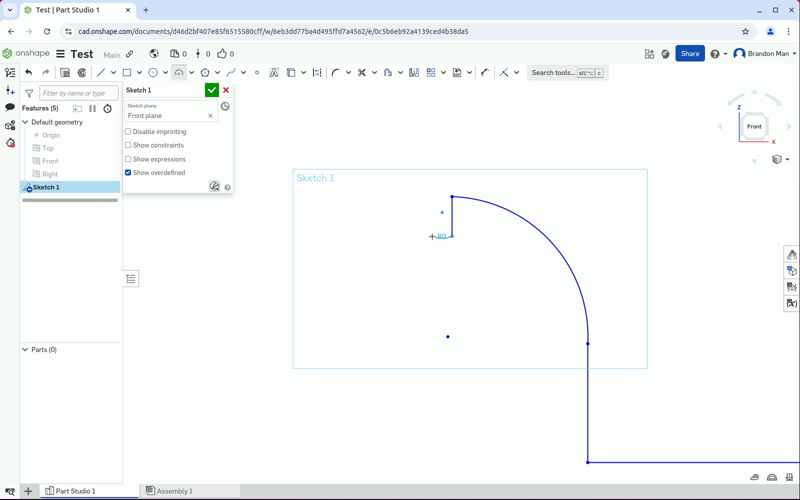
scroll(-6)
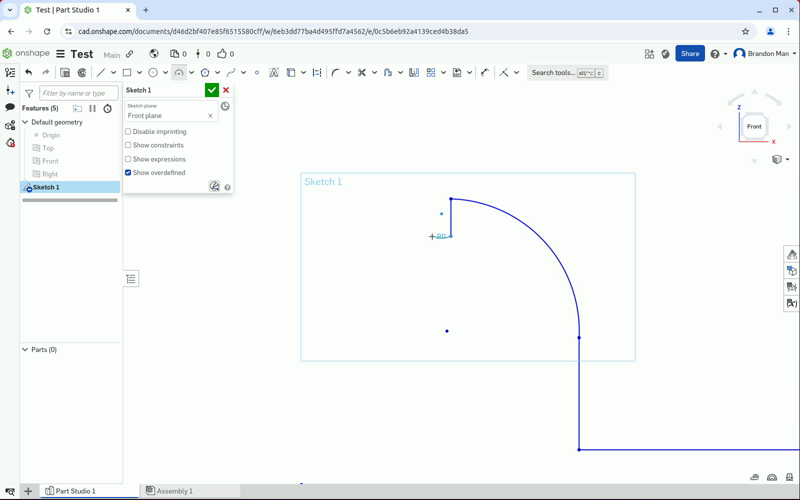
scroll(-6)
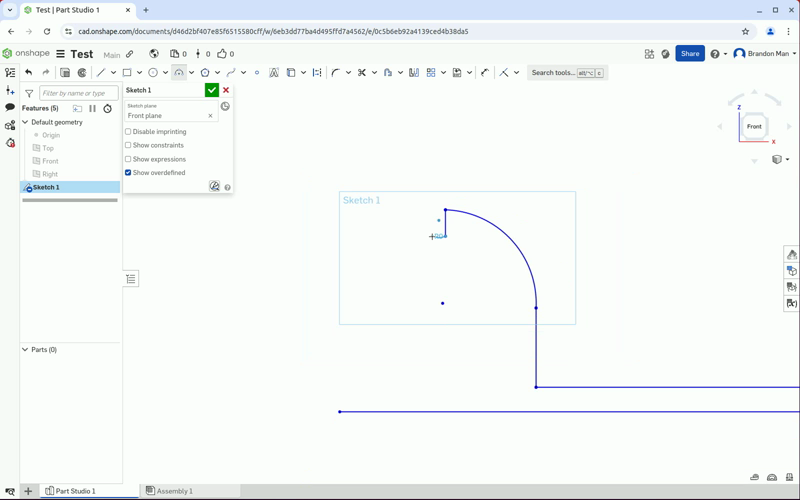
scroll(-6)
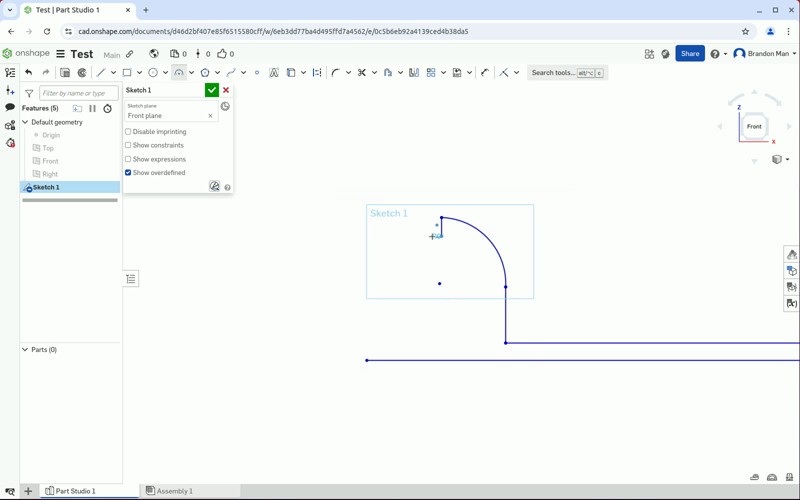
scroll(-6)
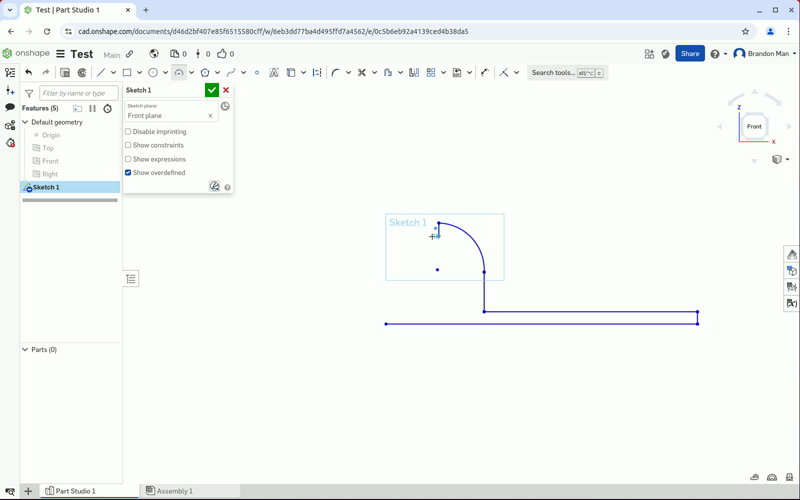
scroll(-6)
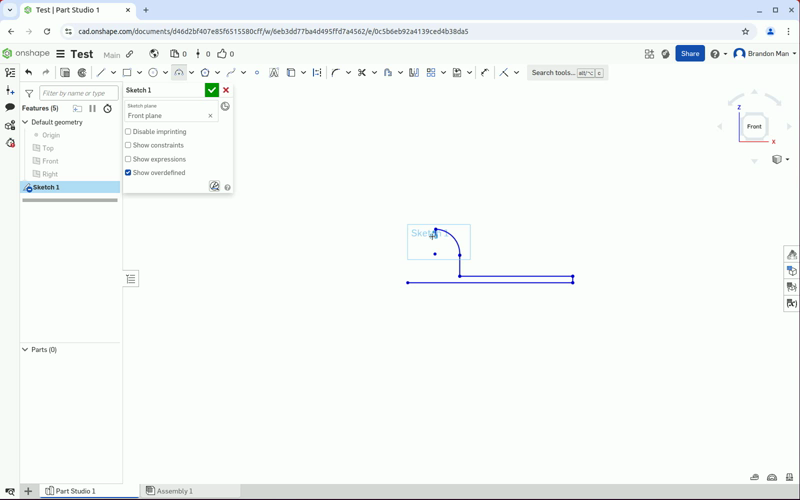
mouse_move(434, 292)
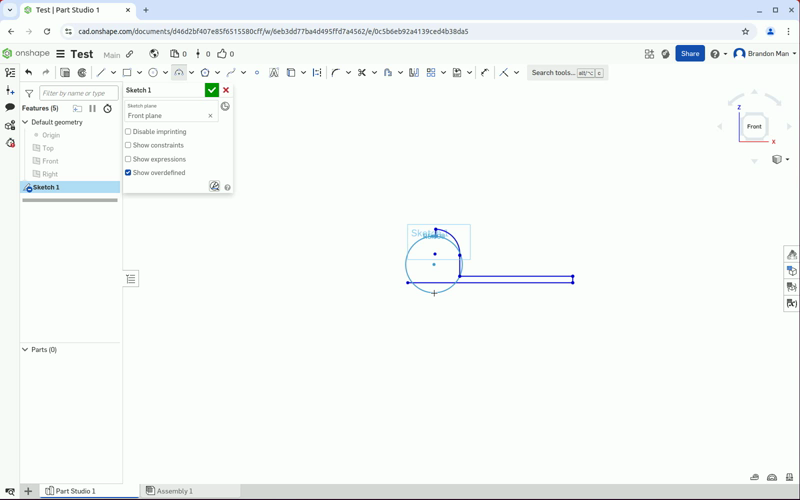
scroll(6)
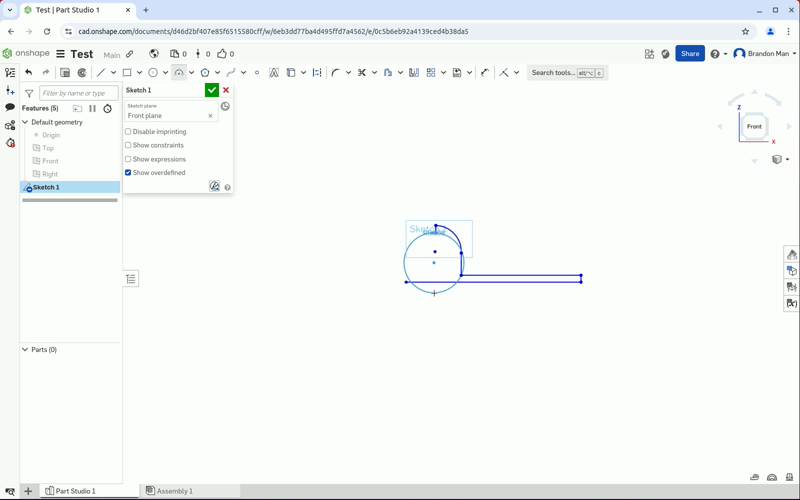
scroll(6)
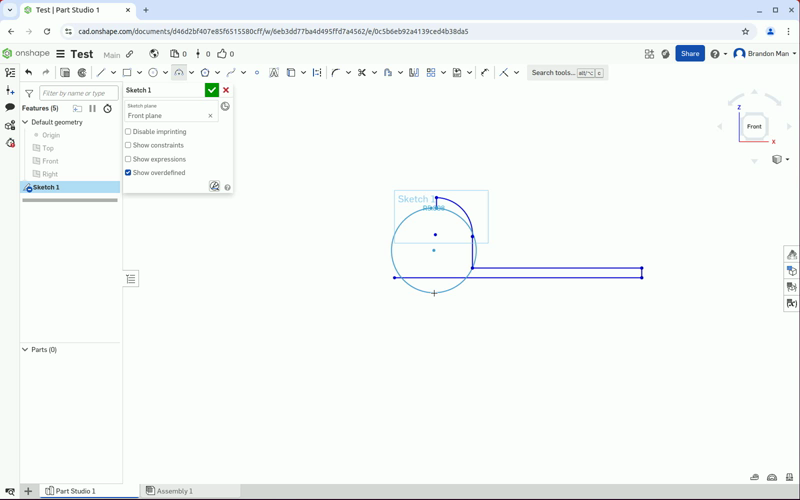
scroll(6)
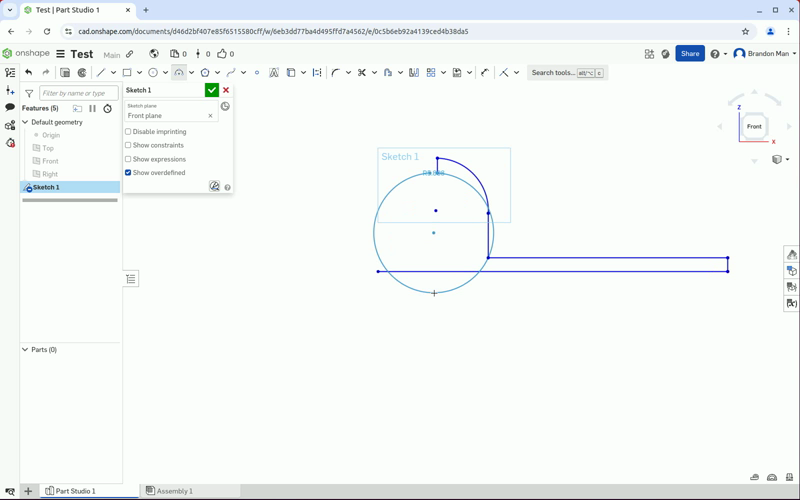
scroll(6)
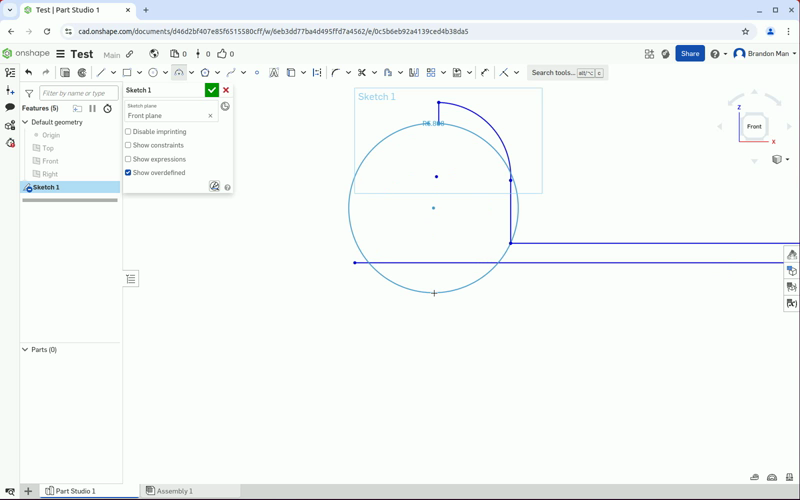
scroll(6)
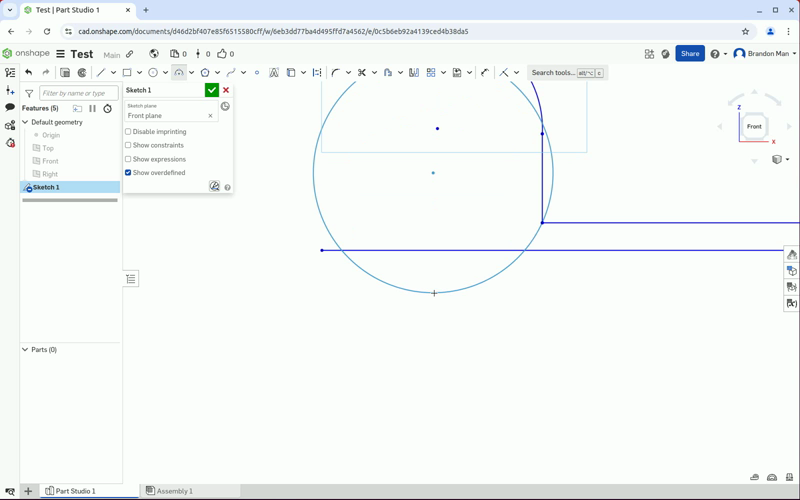
scroll(6)
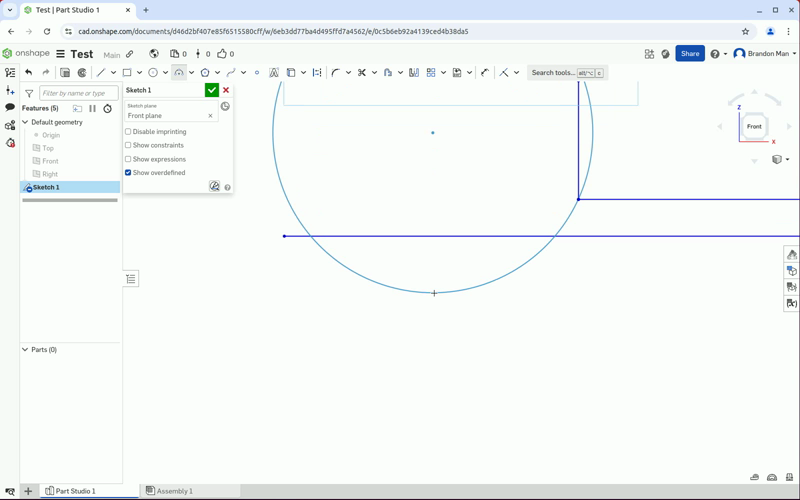
scroll(6)
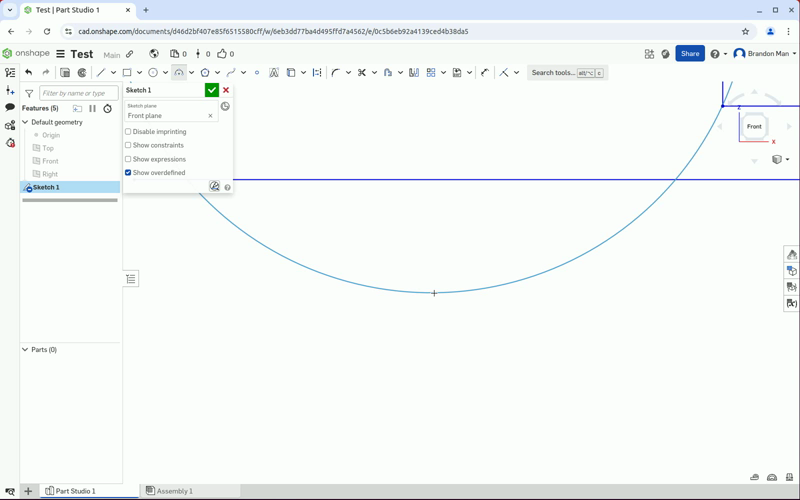
click(434, 292)
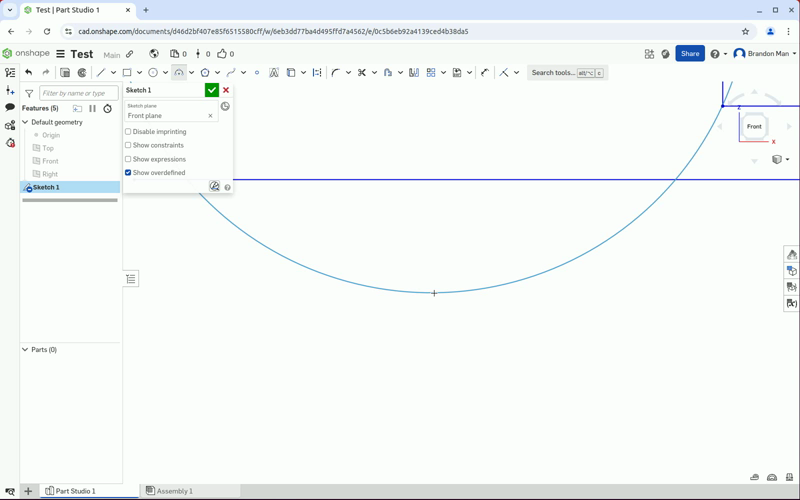
scroll(-6)
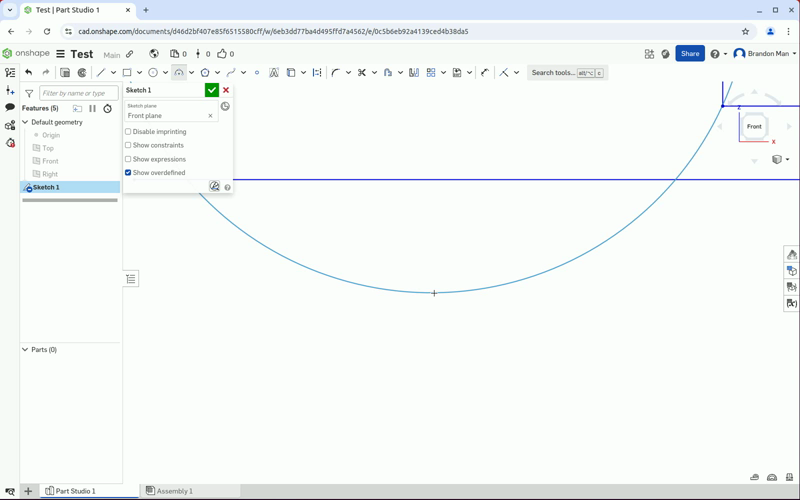
scroll(-6)
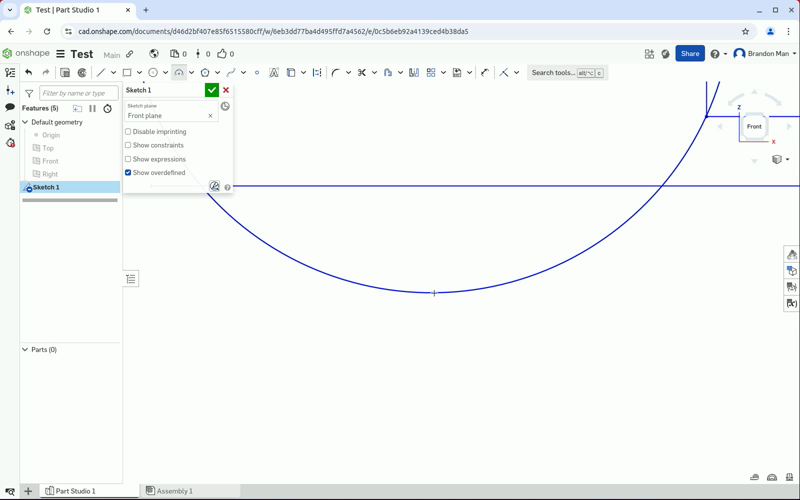
scroll(-6)
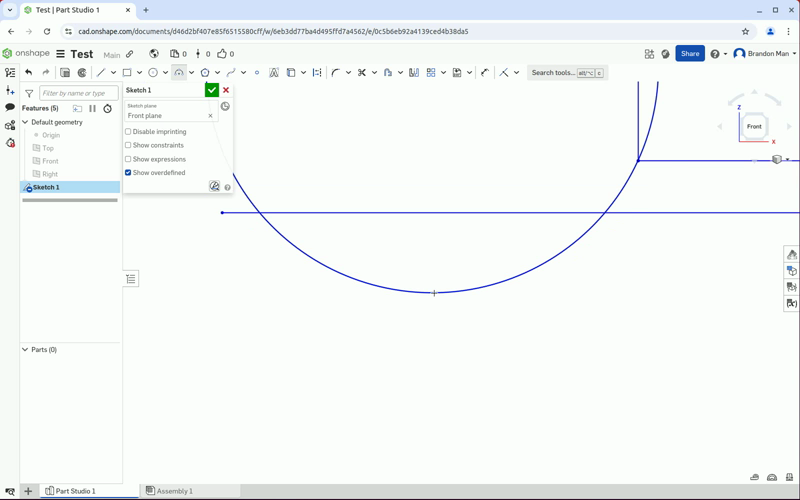
scroll(-6)
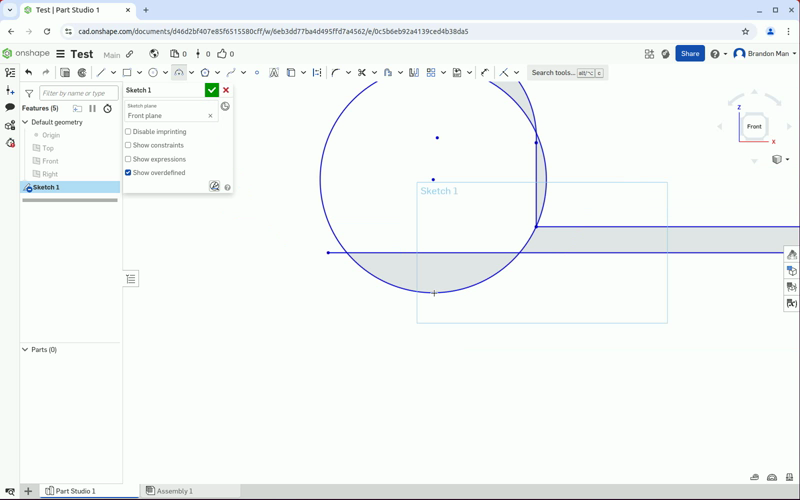
scroll(-6)
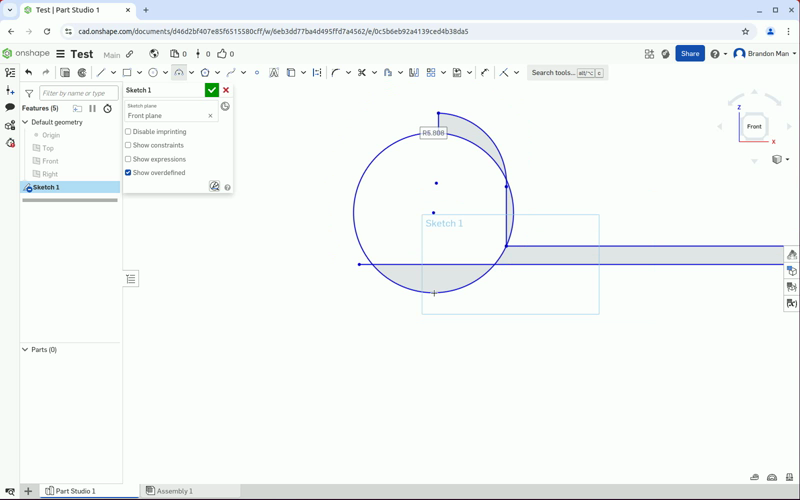
scroll(-6)
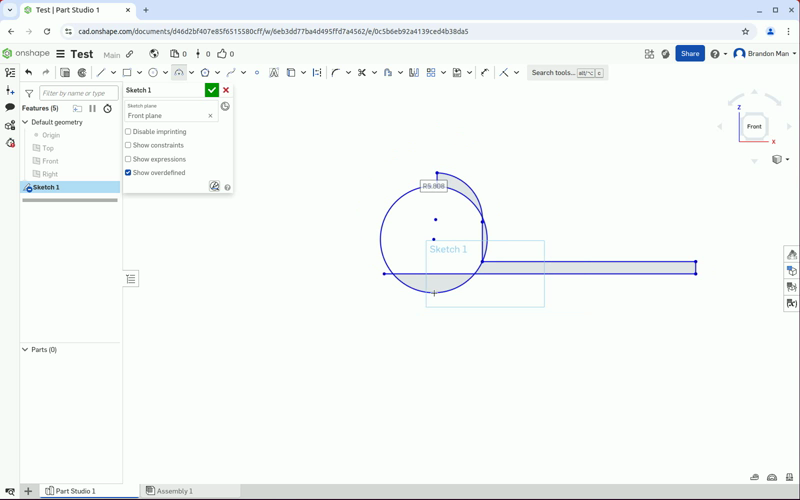
scroll(-6)
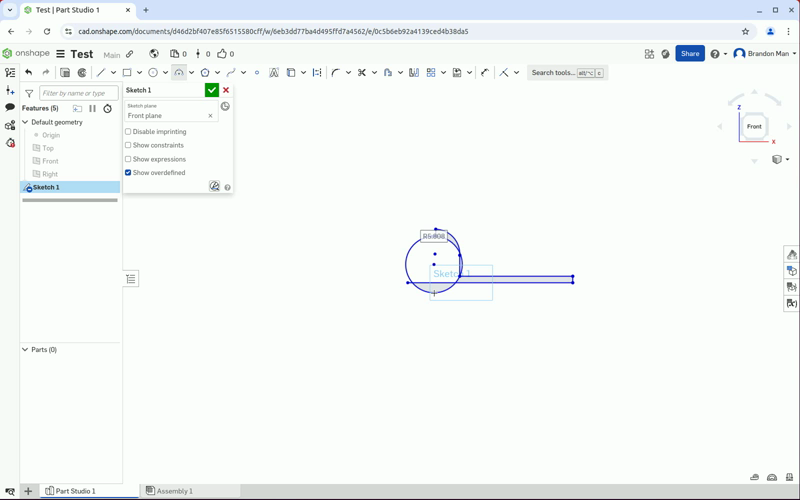
key_up(shift)
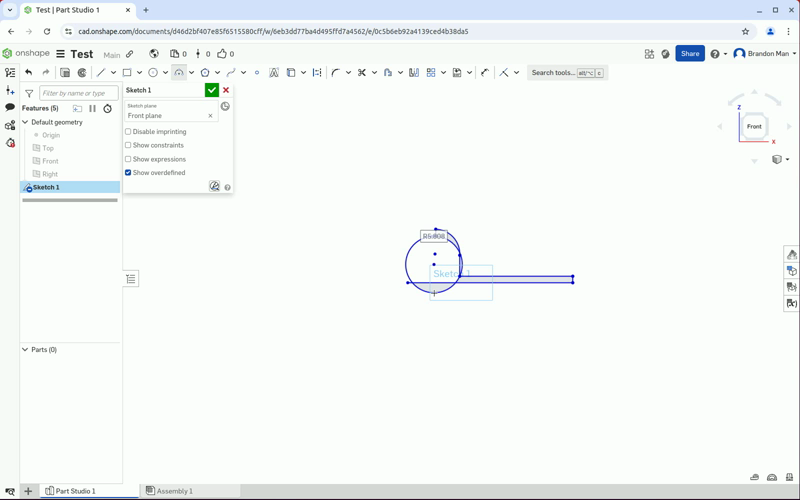
key(esc)
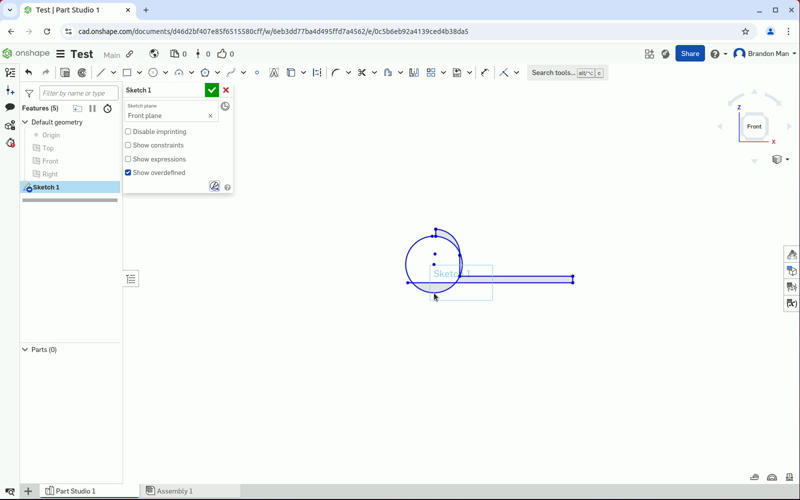
key(l)
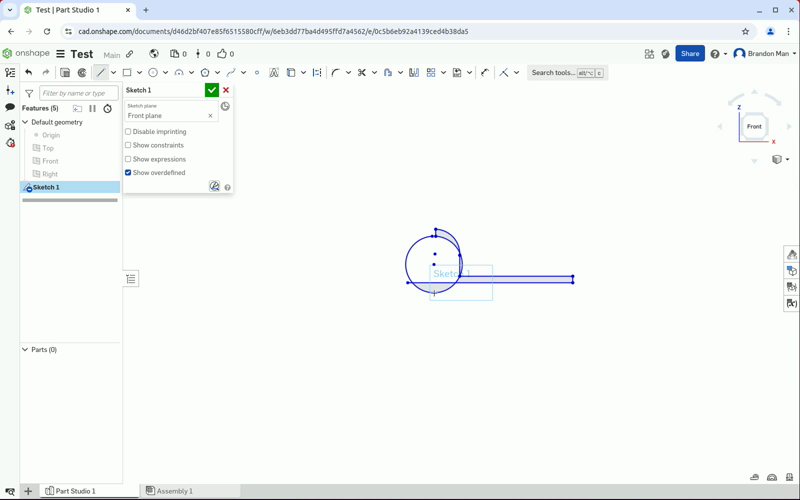
mouse_move(432, 236)
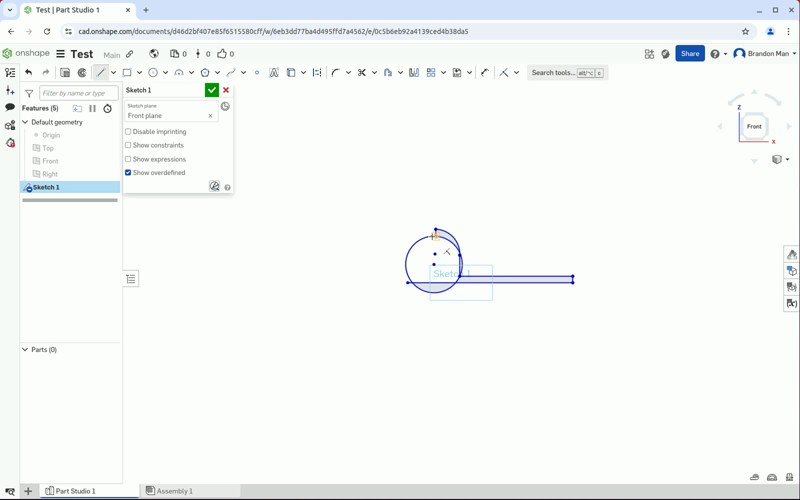
scroll(6)
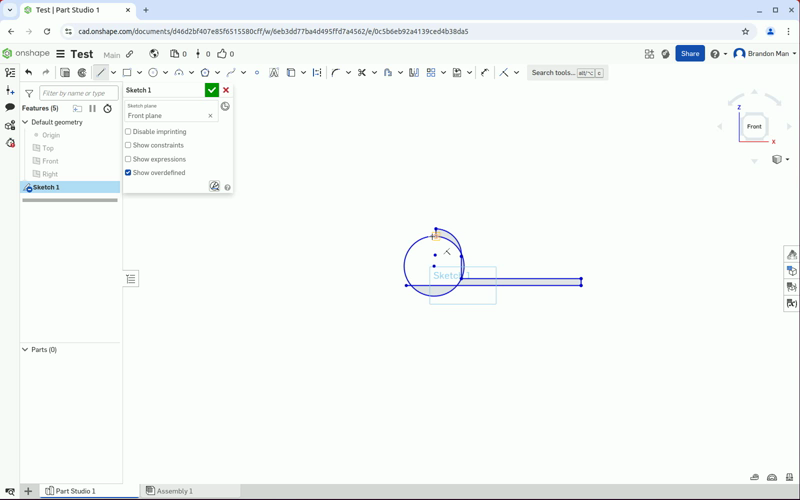
scroll(6)
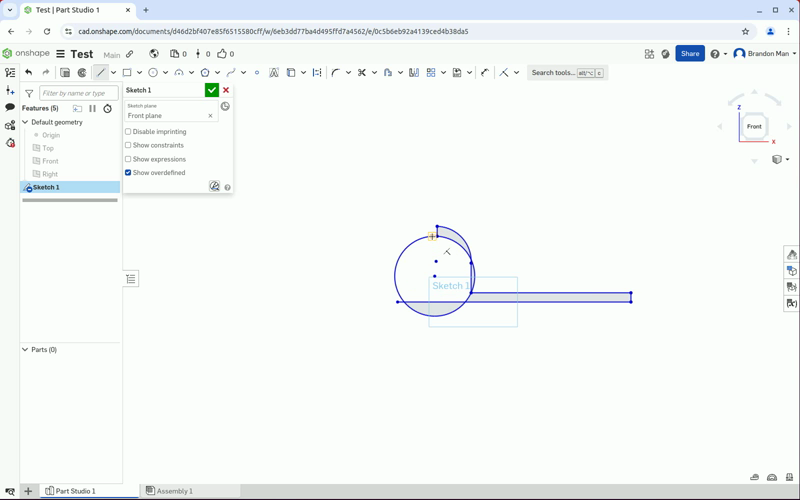
scroll(6)
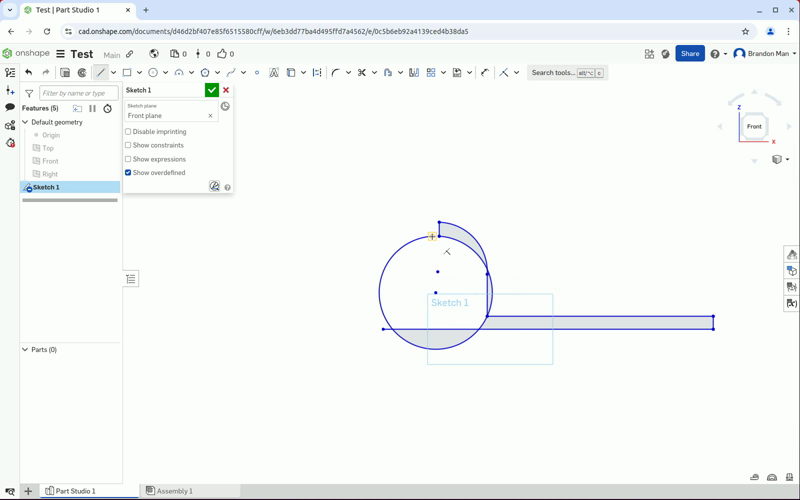
scroll(6)
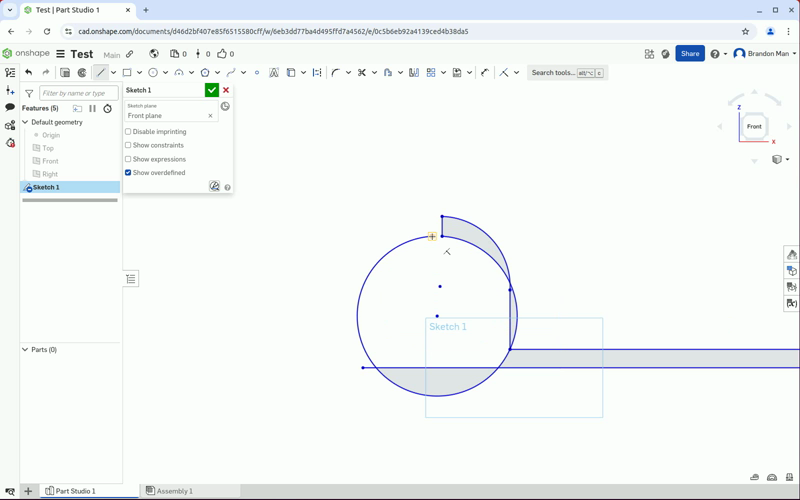
scroll(6)
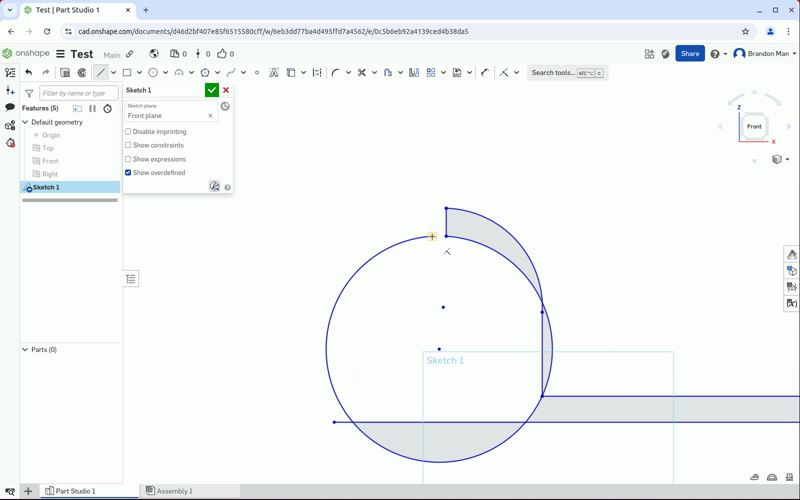
scroll(6)
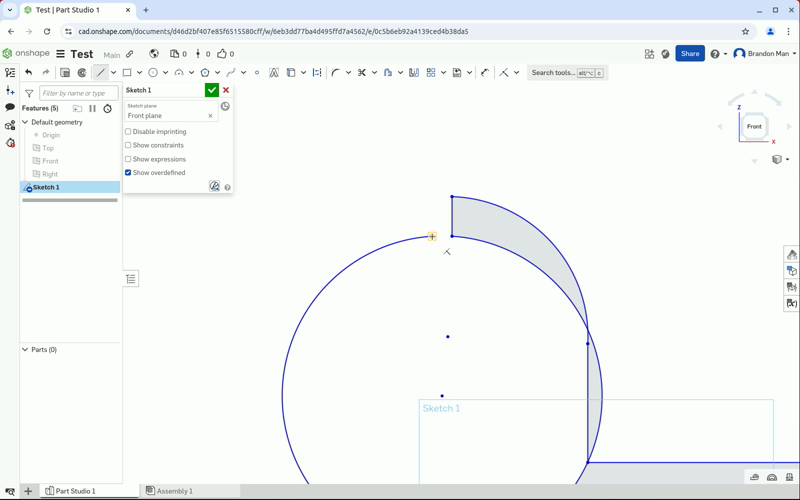
scroll(6)
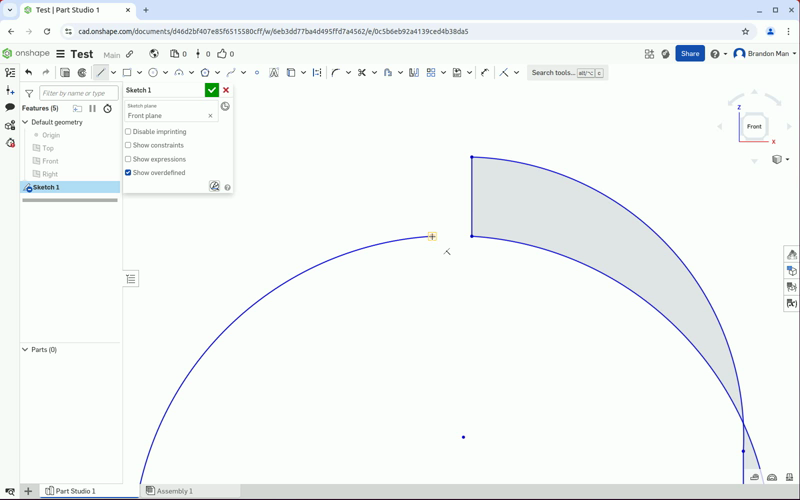
click(432, 236)
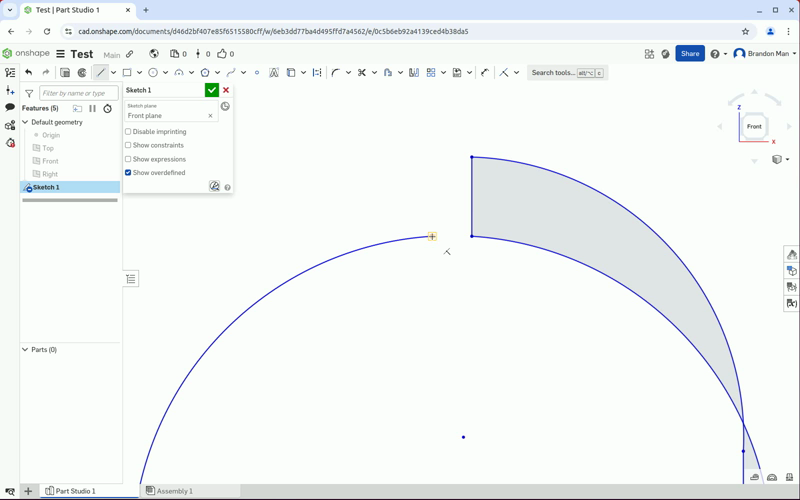
scroll(-6)
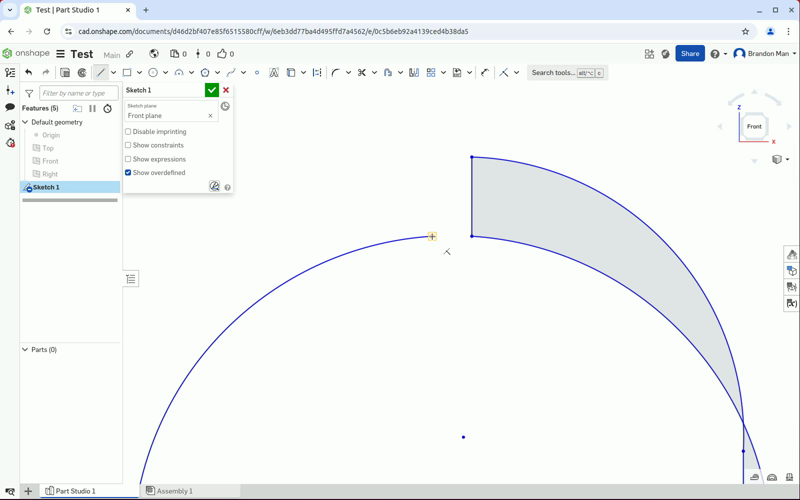
scroll(-6)
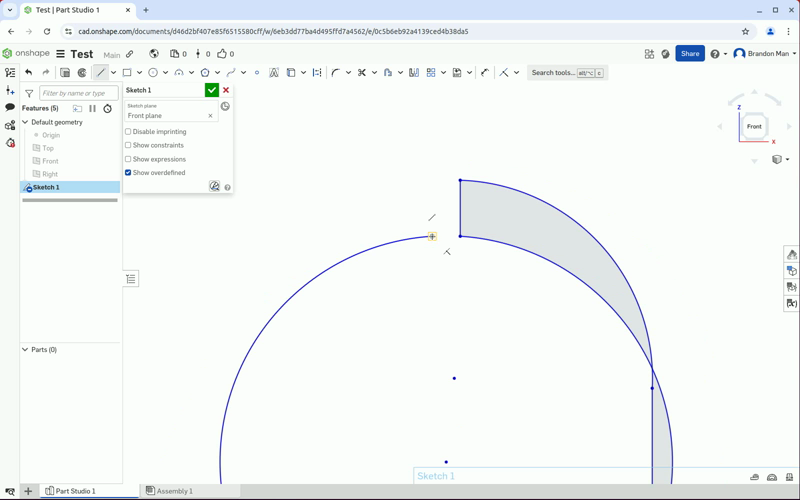
scroll(-6)
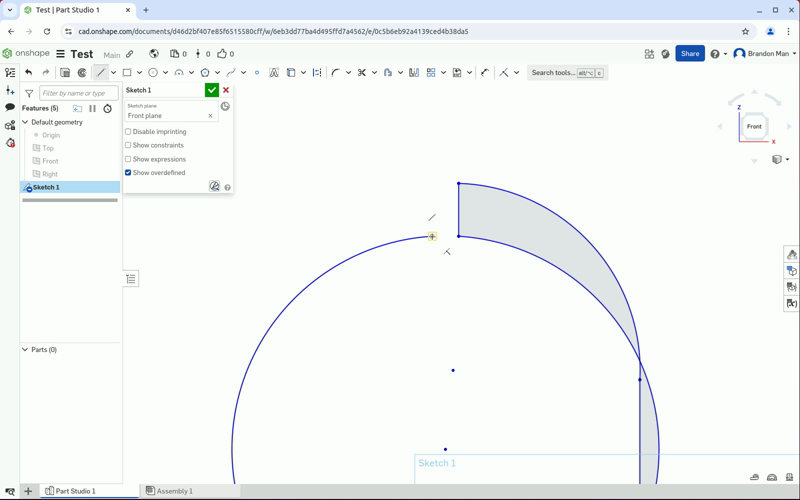
scroll(-6)
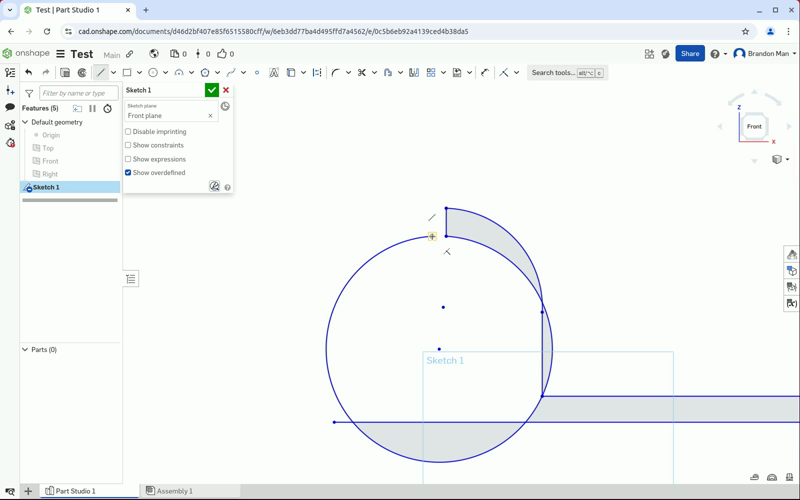
scroll(-6)
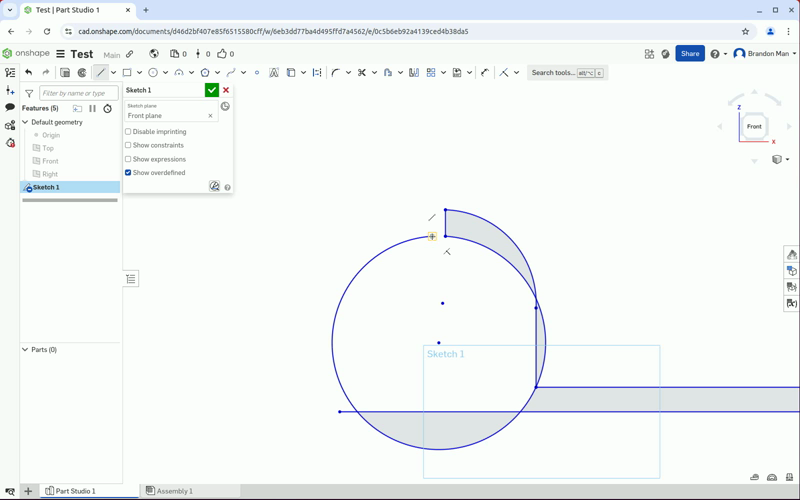
scroll(-6)
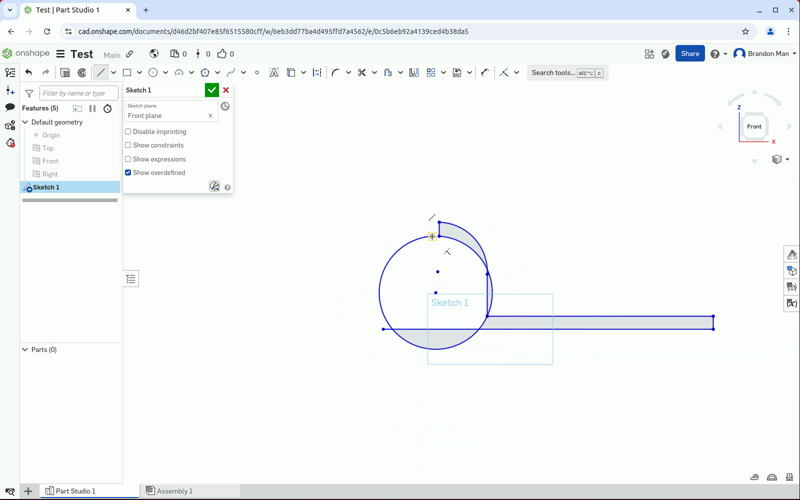
scroll(-6)
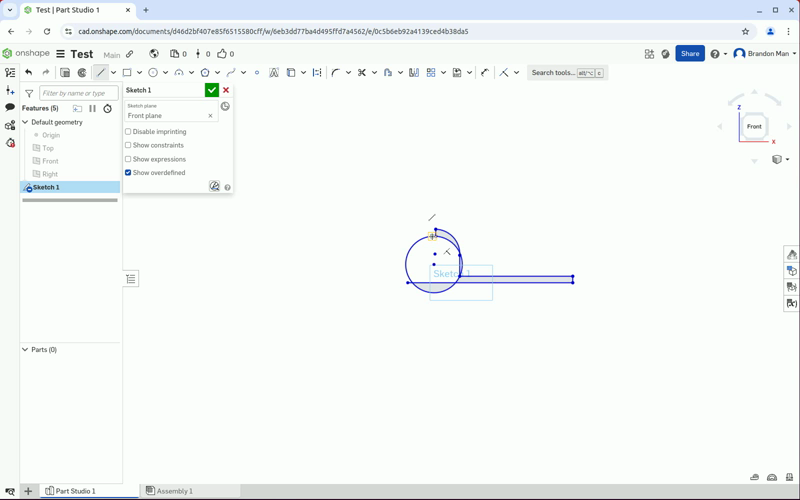
key_down(shift)
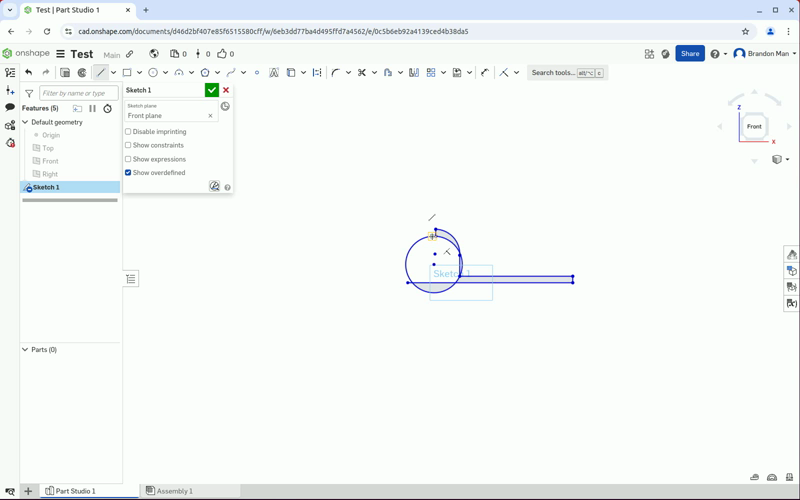
mouse_move(462, 236)
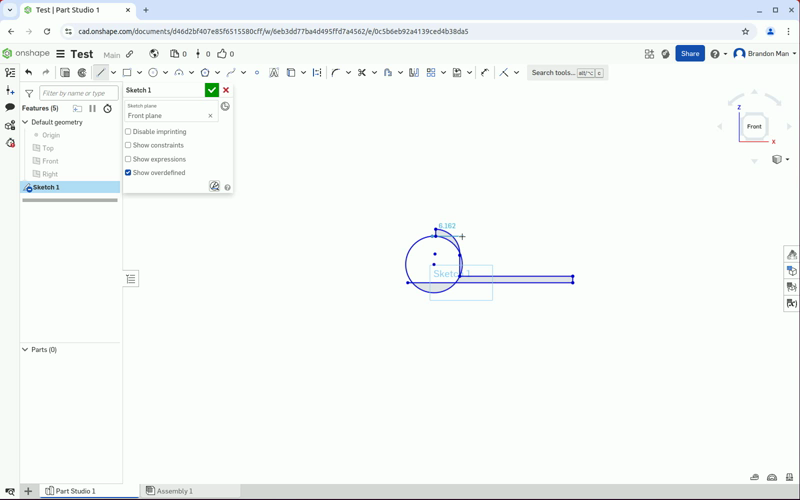
mouse_move(432, 229)
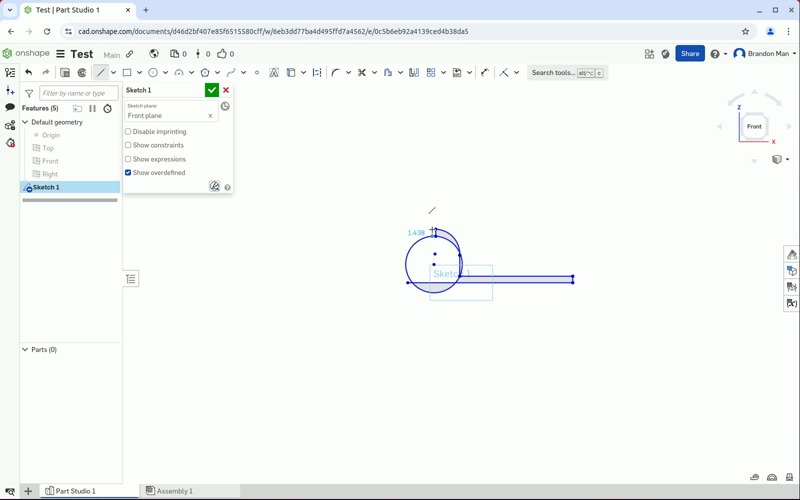
scroll(6)
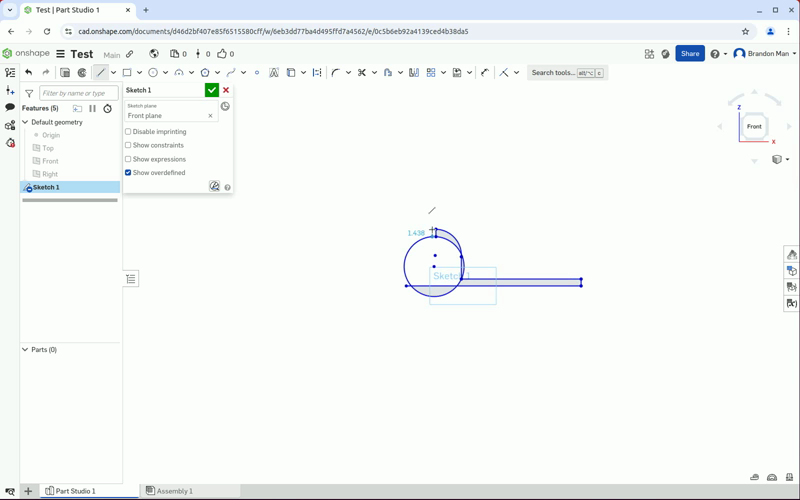
scroll(6)
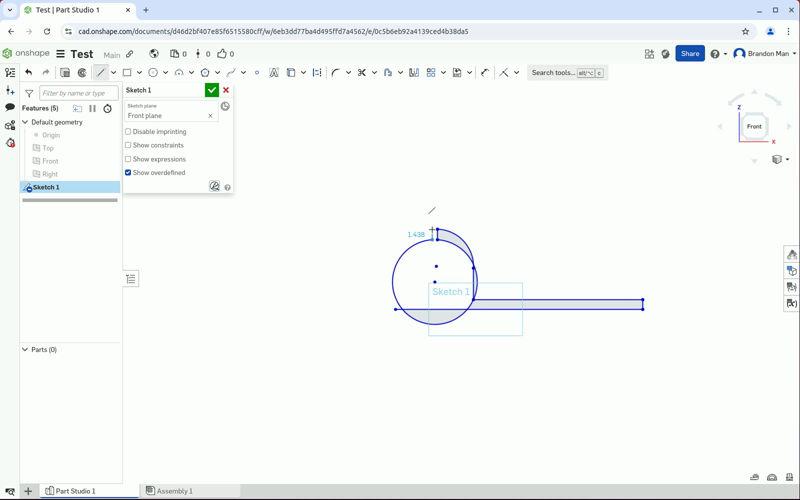
scroll(6)
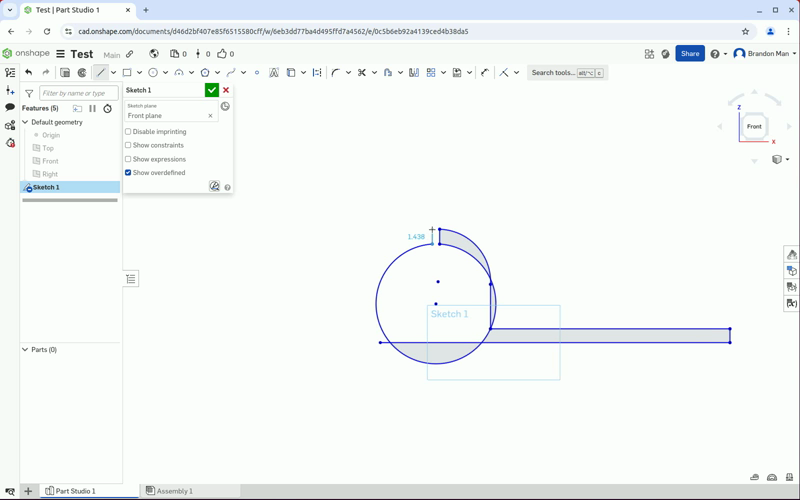
scroll(6)
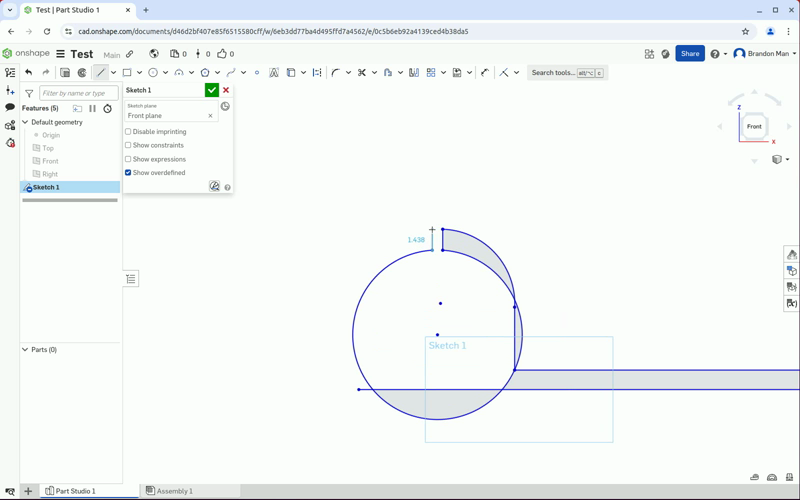
scroll(6)
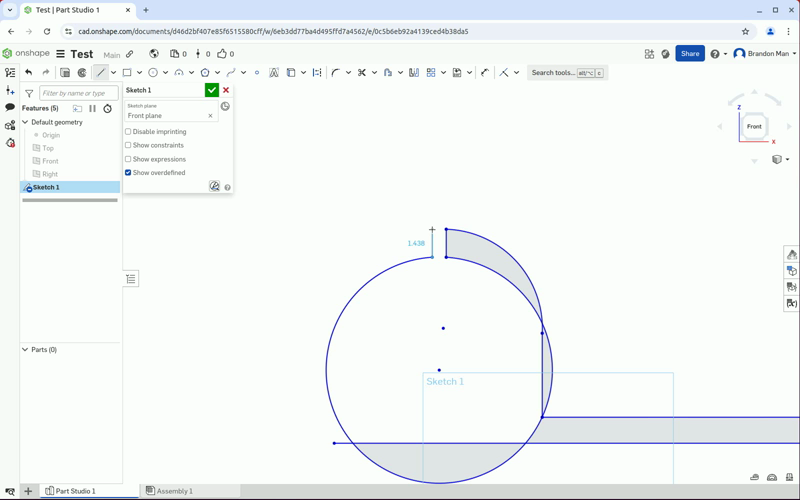
scroll(6)
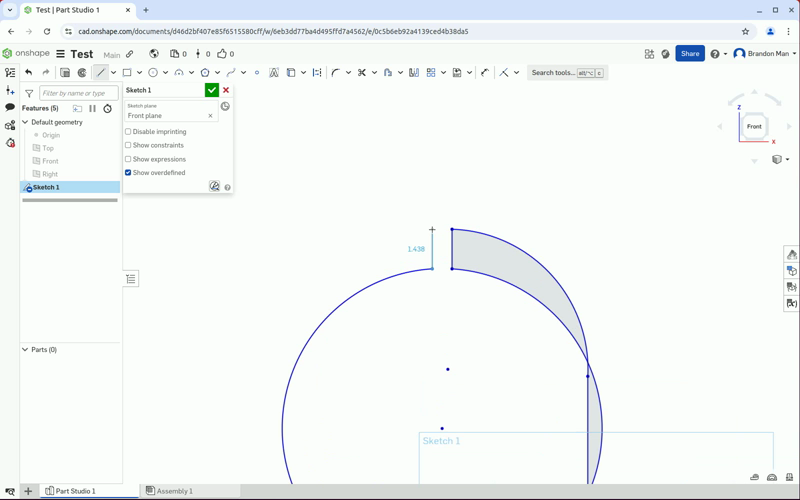
scroll(6)
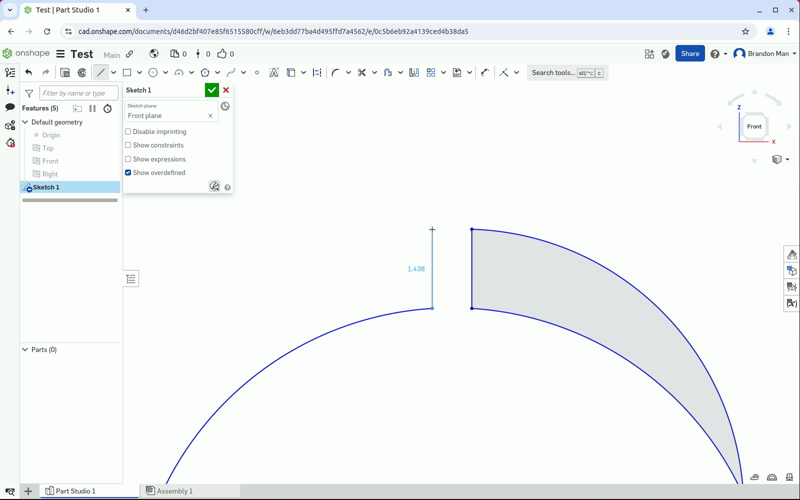
click(432, 229)
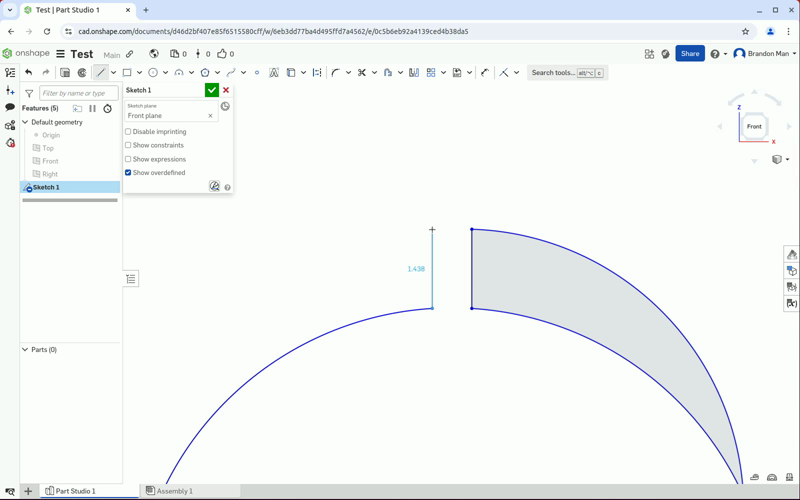
scroll(-6)
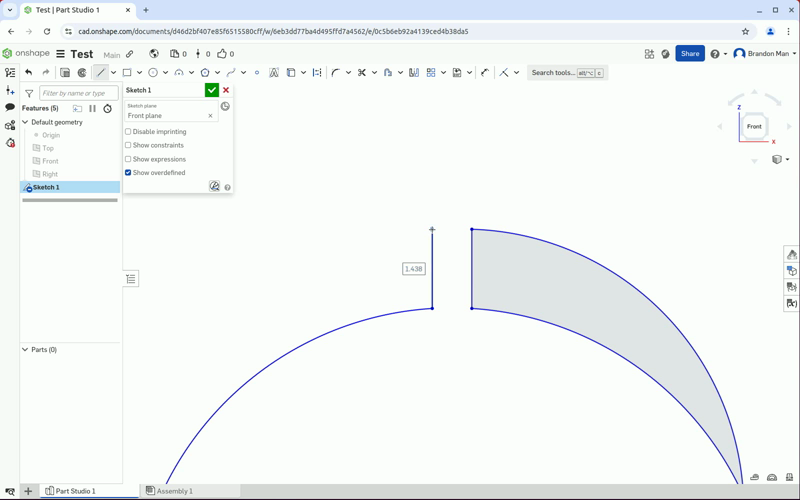
scroll(-6)
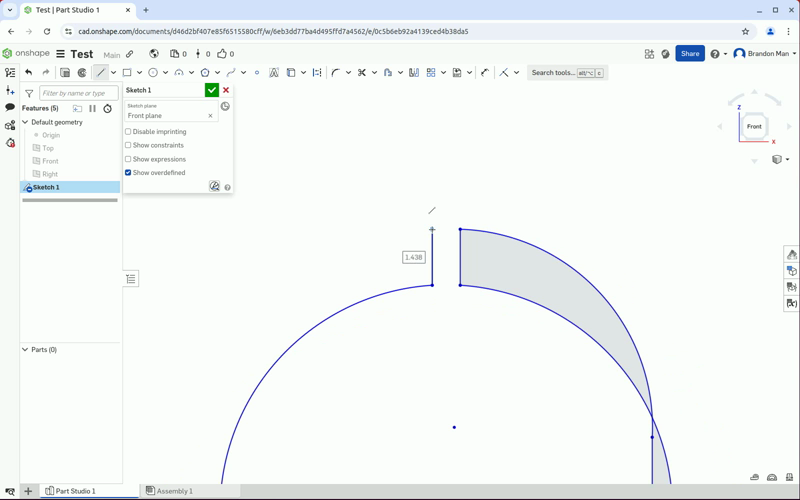
scroll(-6)
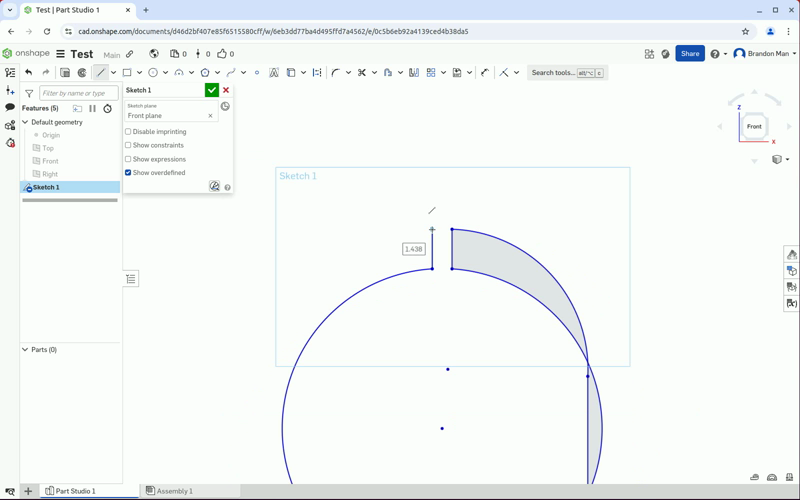
scroll(-6)
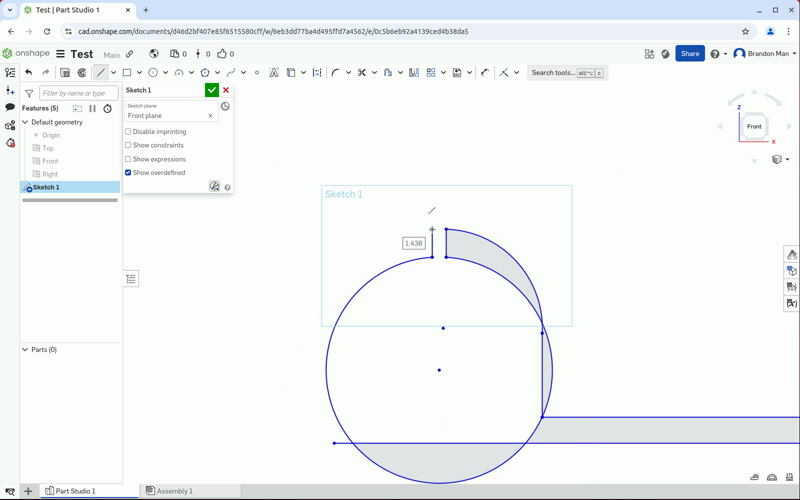
scroll(-6)
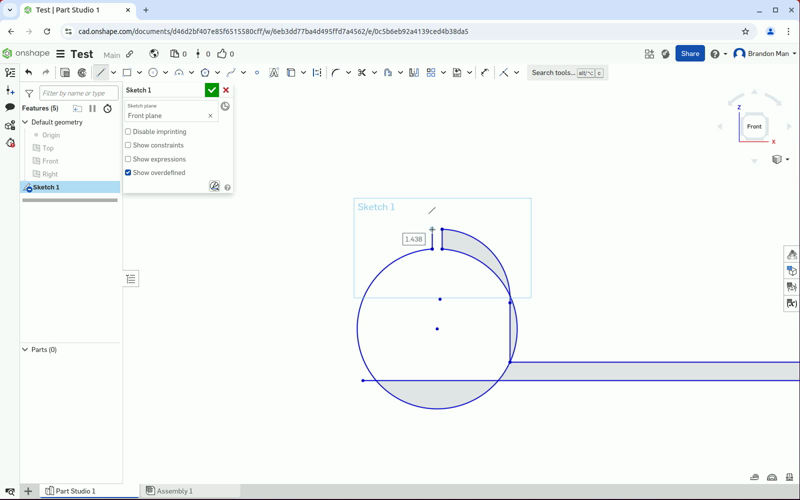
scroll(-6)
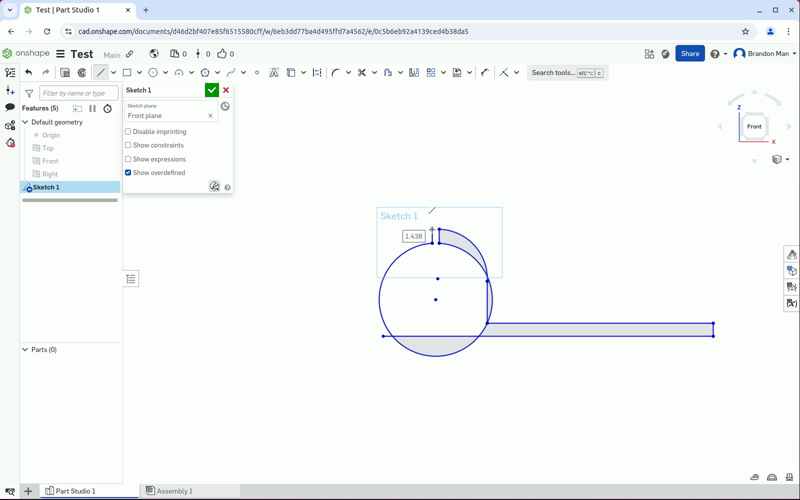
scroll(-6)
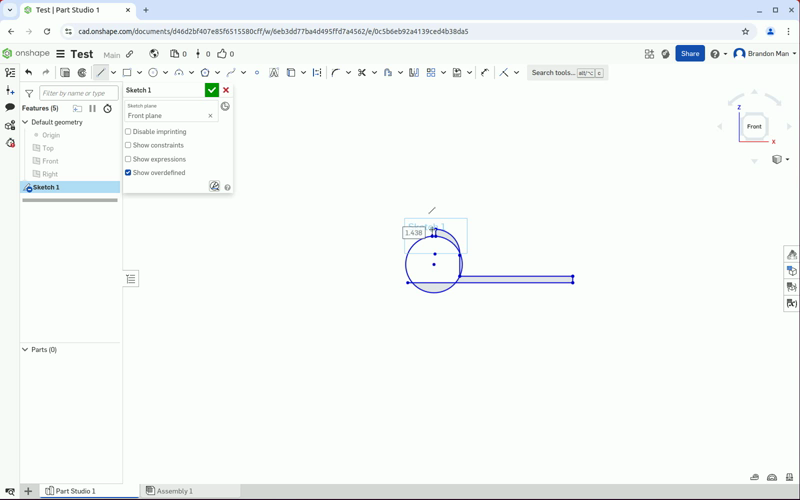
key_up(shift)
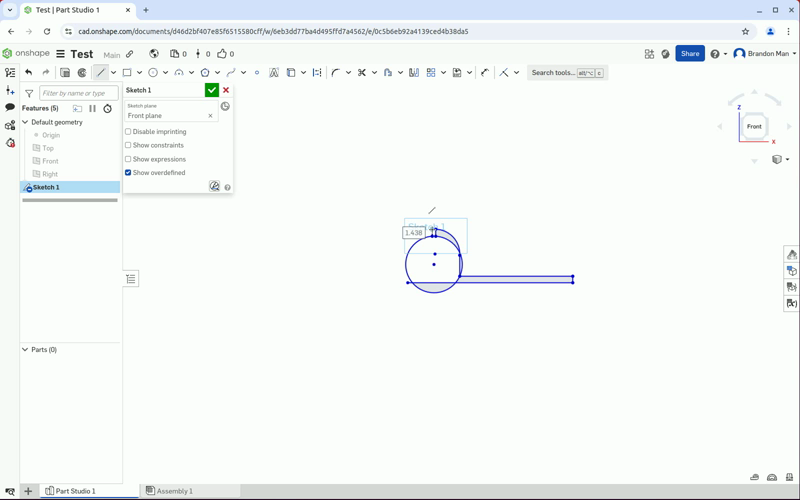
key(esc)
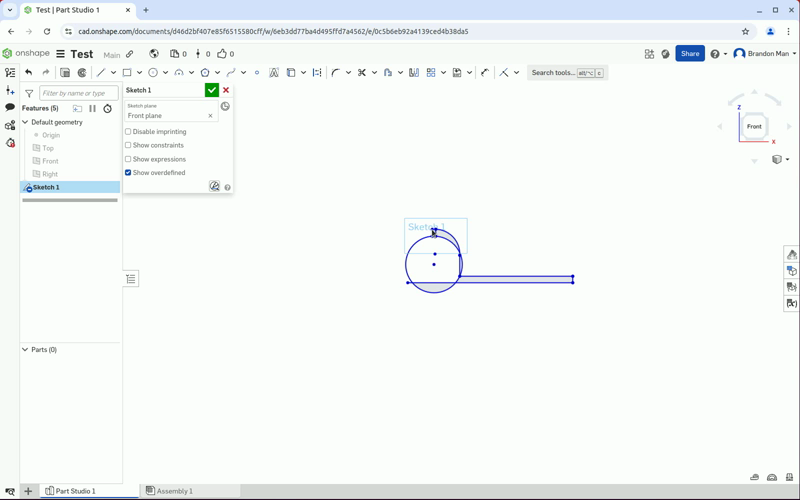
key(a)
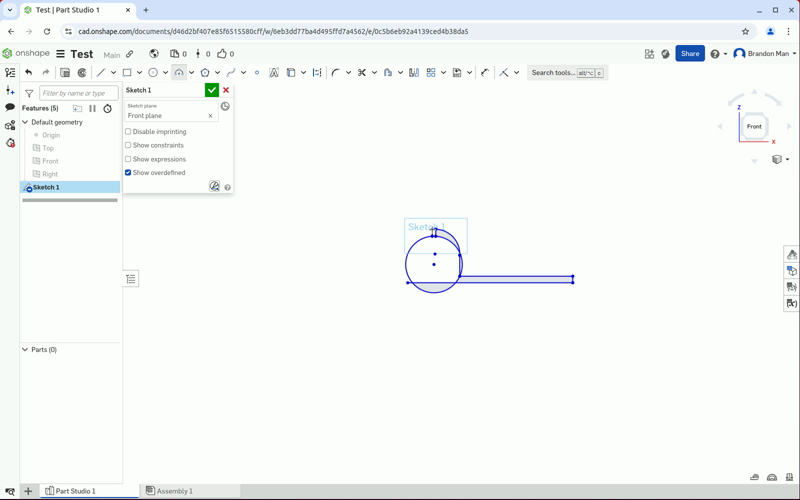
mouse_move(432, 229)
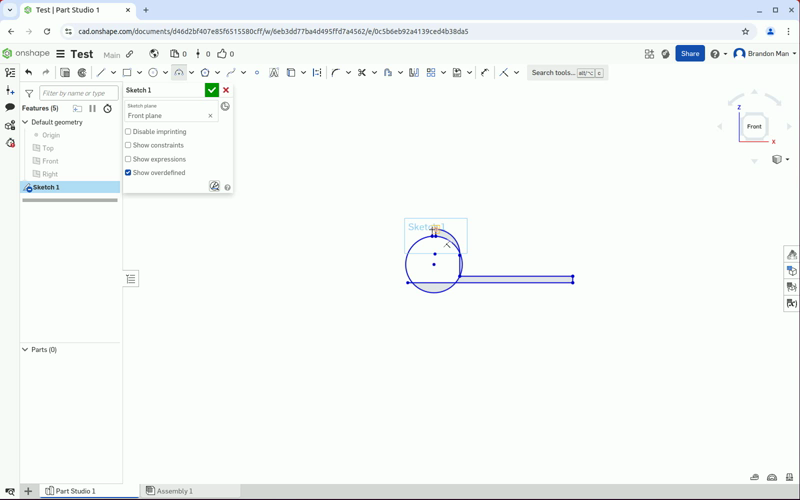
scroll(6)
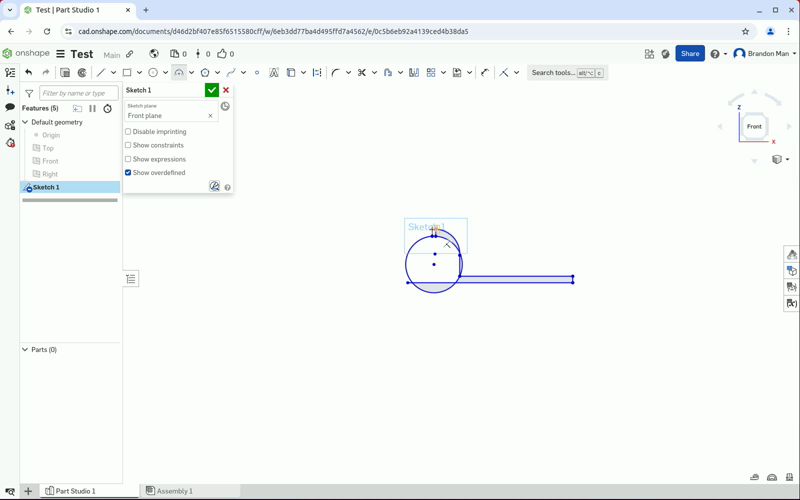
scroll(6)
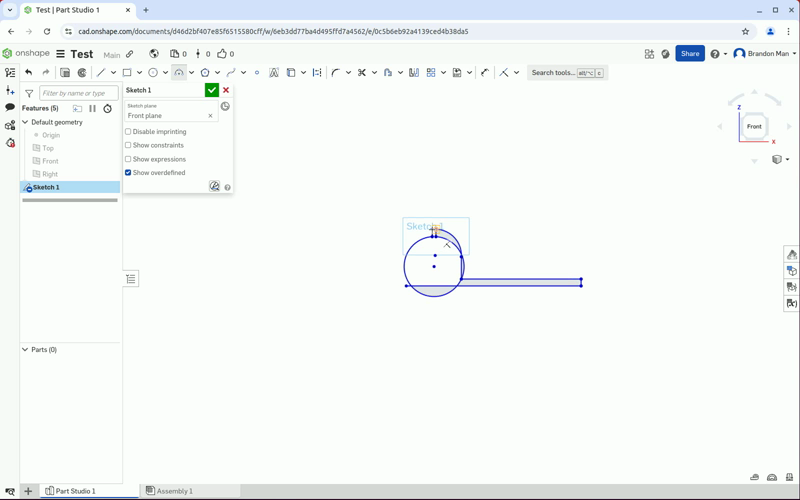
scroll(6)
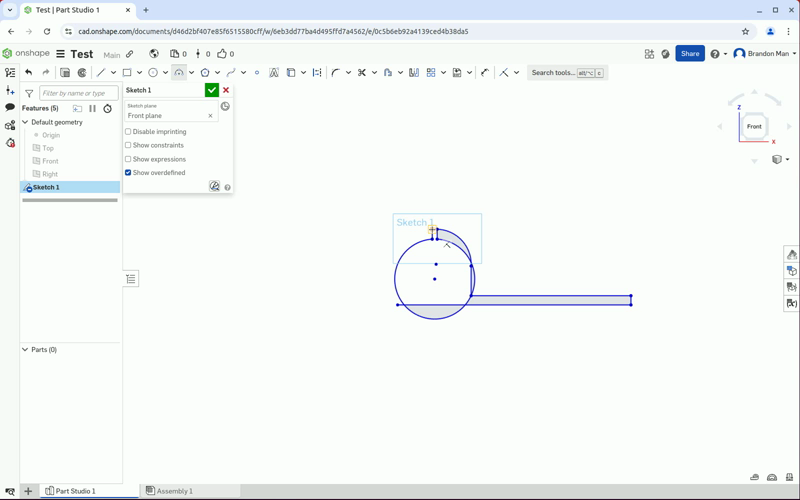
scroll(6)
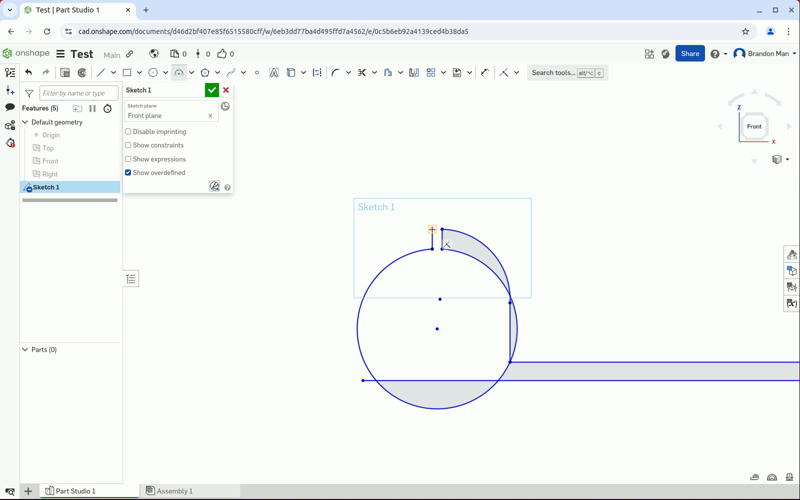
scroll(6)
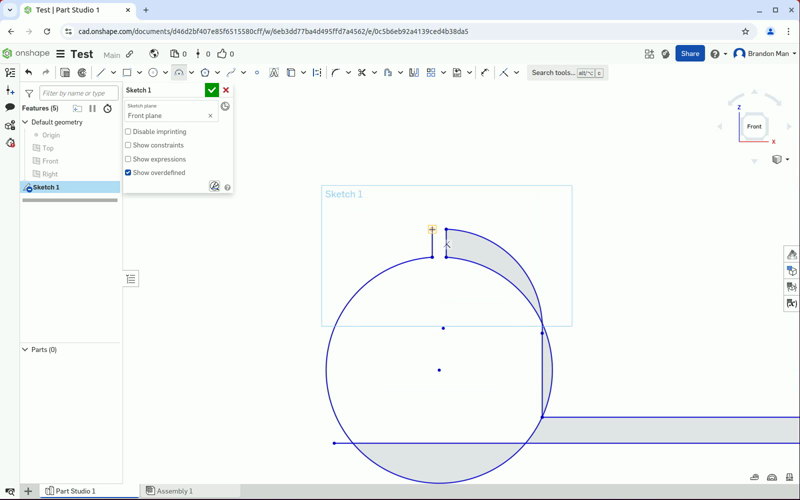
scroll(6)
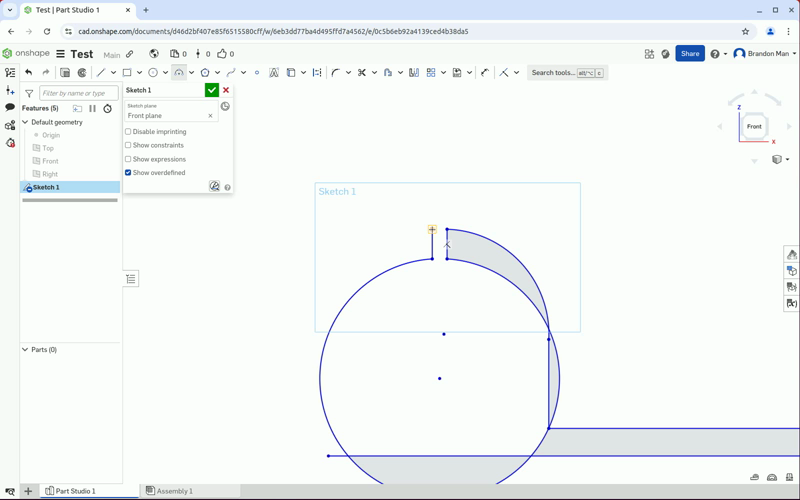
scroll(6)
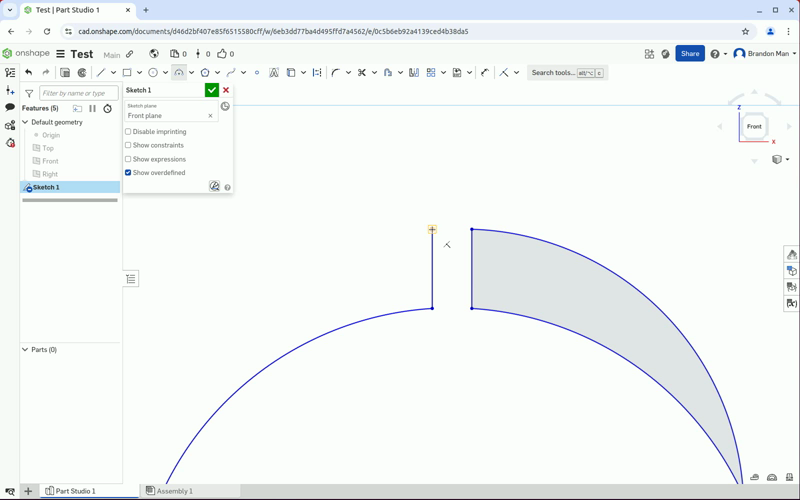
click(432, 229)
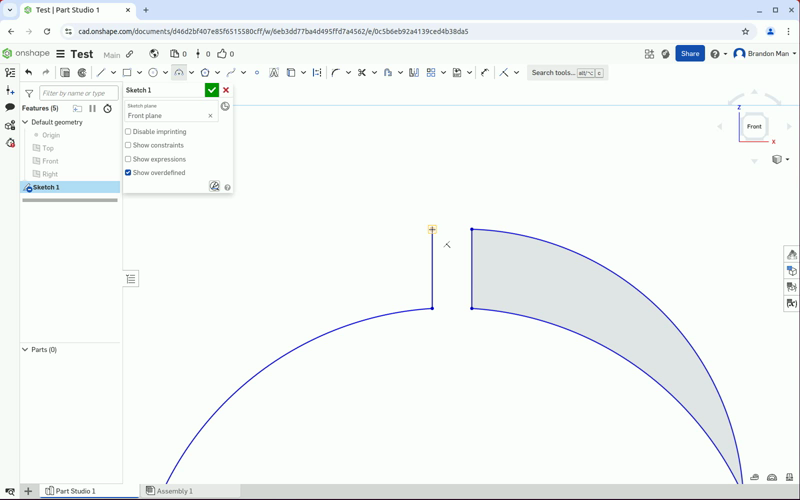
scroll(-6)
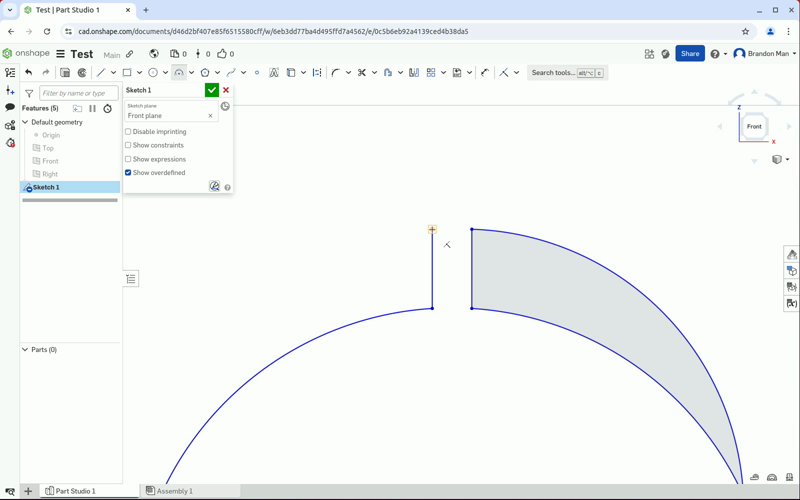
scroll(-6)
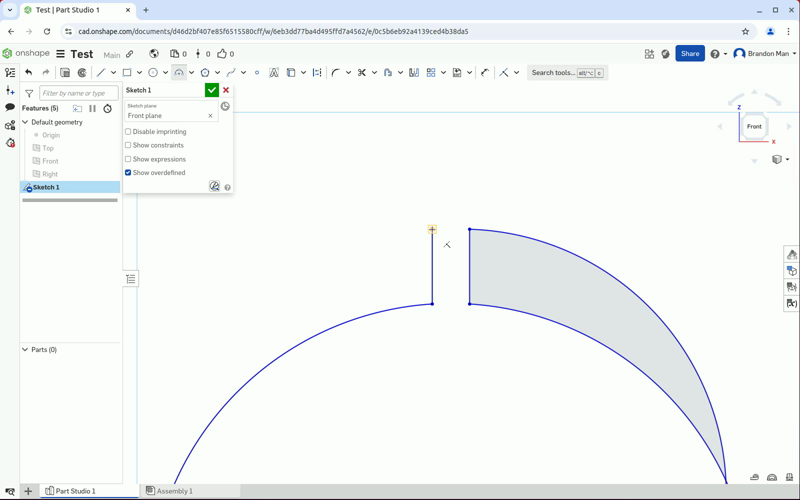
scroll(-6)
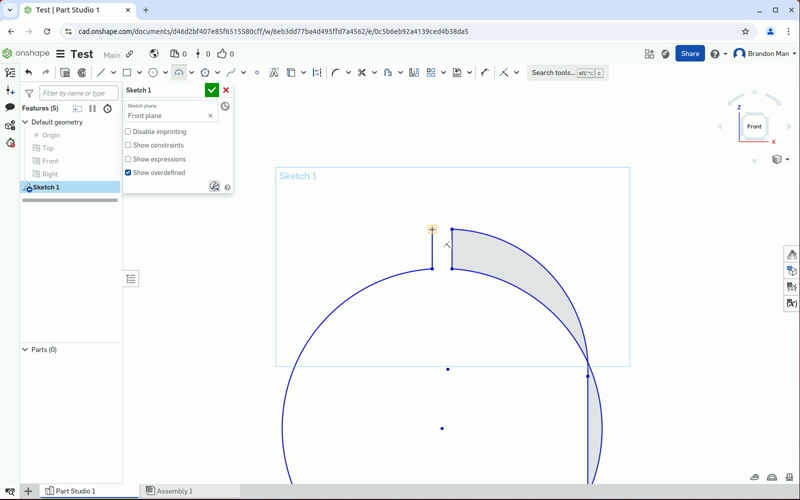
scroll(-6)
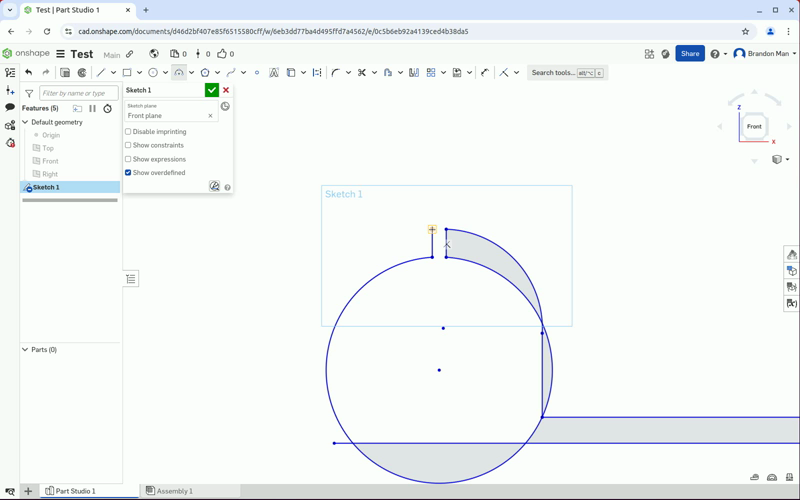
scroll(-6)
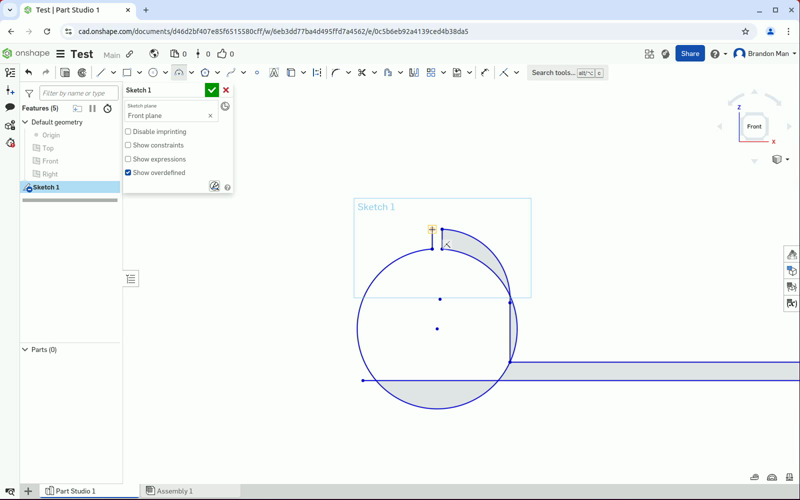
scroll(-6)
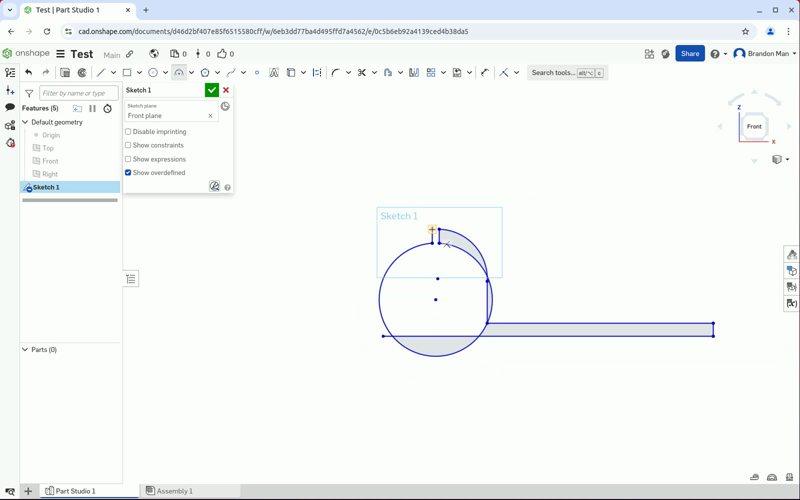
scroll(-6)
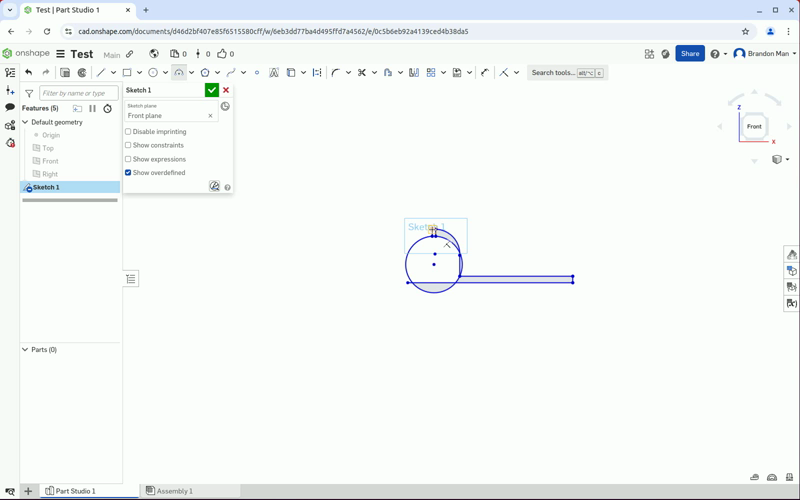
key_down(shift)
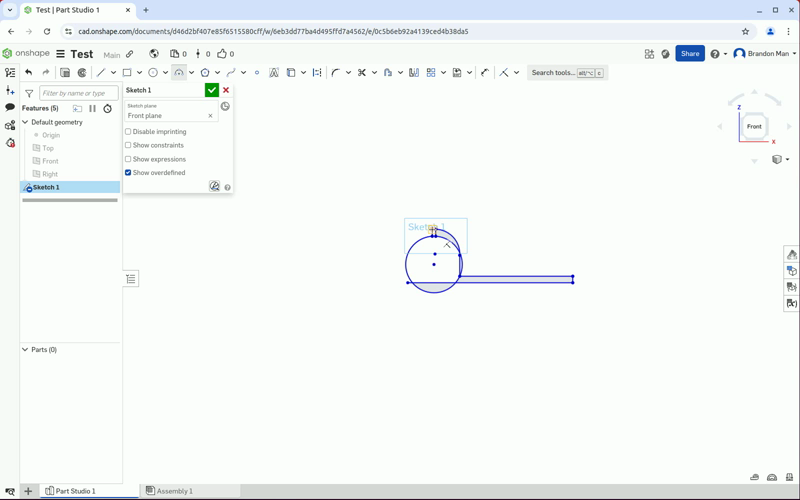
mouse_move(407, 255)
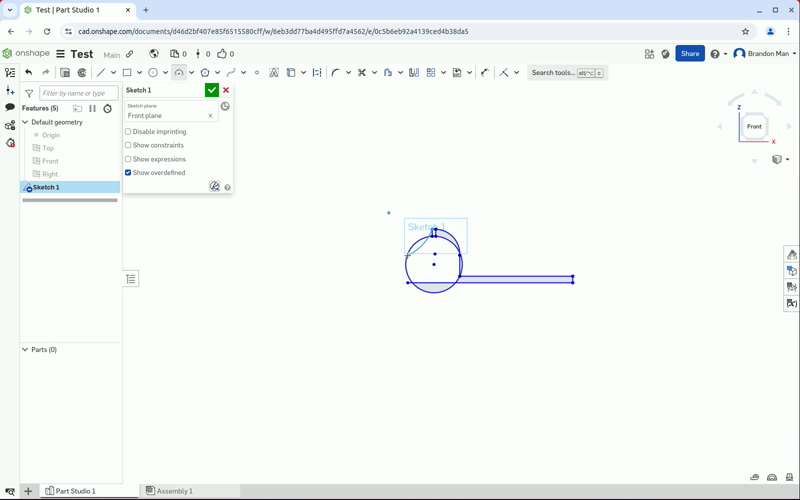
click(407, 255)
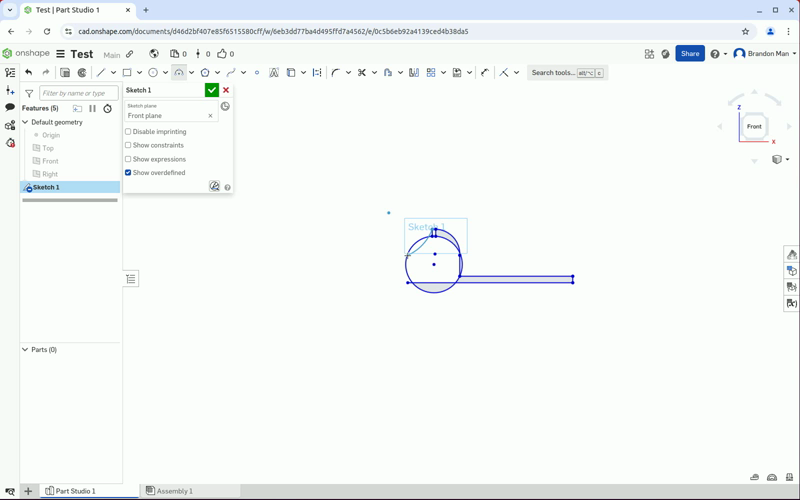
mouse_move(414, 237)
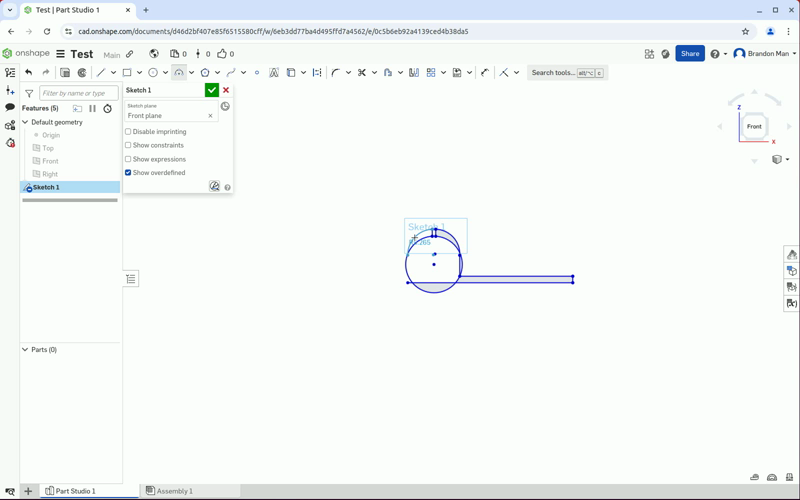
click(414, 237)
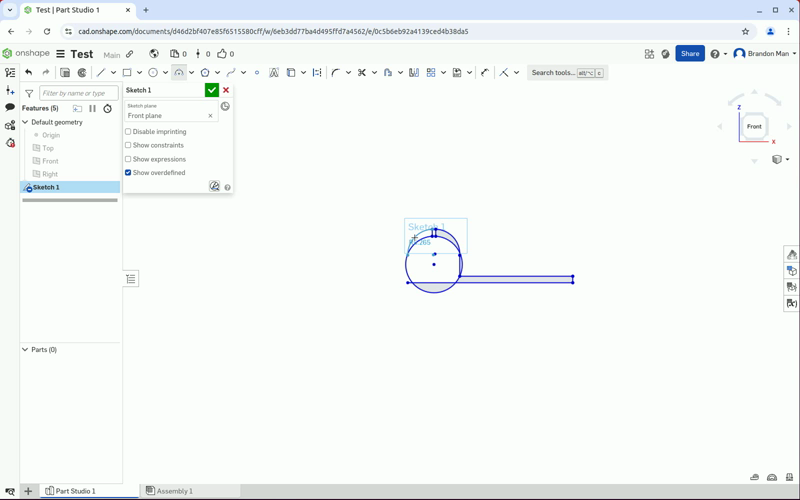
key_up(shift)
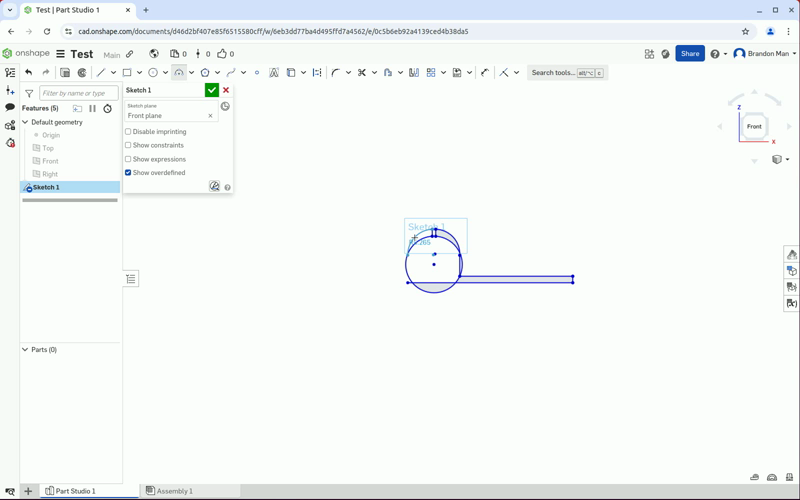
key(esc)
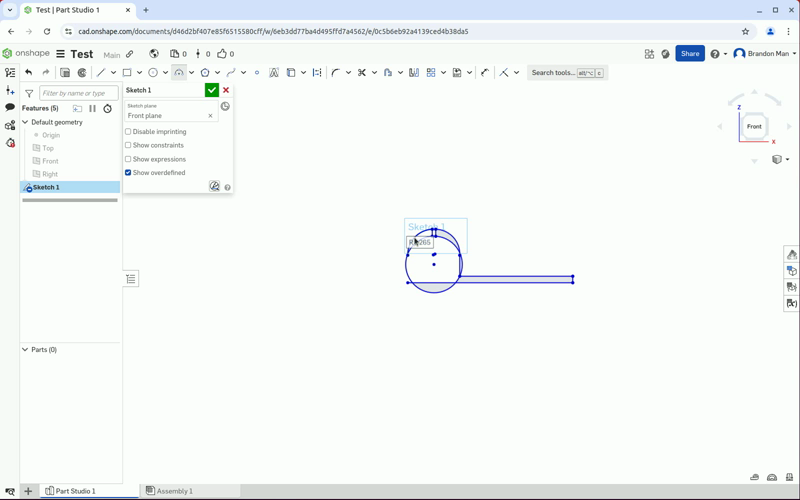
key(l)
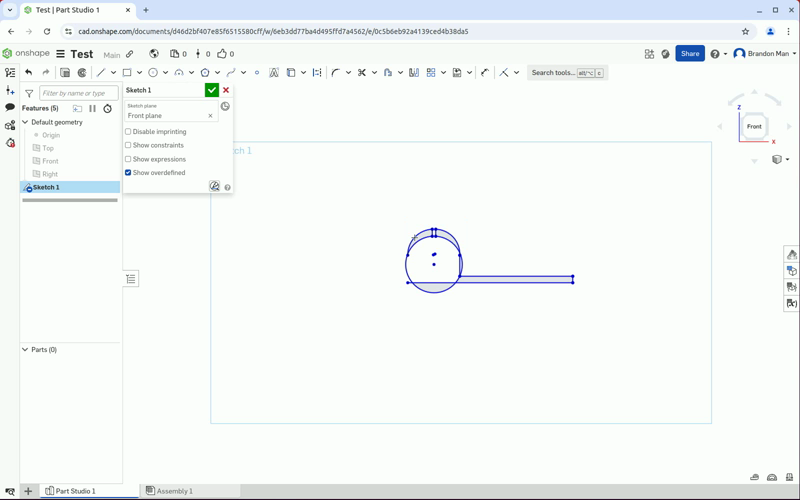
mouse_move(407, 255)
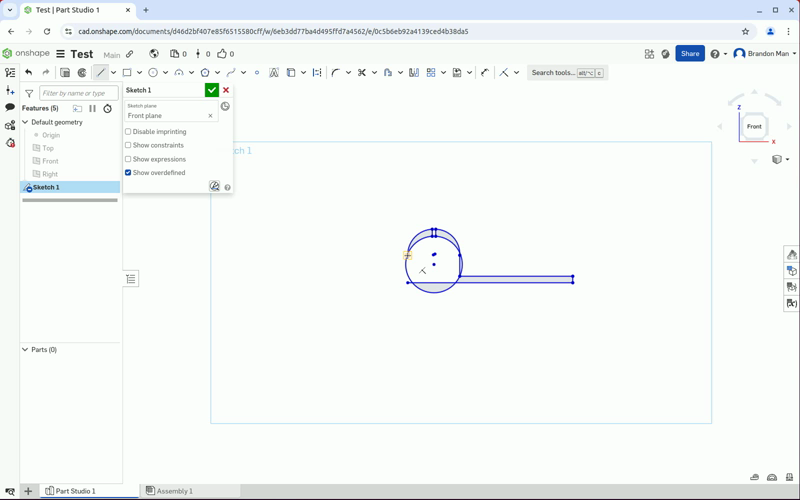
click(407, 255)
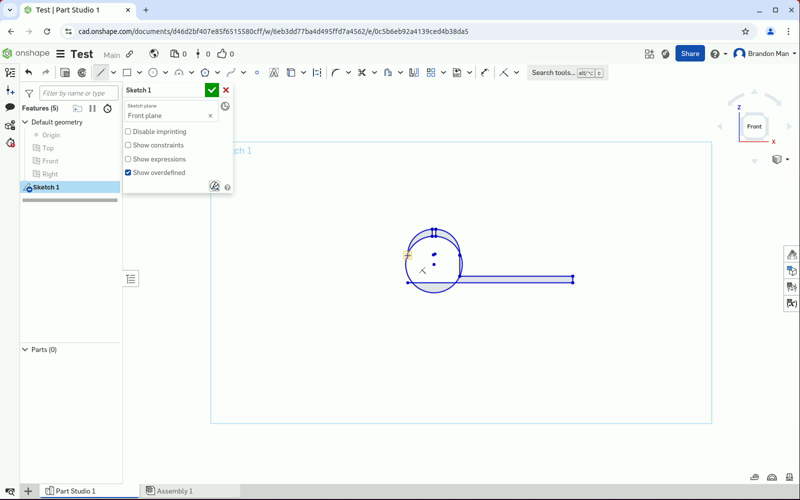
mouse_move(437, 255)
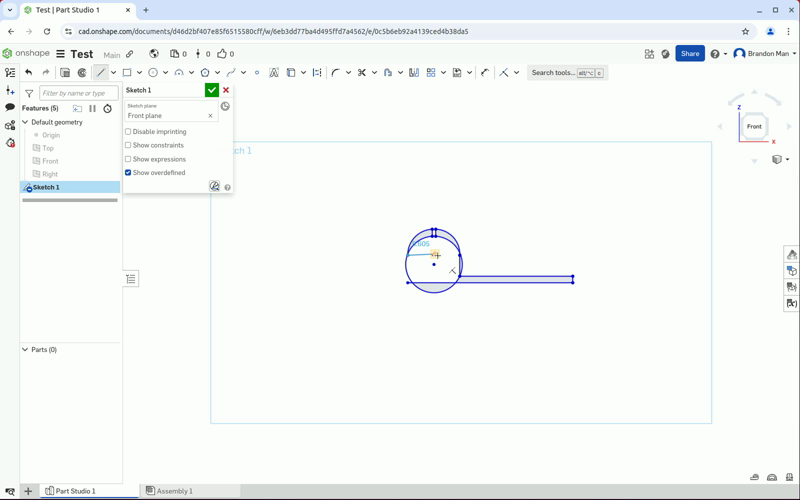
key_down(shift)
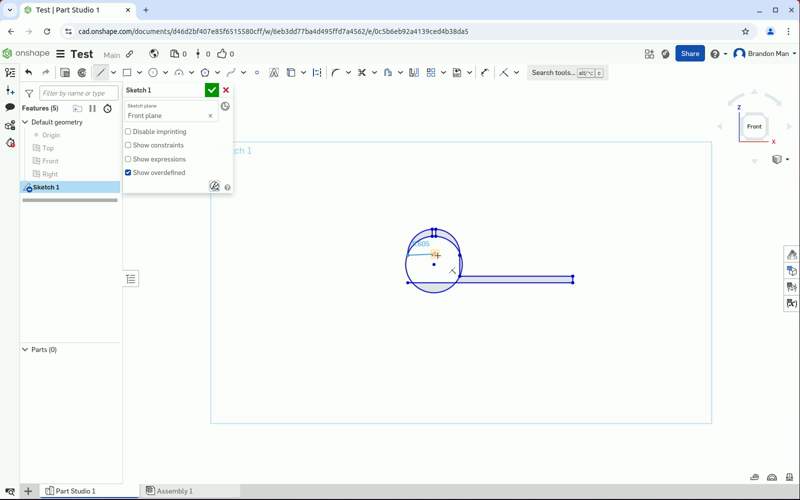
mouse_move(407, 282)
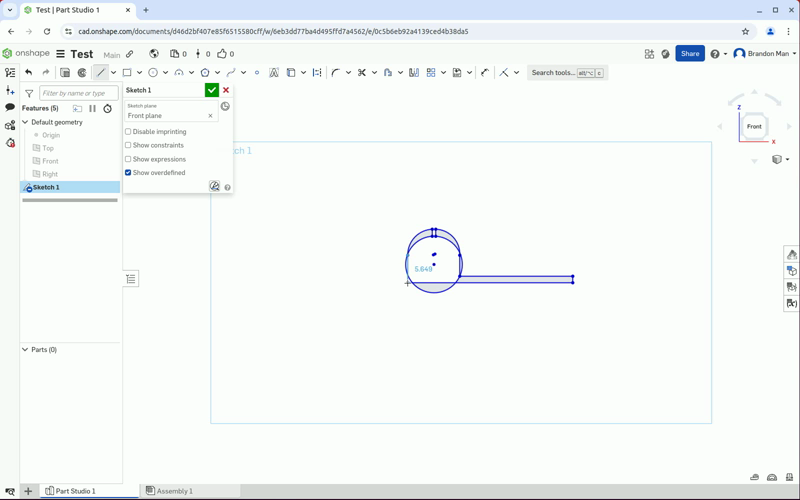
key_up(shift)
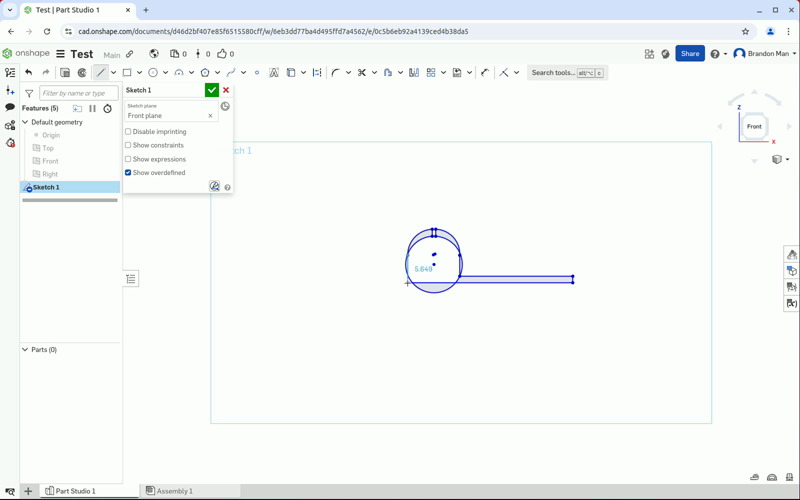
click(407, 282)
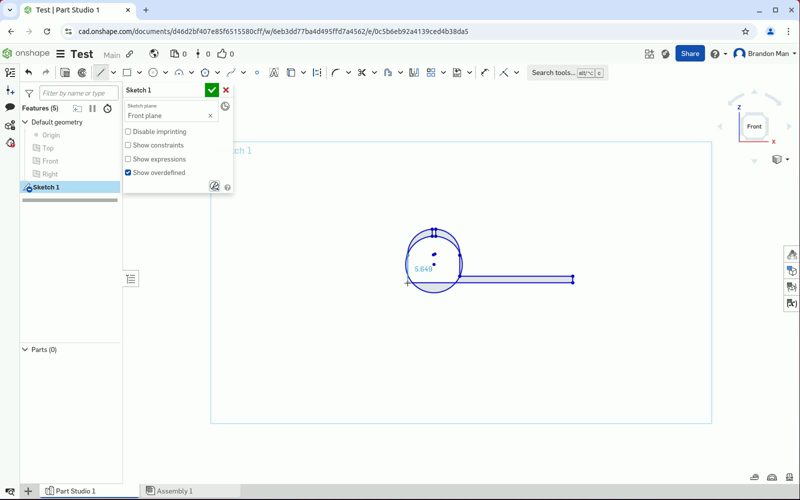
key(esc)
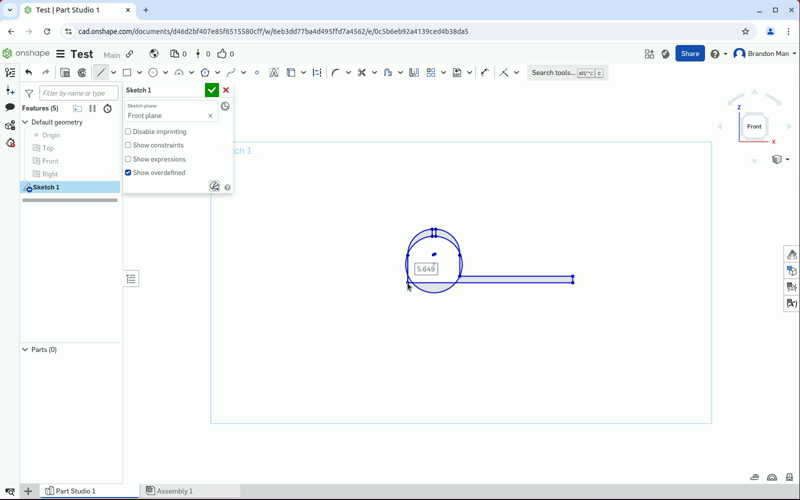
mouse_move(562, 278)
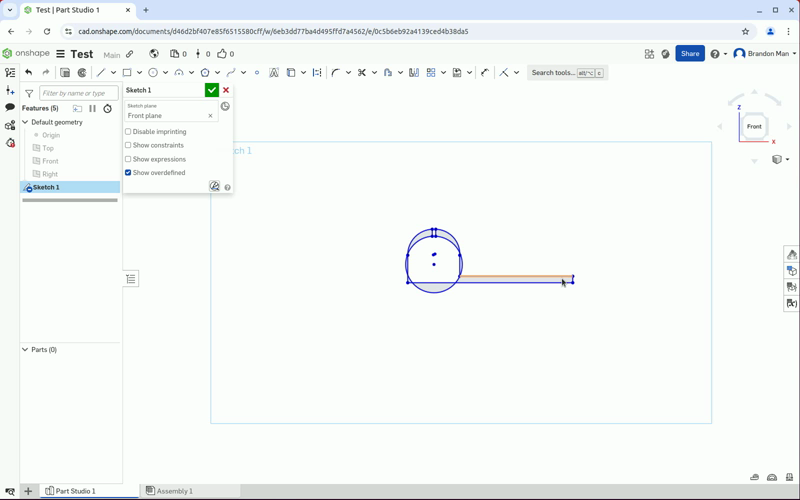
scroll(6)
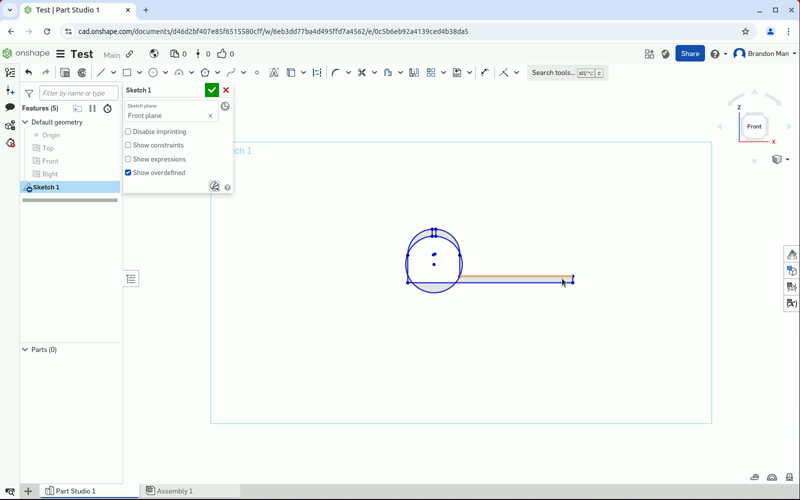
scroll(6)
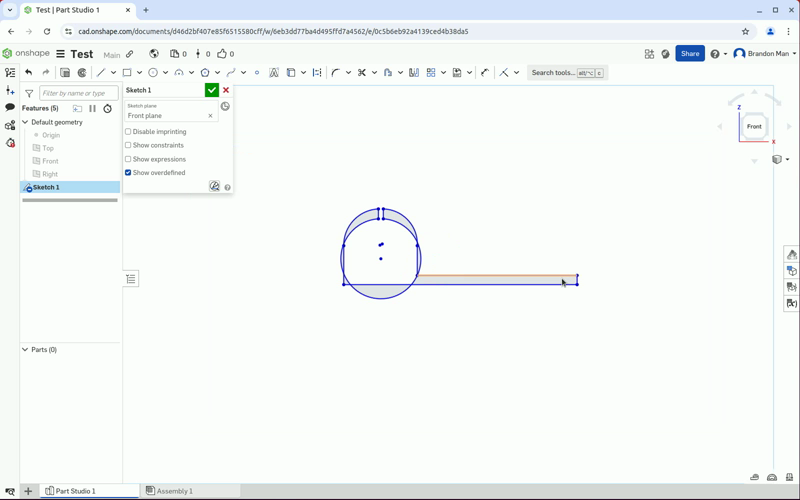
scroll(6)
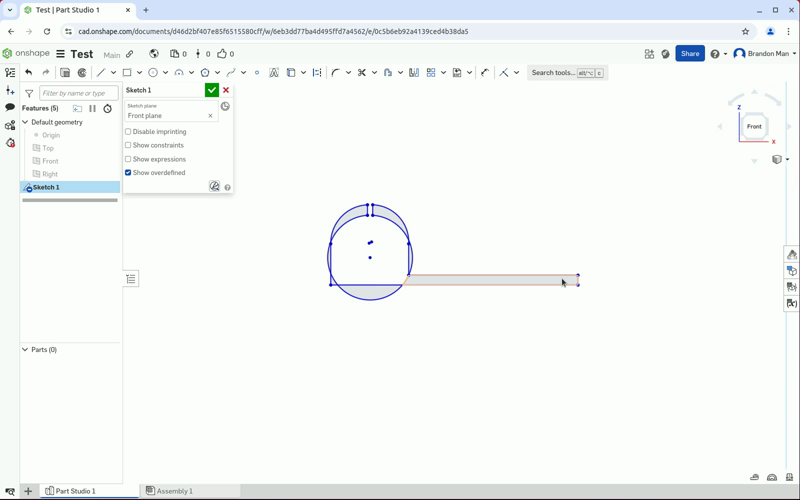
scroll(6)
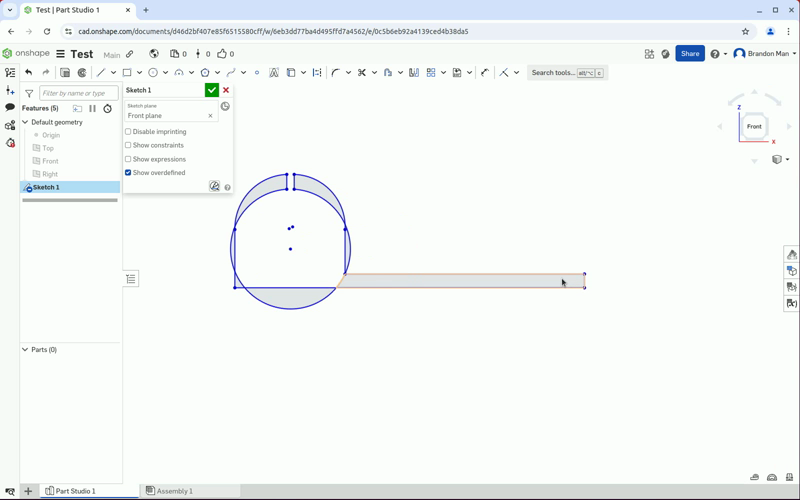
scroll(6)
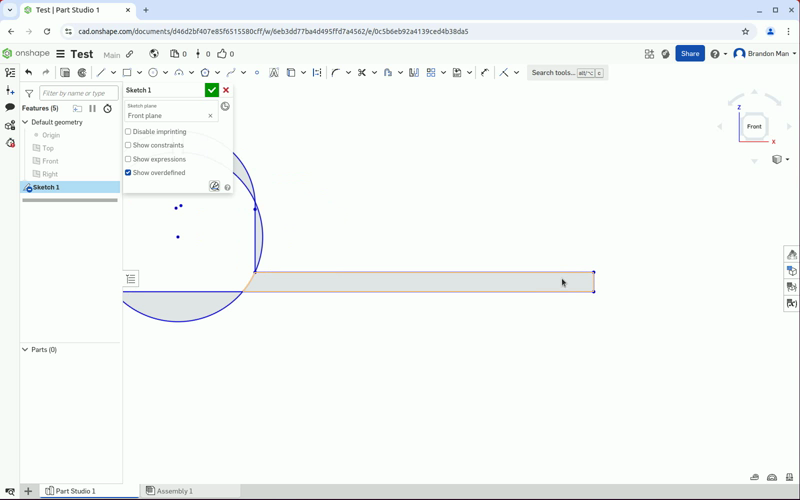
scroll(6)
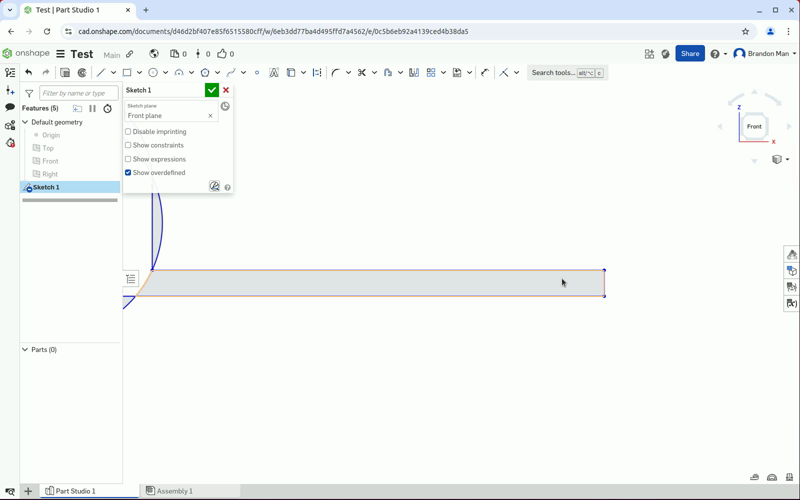
scroll(6)
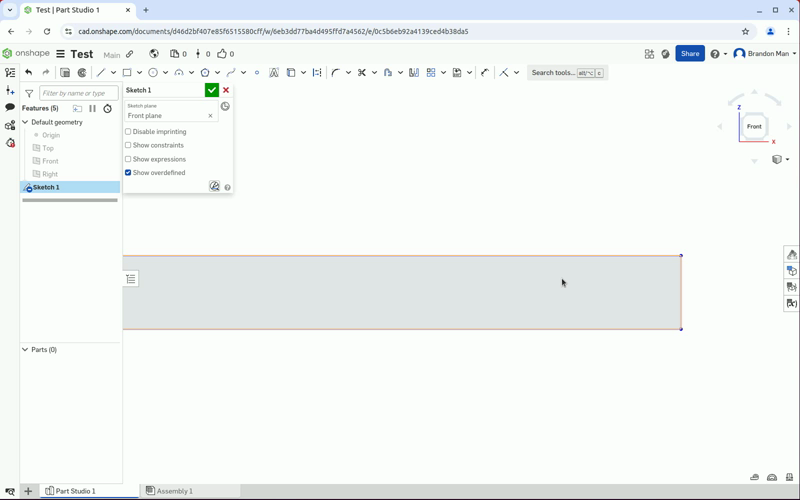
click(562, 278)
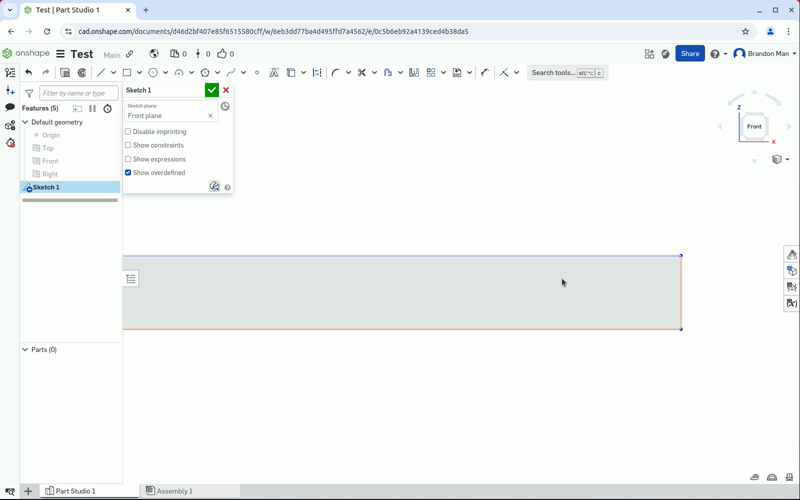
scroll(-6)
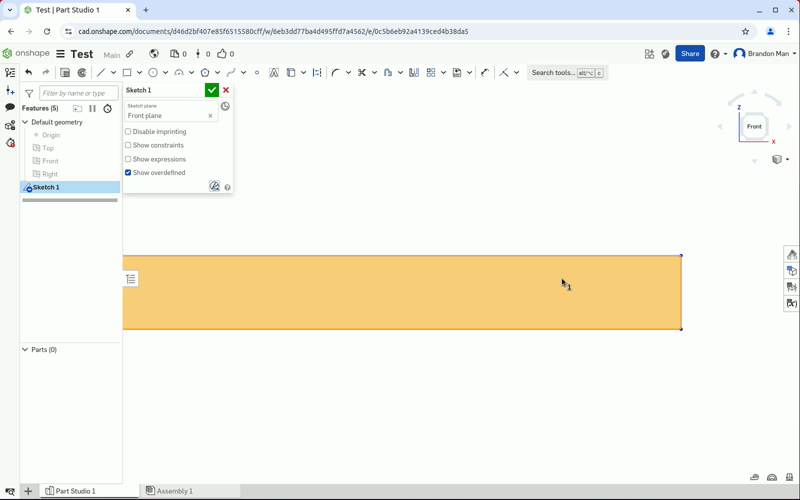
scroll(-6)
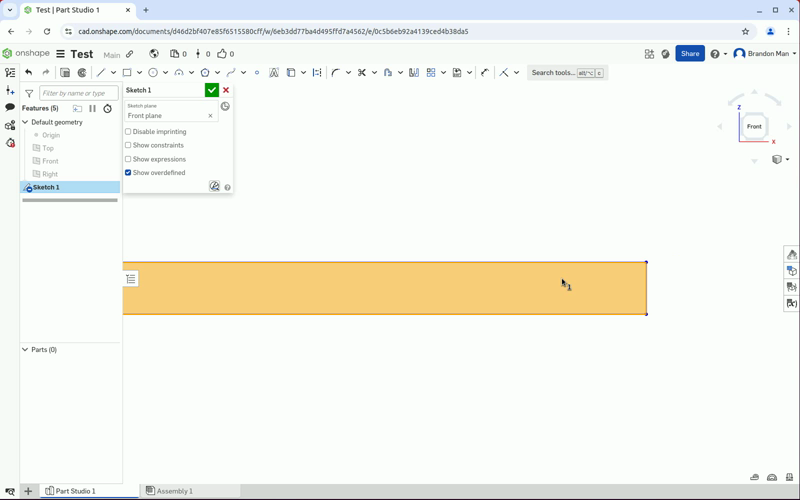
scroll(-6)
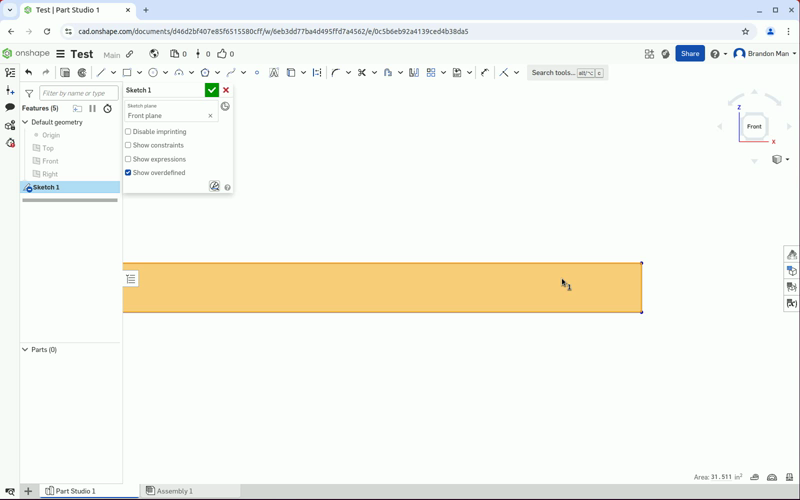
scroll(-6)
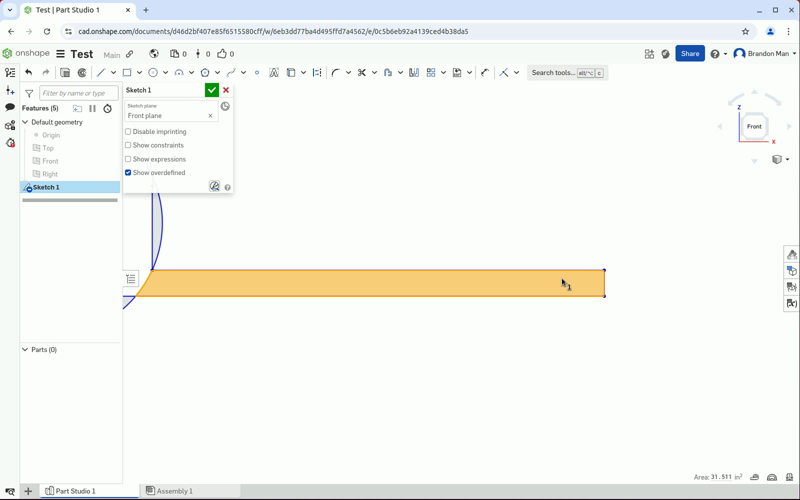
scroll(-6)
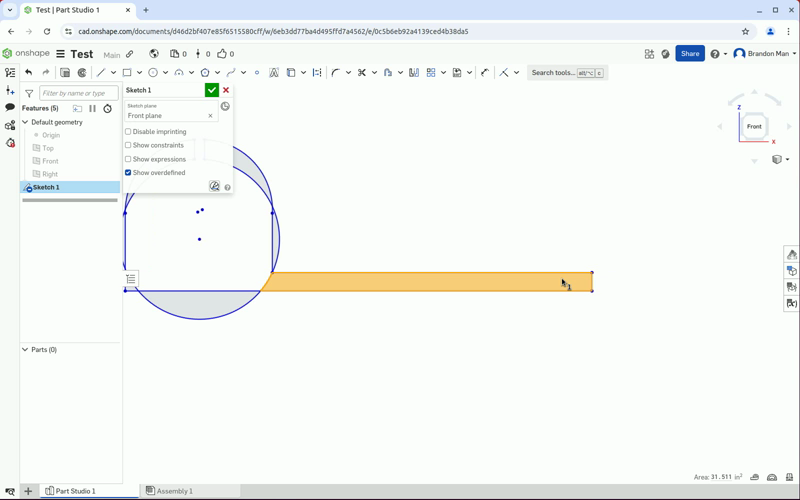
scroll(-6)
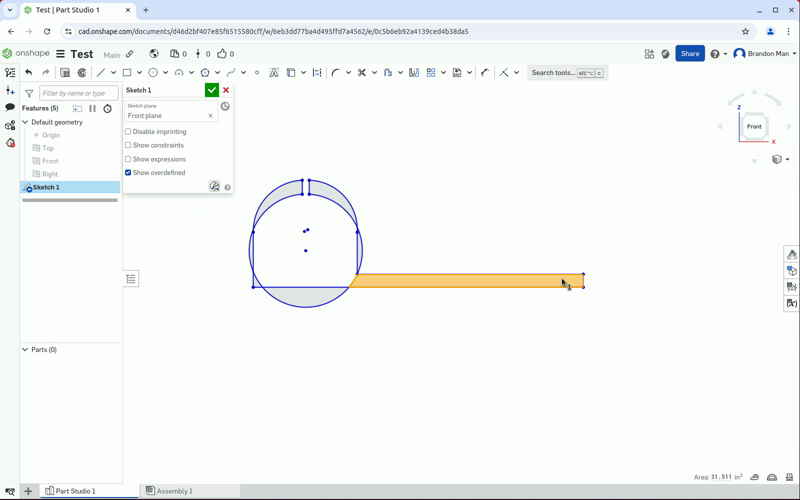
scroll(-6)
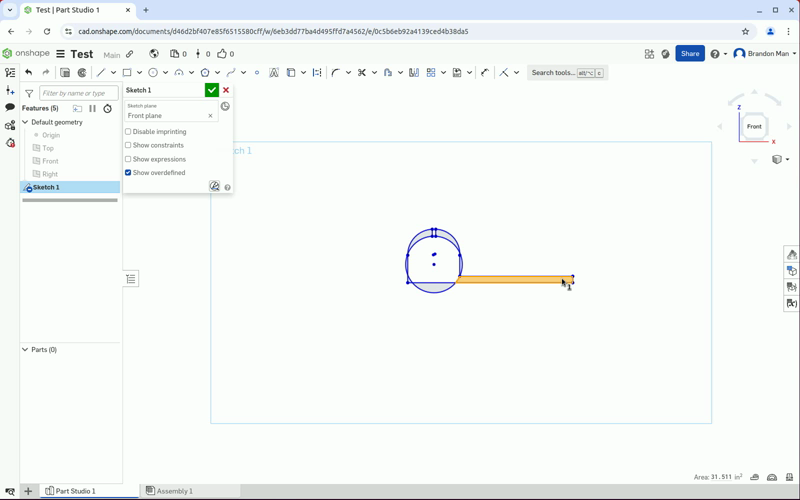
mouse_move(73, 352)
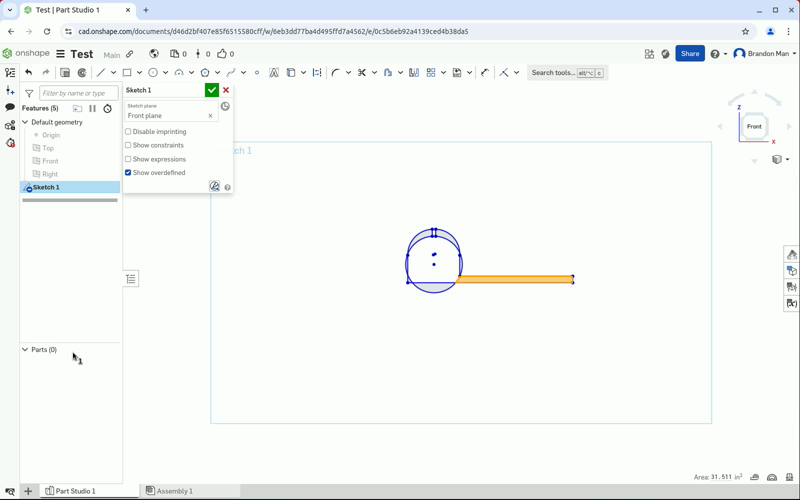
key(shift+y)
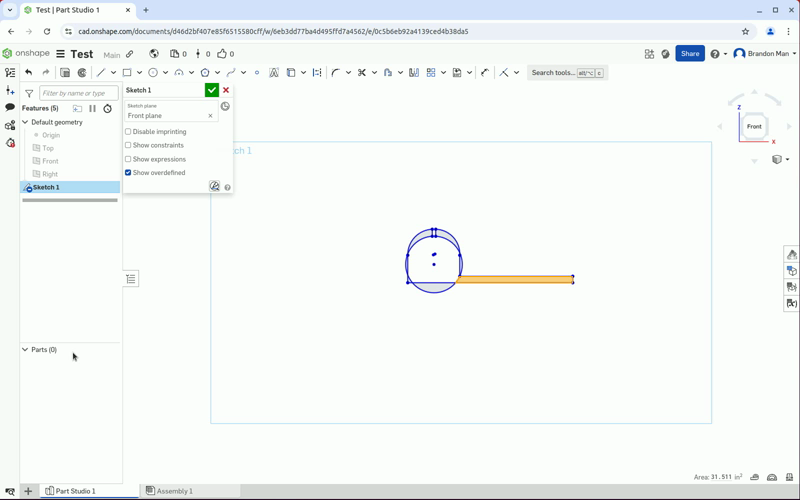
key(shift+e)
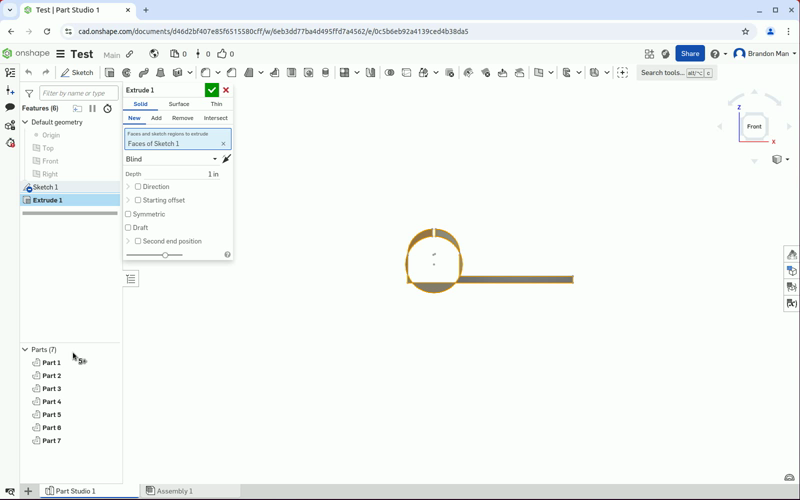
mouse_move(143, 106)
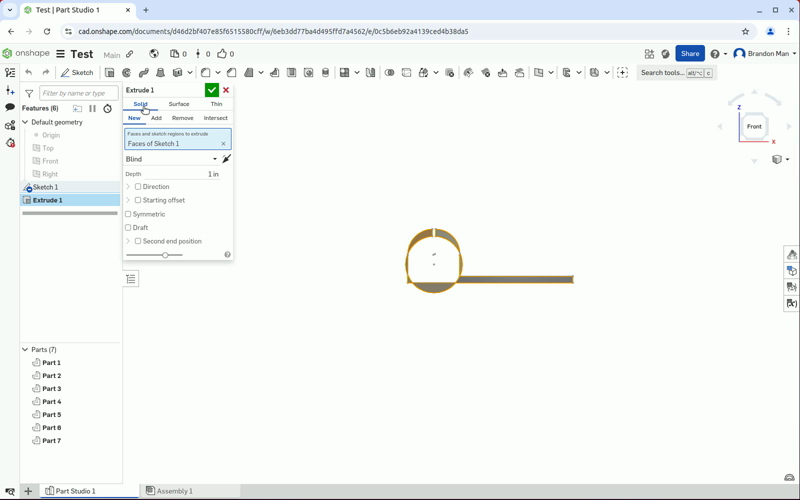
click(143, 106)
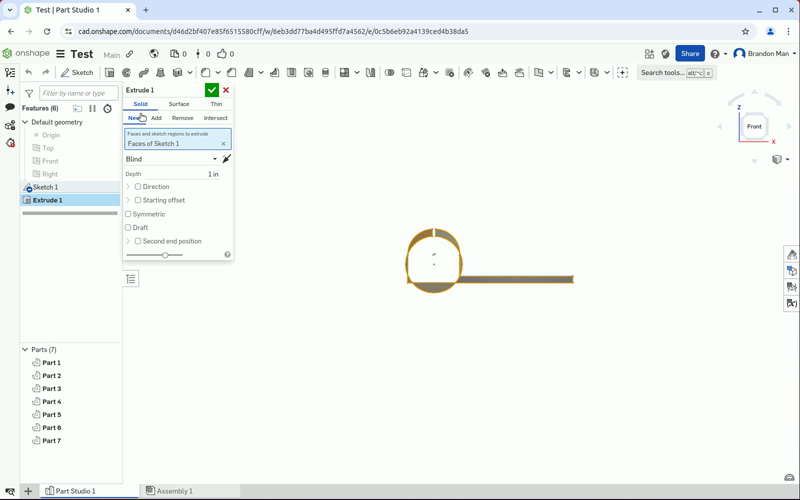
mouse_move(137, 120)
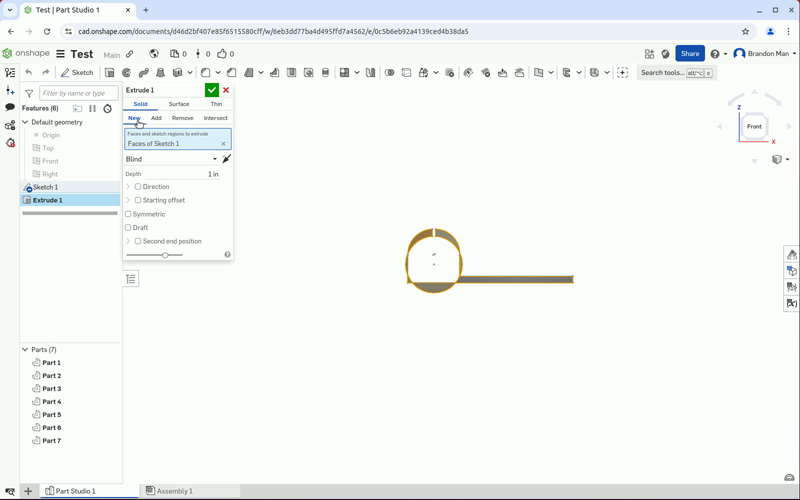
click(137, 120)
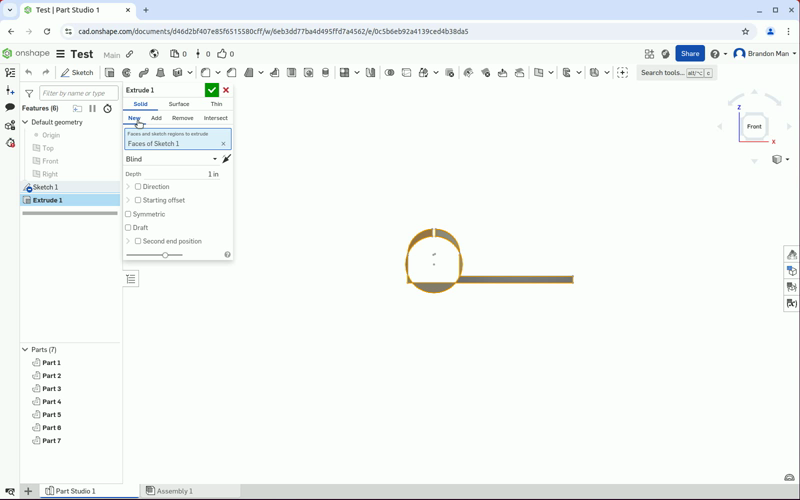
key(tab, 4)
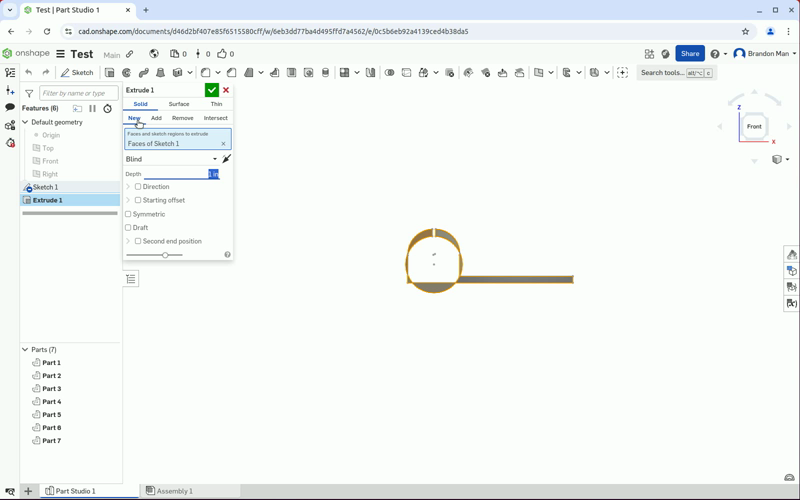
text(-23.108)
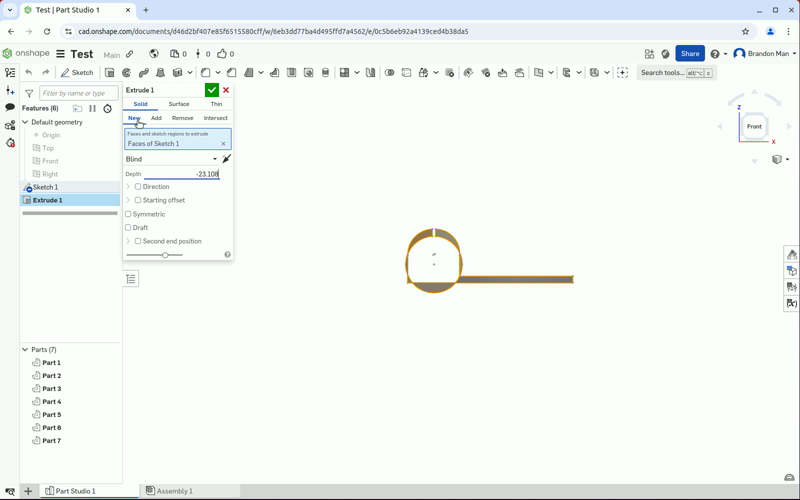
key(enter)
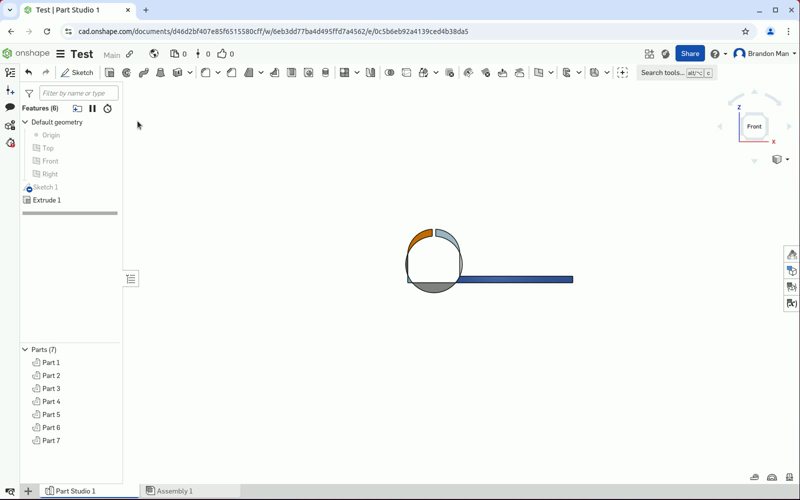
key(shift+h)
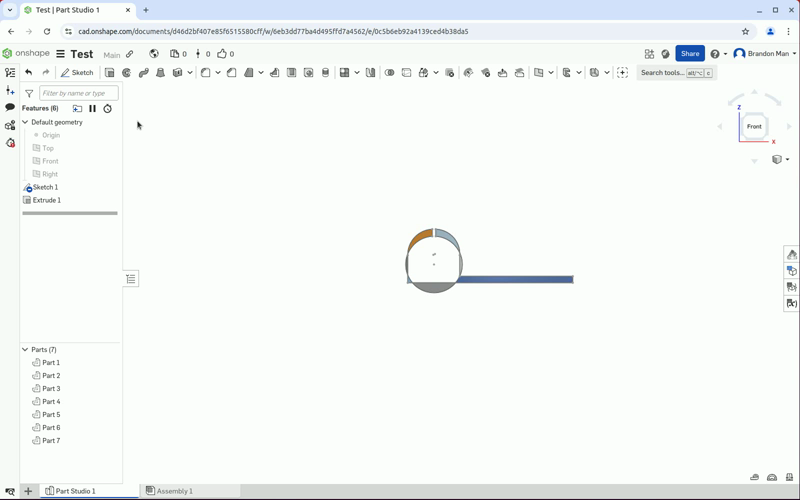
key(shift+h)
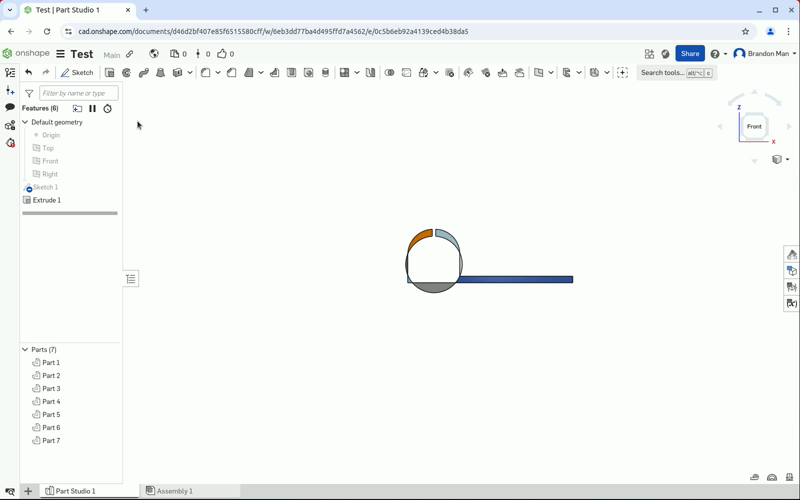
mouse_move(73, 189)
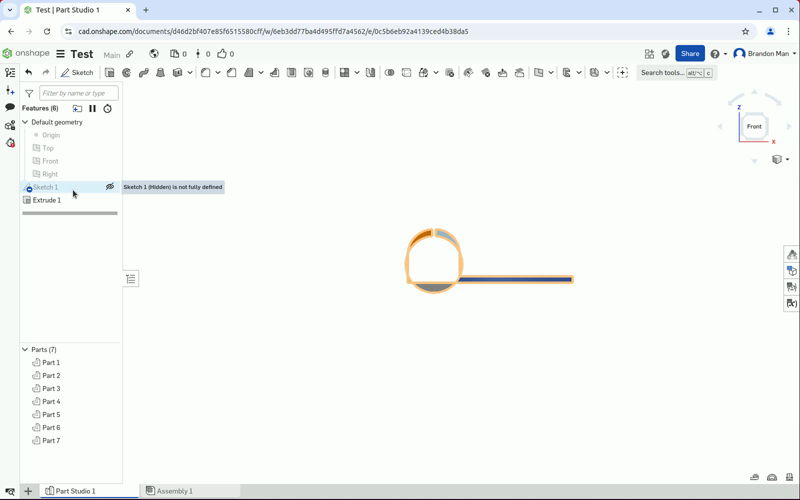
click(73, 189)
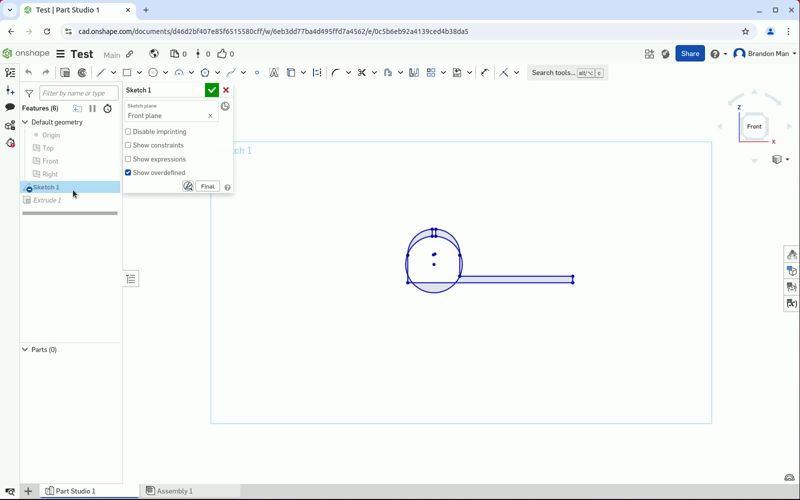
mouse_move(229, 92)
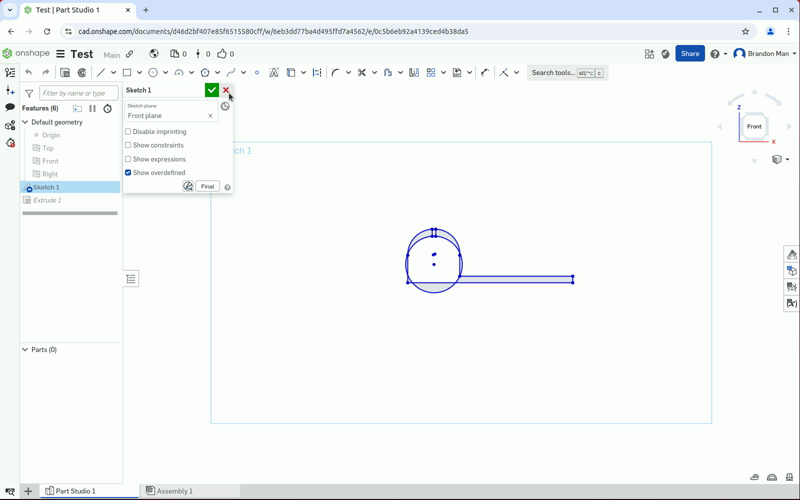
click(229, 92)
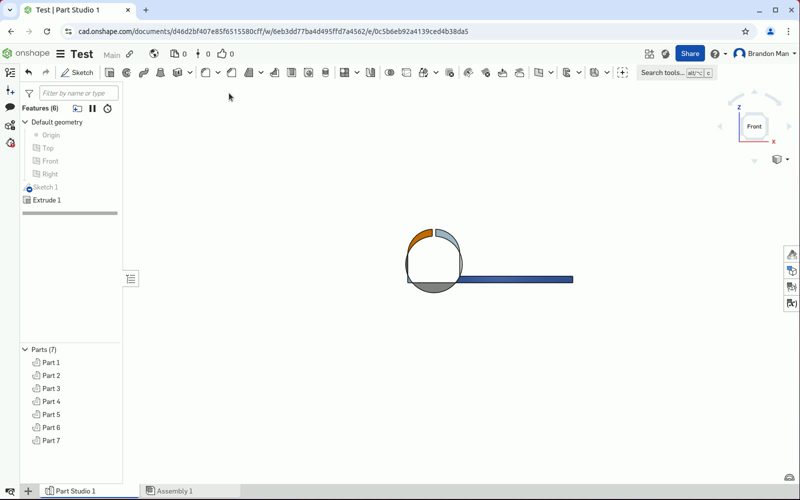
mouse_move(73, 352)
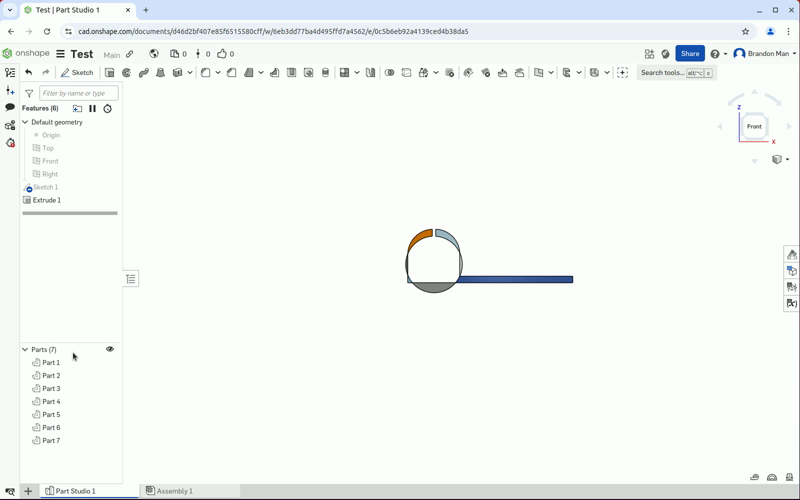
key(y)
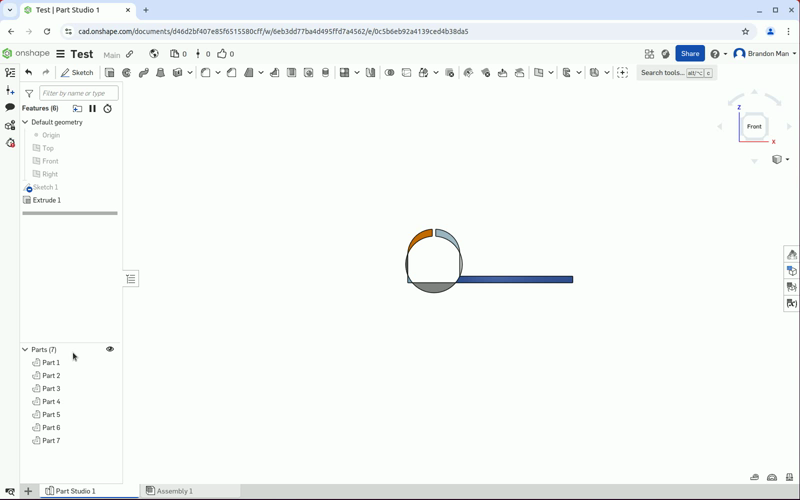
key(shift+p)
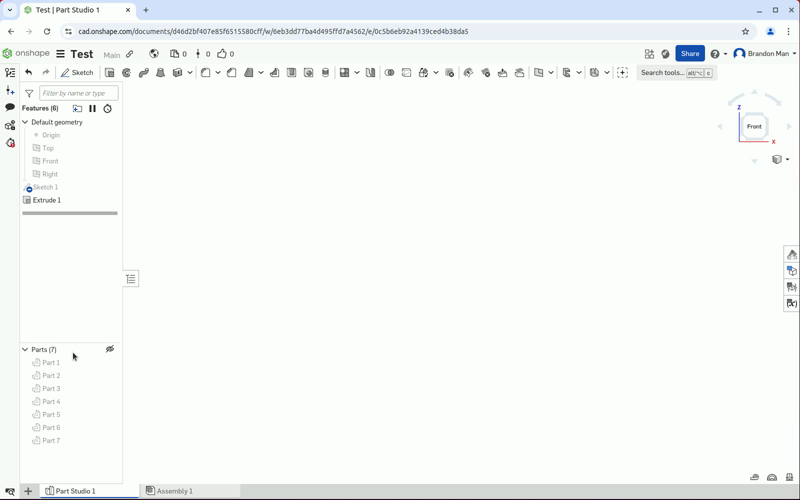
key(space)
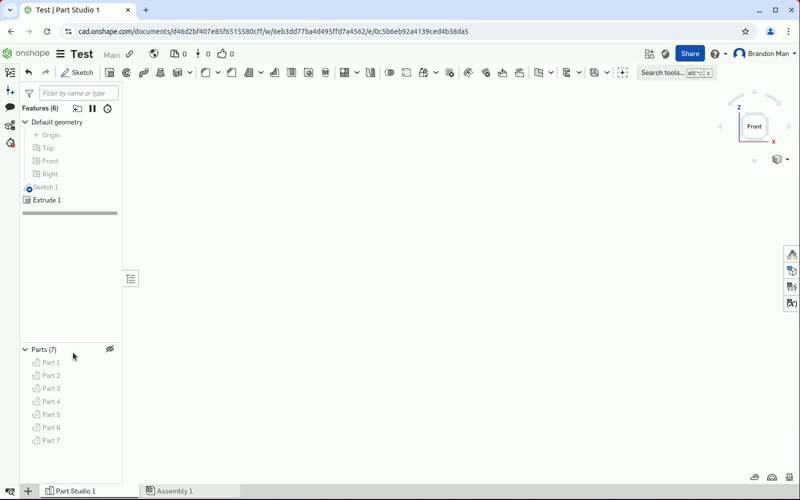
key_down(shift)
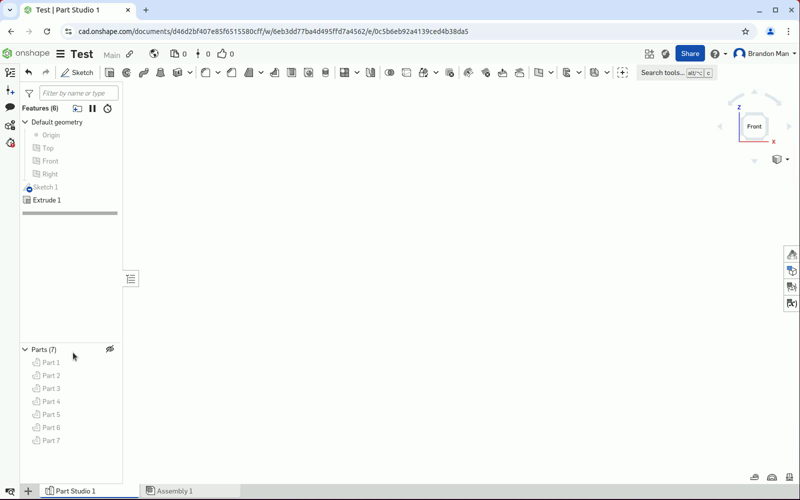
key(down)
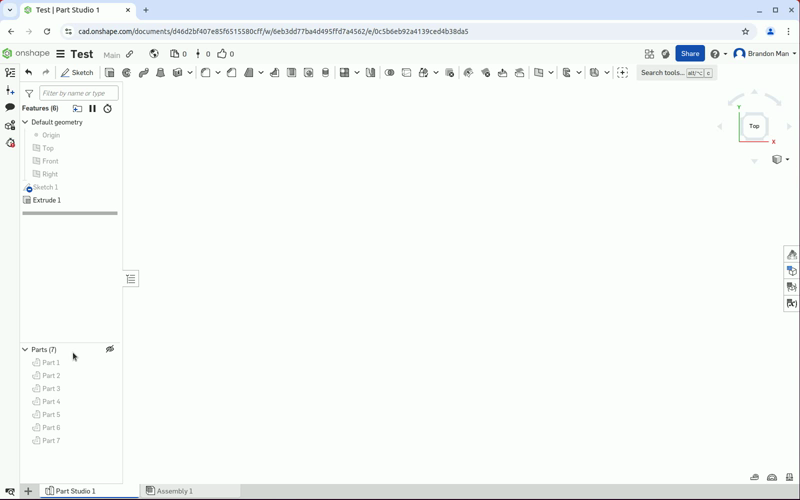
key_up(shift)
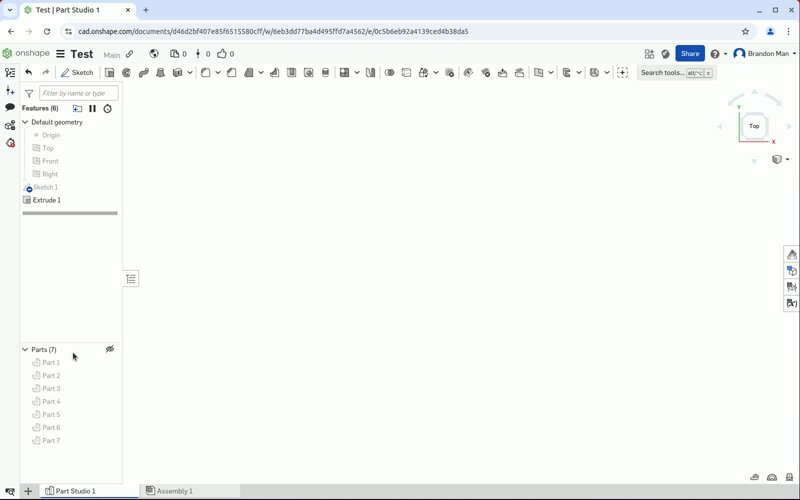
mouse_move(73, 352)
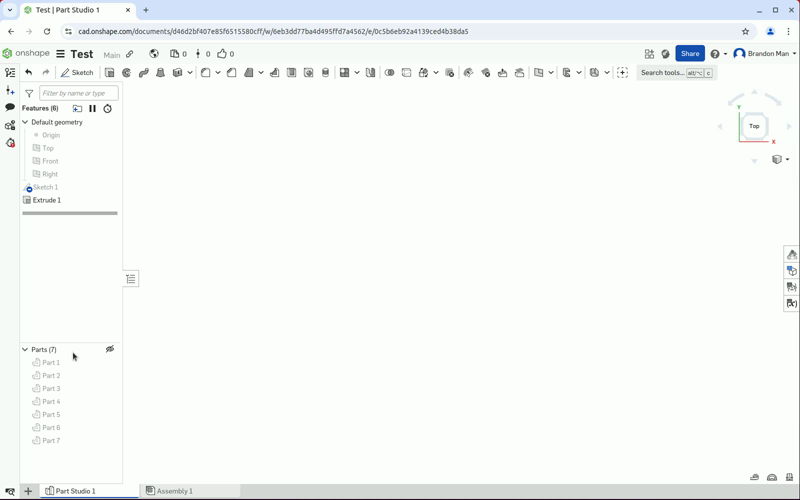
key(shift+y)
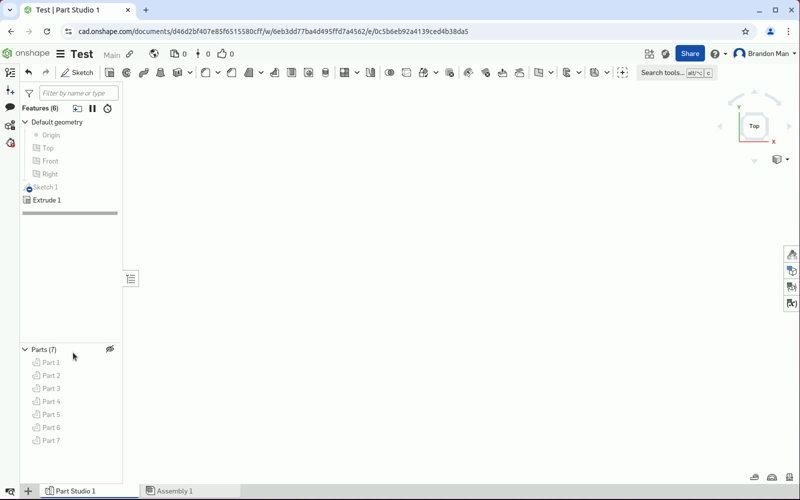
key(shift+s)
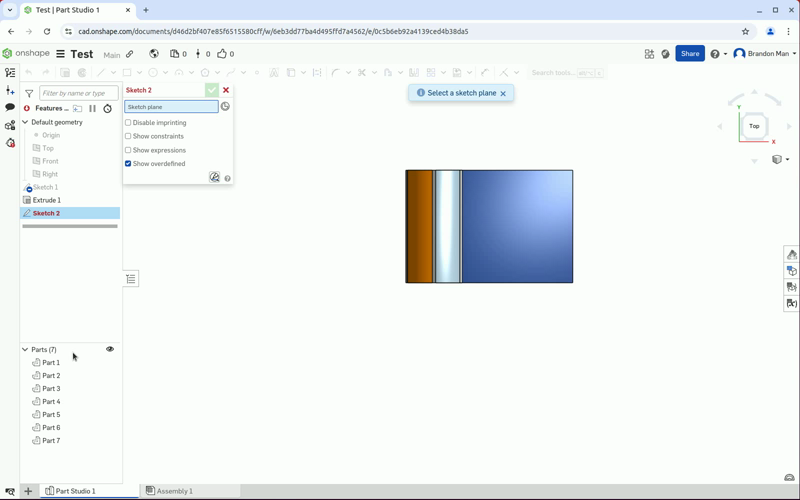
mouse_move(73, 150)
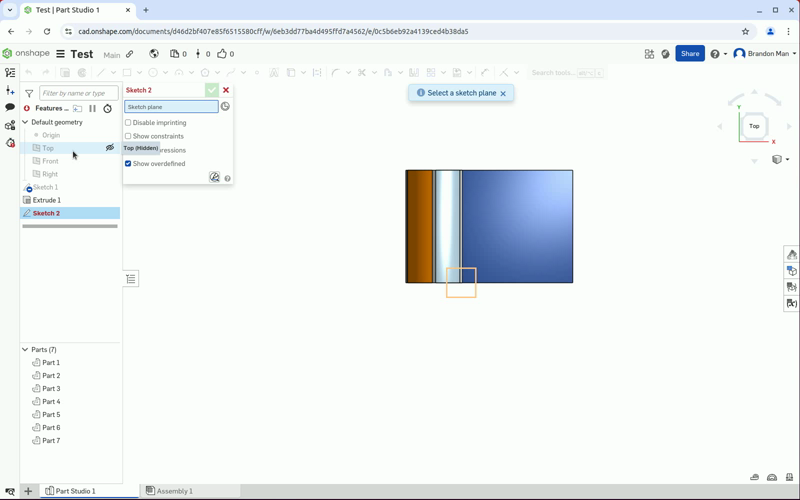
click(73, 150)
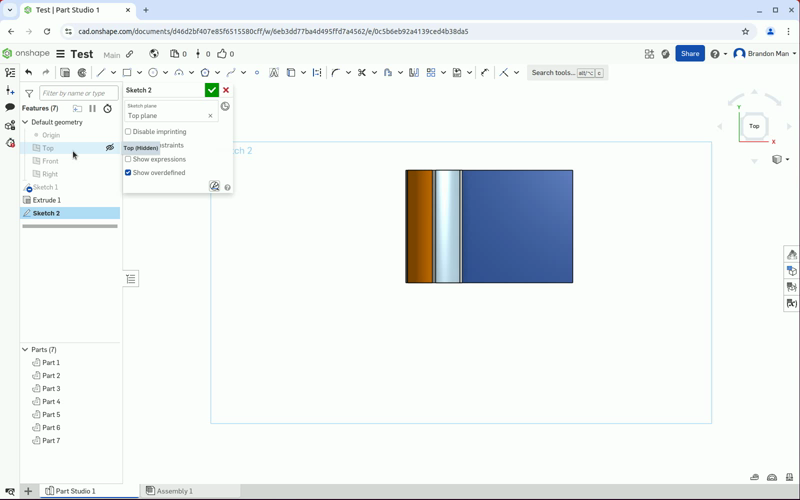
mouse_move(73, 352)
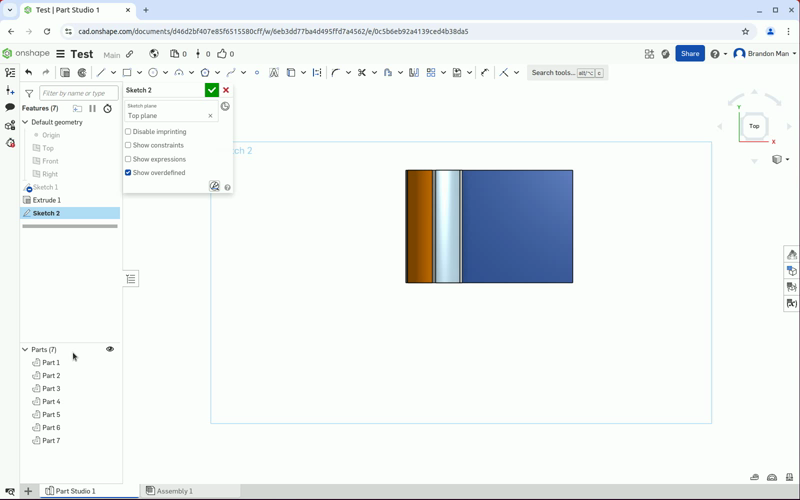
key(y)
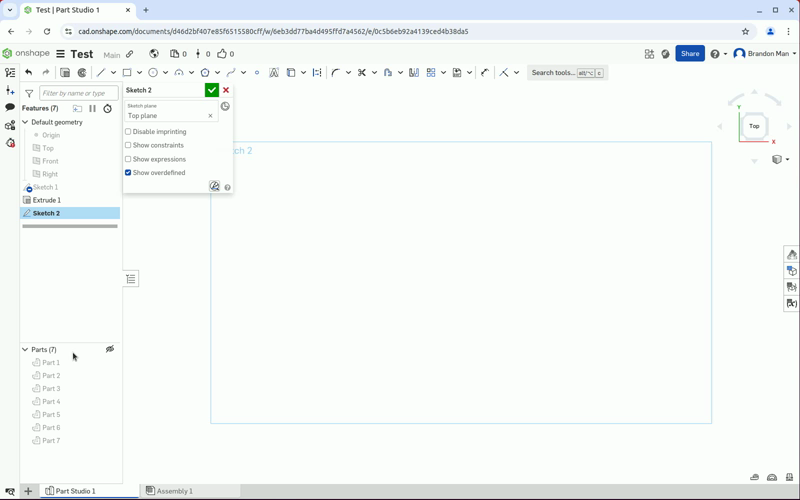
key(c)
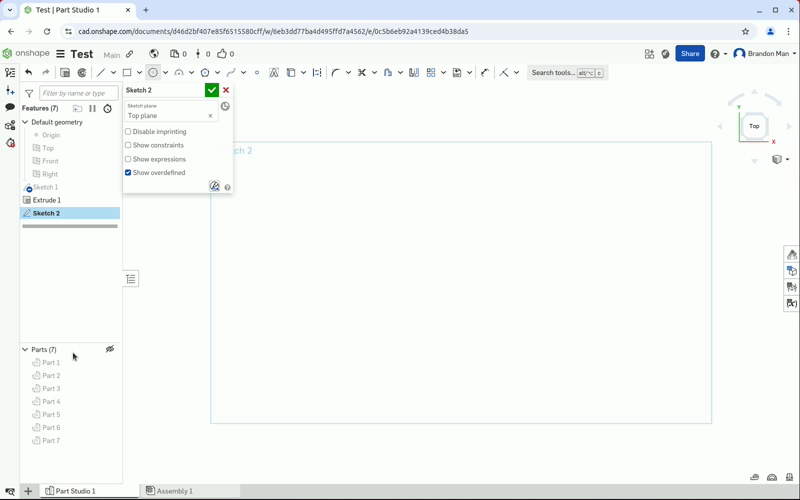
key_down(shift)
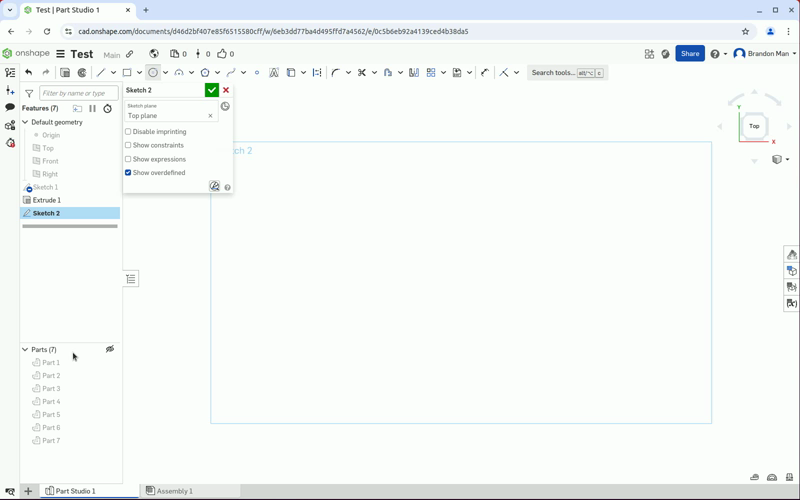
mouse_move(517, 226)
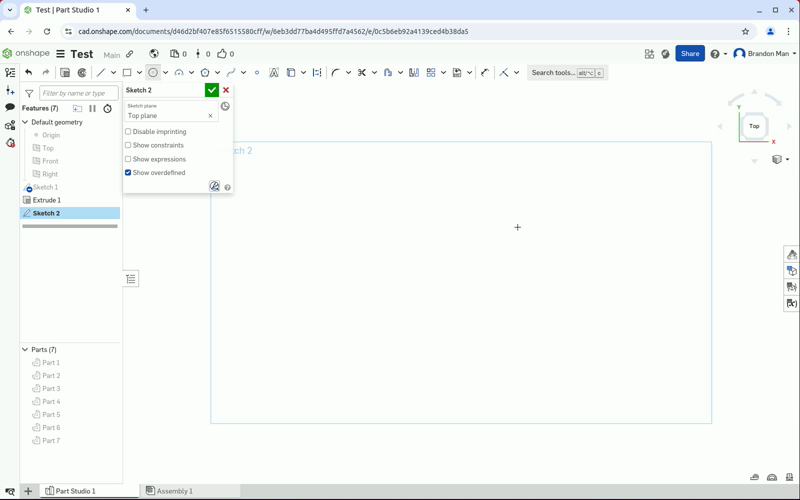
click(517, 226)
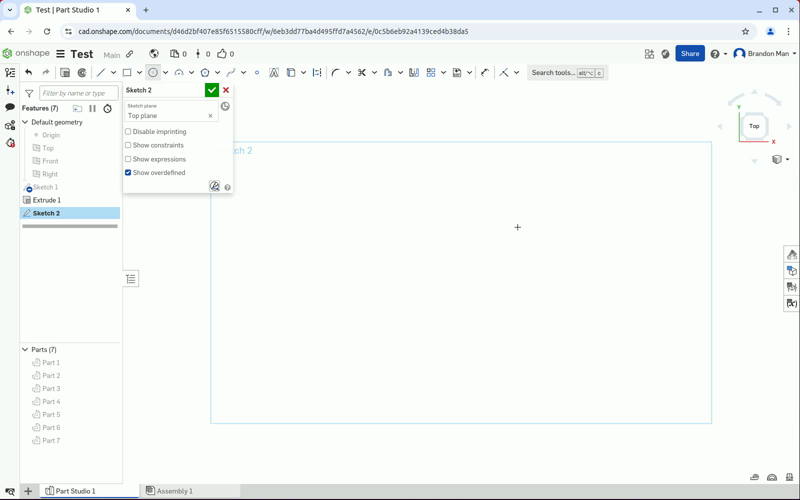
key_up(shift)
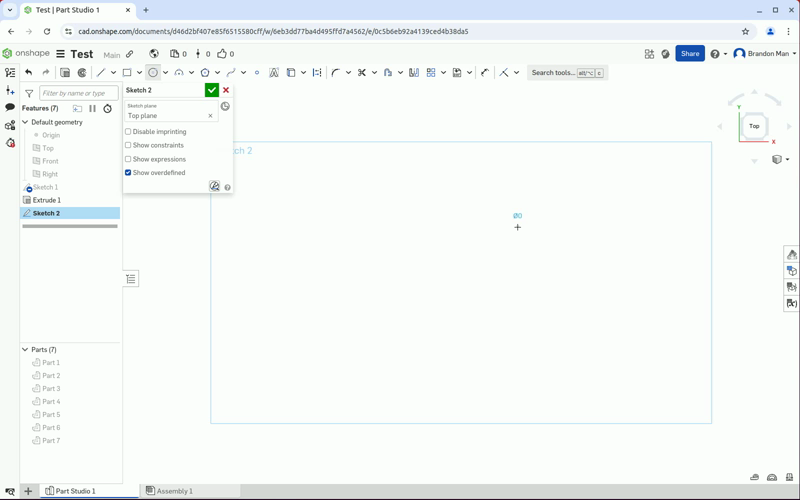
mouse_move(537, 226)
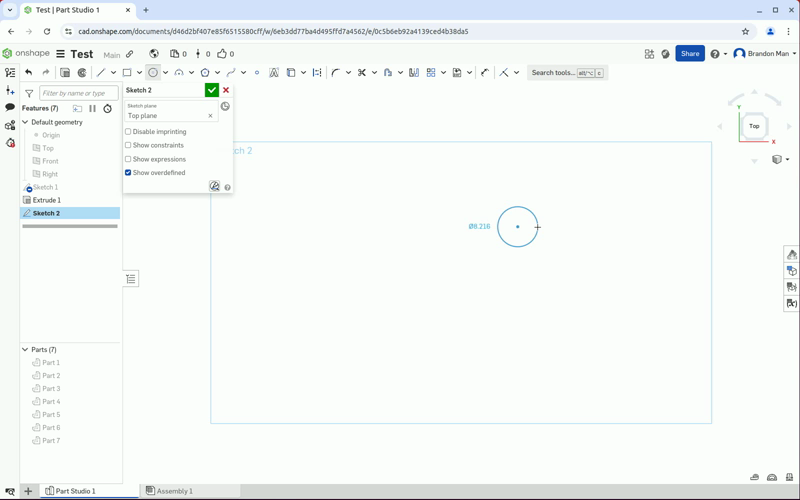
click(537, 226)
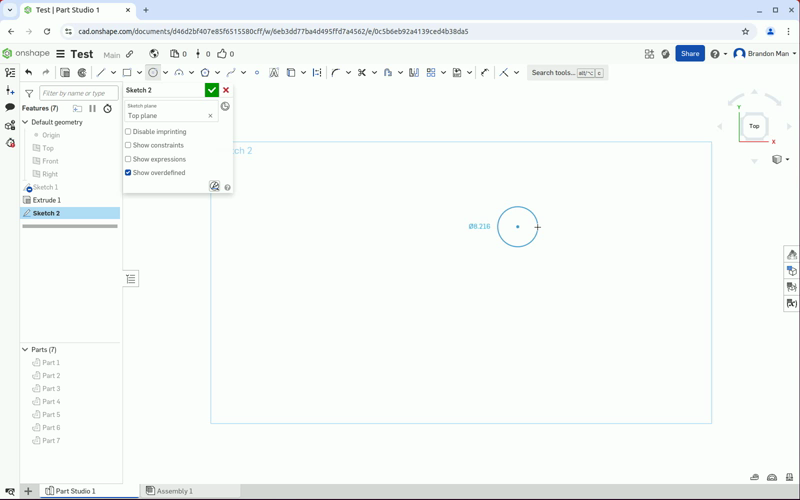
key(esc)
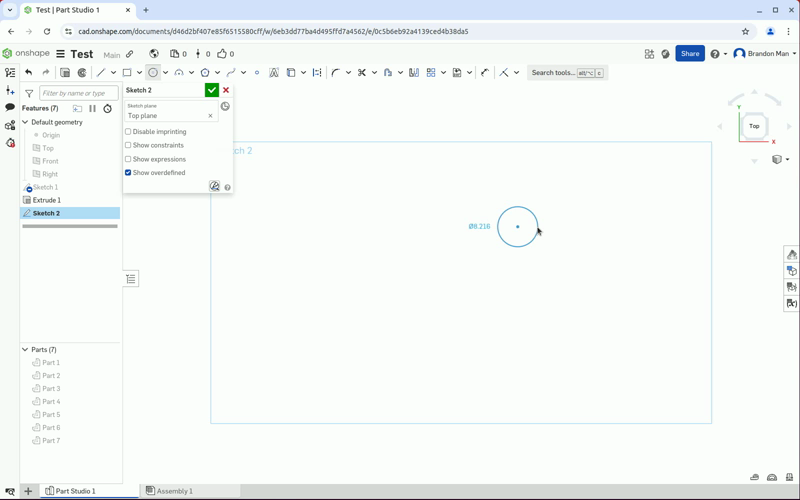
mouse_move(506, 219)
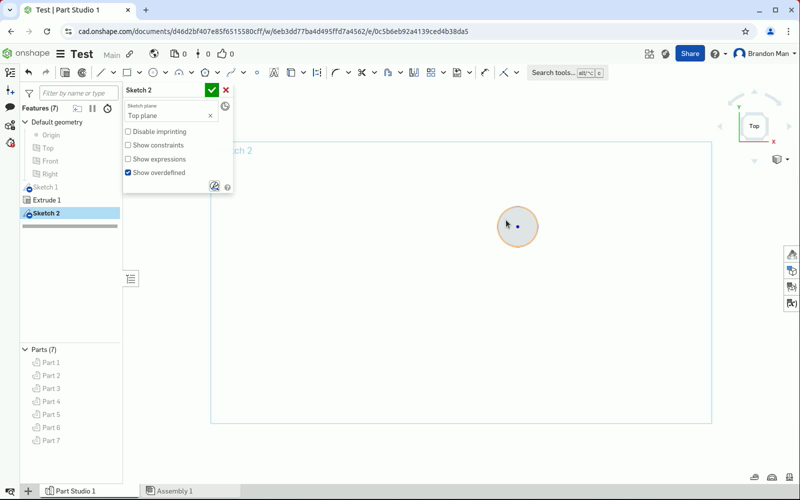
scroll(6)
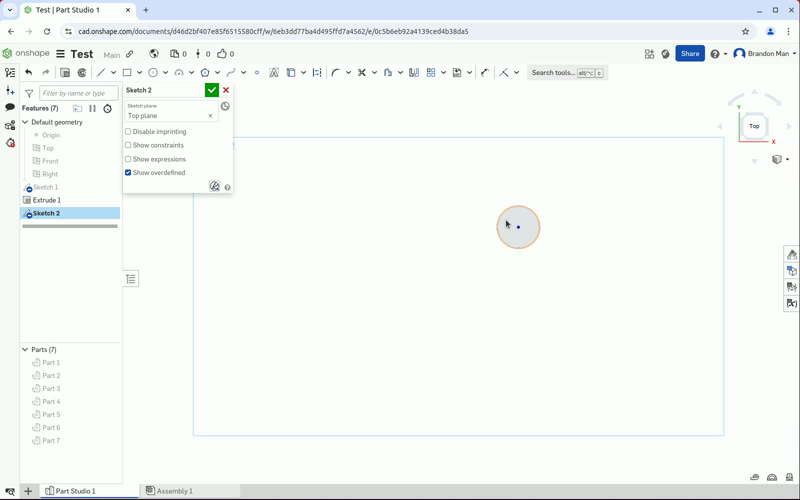
scroll(6)
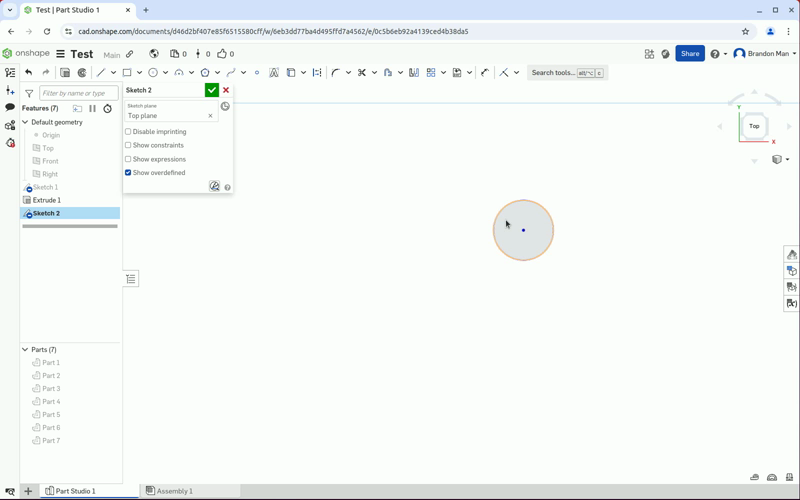
scroll(6)
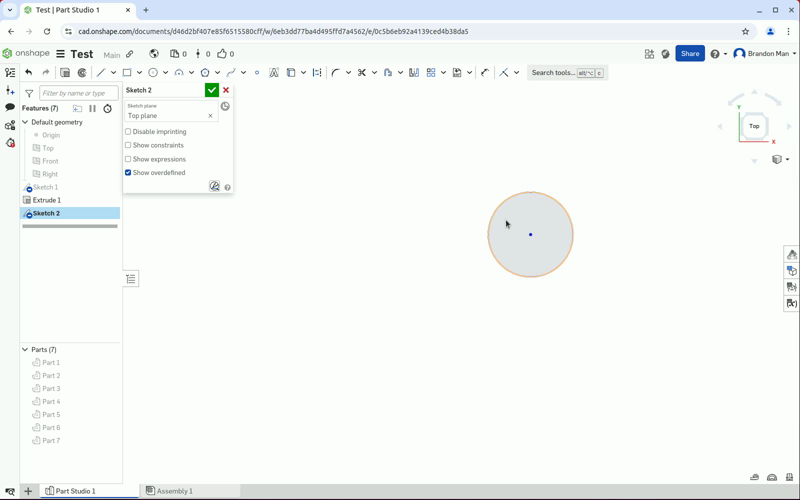
scroll(6)
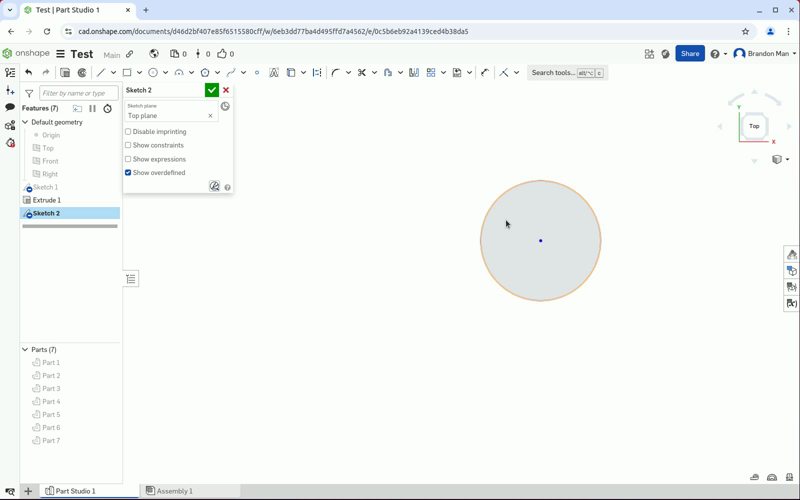
scroll(6)
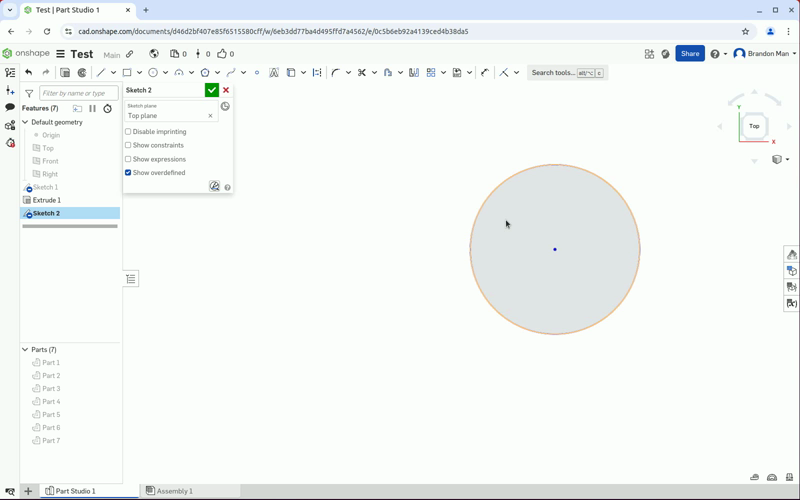
scroll(6)
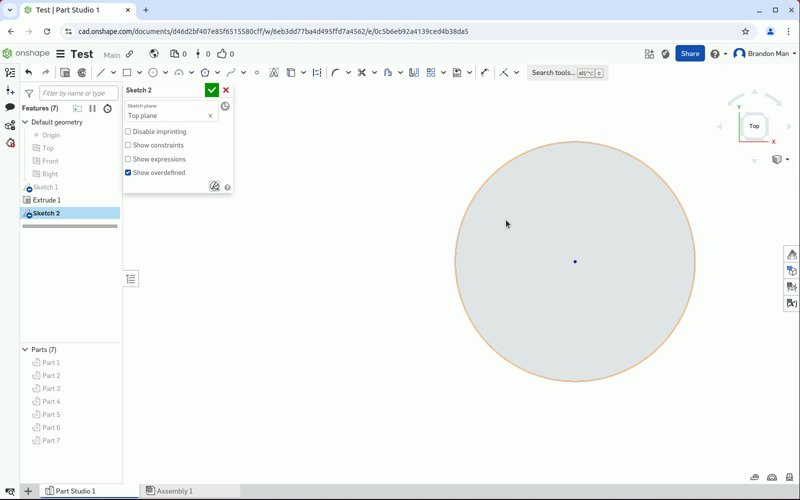
scroll(6)
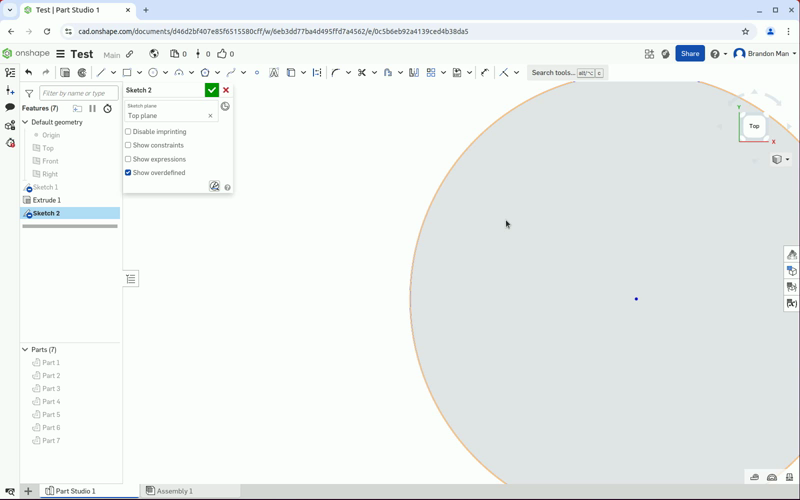
click(506, 219)
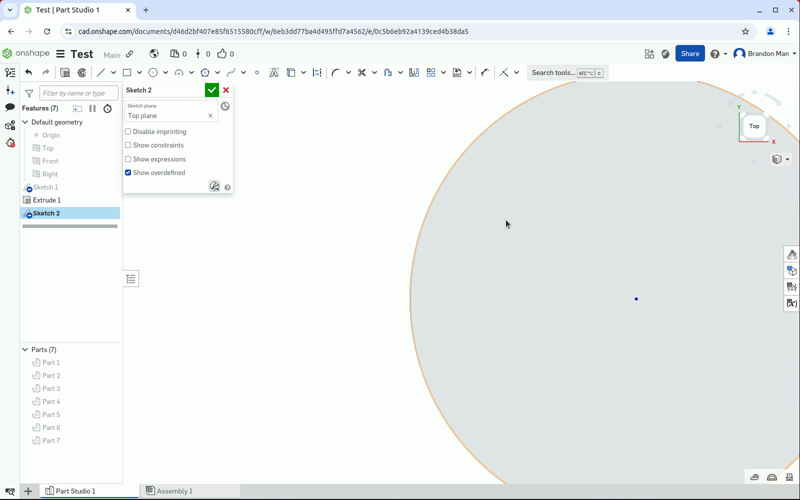
scroll(-6)
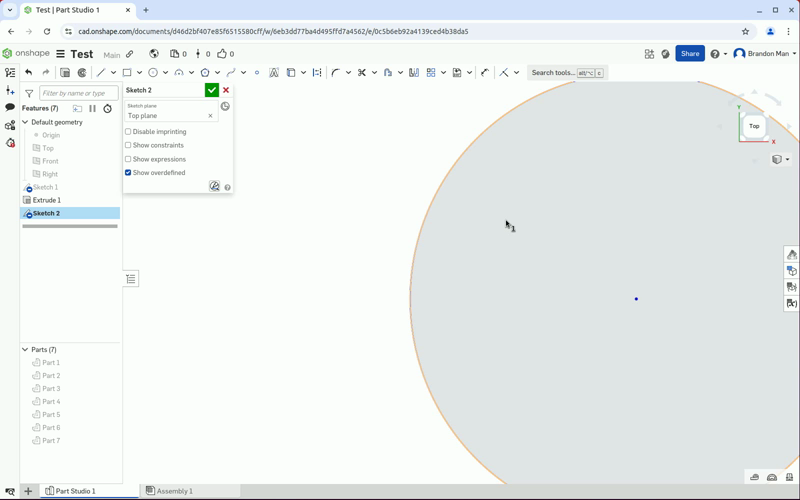
scroll(-6)
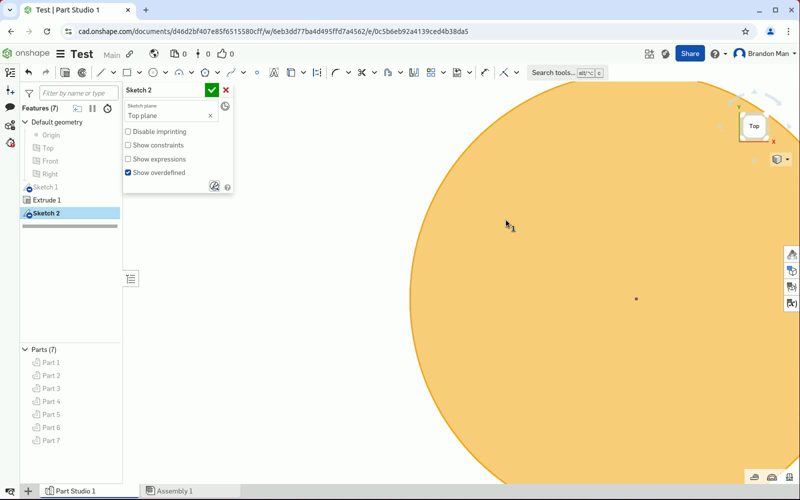
scroll(-6)
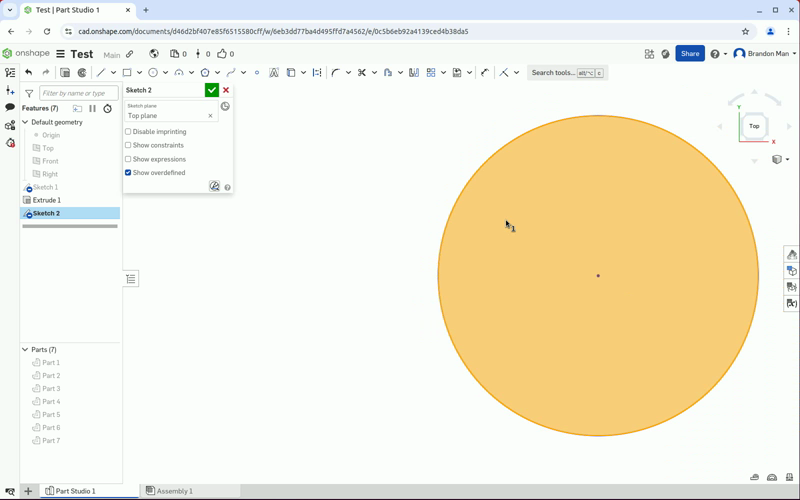
scroll(-6)
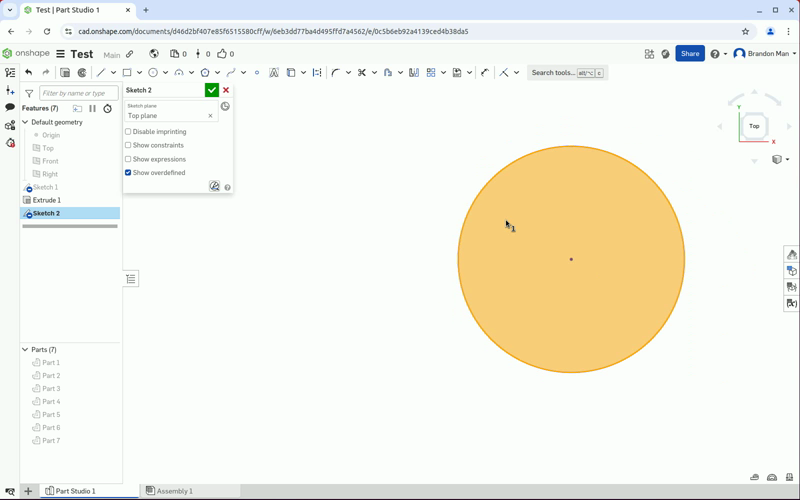
scroll(-6)
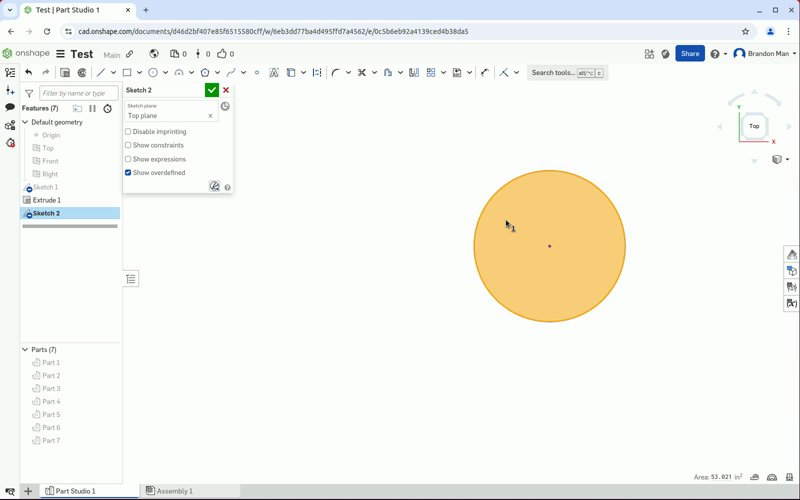
scroll(-6)
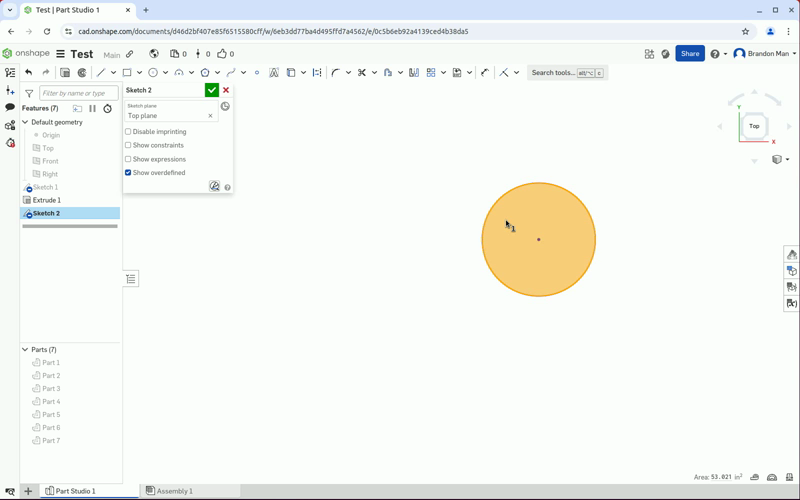
scroll(-6)
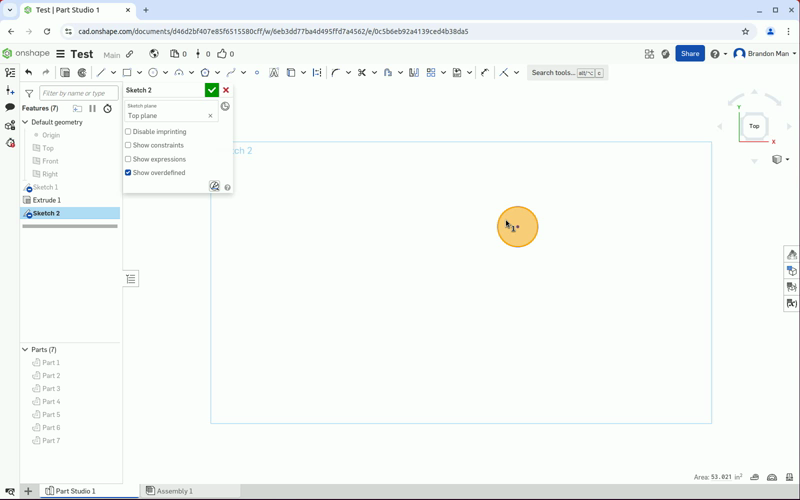
mouse_move(73, 352)
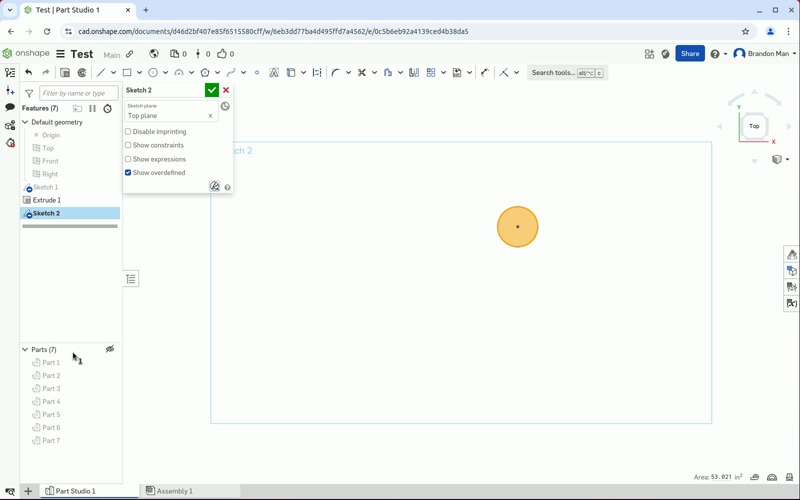
key(shift+y)
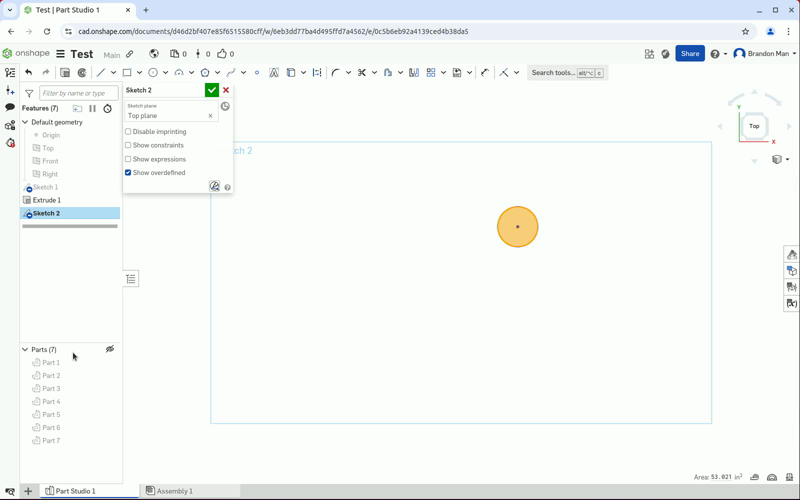
key(shift+e)
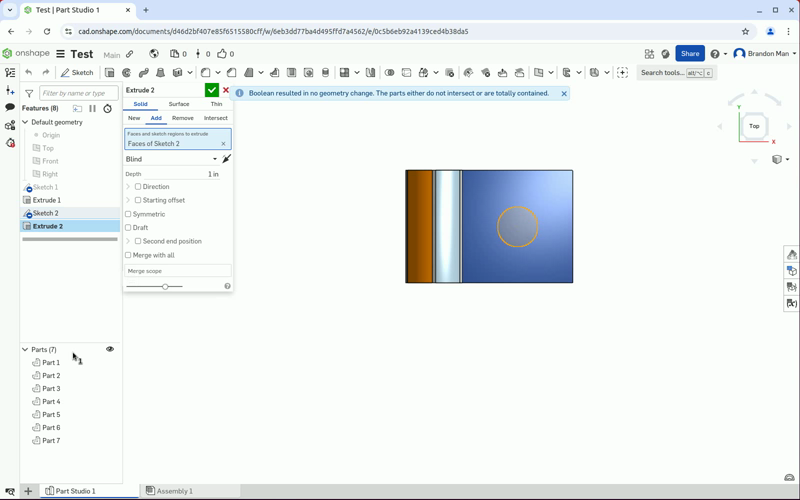
mouse_move(143, 106)
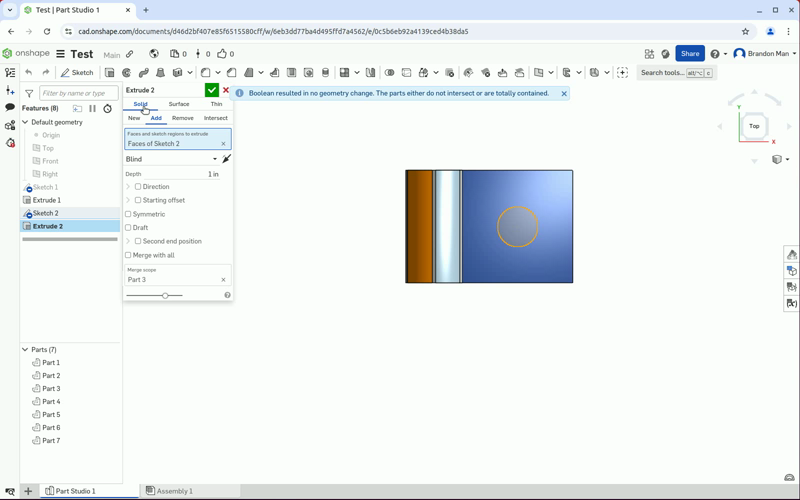
click(143, 106)
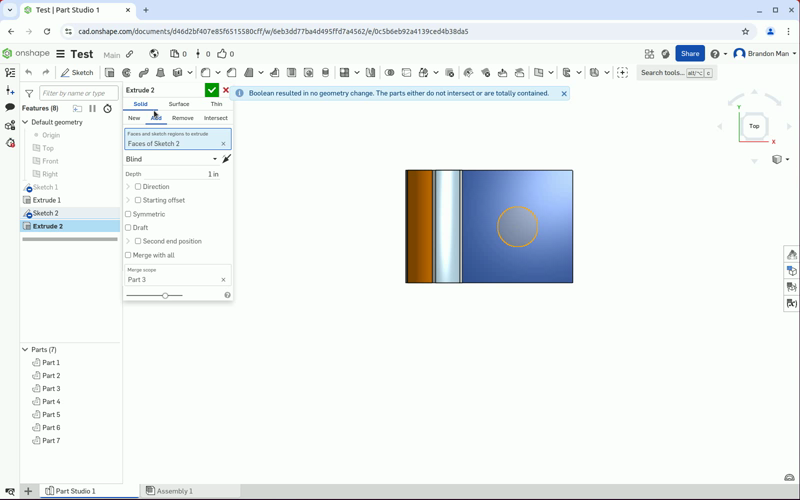
mouse_move(186, 120)
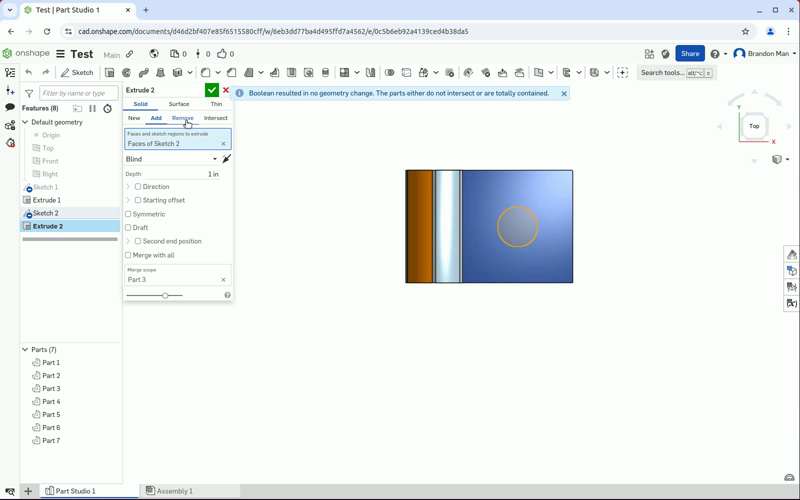
click(186, 120)
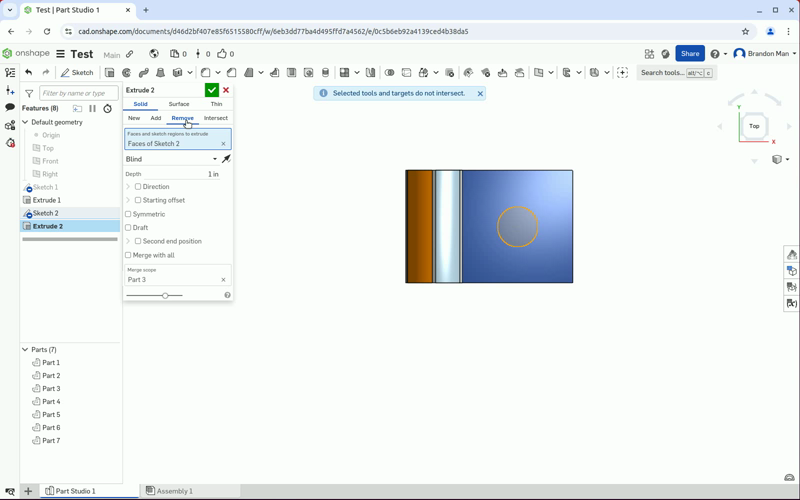
key(tab, 4)
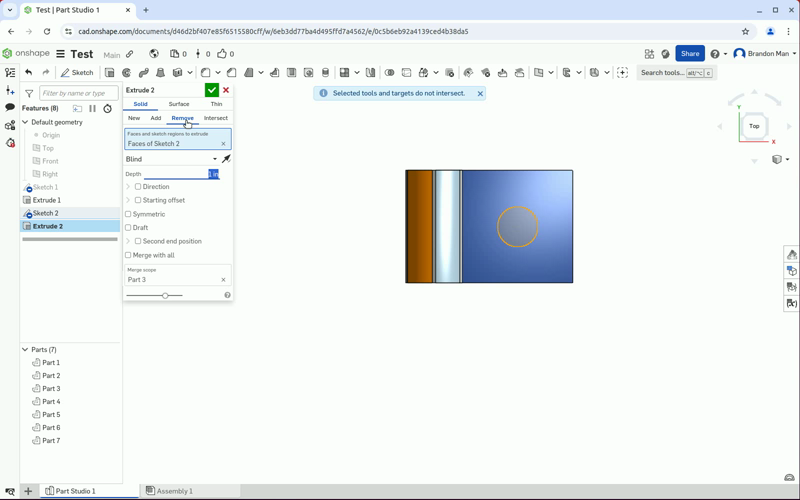
text(-5.055)
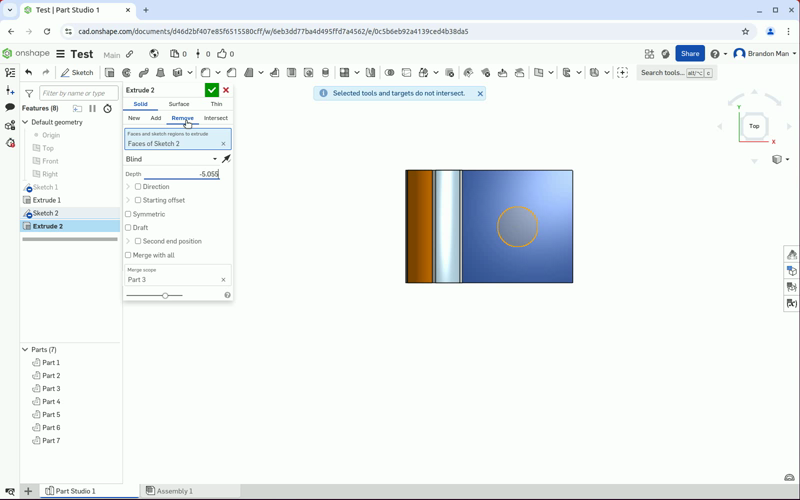
key(tab, 6)
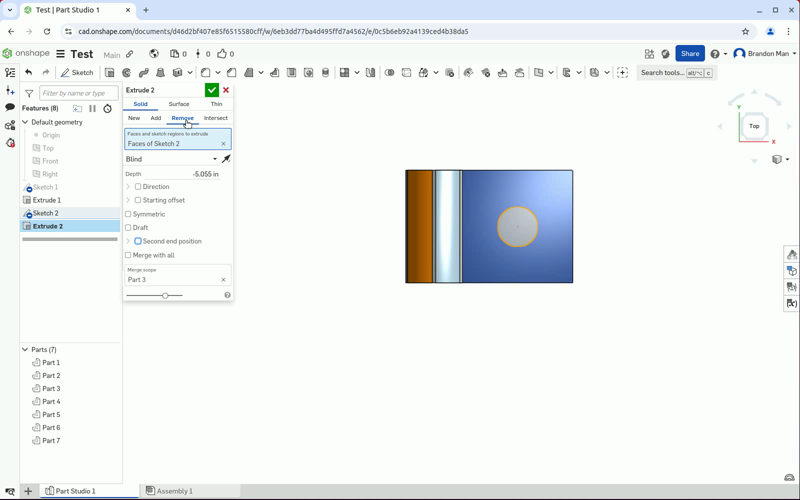
key(space)
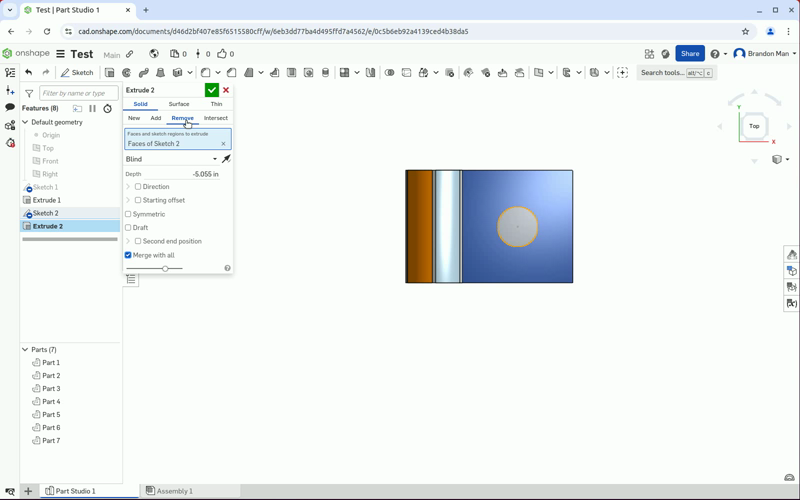
key(enter)
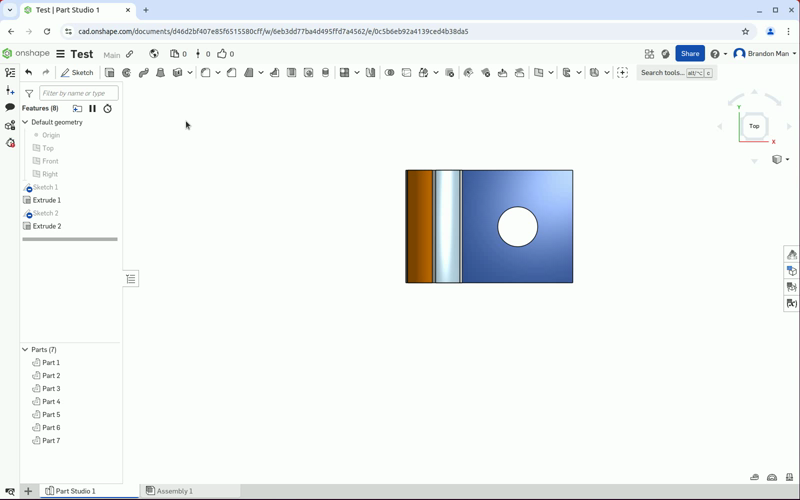
key(shift+h)
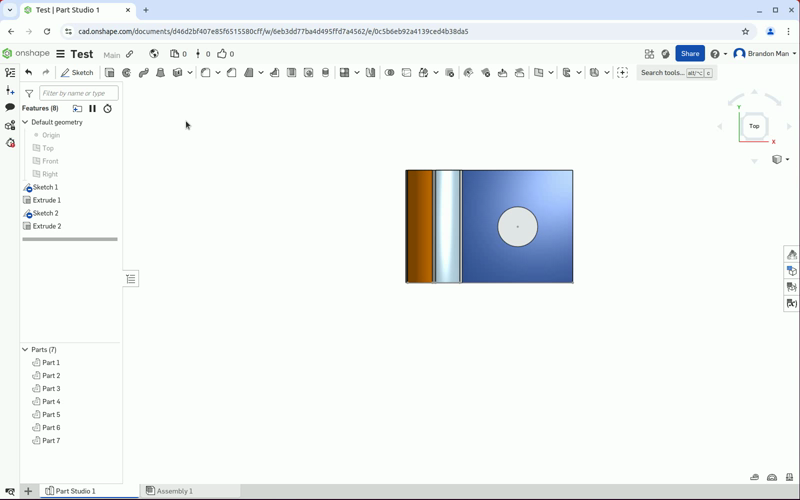
key(shift+h)
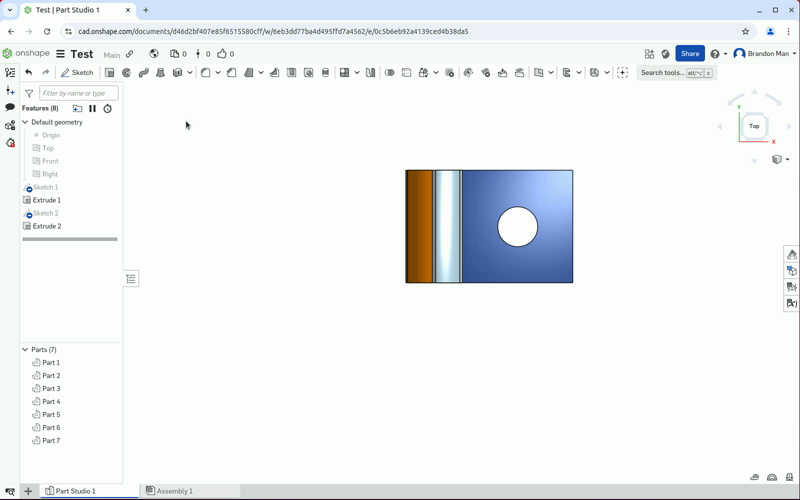
mouse_move(73, 189)
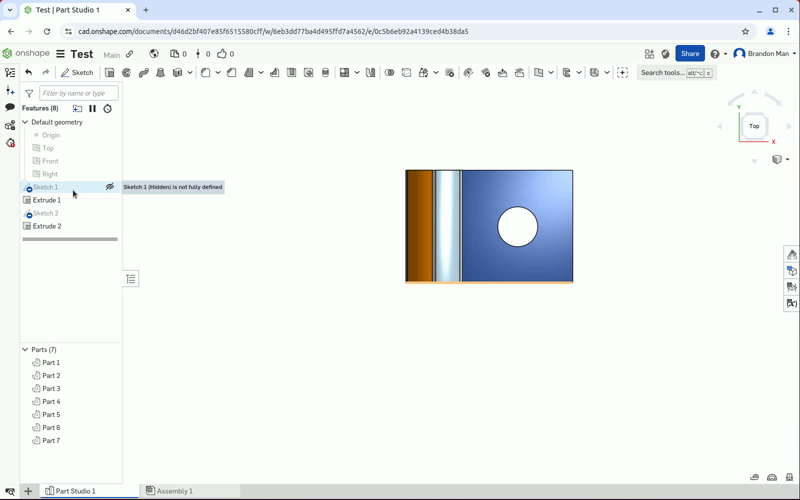
click(73, 189)
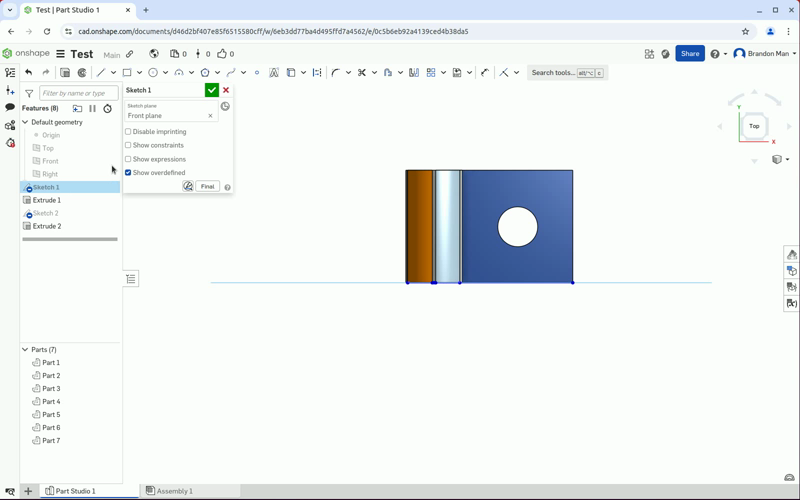
mouse_move(229, 92)
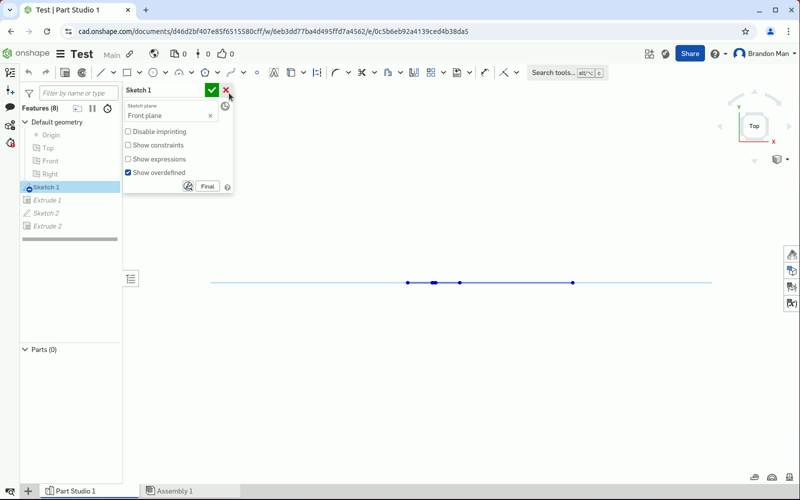
click(229, 92)
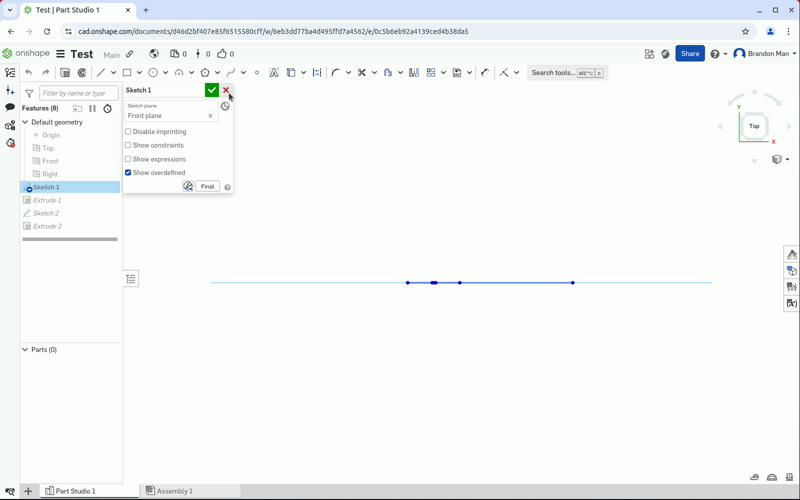
key(shift+s)
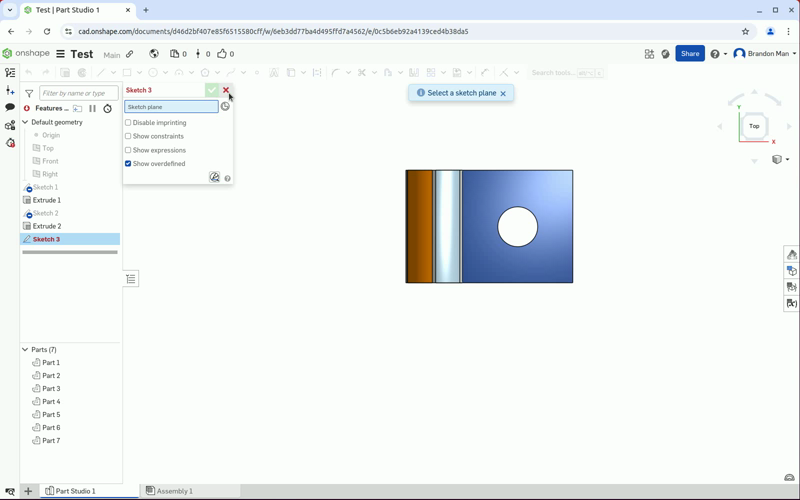
mouse_move(73, 150)
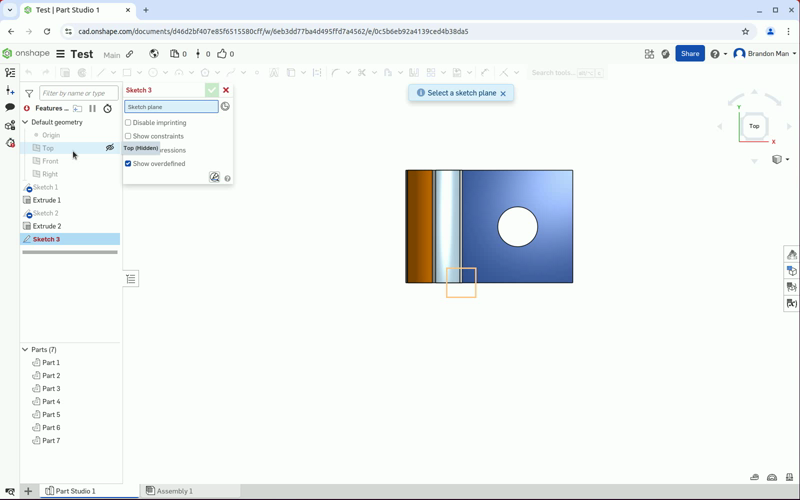
click(73, 150)
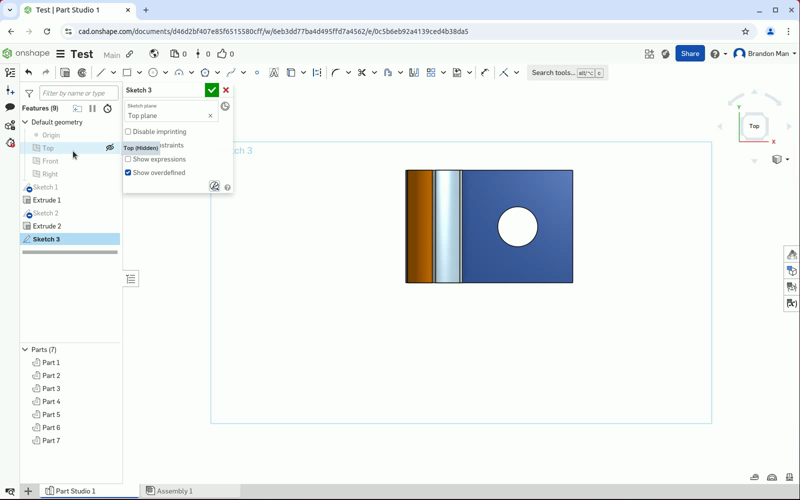
mouse_move(73, 352)
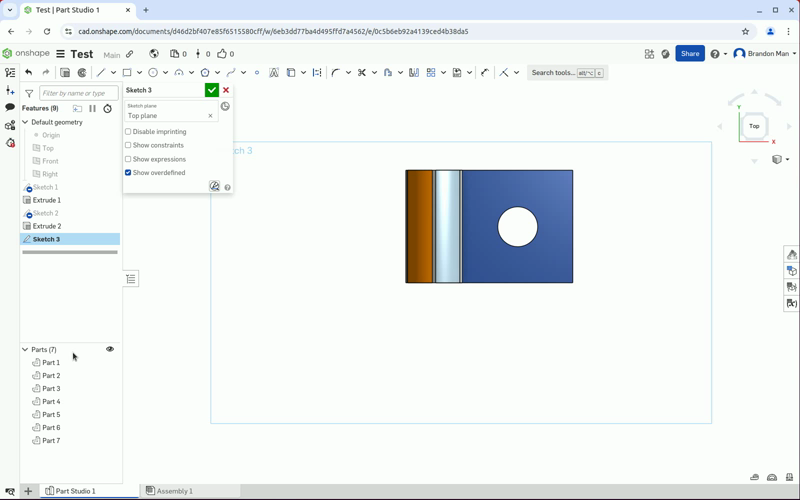
key(y)
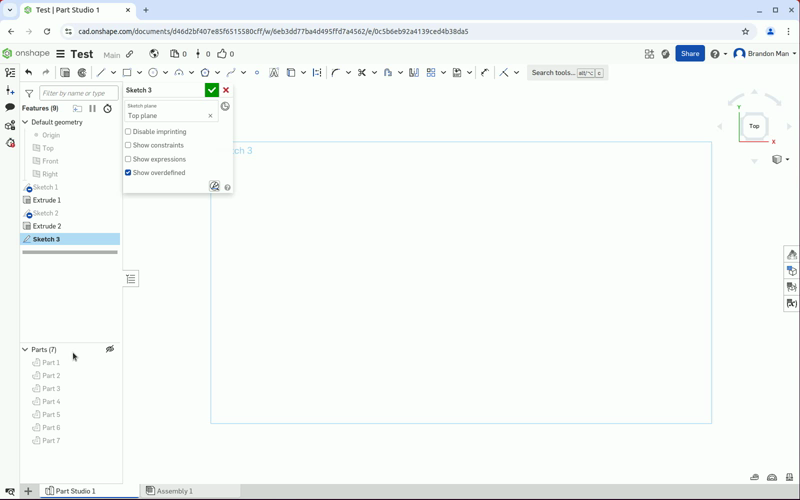
key(c)
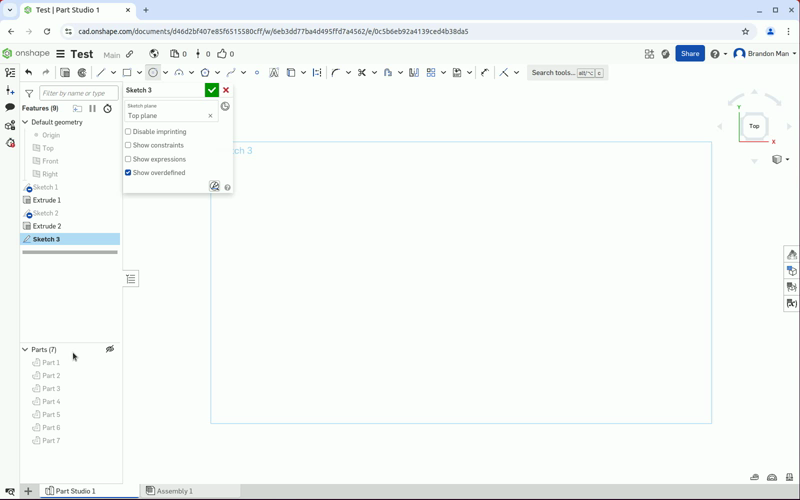
key_down(shift)
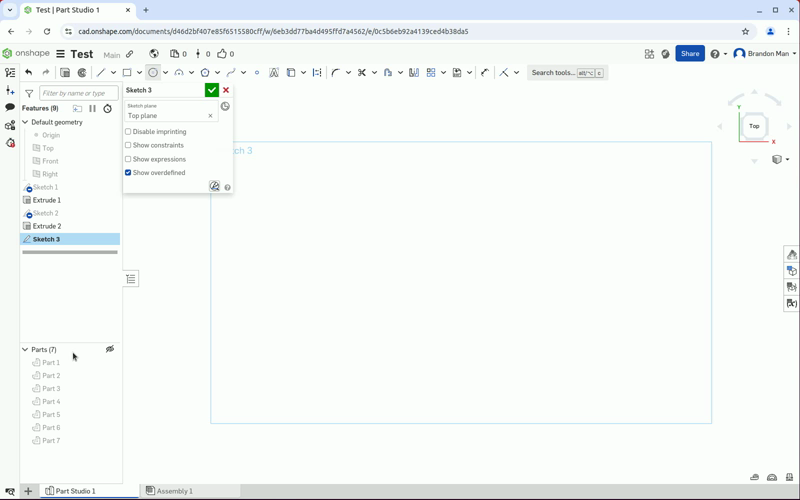
mouse_move(476, 185)
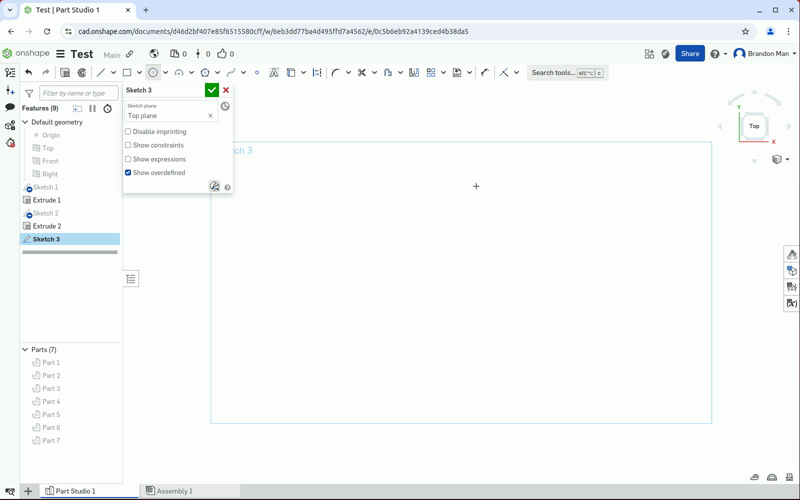
click(476, 185)
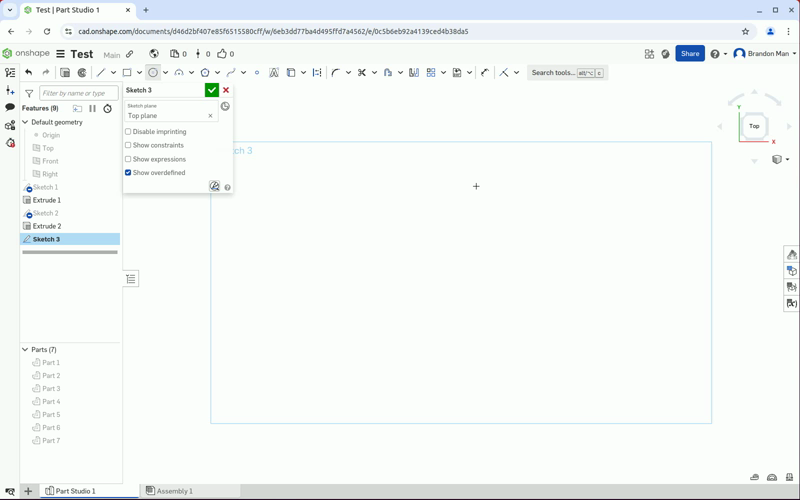
key_up(shift)
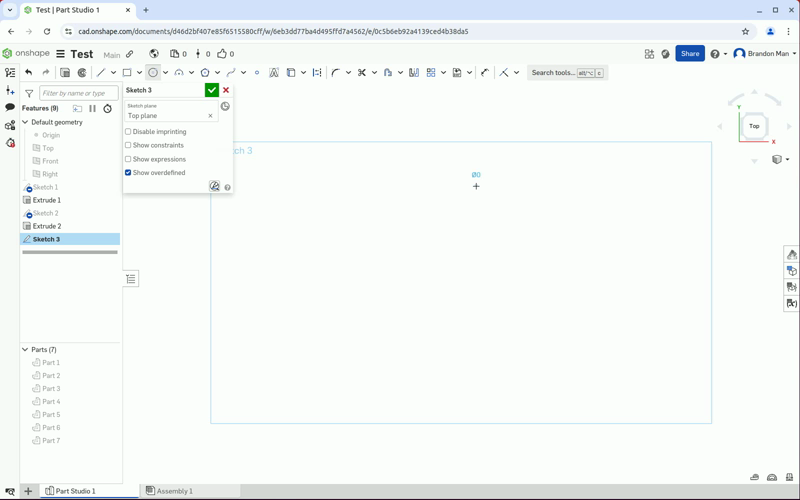
mouse_move(483, 185)
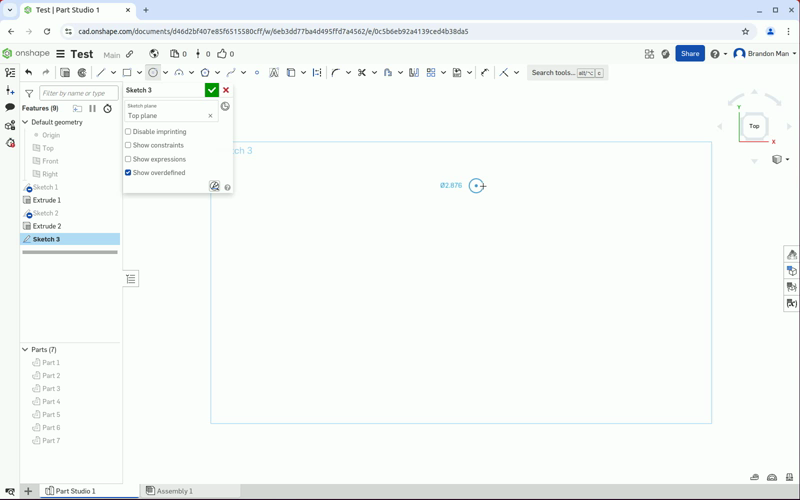
click(483, 185)
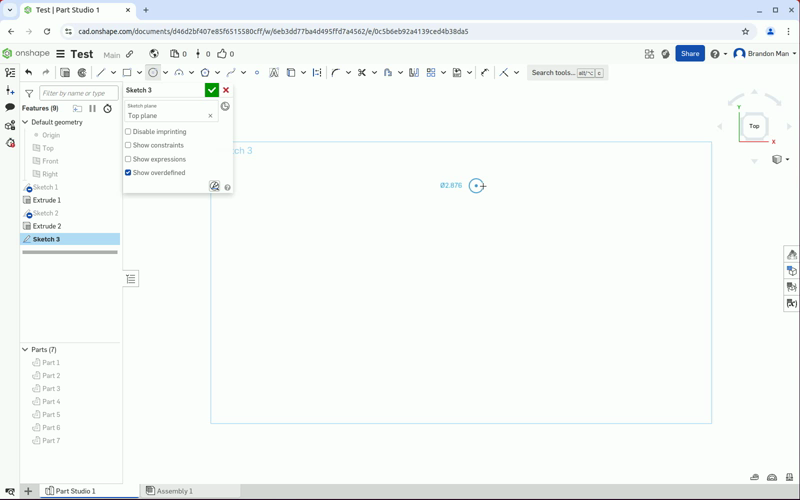
key(esc)
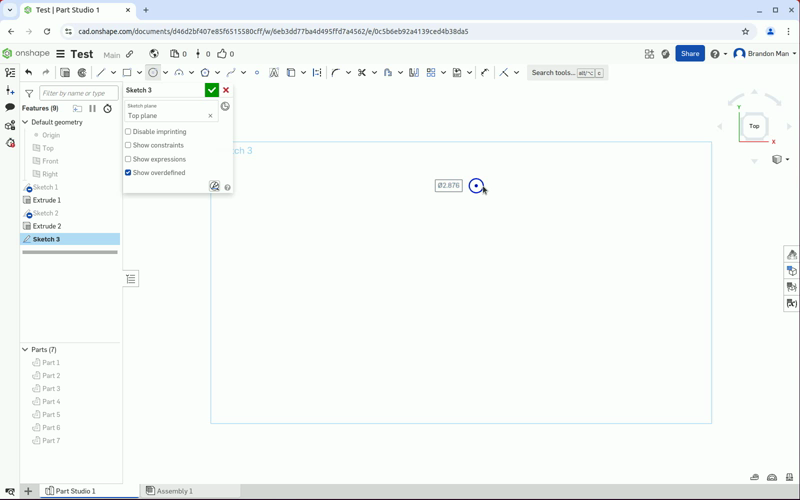
mouse_move(473, 184)
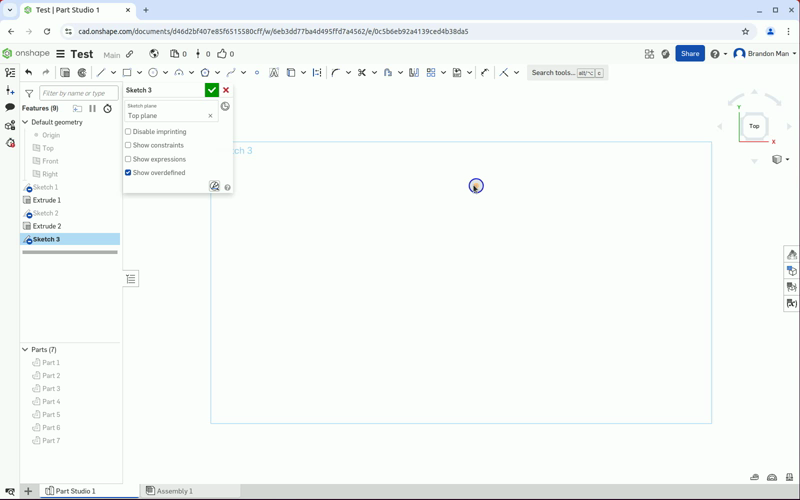
scroll(6)
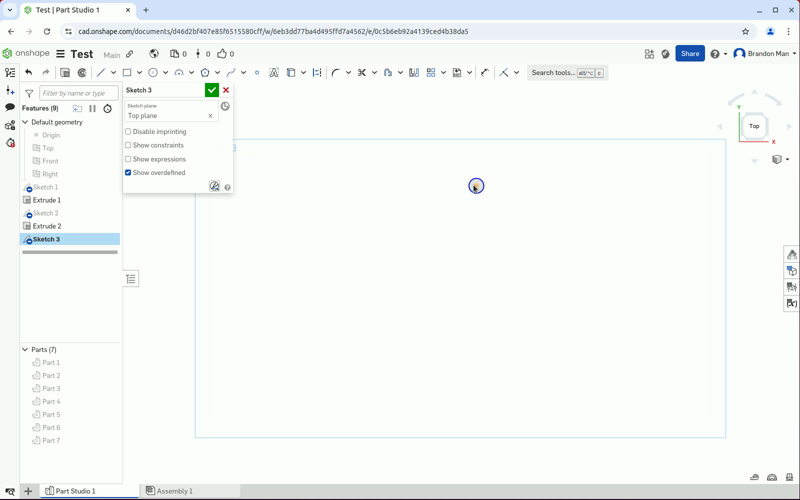
scroll(6)
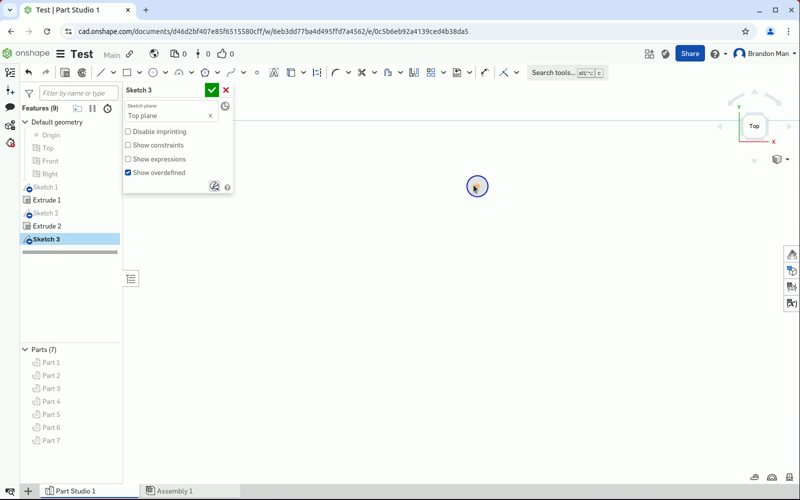
scroll(6)
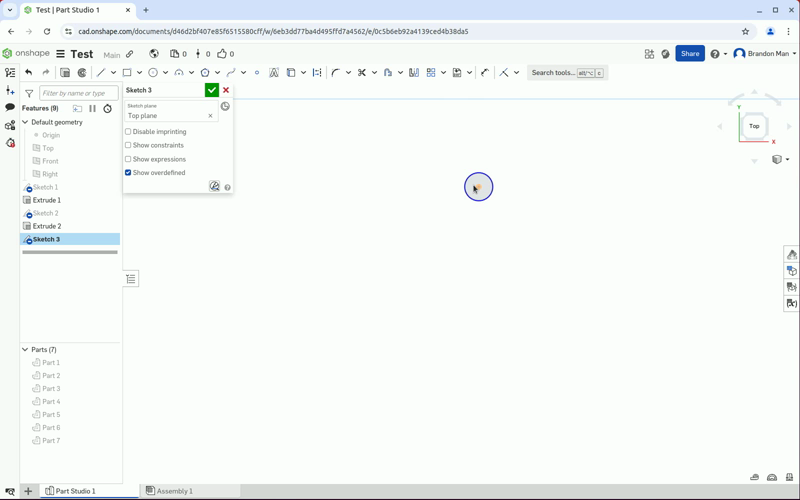
scroll(6)
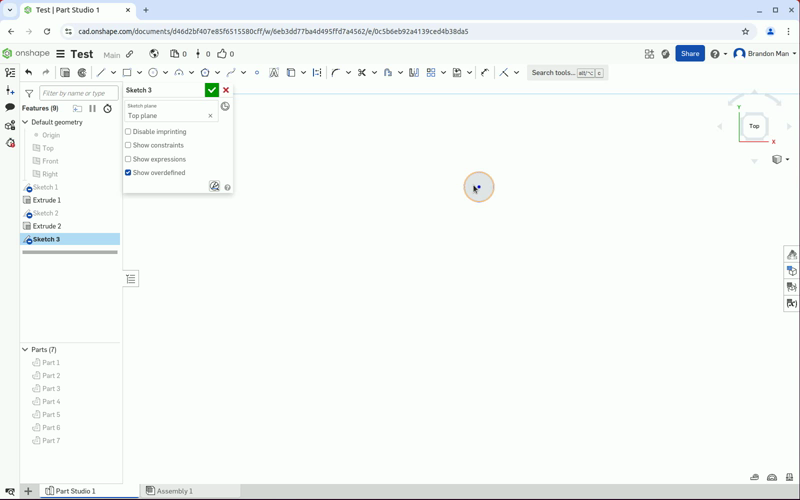
scroll(6)
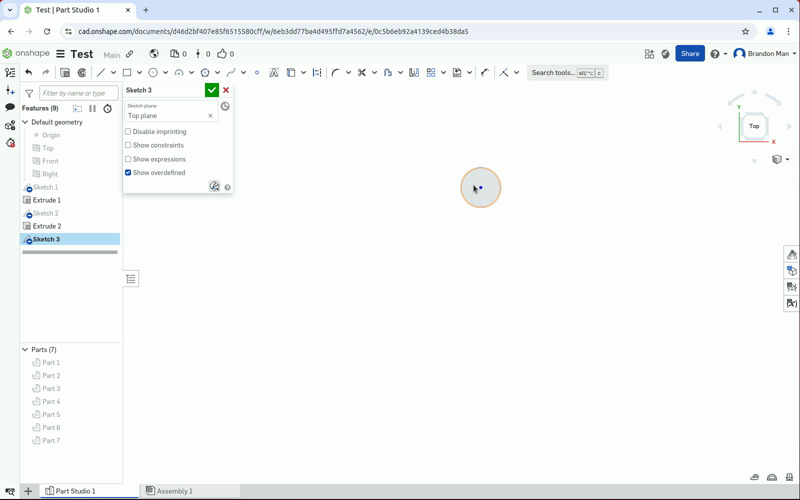
scroll(6)
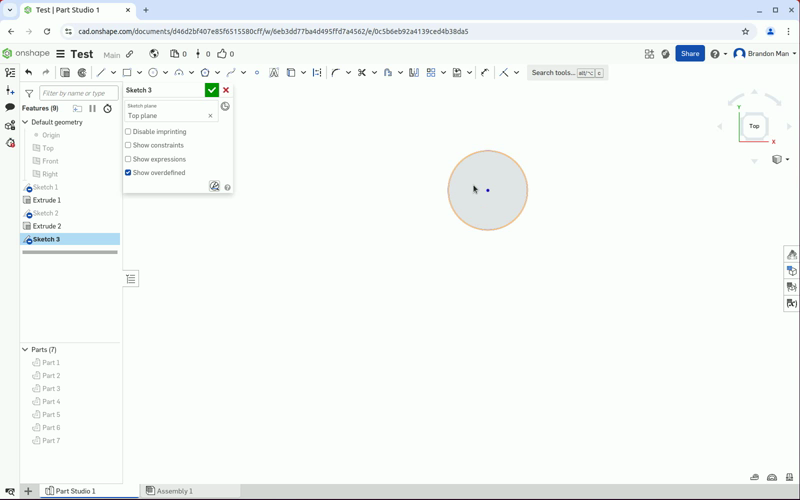
scroll(6)
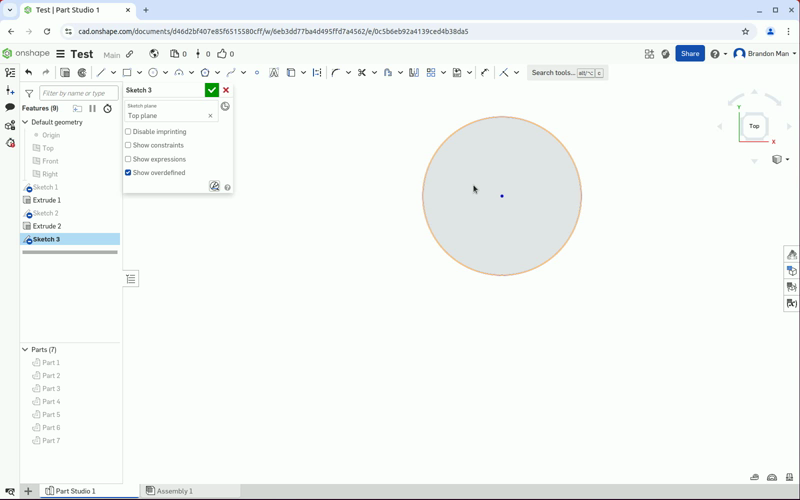
click(473, 184)
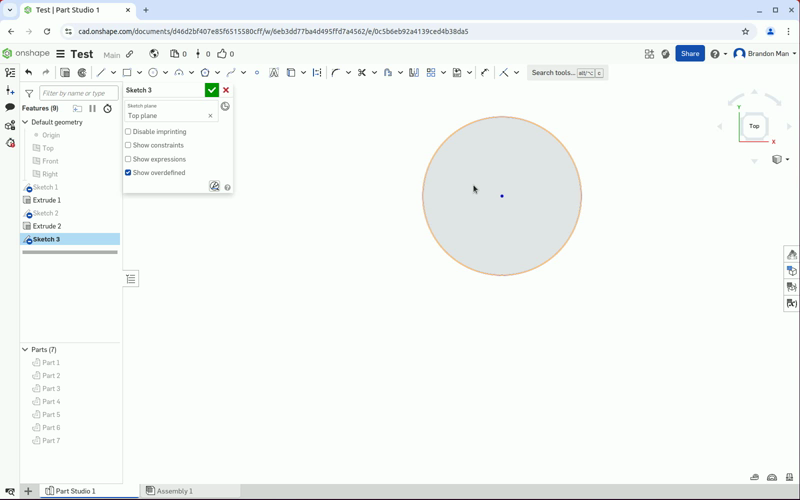
scroll(-6)
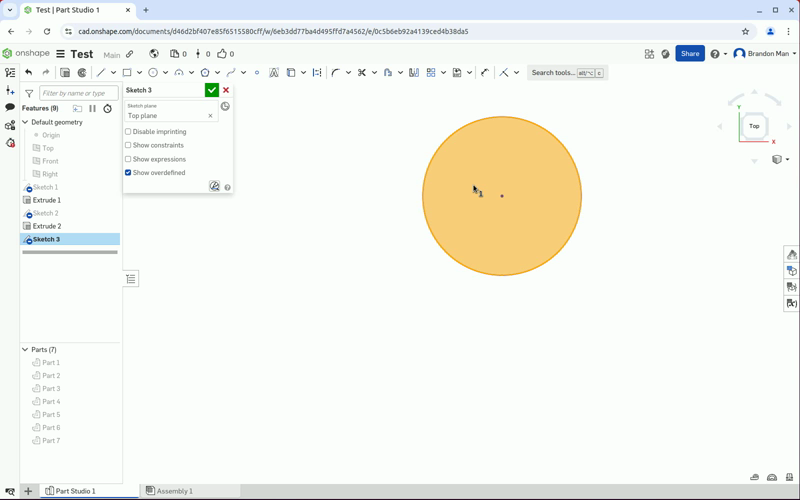
scroll(-6)
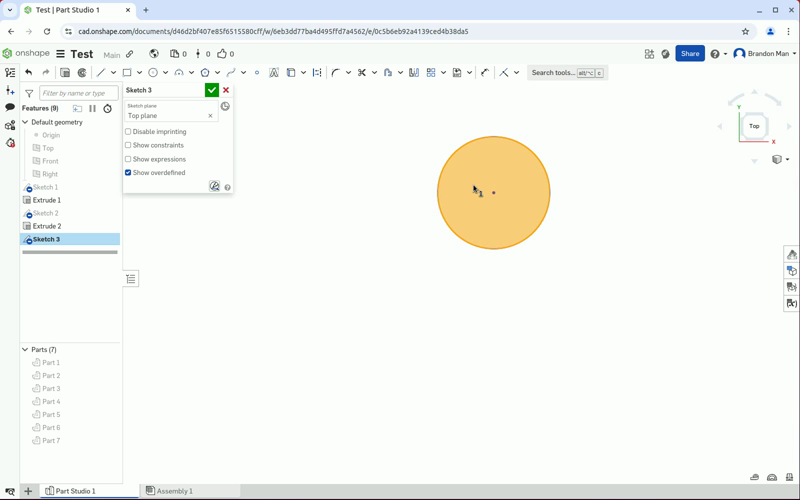
scroll(-6)
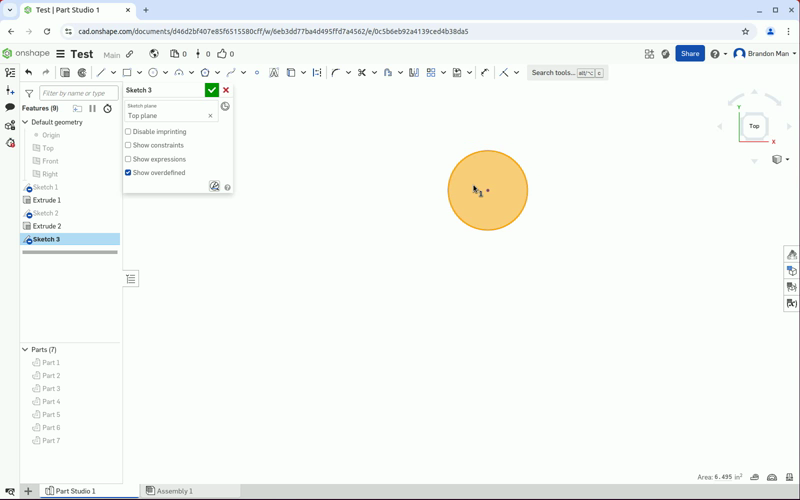
scroll(-6)
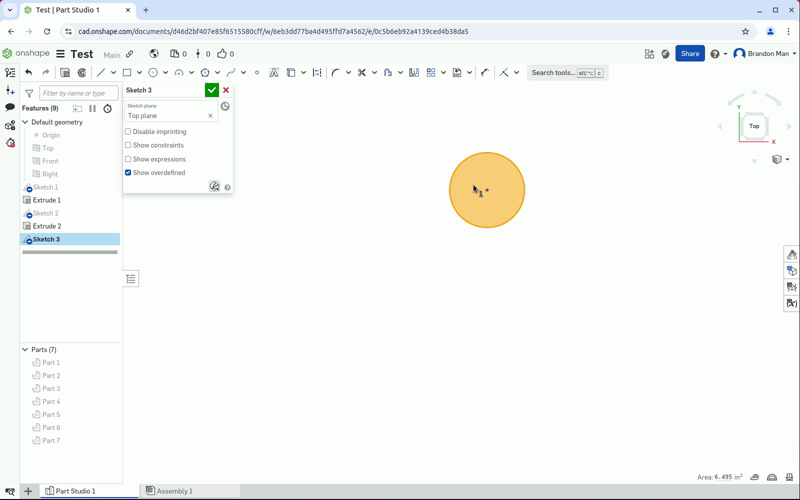
scroll(-6)
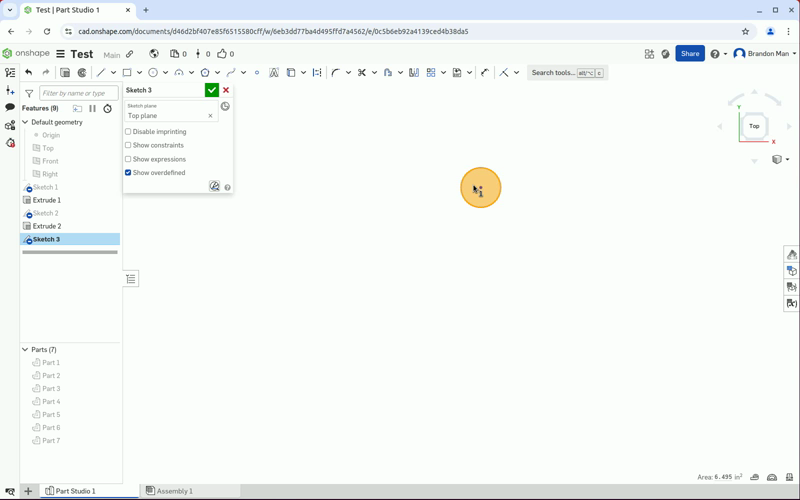
scroll(-6)
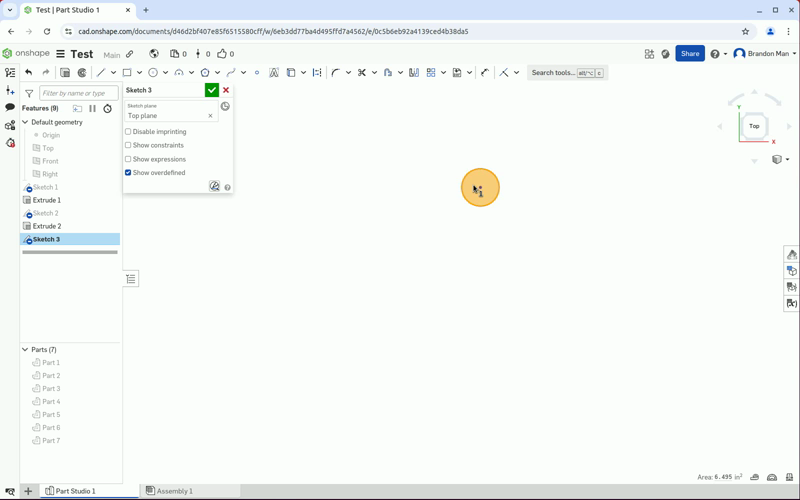
scroll(-6)
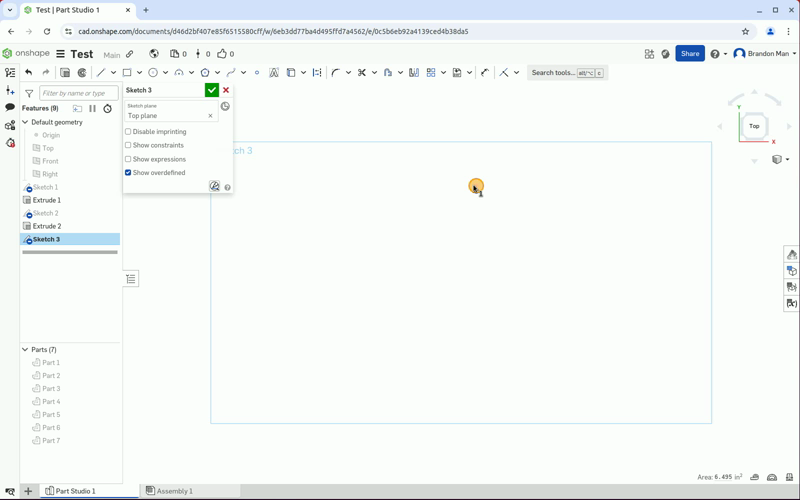
mouse_move(73, 352)
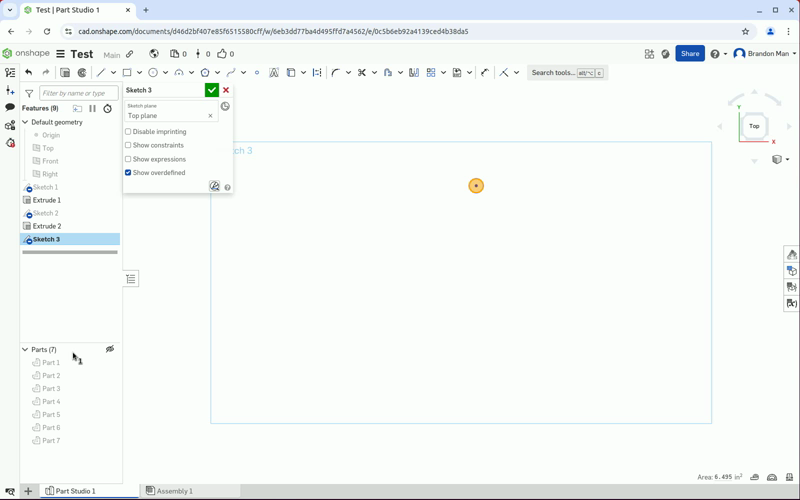
key(shift+y)
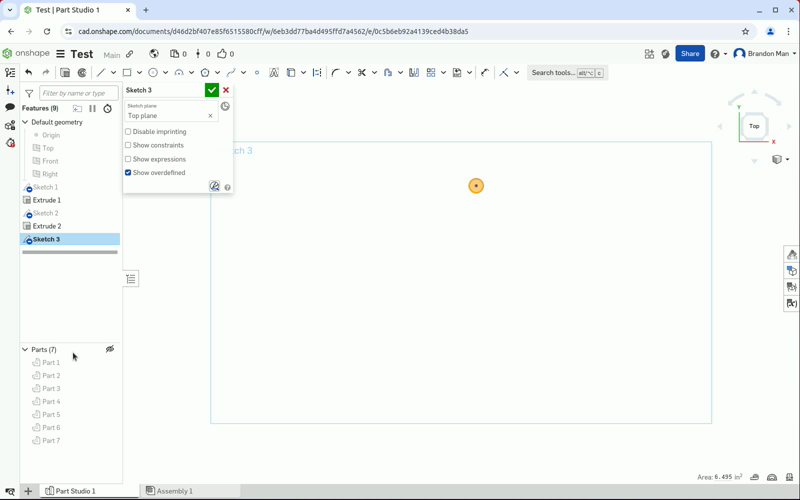
key(shift+e)
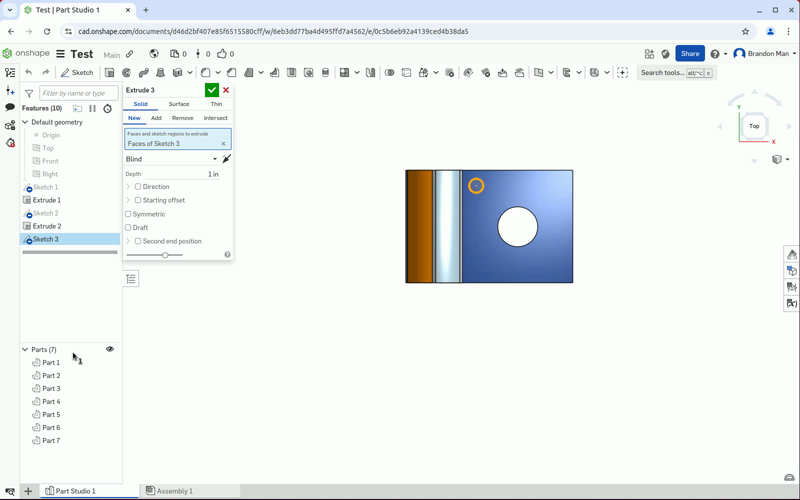
mouse_move(143, 106)
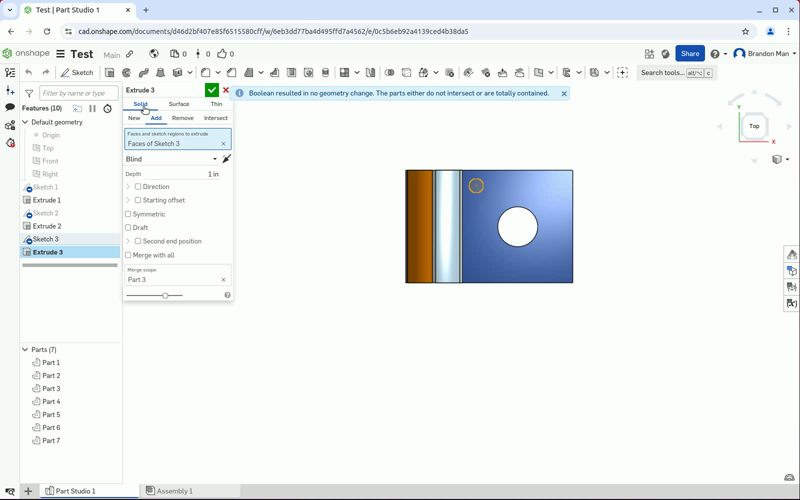
click(143, 106)
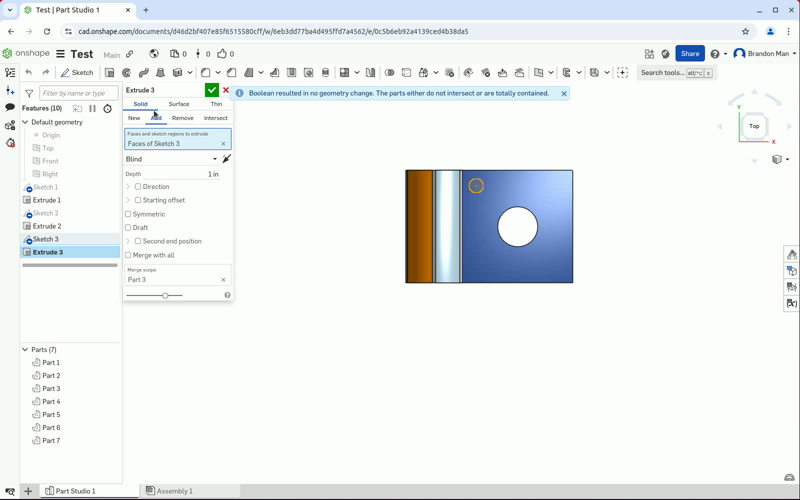
mouse_move(186, 120)
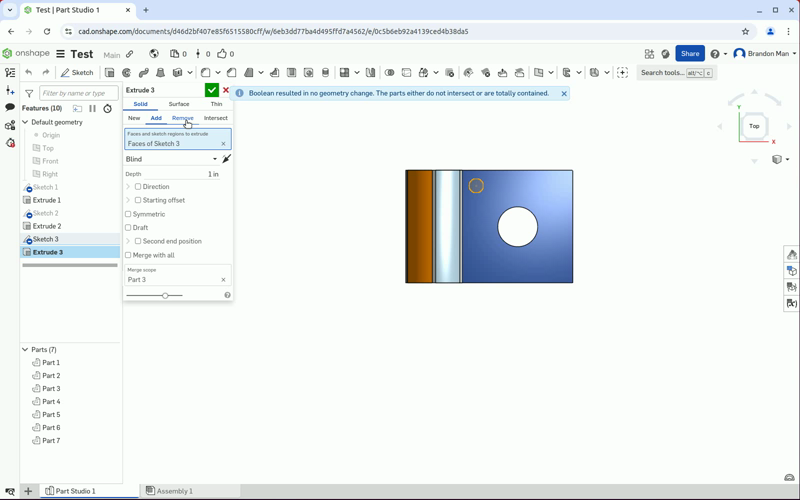
click(186, 120)
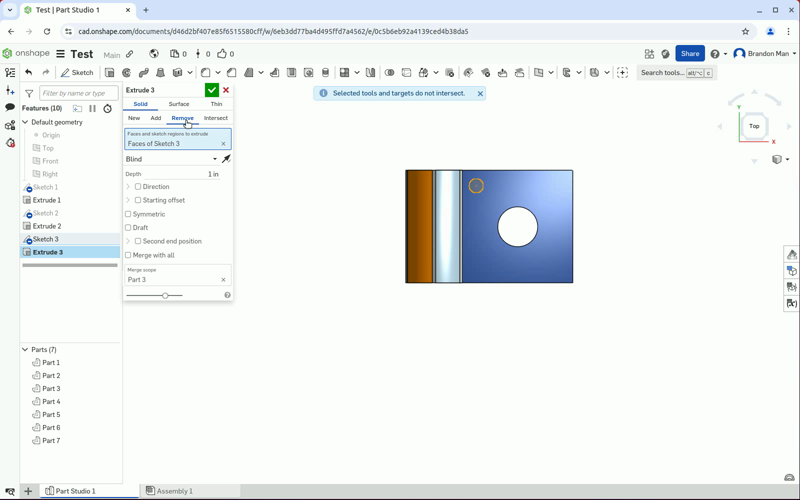
key(tab, 4)
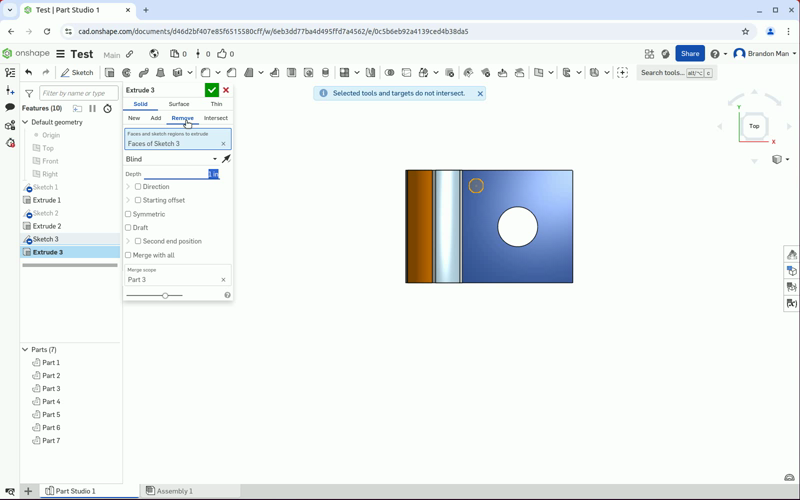
text(-5.055)
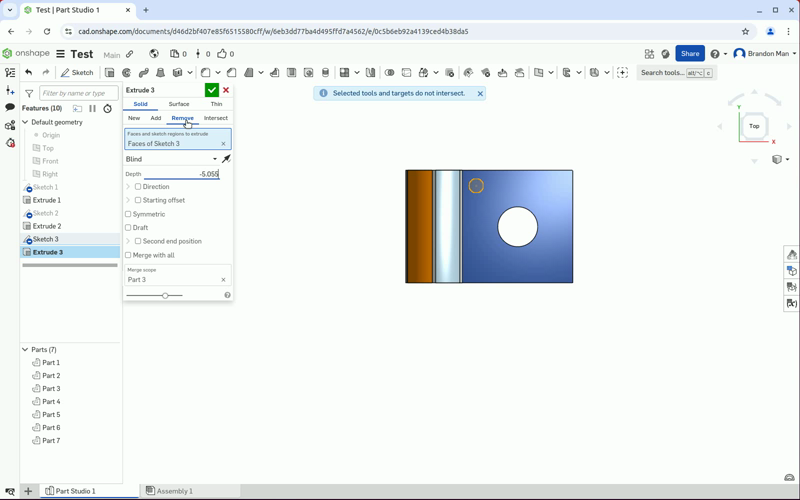
key(tab, 6)
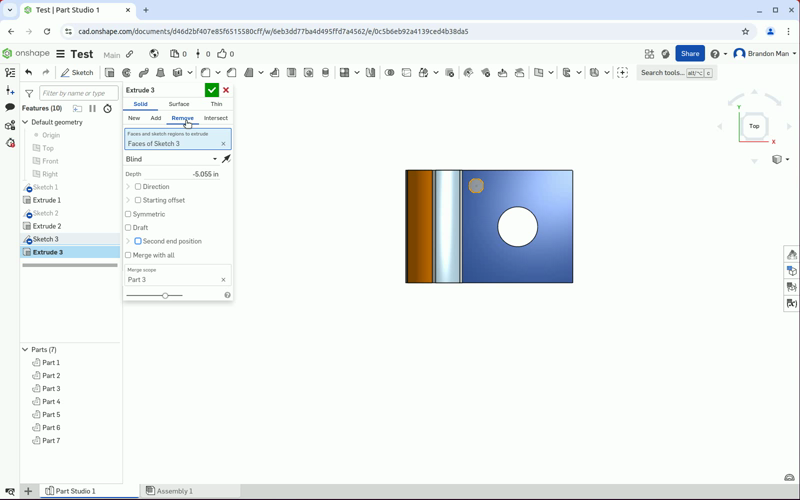
key(space)
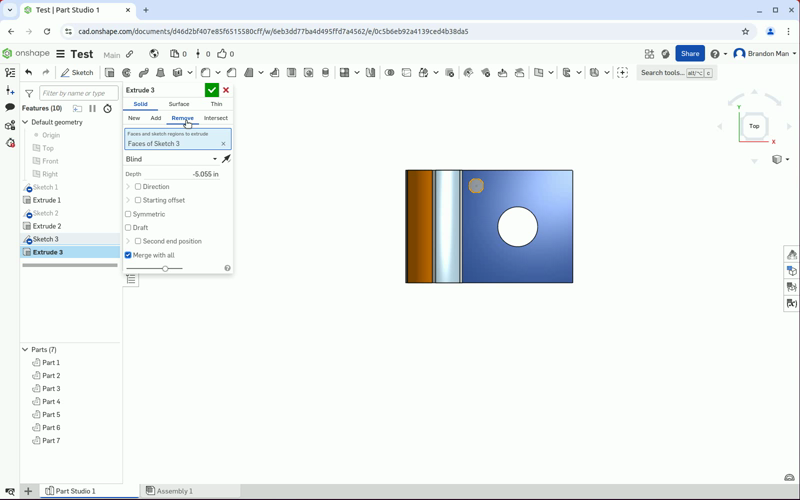
key(enter)
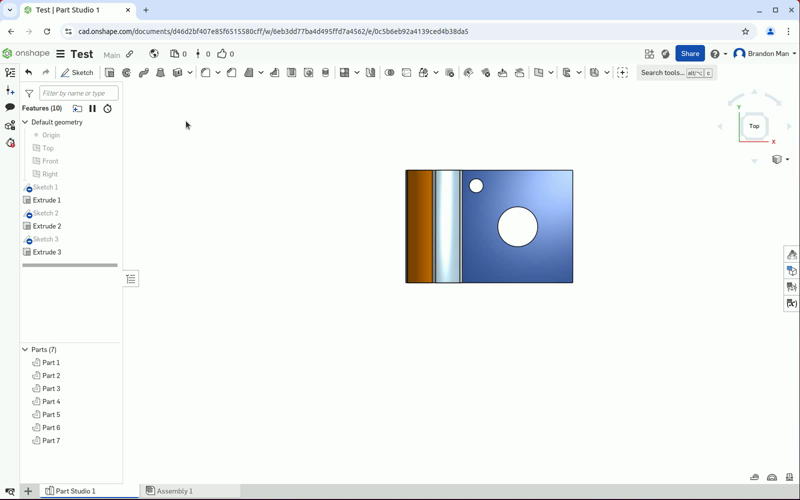
key(shift+h)
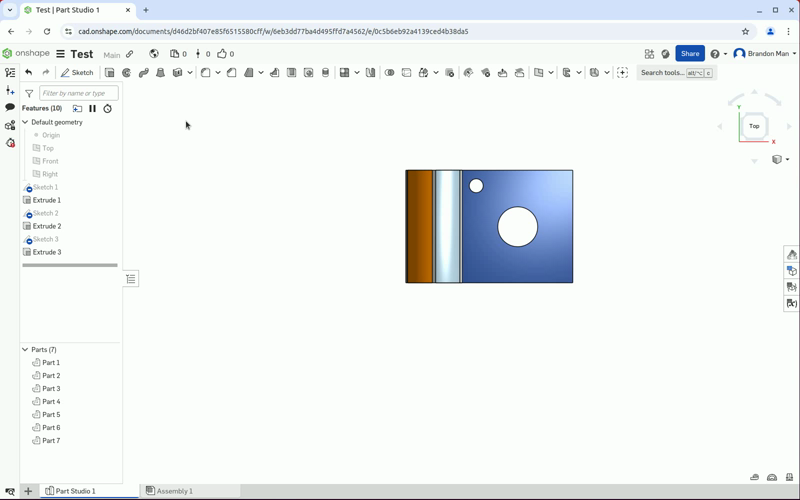
key(shift+h)
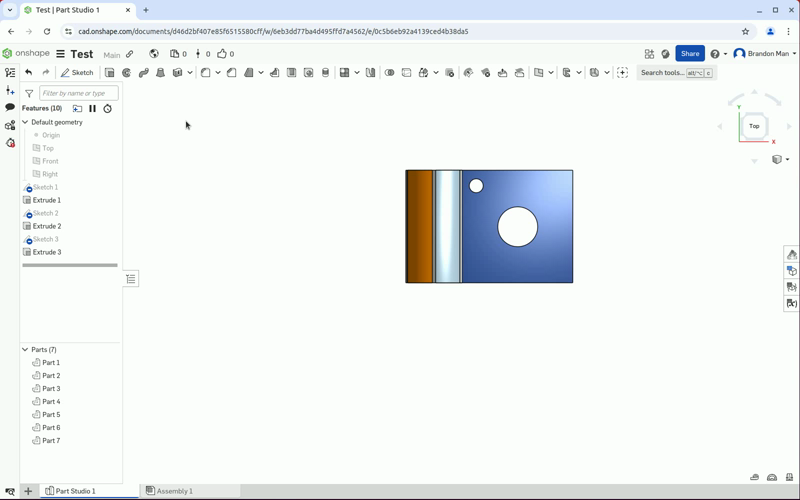
mouse_move(73, 189)
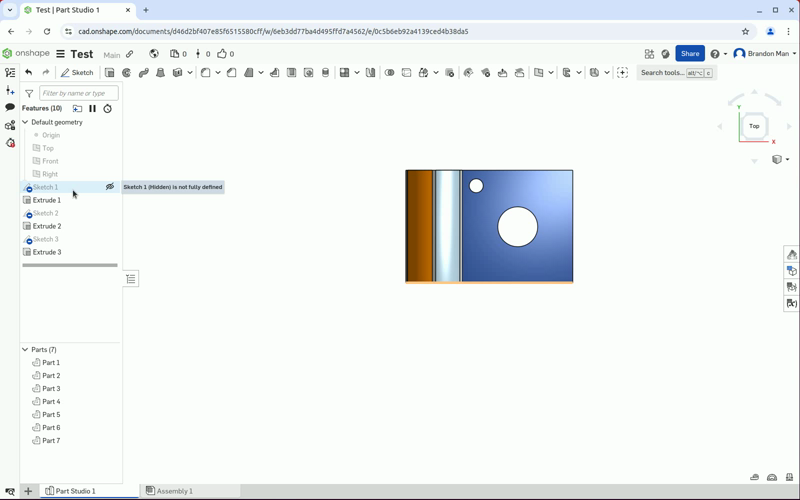
click(73, 189)
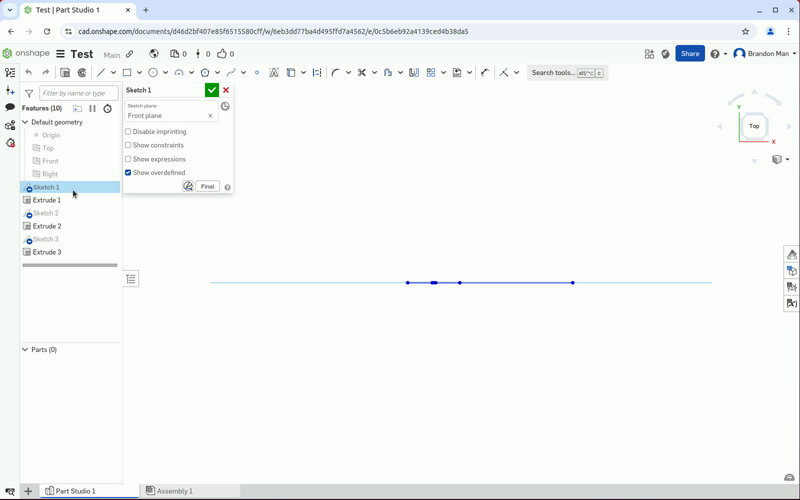
mouse_move(229, 92)
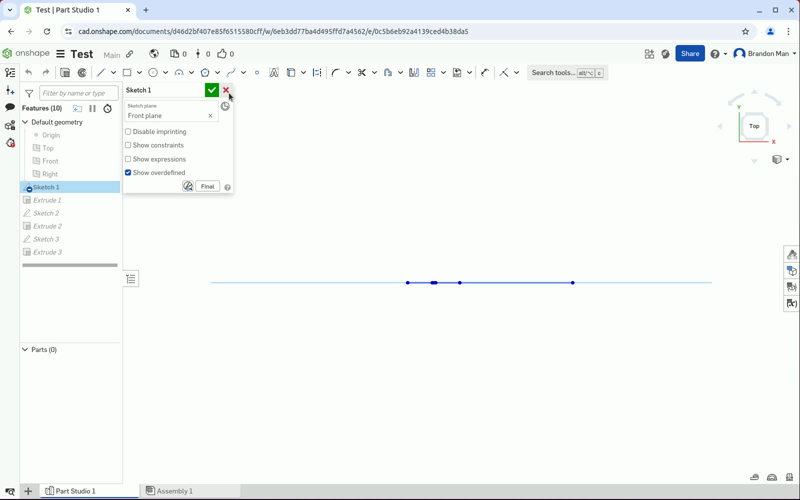
click(229, 92)
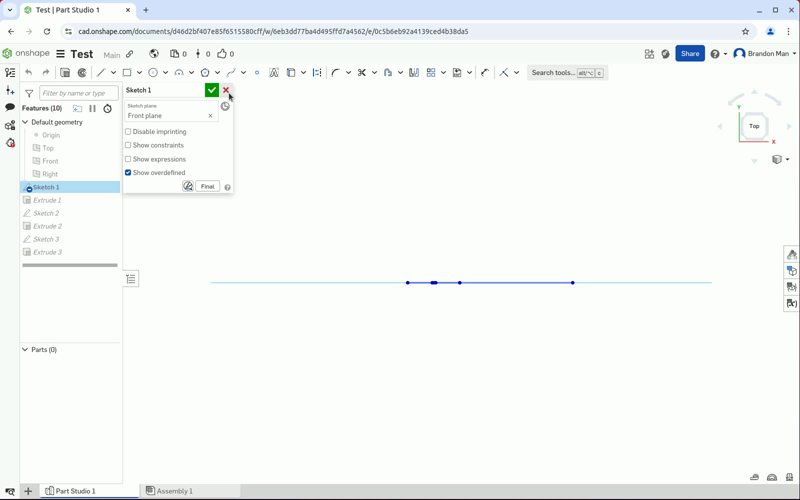
key(shift+s)
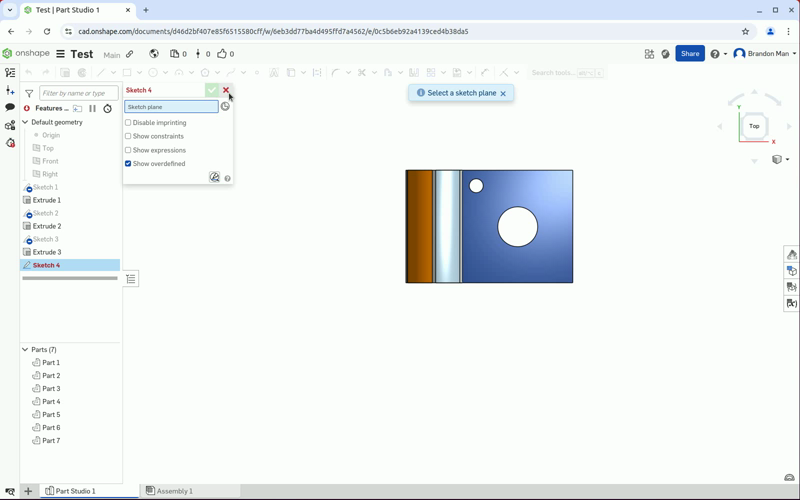
mouse_move(73, 150)
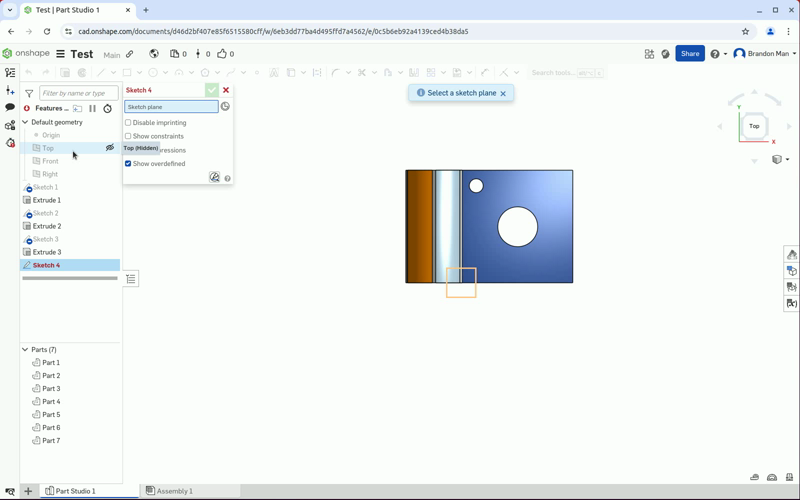
click(73, 150)
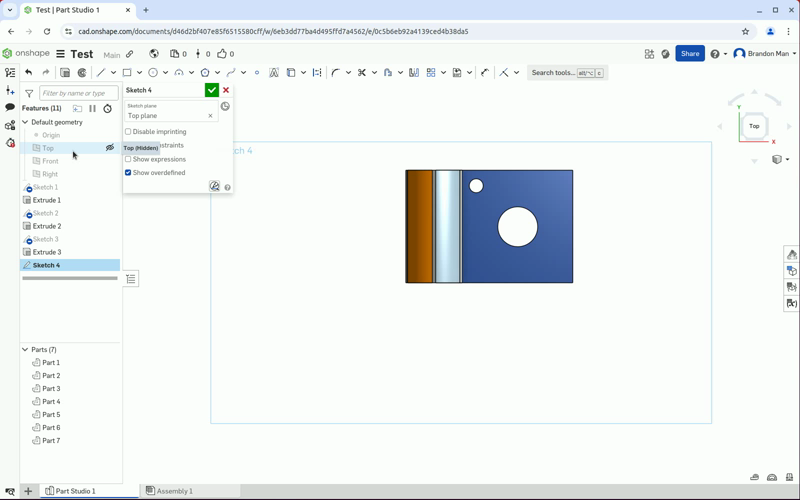
mouse_move(73, 352)
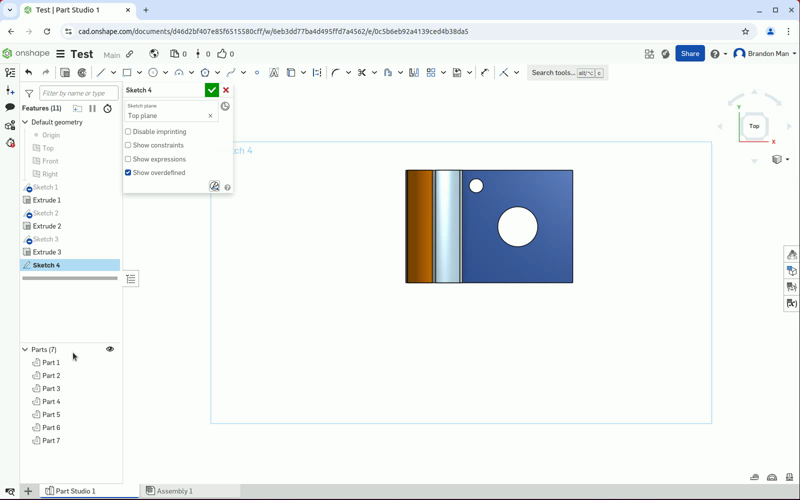
key(y)
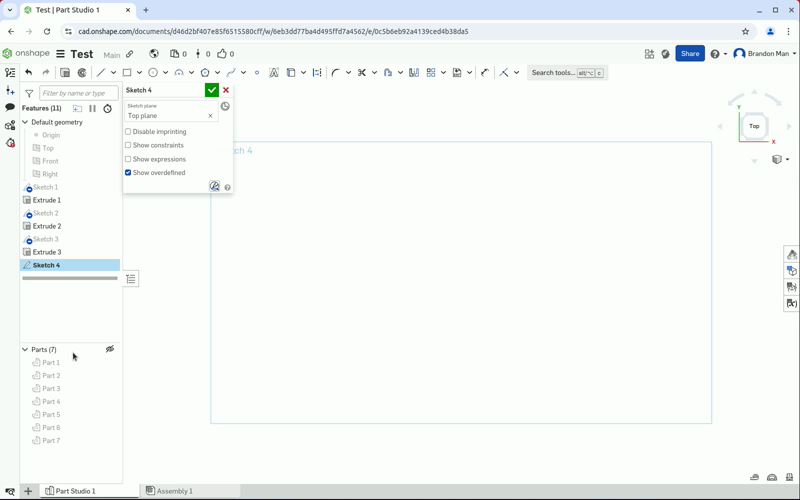
key(c)
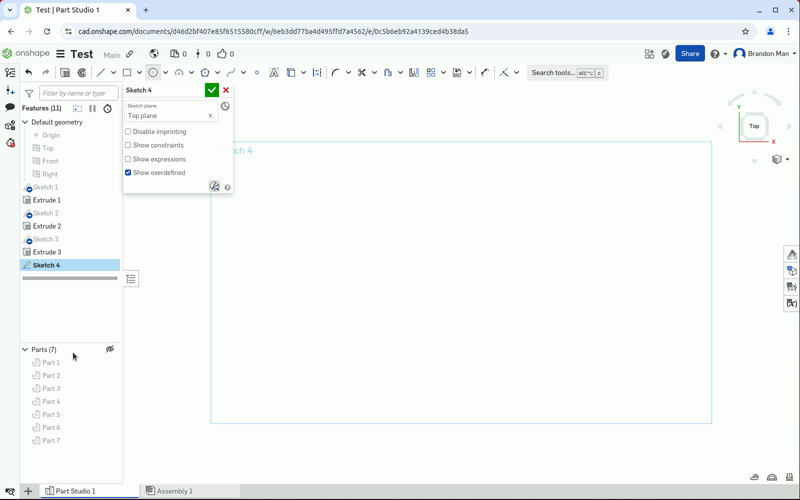
key_down(shift)
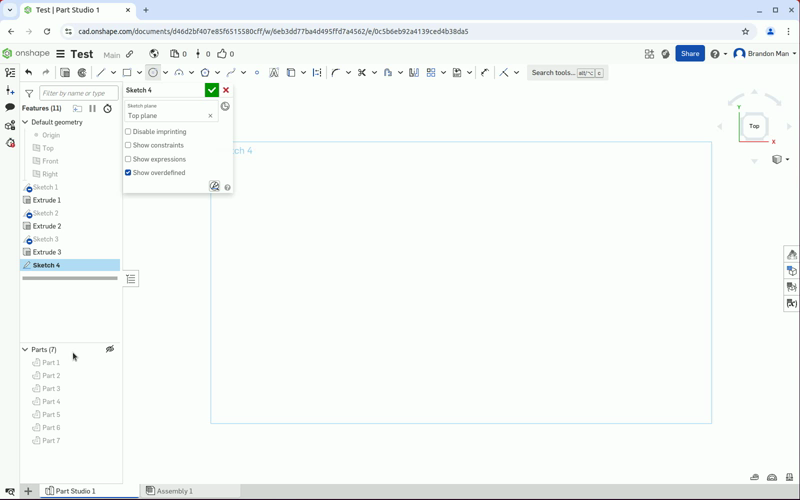
mouse_move(559, 185)
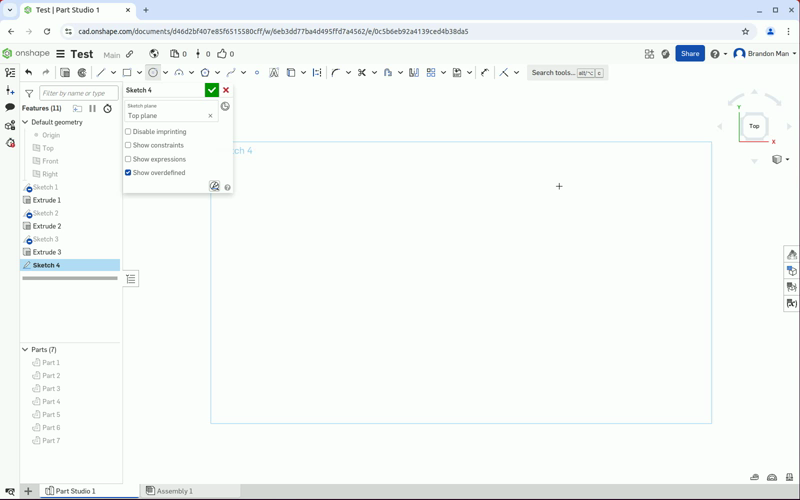
click(559, 185)
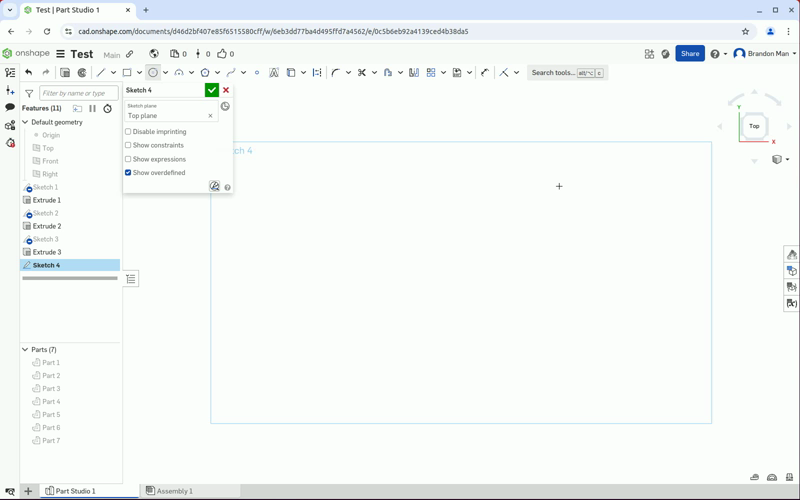
key_up(shift)
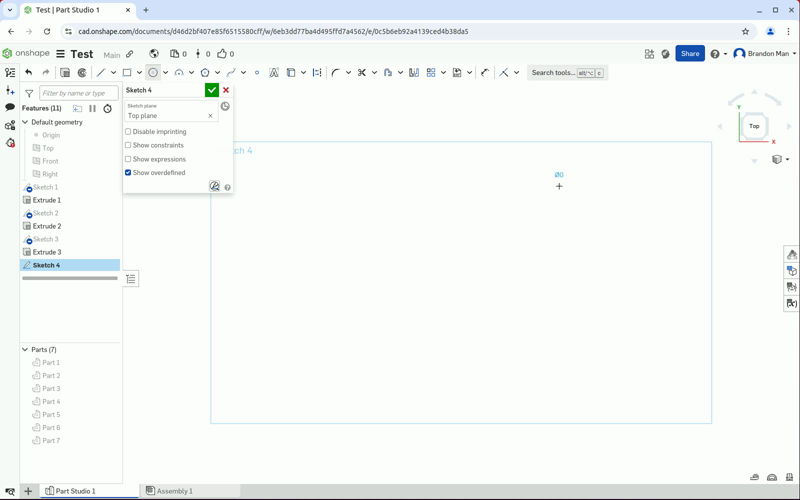
mouse_move(566, 185)
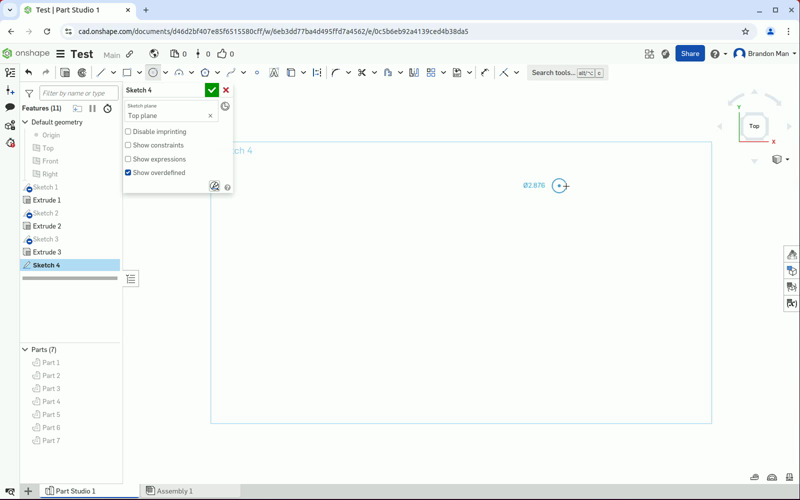
click(566, 185)
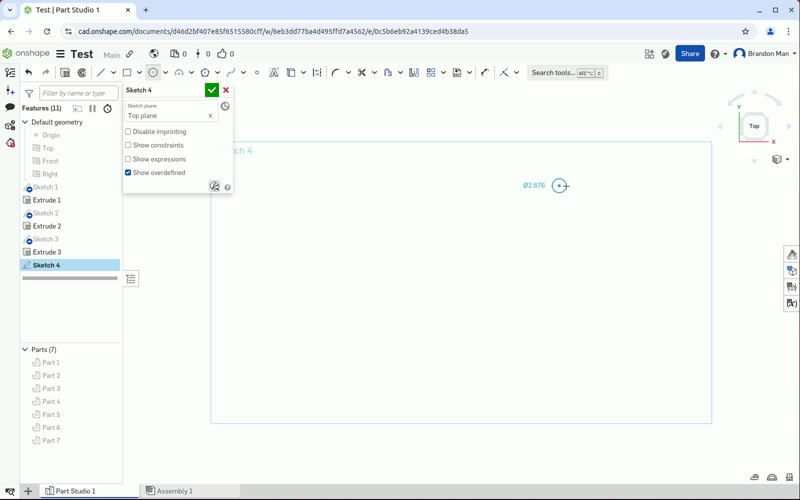
key(esc)
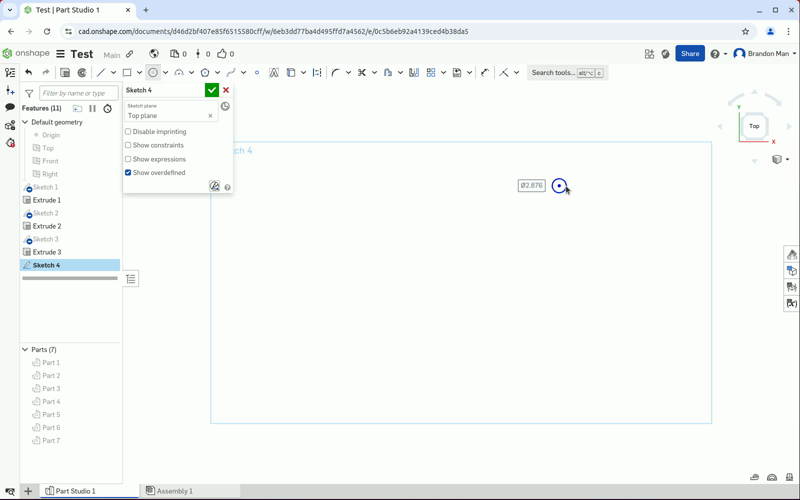
mouse_move(560, 185)
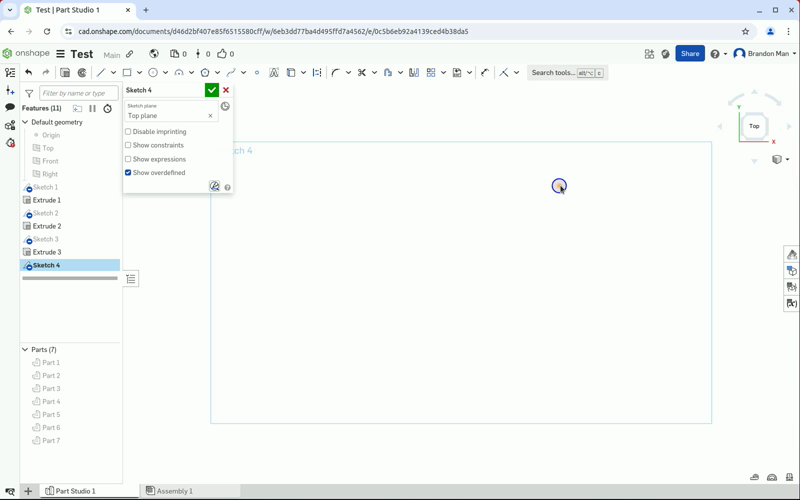
scroll(6)
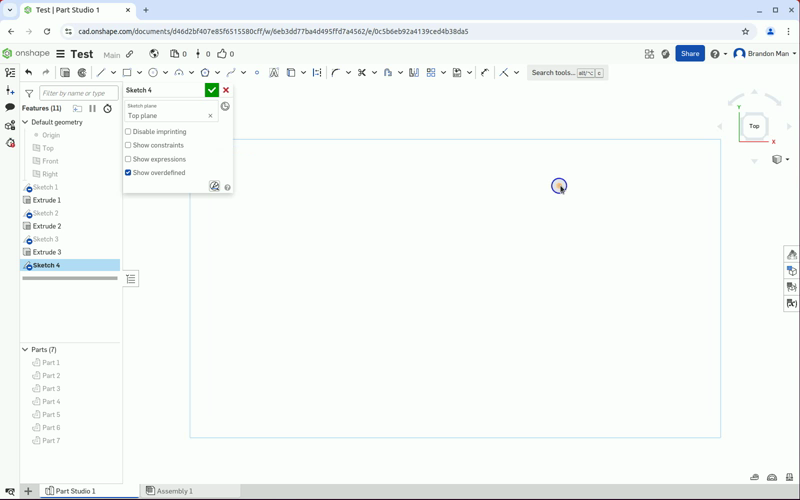
scroll(6)
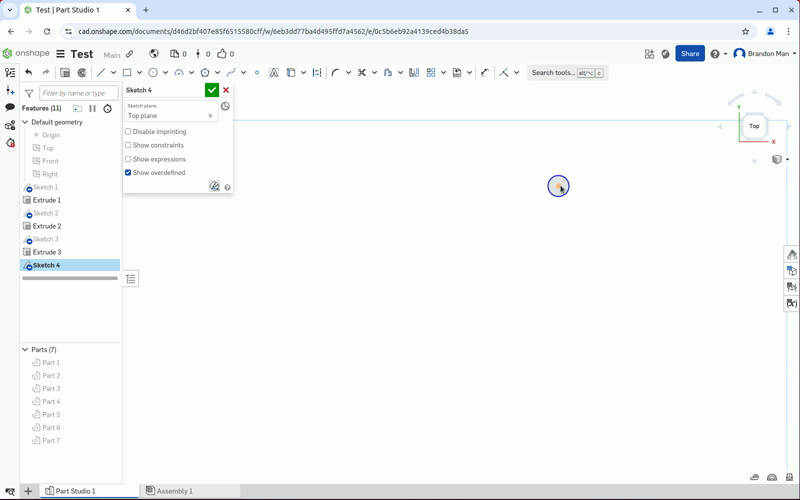
scroll(6)
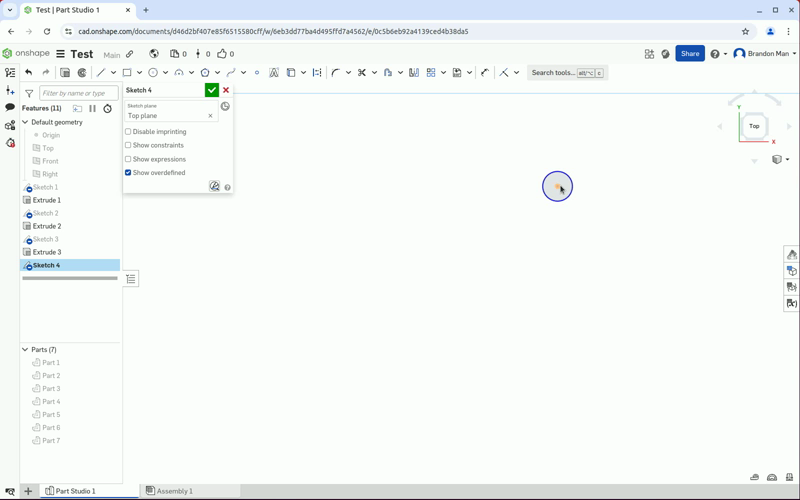
scroll(6)
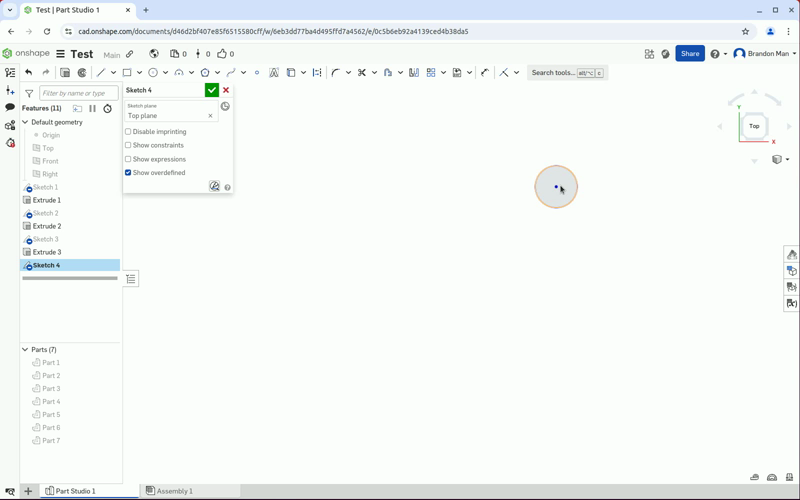
scroll(6)
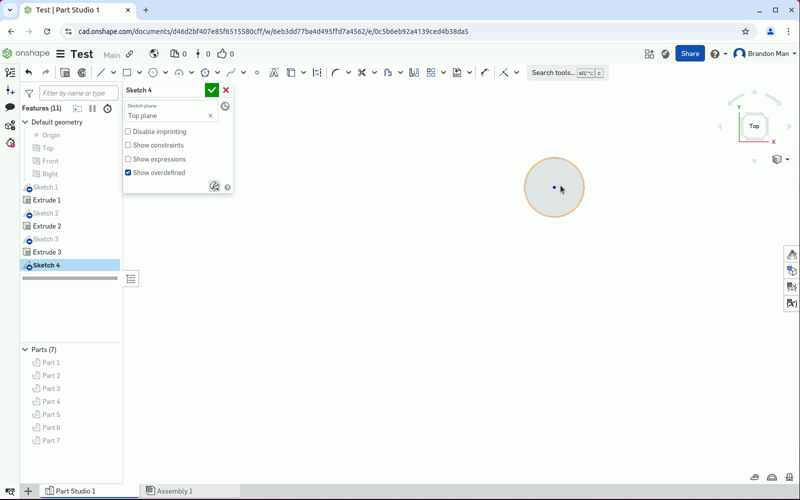
scroll(6)
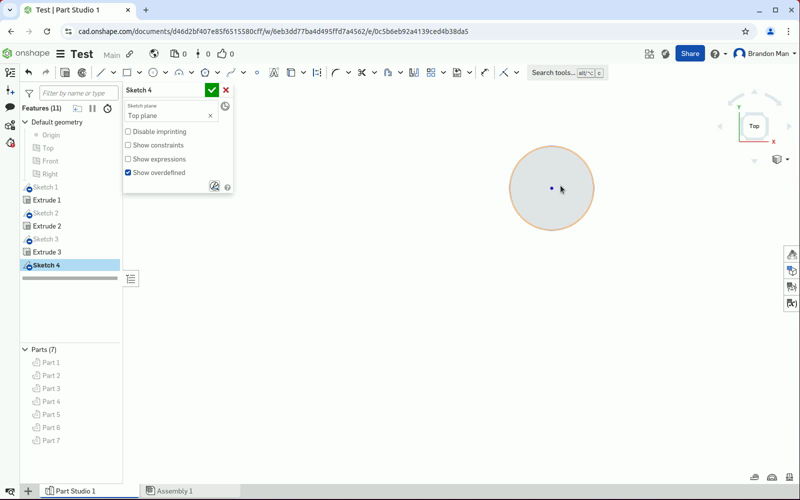
scroll(6)
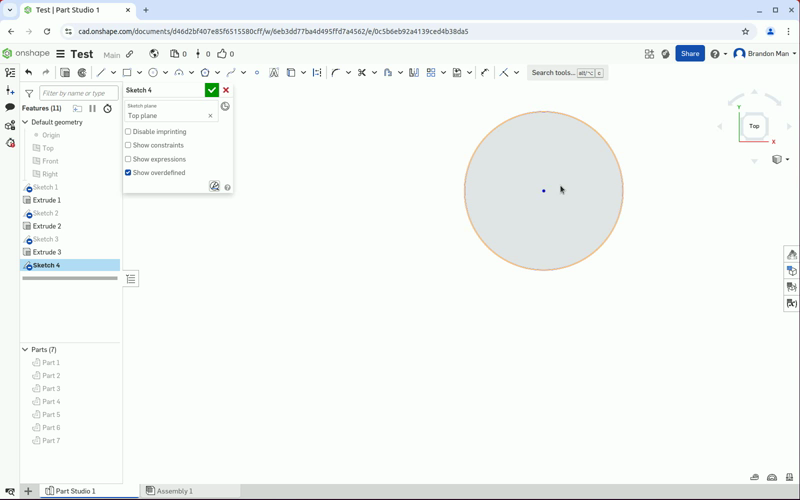
click(560, 185)
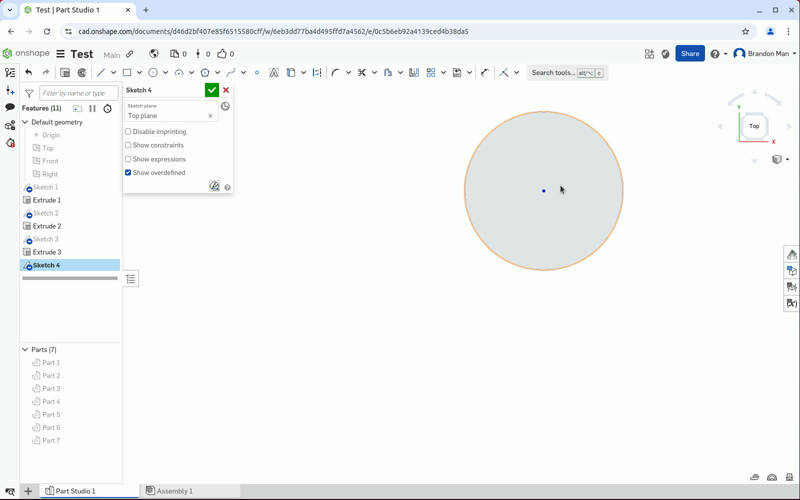
scroll(-6)
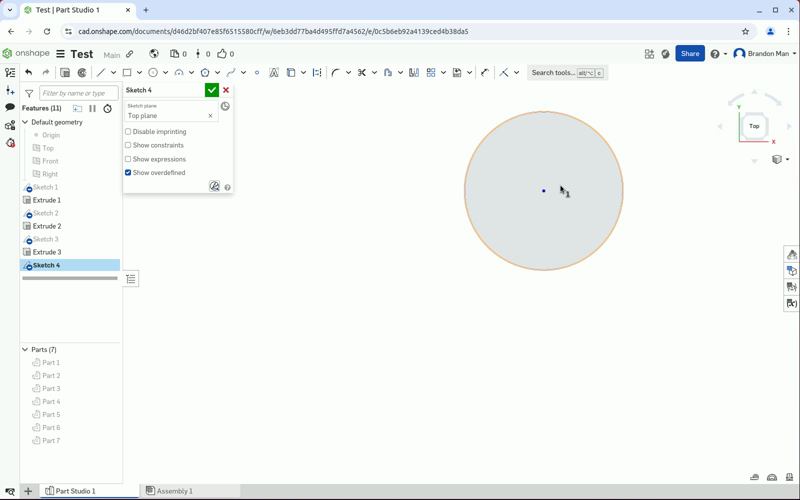
scroll(-6)
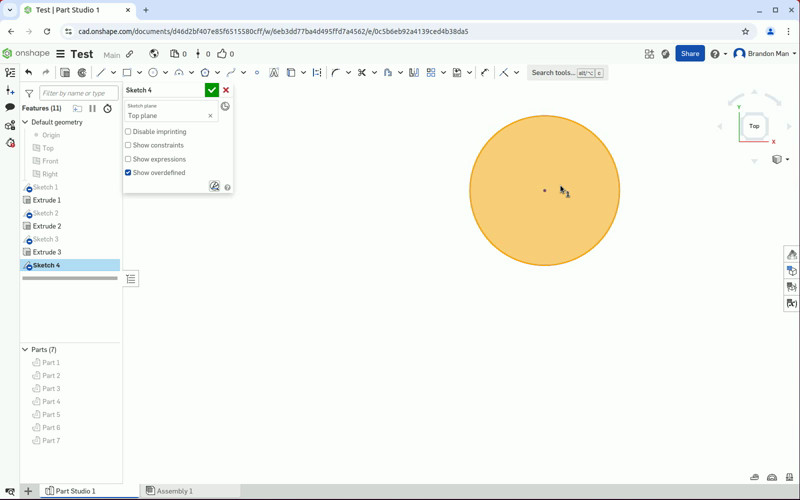
scroll(-6)
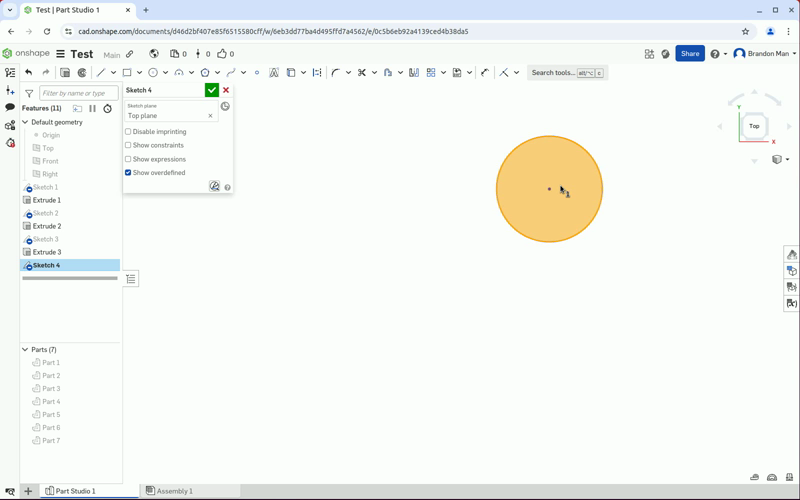
scroll(-6)
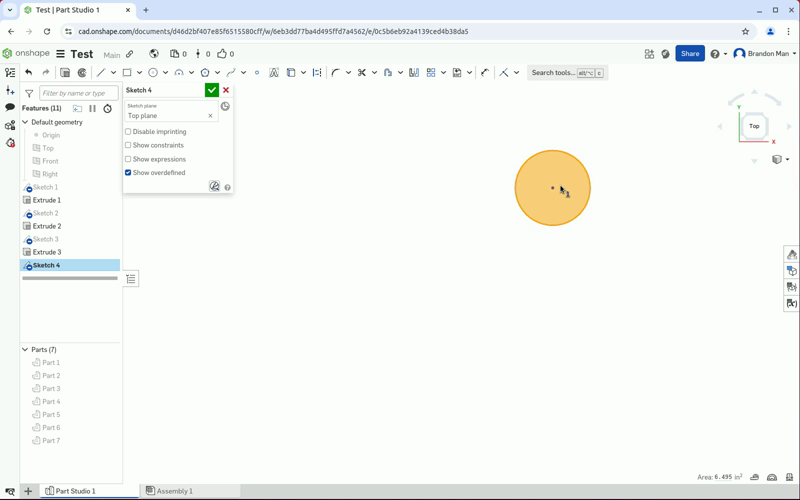
scroll(-6)
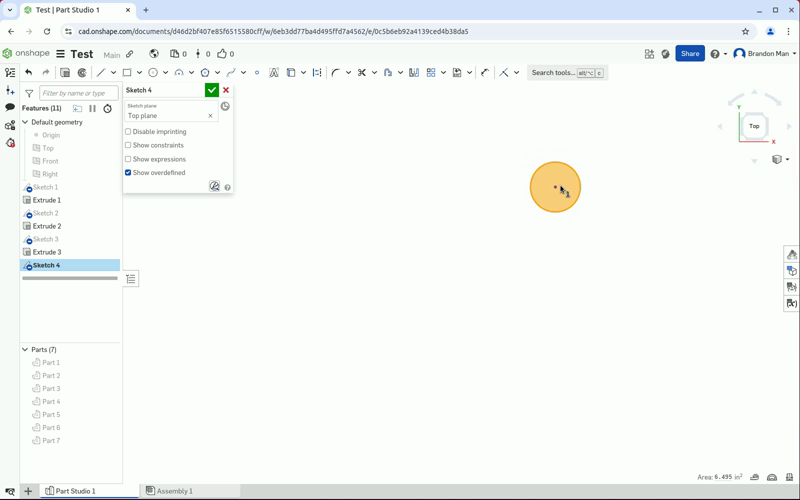
scroll(-6)
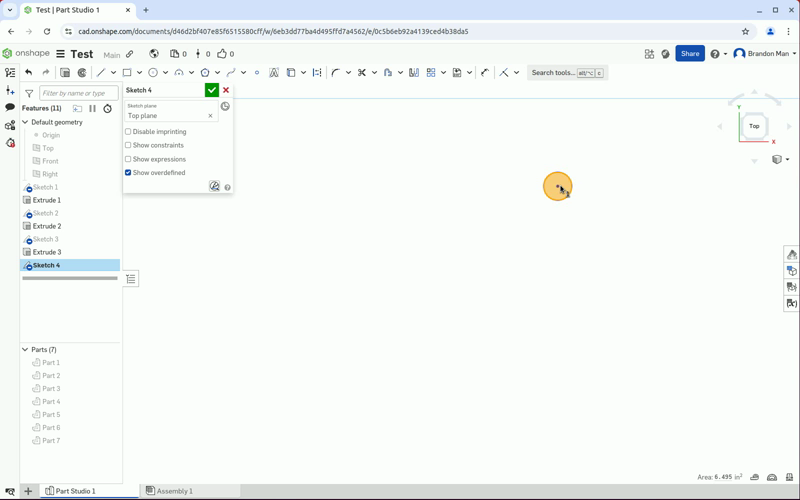
scroll(-6)
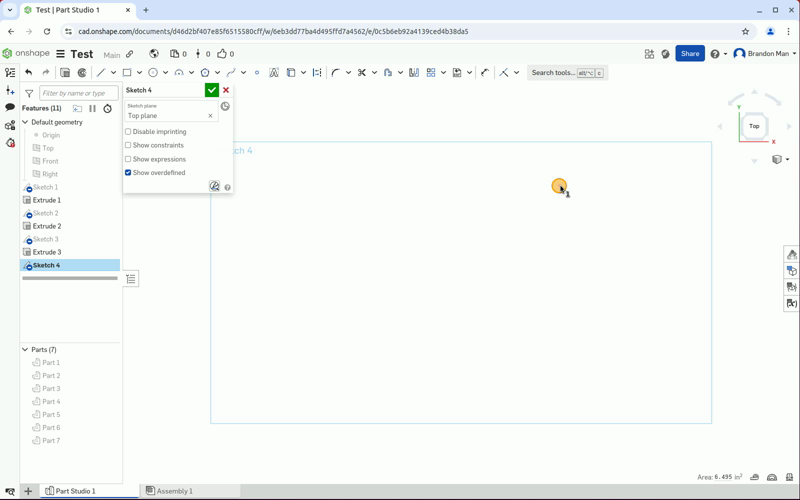
mouse_move(73, 352)
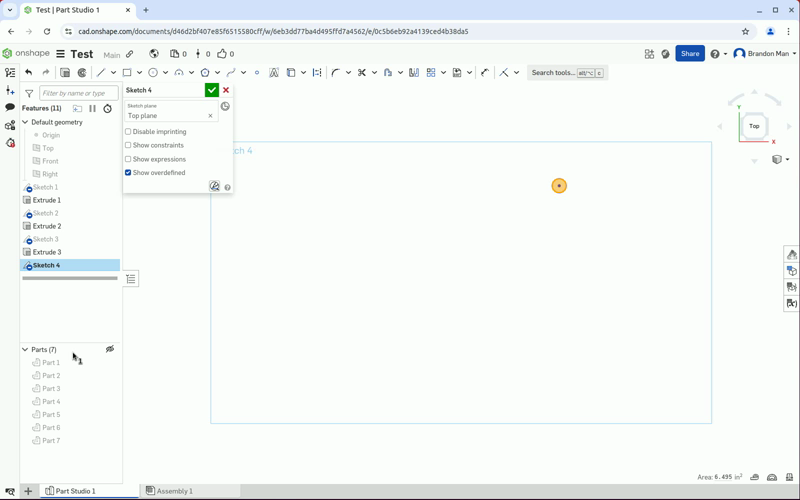
key(shift+y)
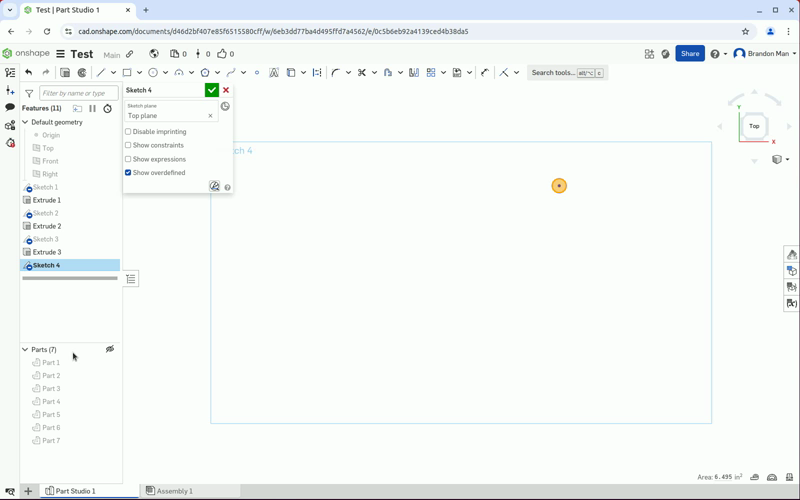
key(shift+e)
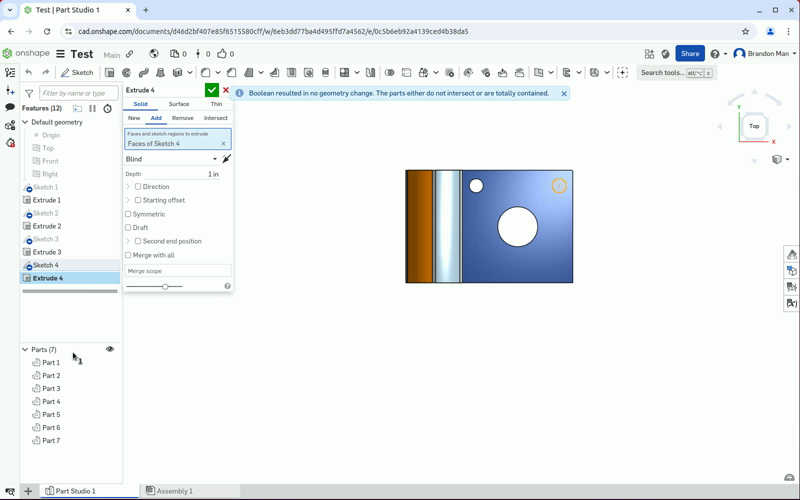
mouse_move(143, 106)
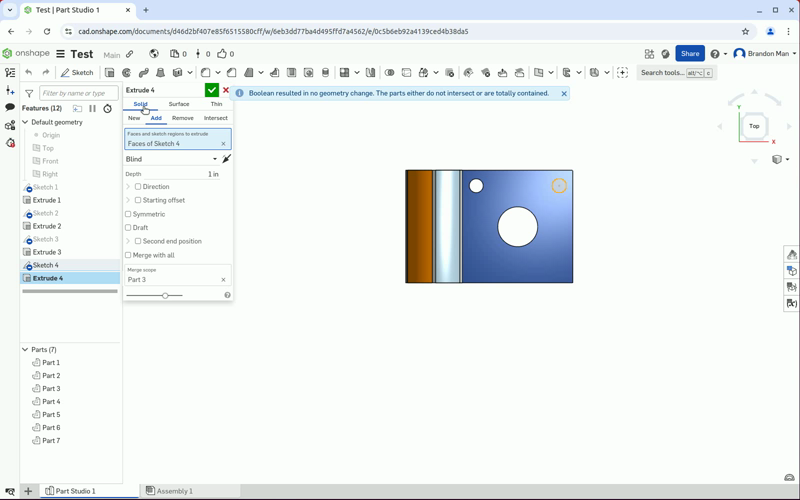
click(143, 106)
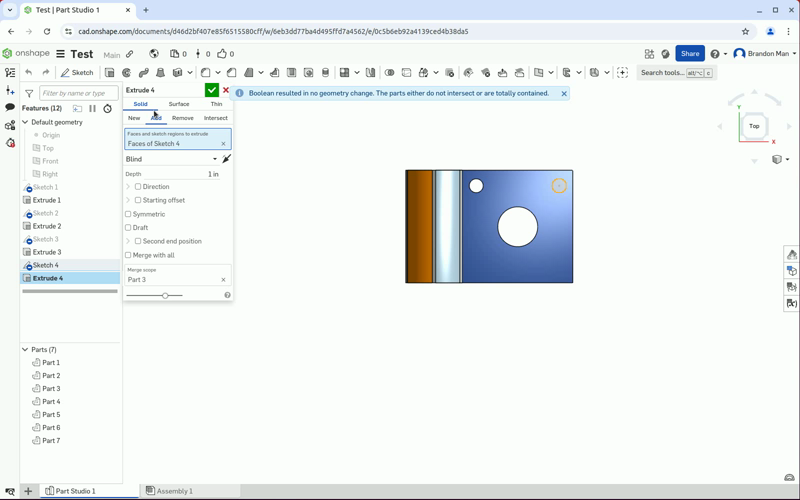
mouse_move(186, 120)
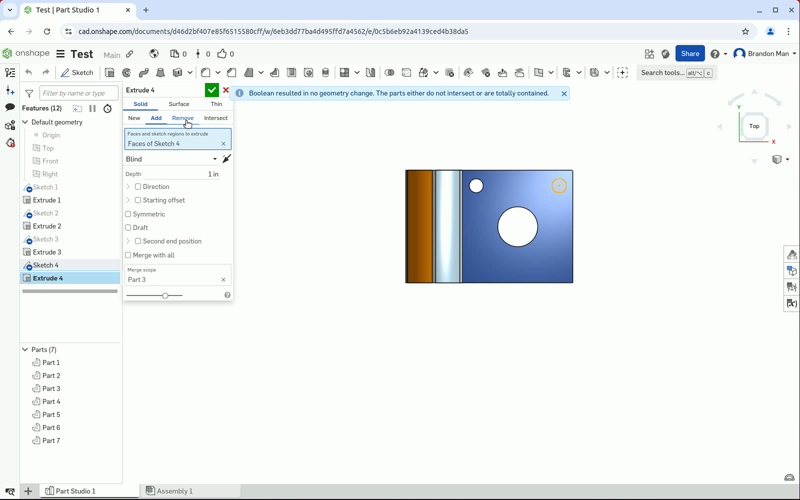
click(186, 120)
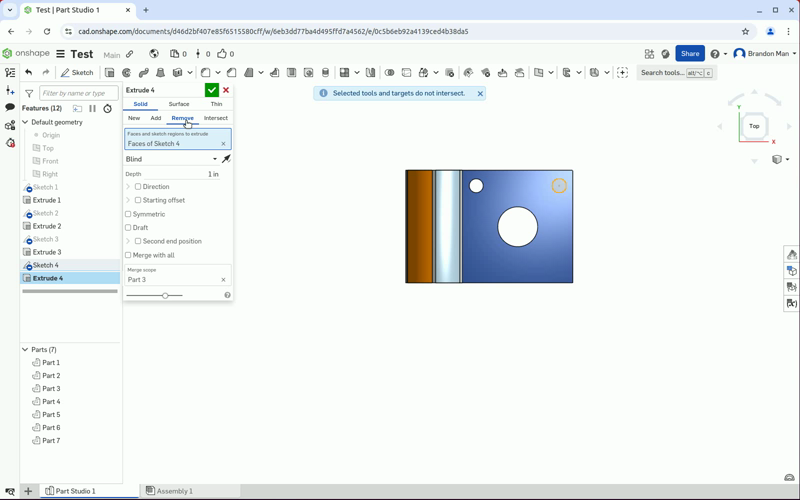
key(tab, 4)
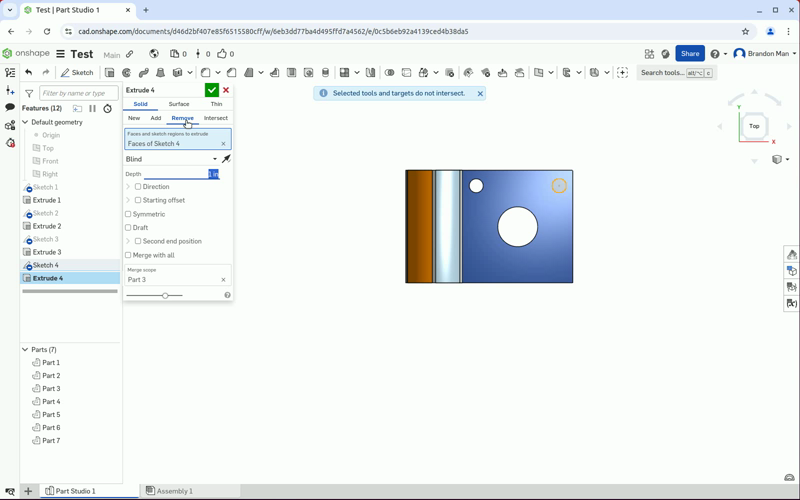
text(-5.055)
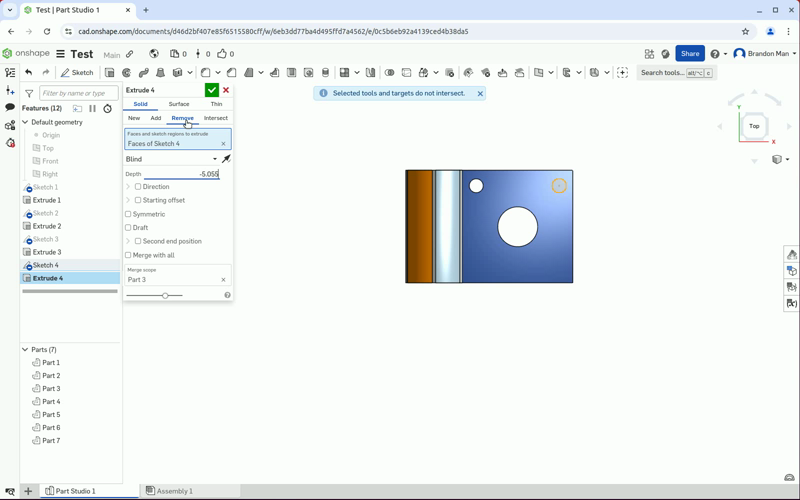
key(tab, 6)
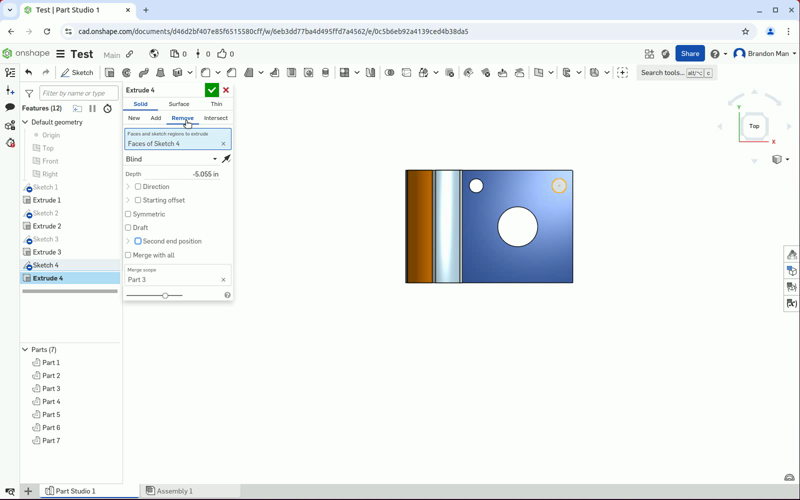
key(space)
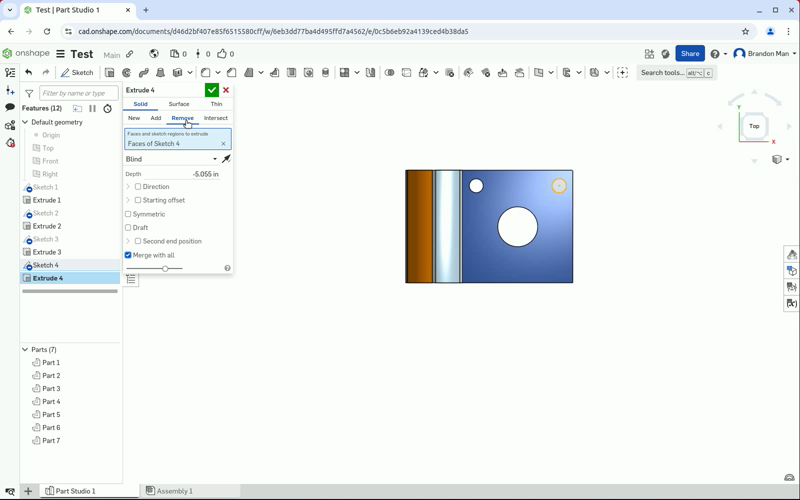
key(enter)
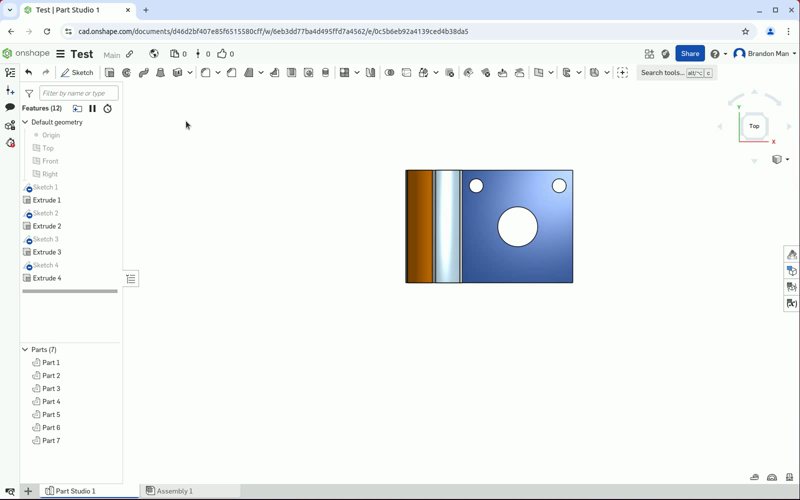
key(shift+h)
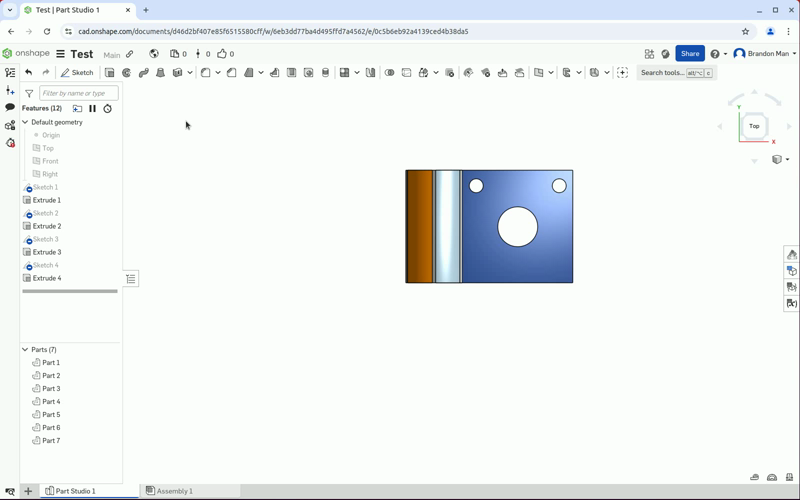
key(shift+h)
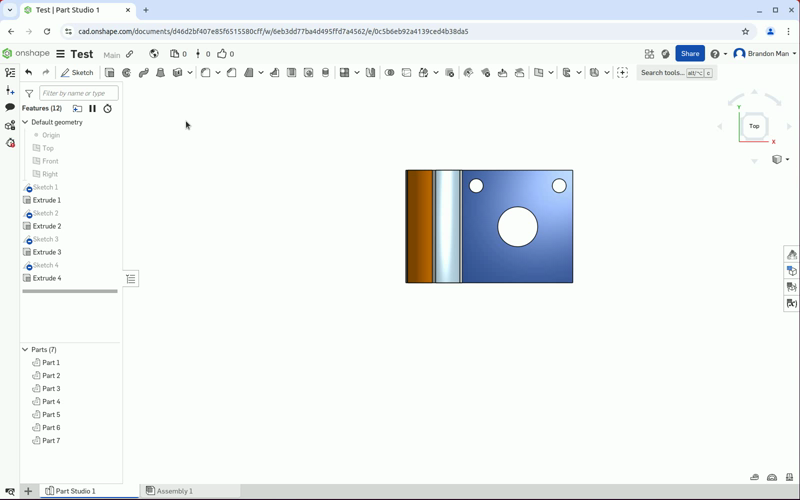
mouse_move(73, 189)
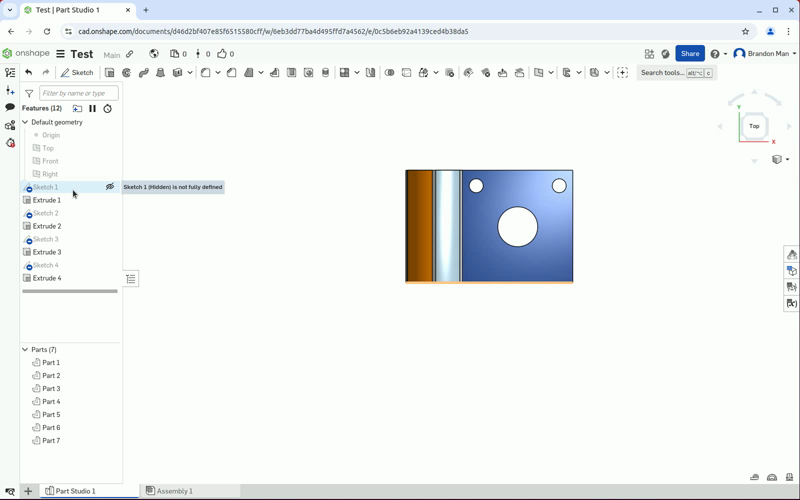
click(73, 189)
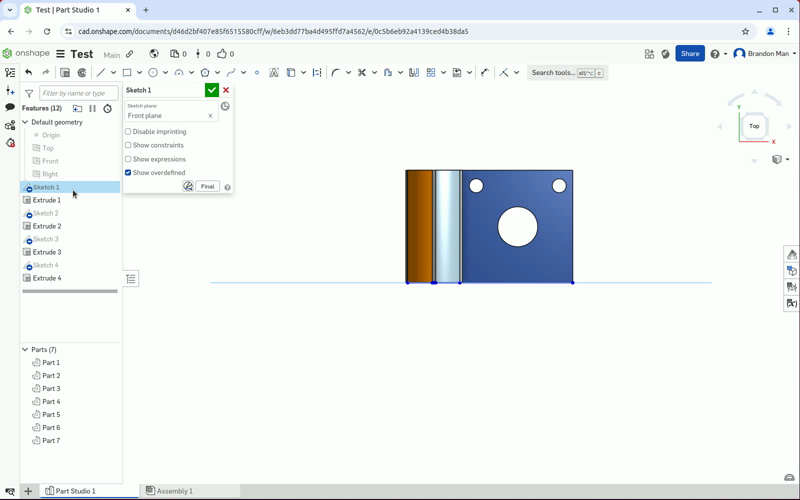
mouse_move(229, 92)
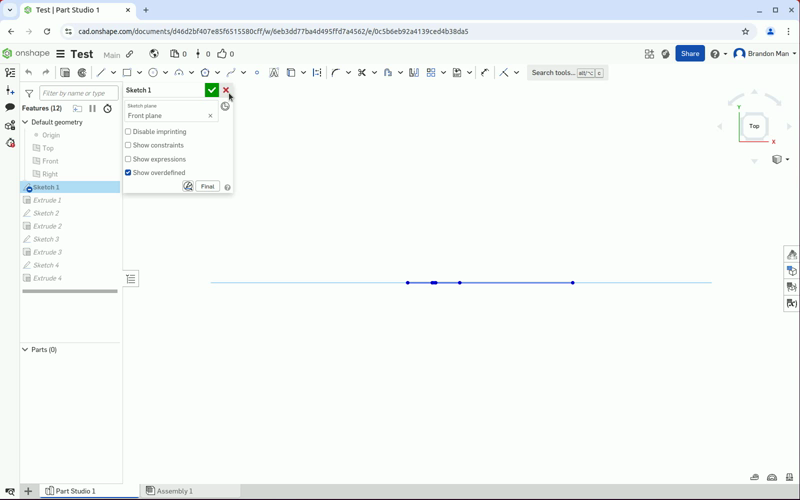
click(229, 92)
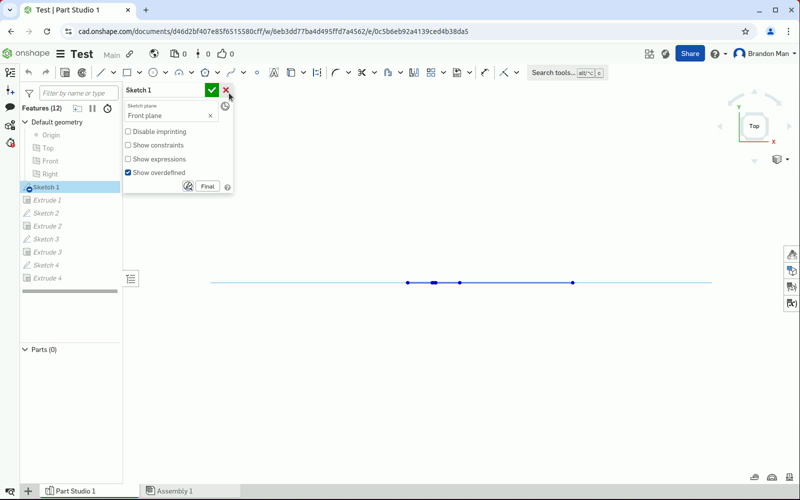
key(shift+s)
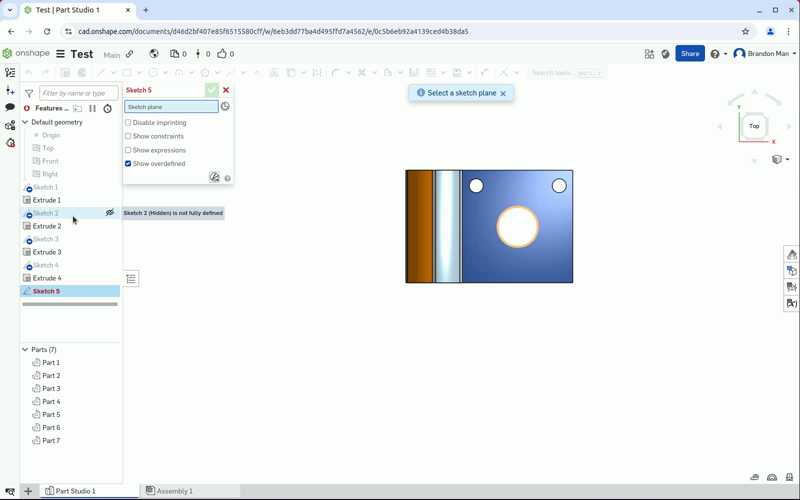
scroll(3)
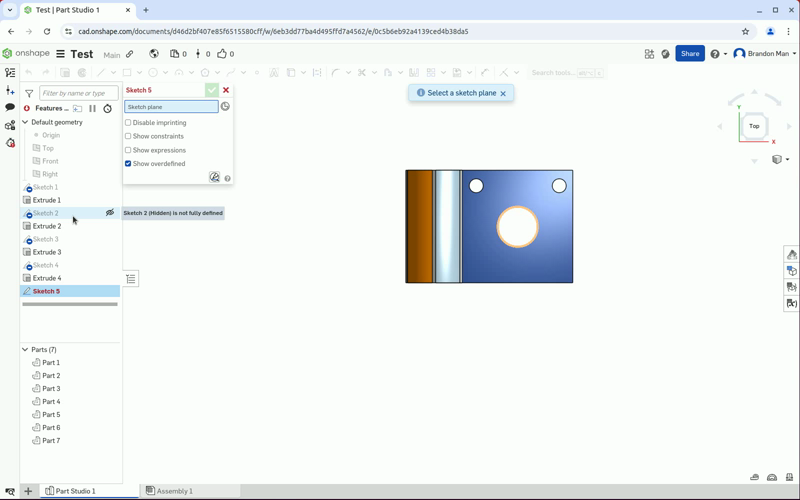
mouse_move(73, 150)
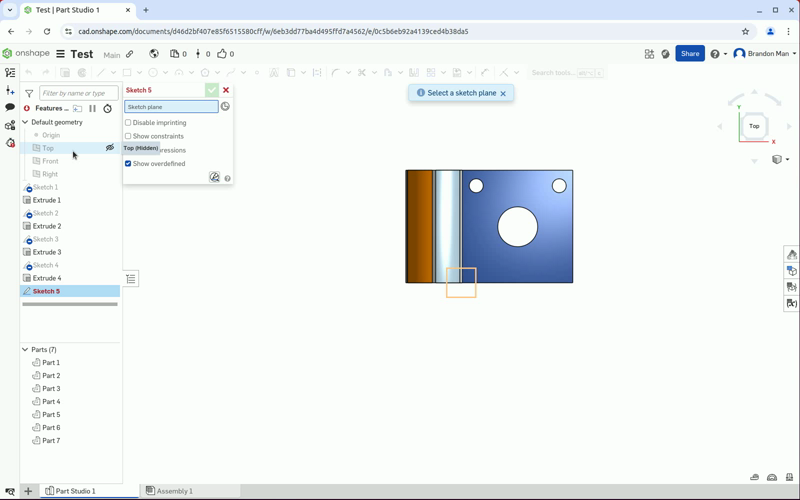
click(73, 150)
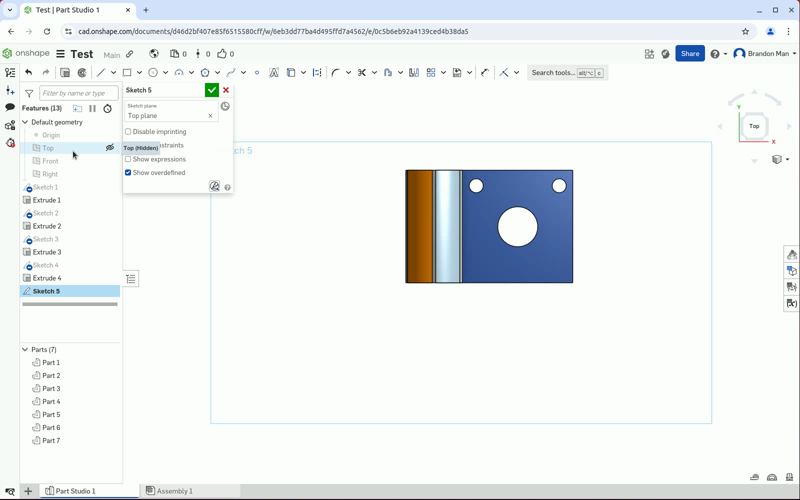
mouse_move(73, 352)
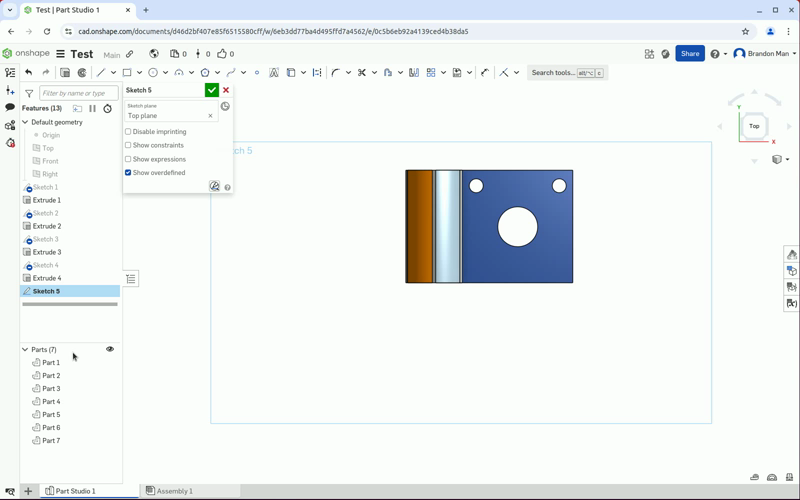
key(y)
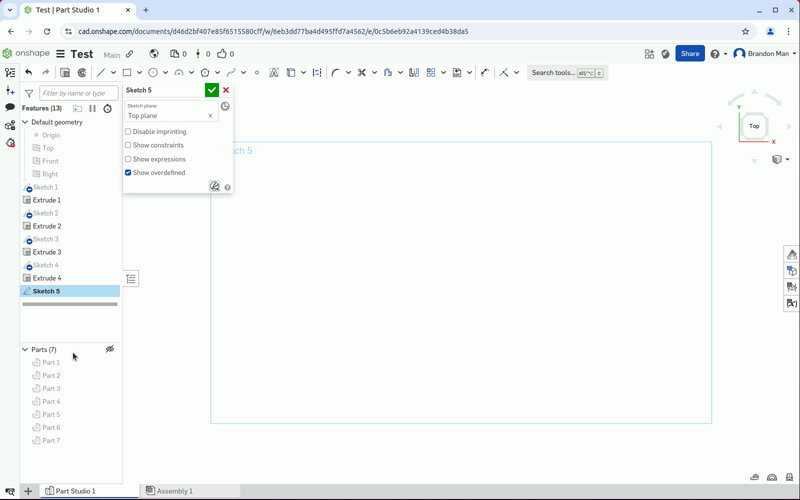
key(c)
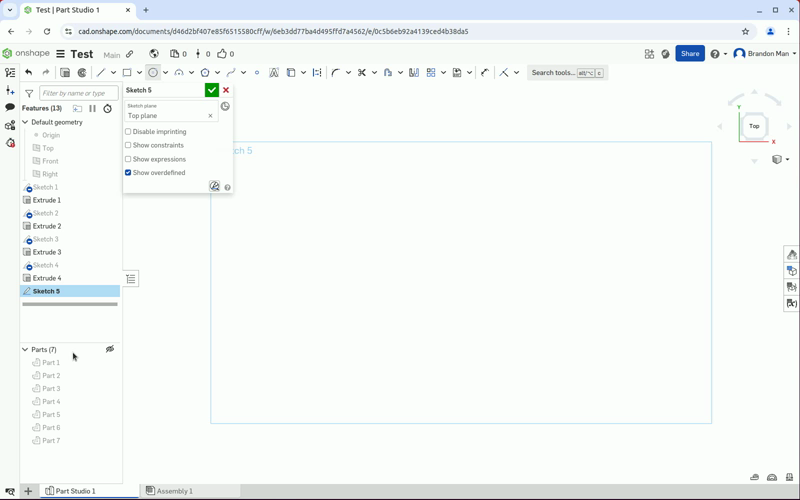
key_down(shift)
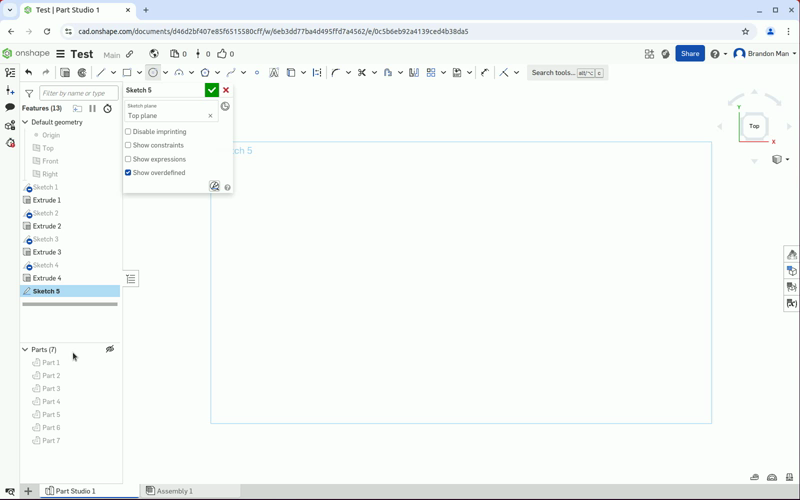
mouse_move(559, 267)
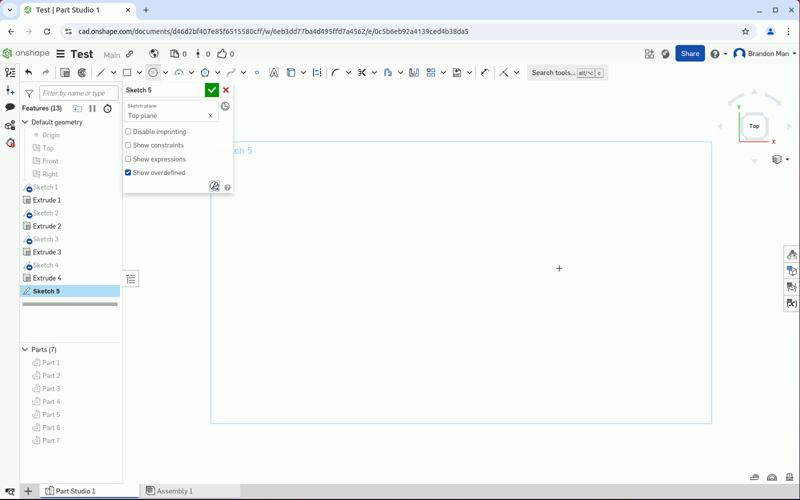
click(559, 267)
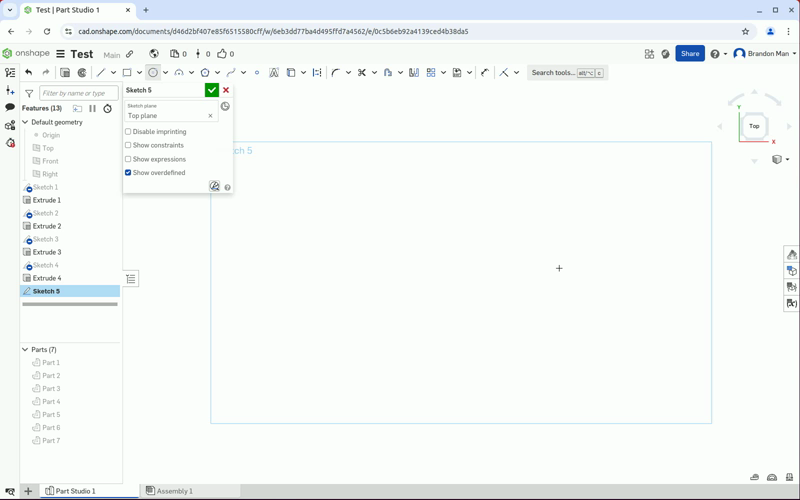
key_up(shift)
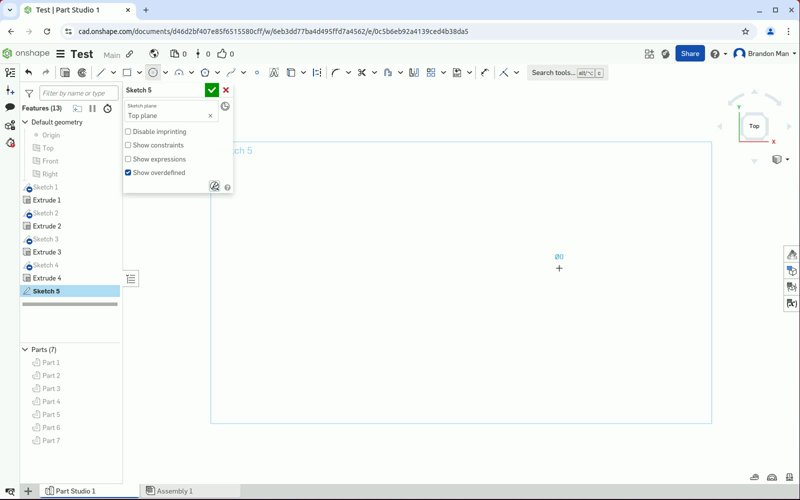
mouse_move(566, 267)
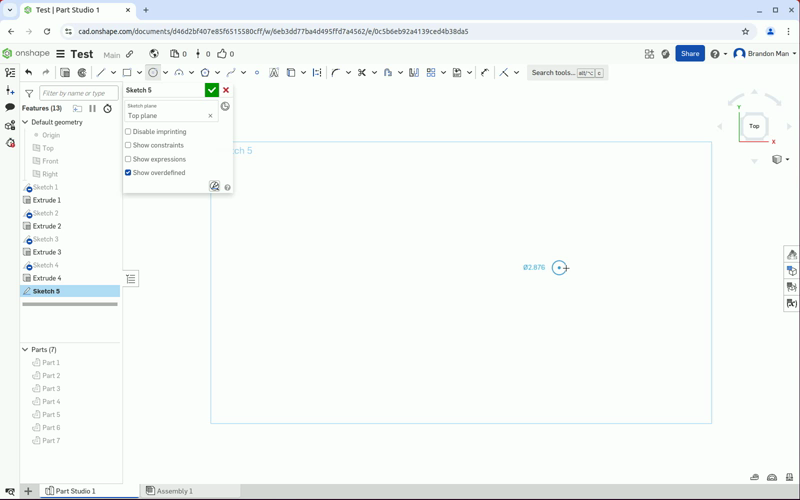
click(566, 267)
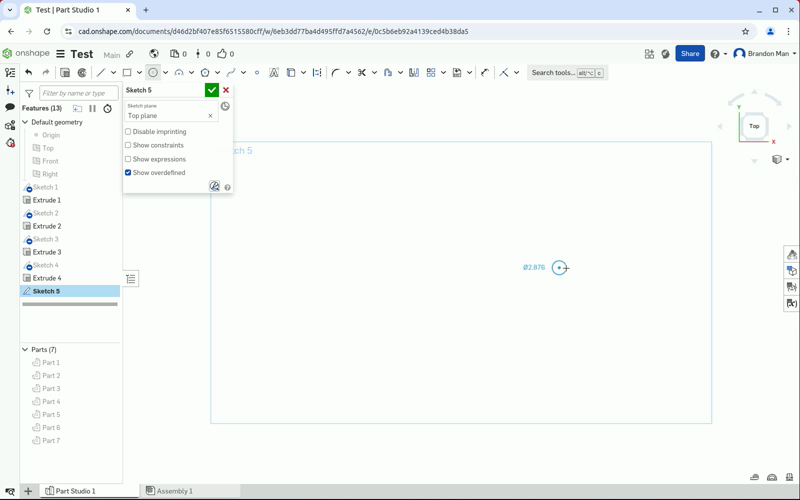
key(esc)
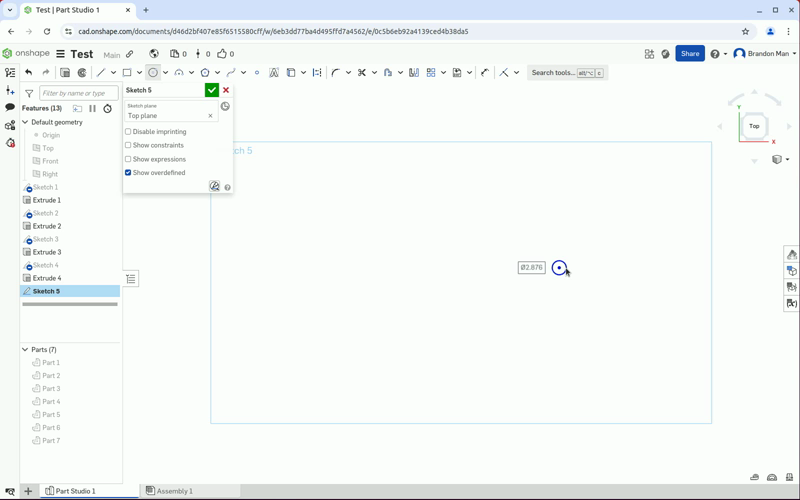
mouse_move(559, 264)
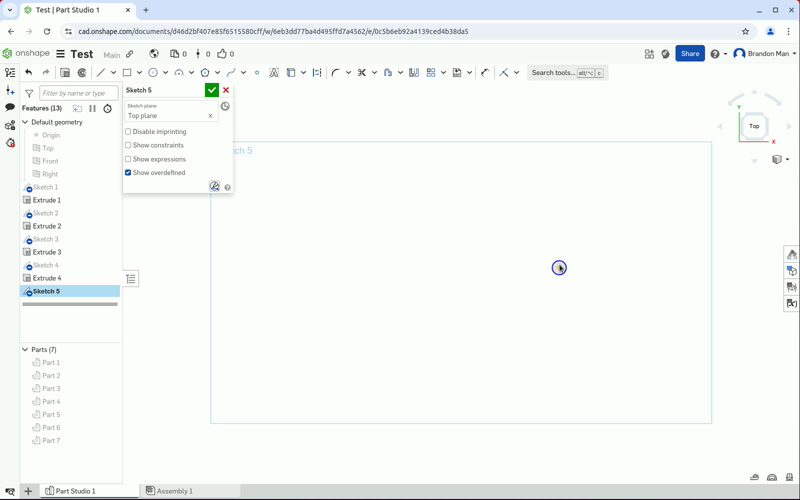
scroll(6)
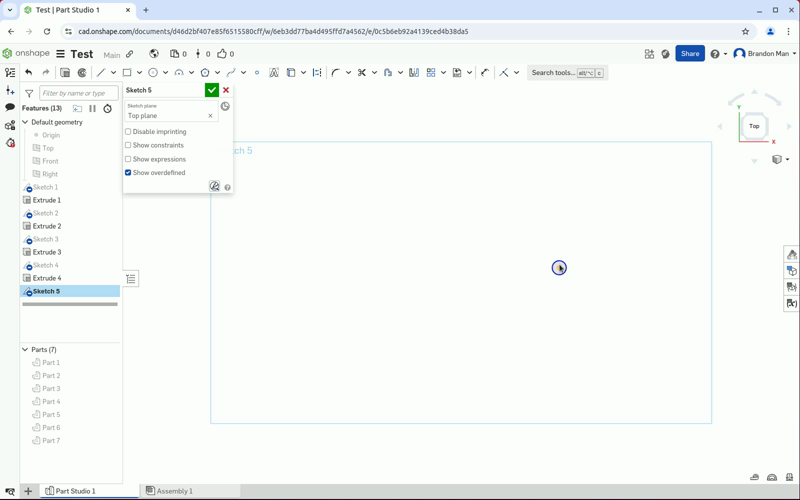
scroll(6)
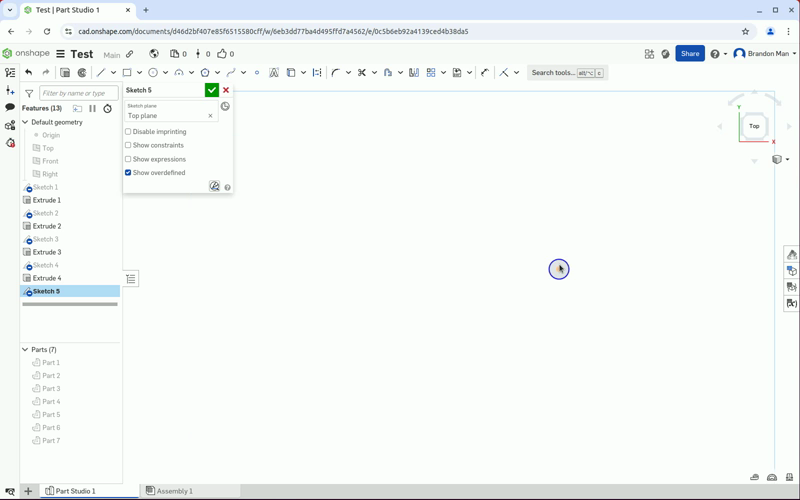
scroll(6)
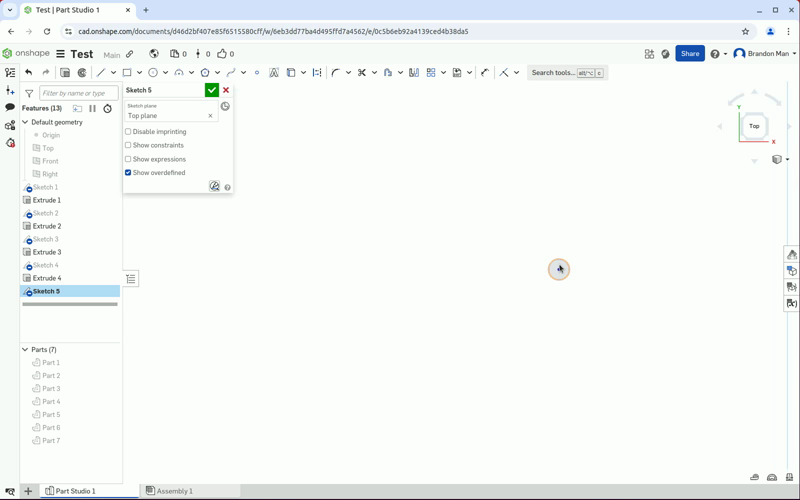
scroll(6)
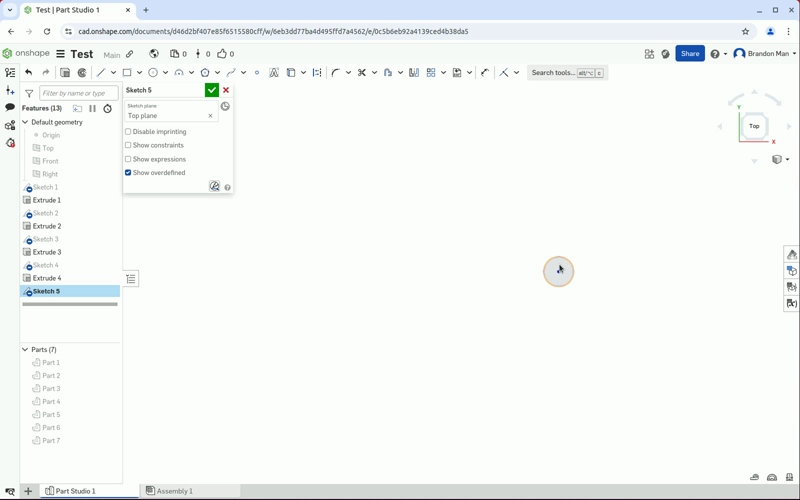
scroll(6)
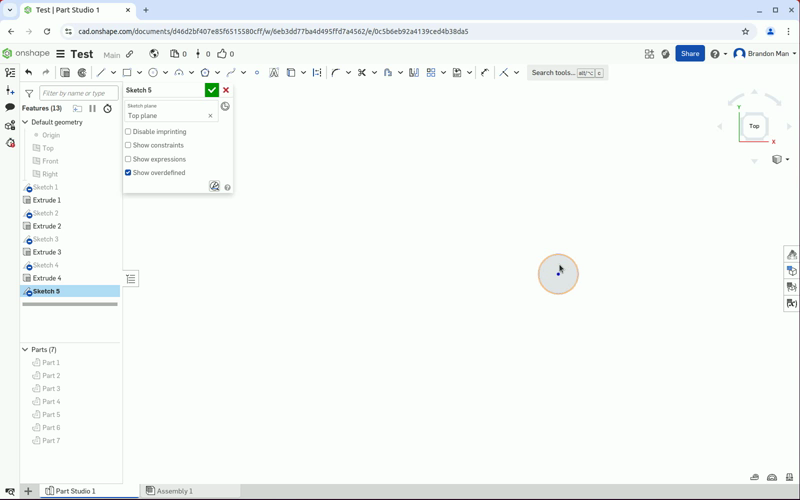
scroll(6)
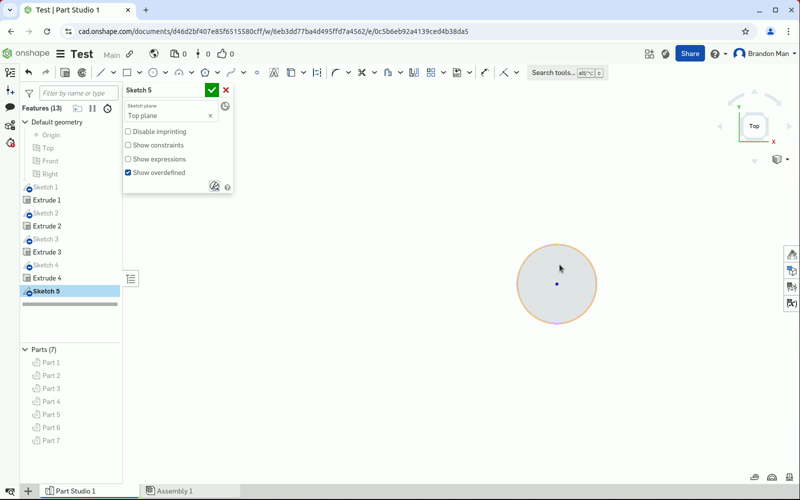
scroll(6)
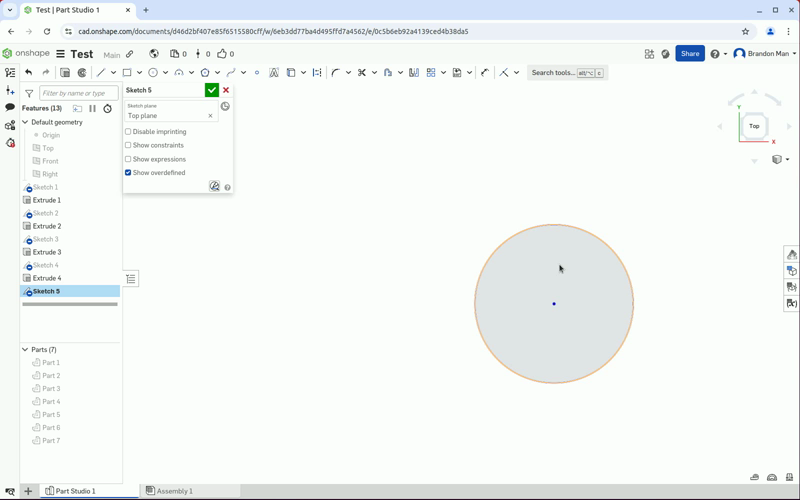
click(559, 264)
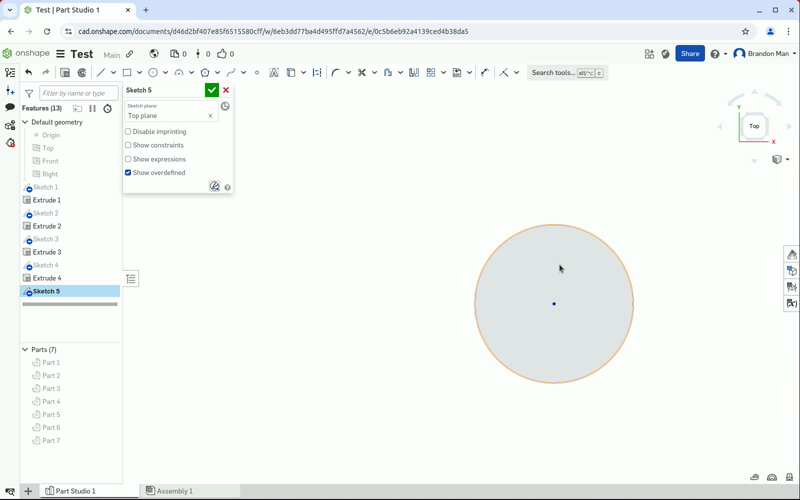
scroll(-6)
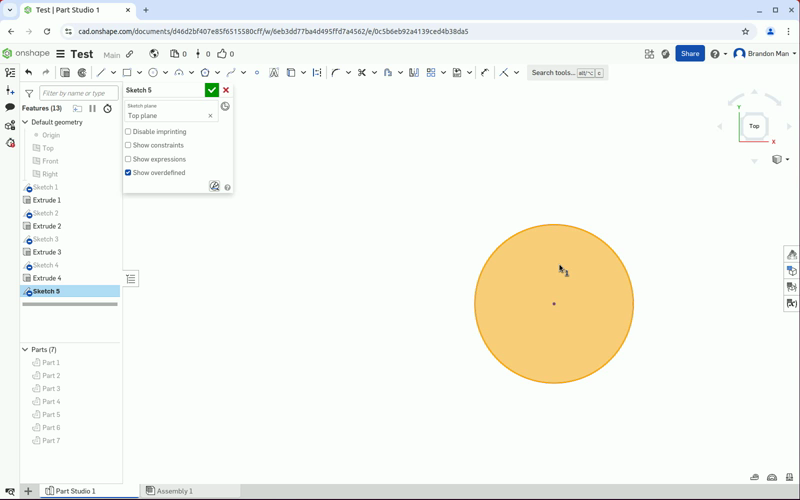
scroll(-6)
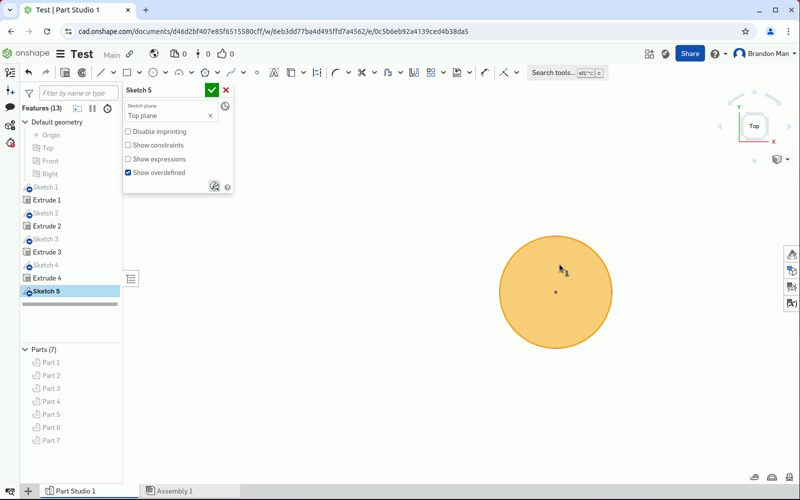
scroll(-6)
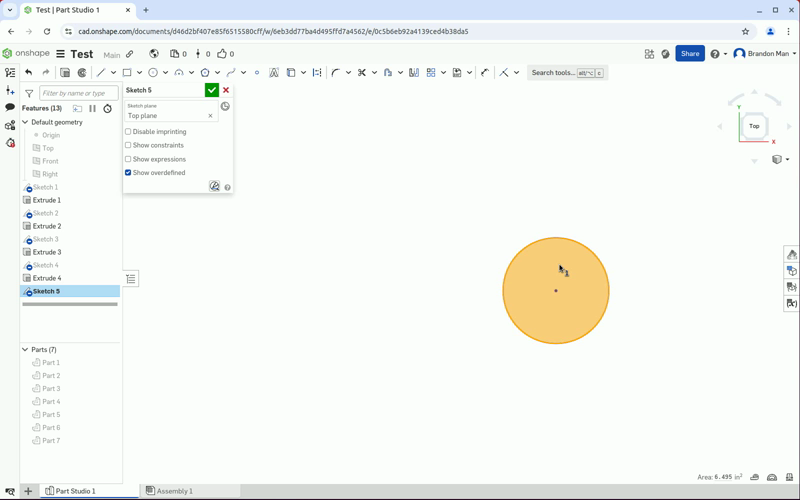
scroll(-6)
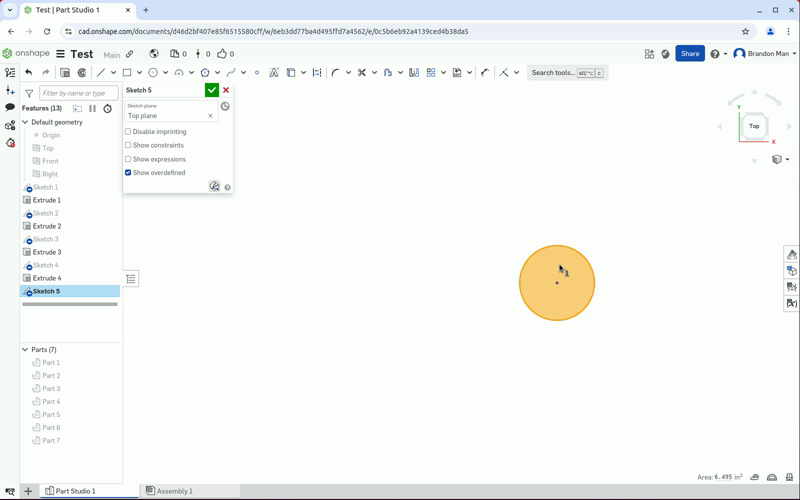
scroll(-6)
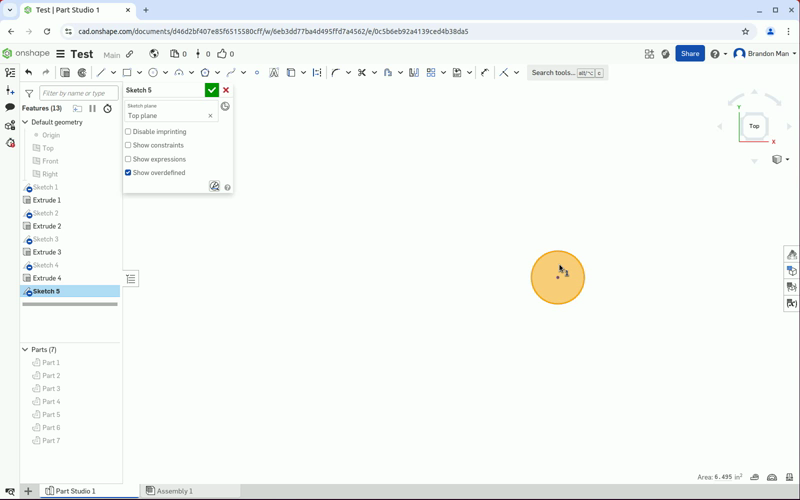
scroll(-6)
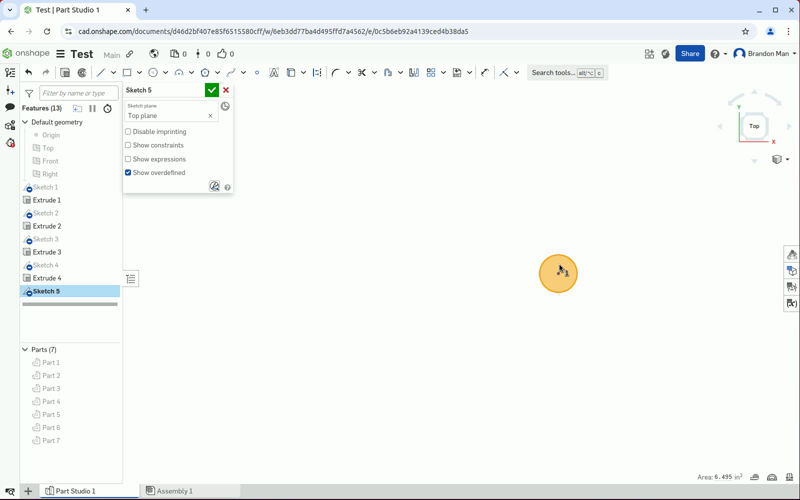
scroll(-6)
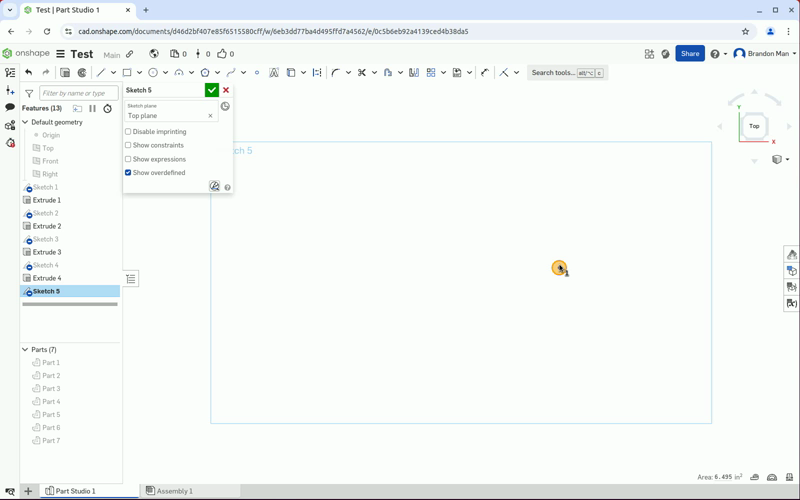
mouse_move(73, 352)
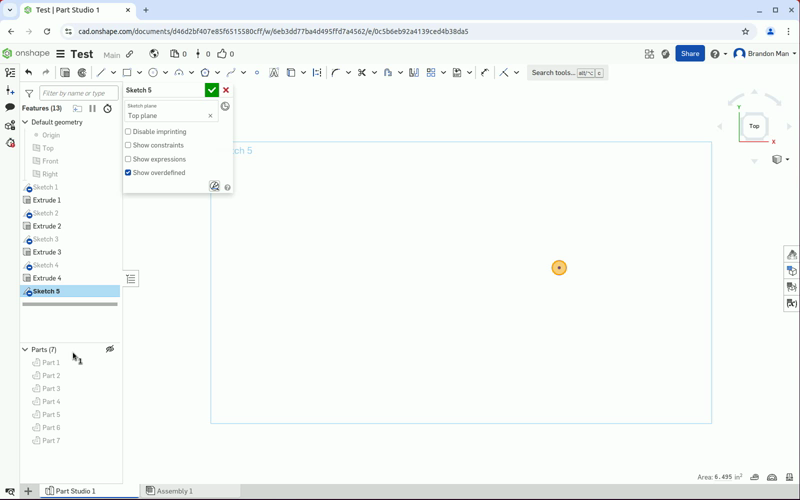
key(shift+y)
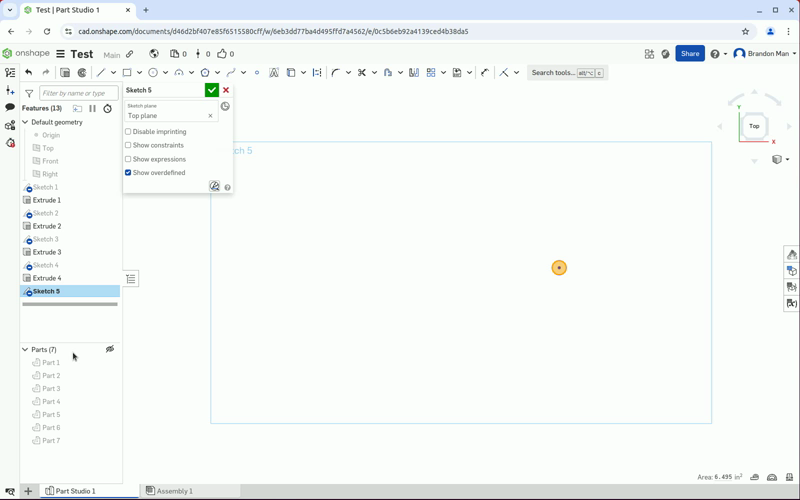
key(shift+e)
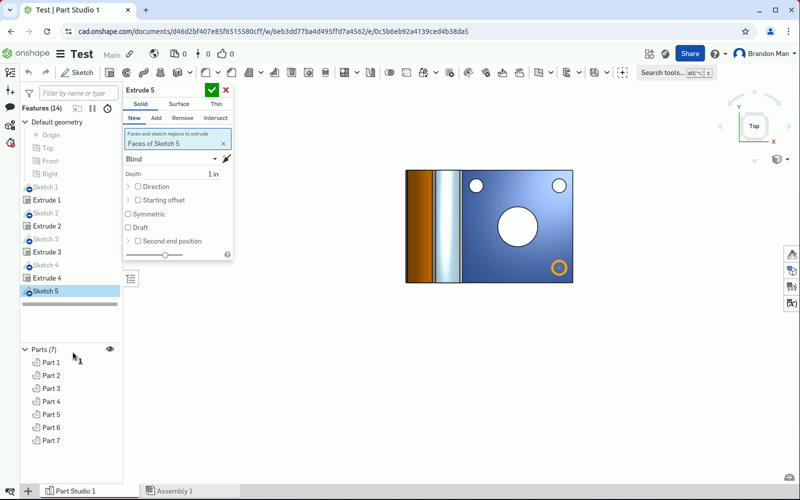
mouse_move(143, 106)
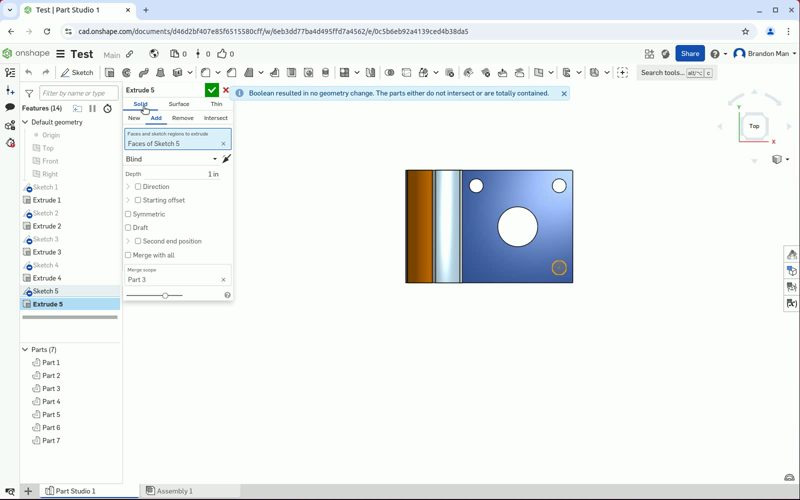
click(143, 106)
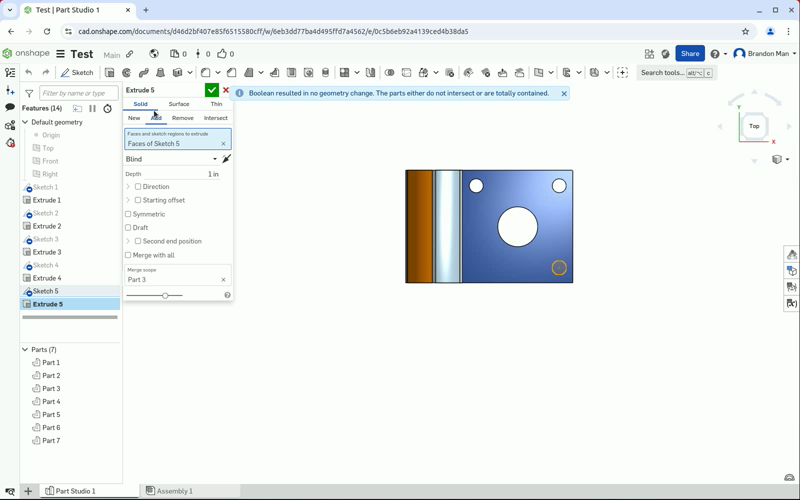
mouse_move(186, 120)
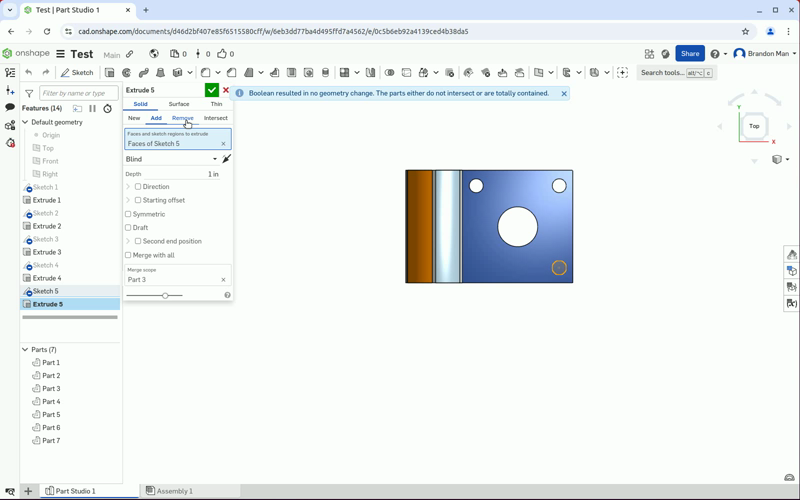
click(186, 120)
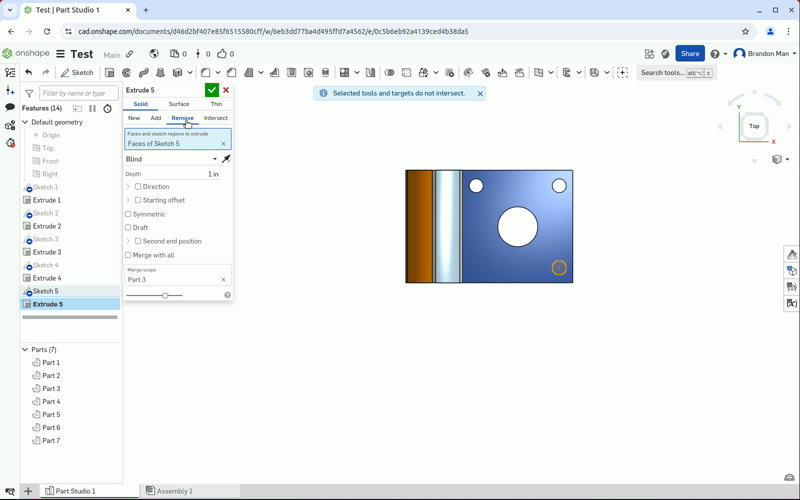
key(tab, 4)
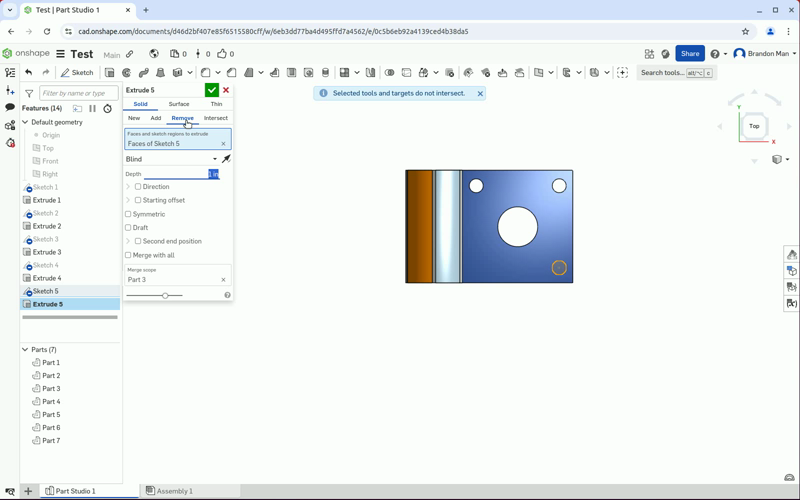
text(-5.055)
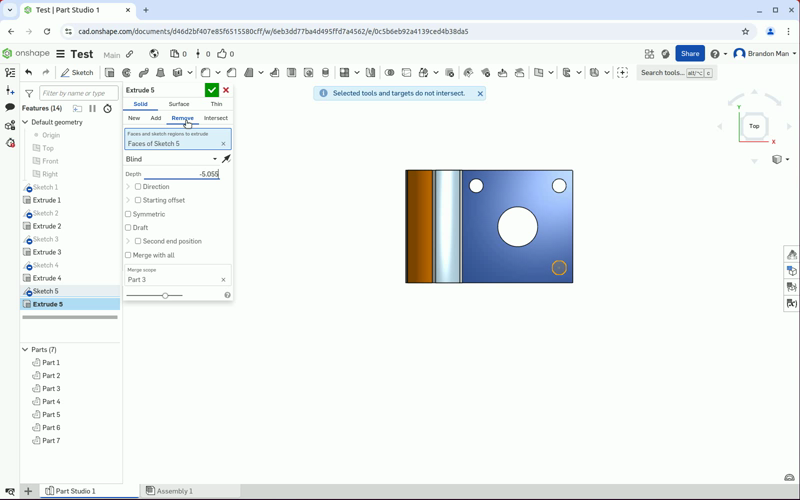
key(tab, 6)
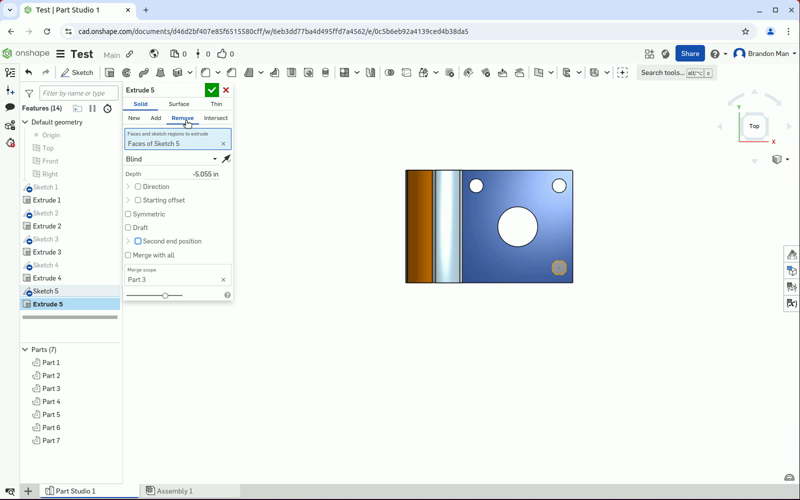
key(space)
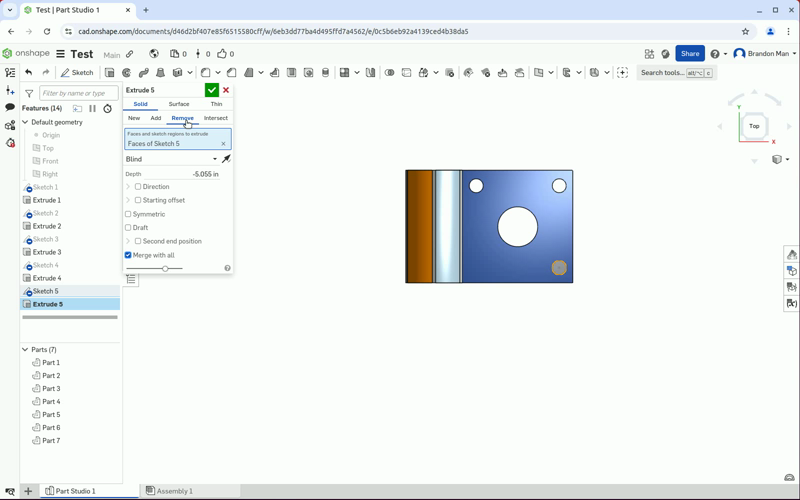
key(enter)
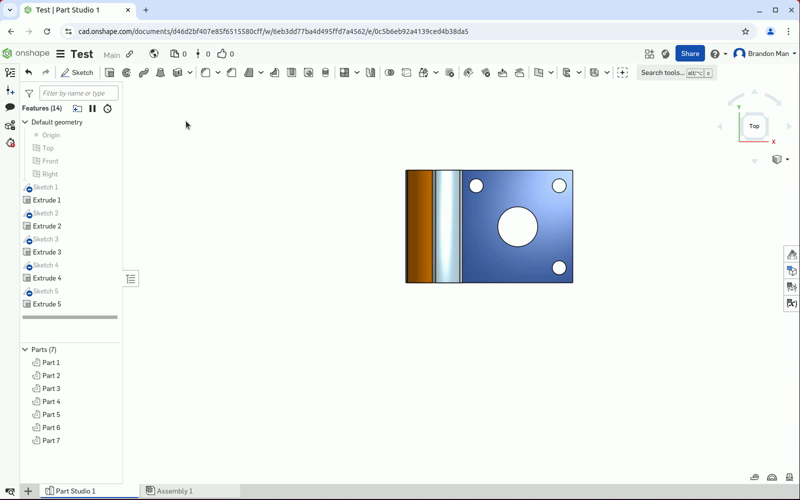
key(shift+h)
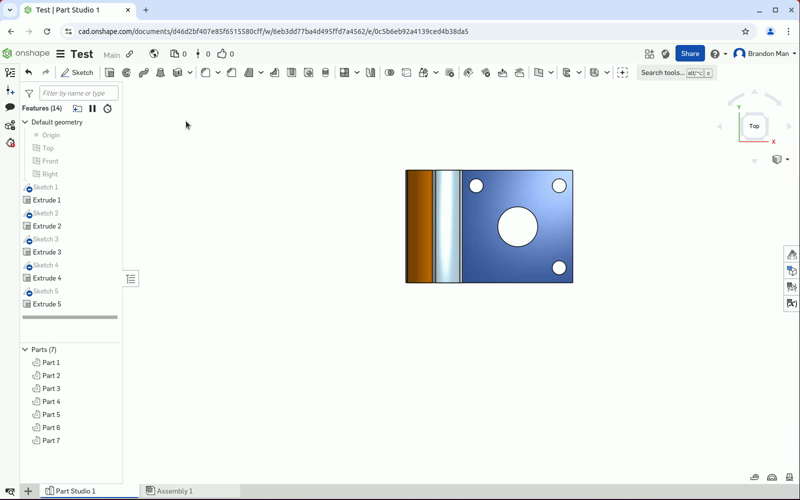
key(shift+h)
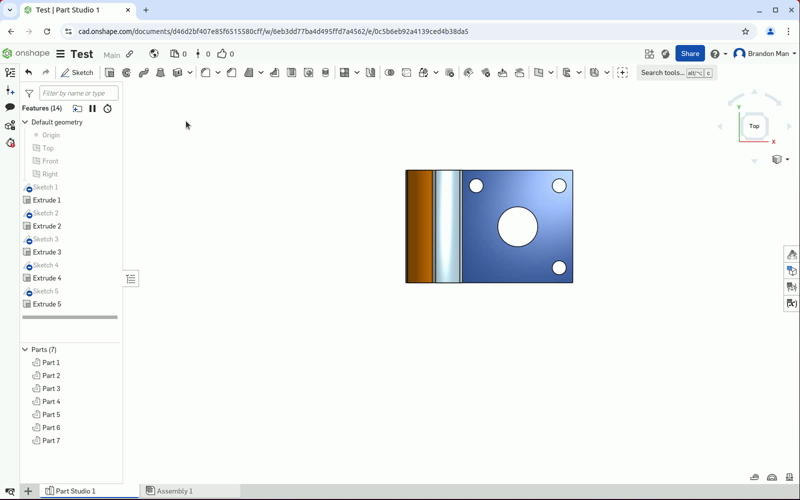
mouse_move(73, 189)
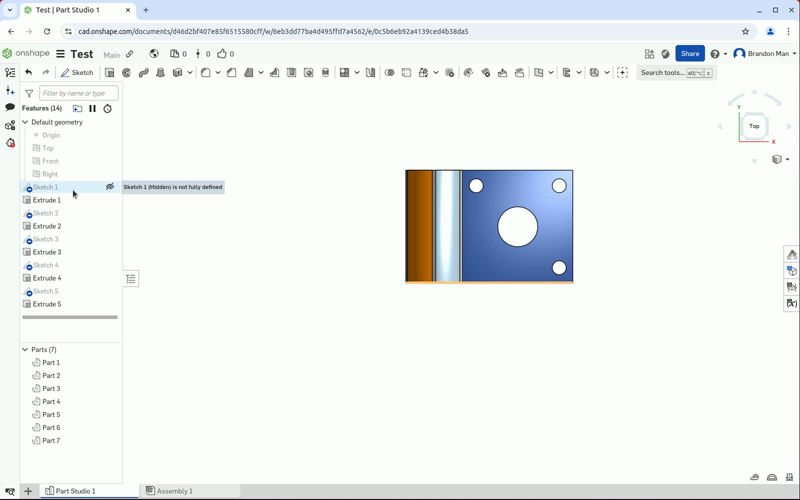
click(73, 189)
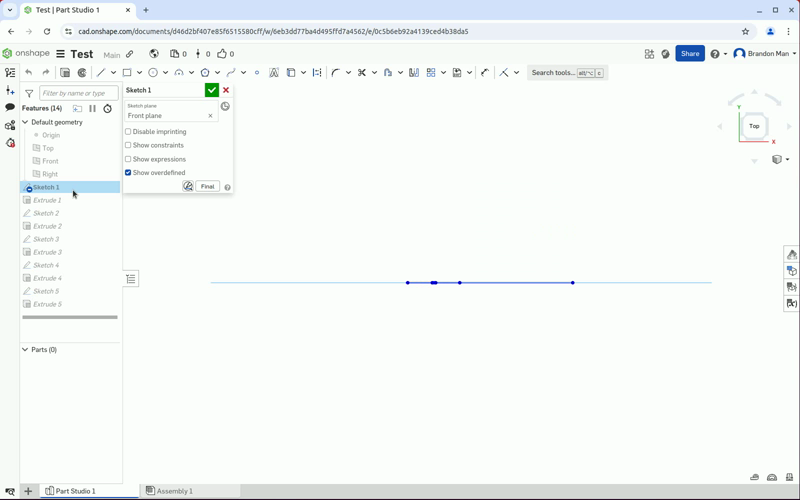
mouse_move(229, 92)
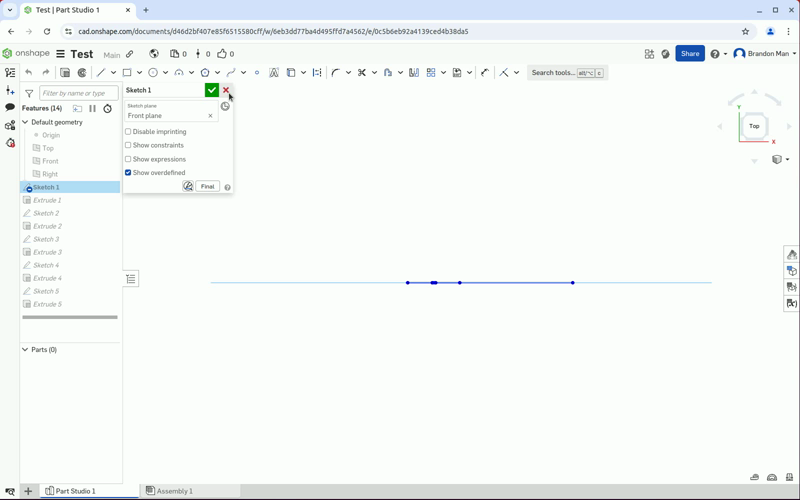
click(229, 92)
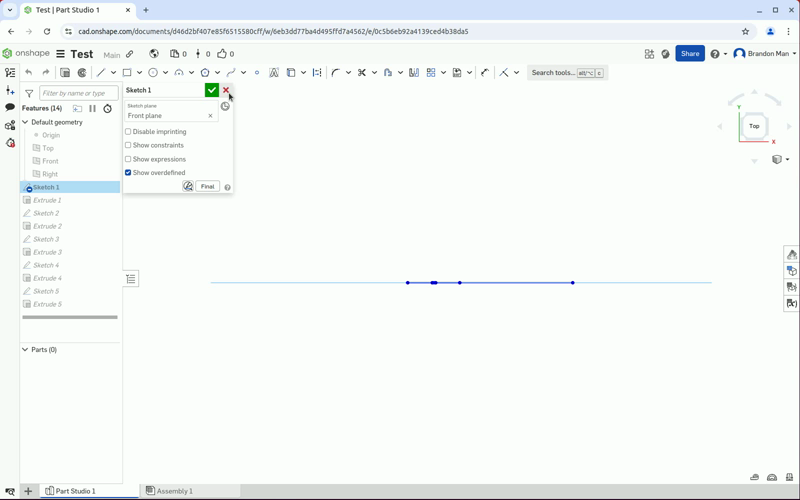
key(shift+s)
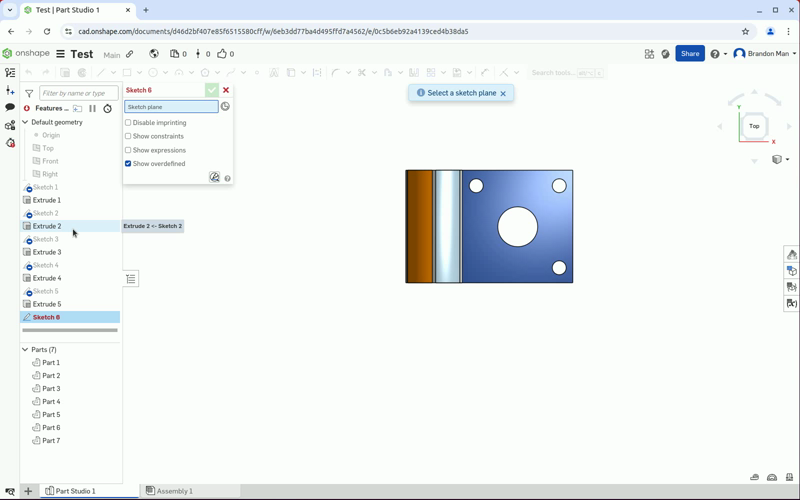
scroll(3)
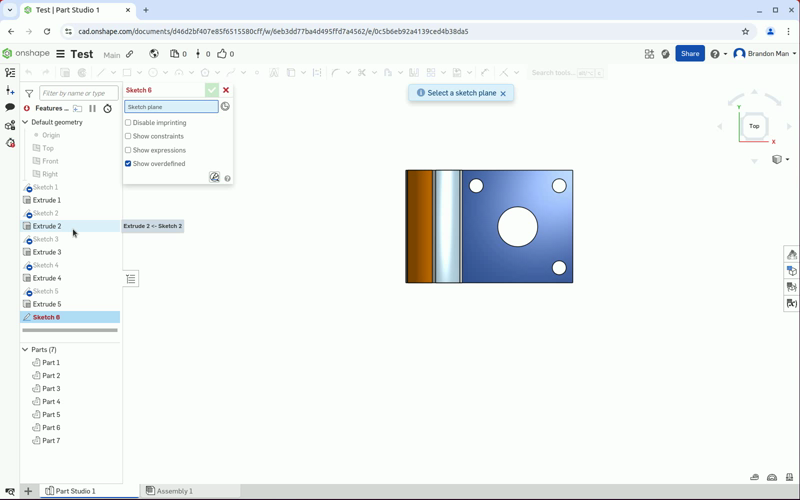
mouse_move(73, 150)
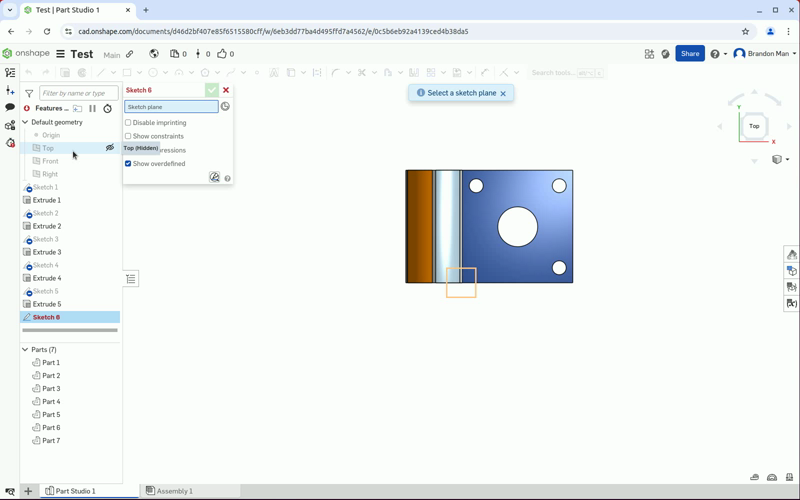
click(73, 150)
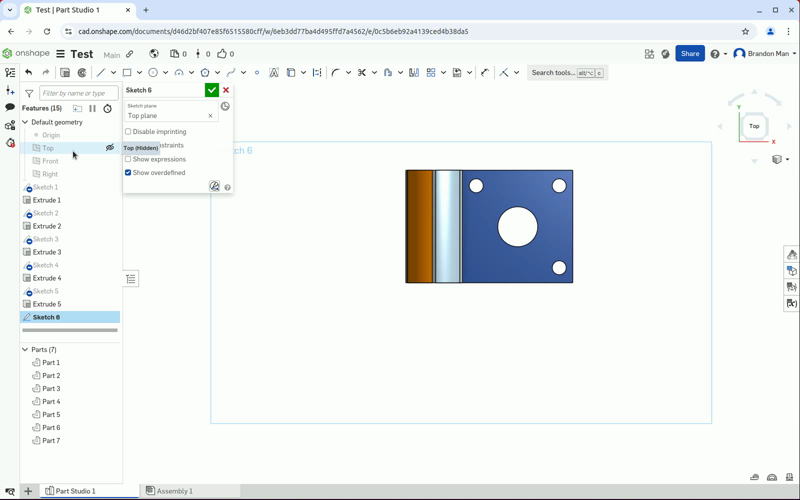
mouse_move(73, 352)
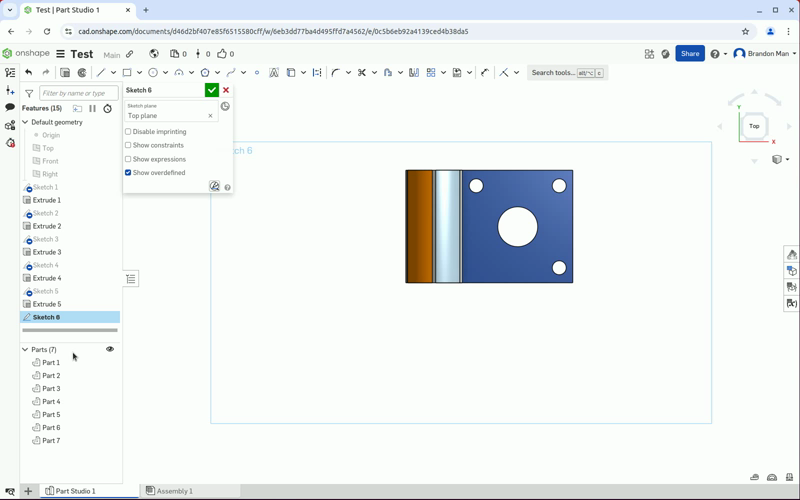
key(y)
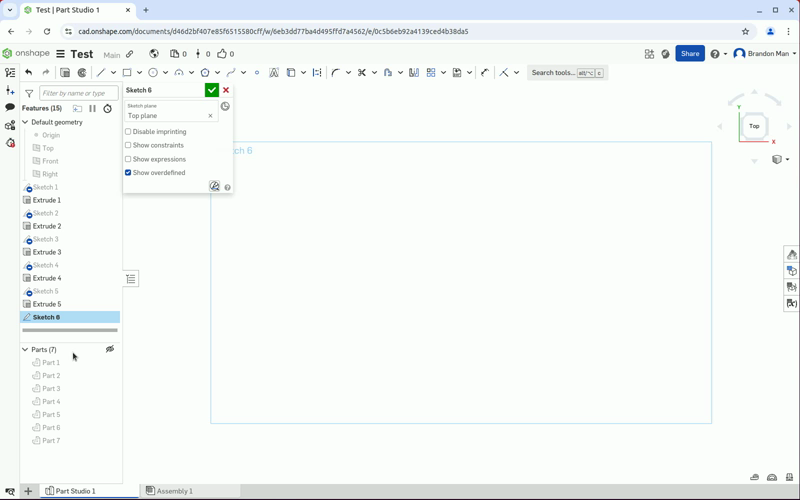
key(c)
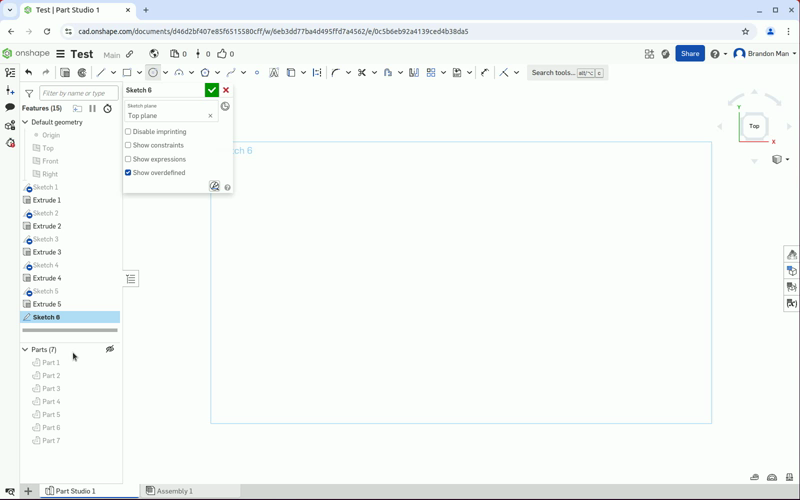
key_down(shift)
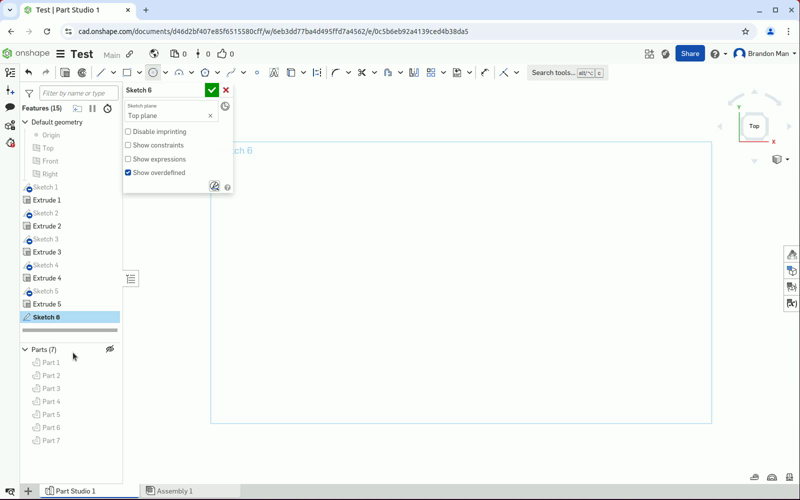
mouse_move(476, 267)
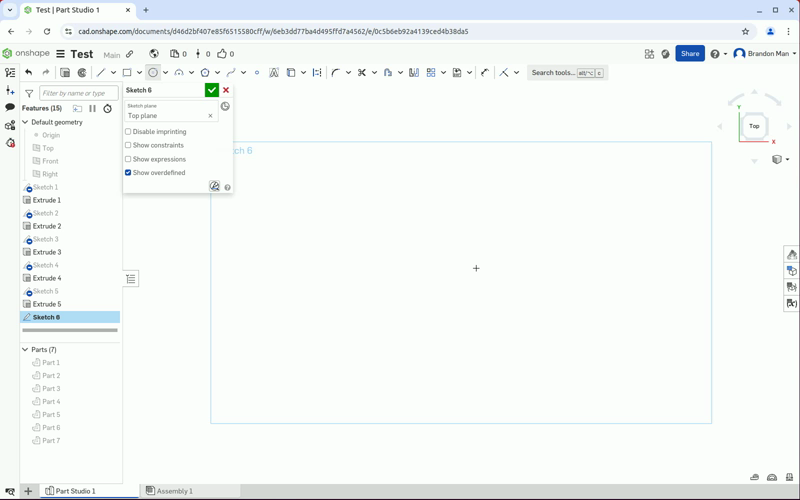
click(476, 267)
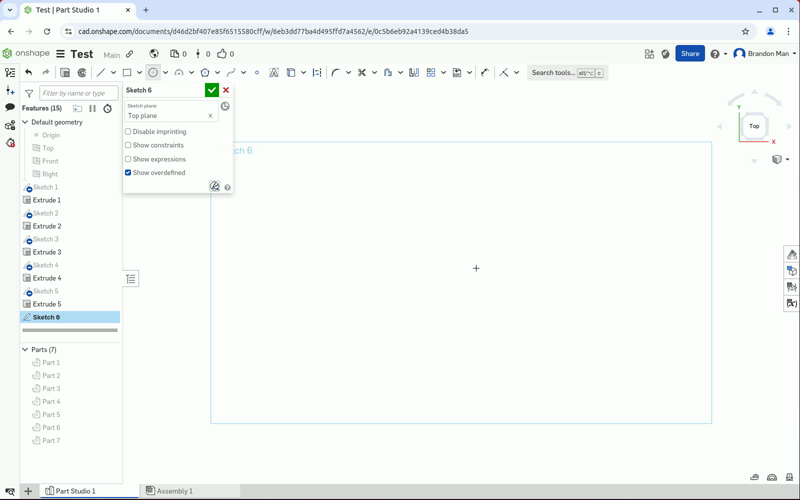
key_up(shift)
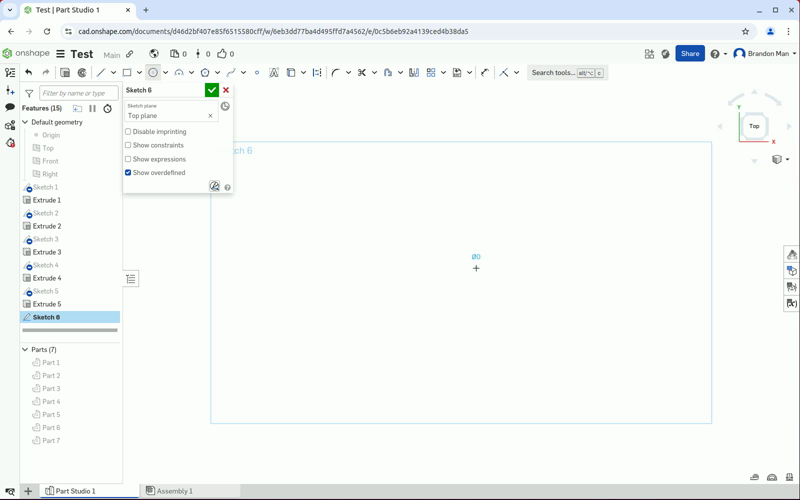
mouse_move(483, 267)
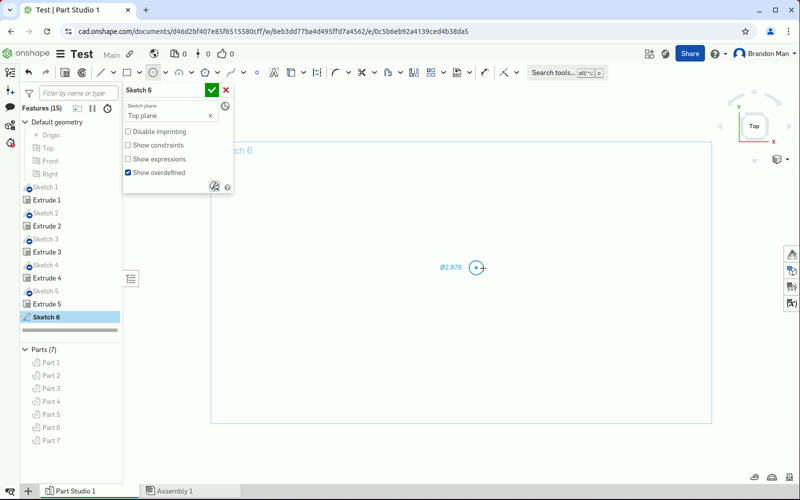
click(483, 267)
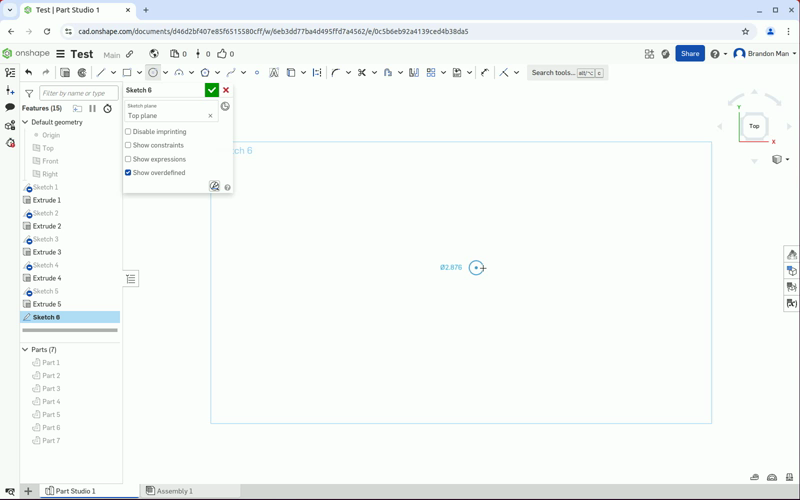
key(esc)
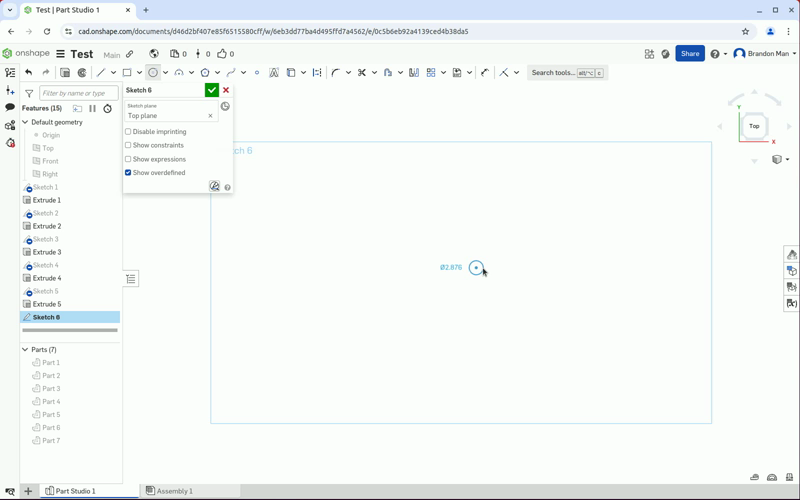
mouse_move(478, 265)
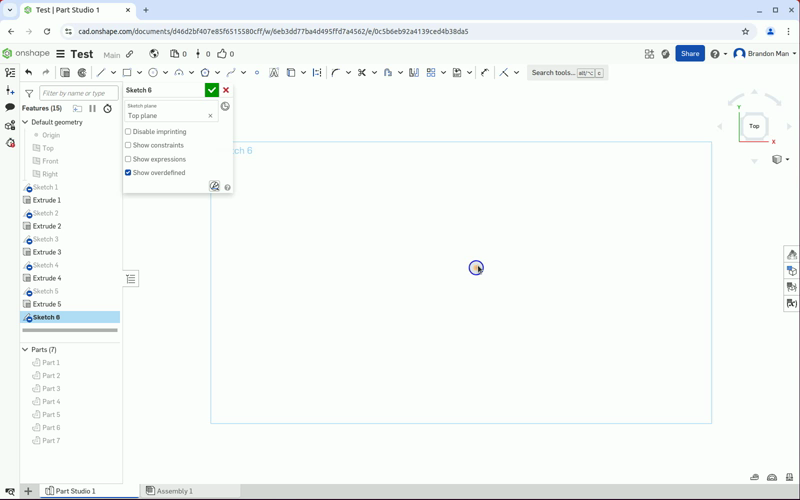
scroll(6)
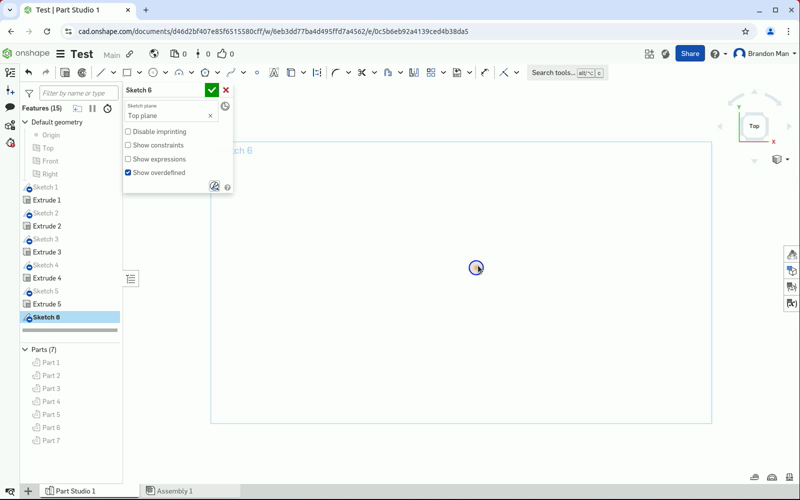
scroll(6)
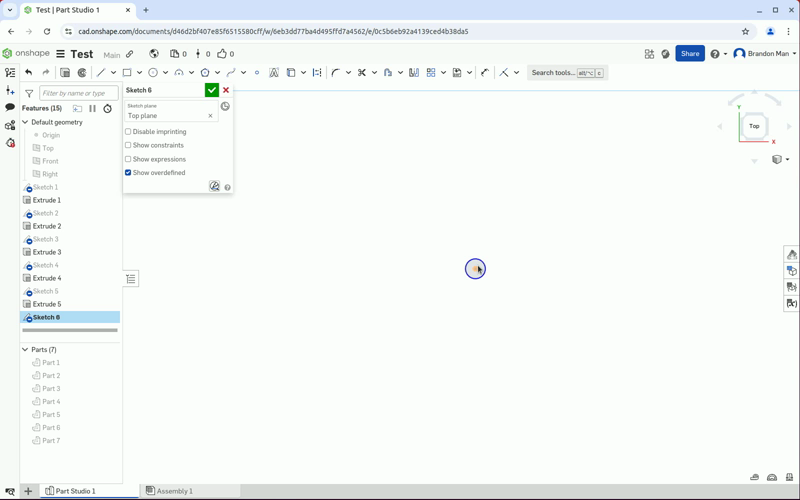
scroll(6)
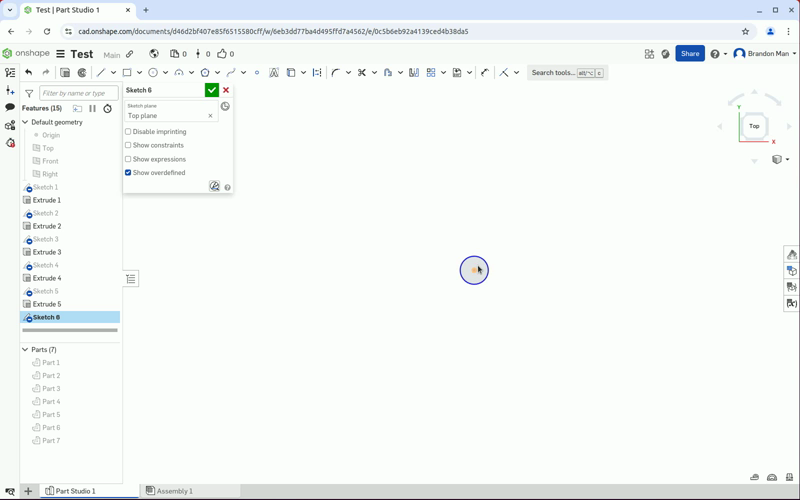
scroll(6)
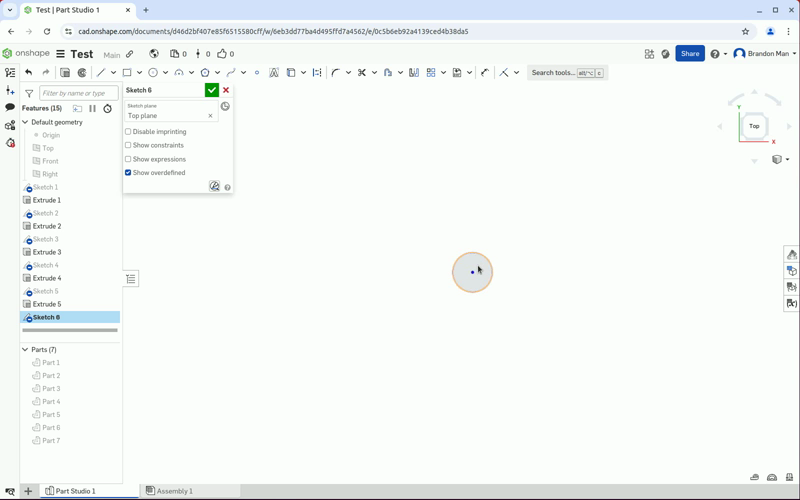
scroll(6)
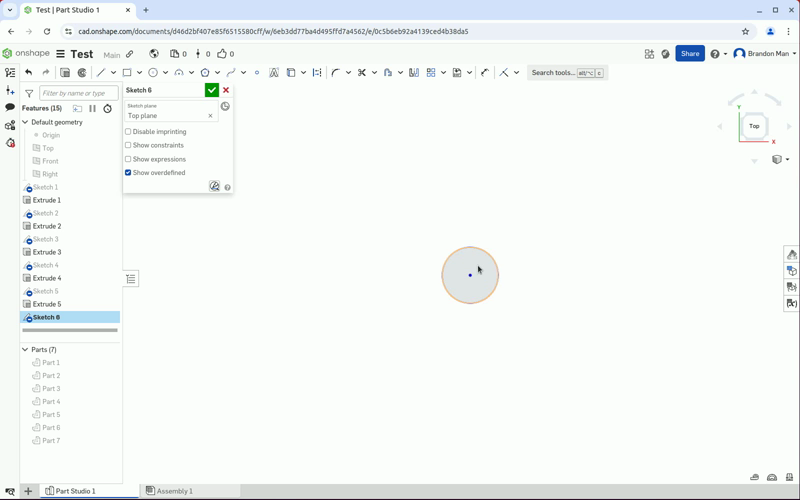
scroll(6)
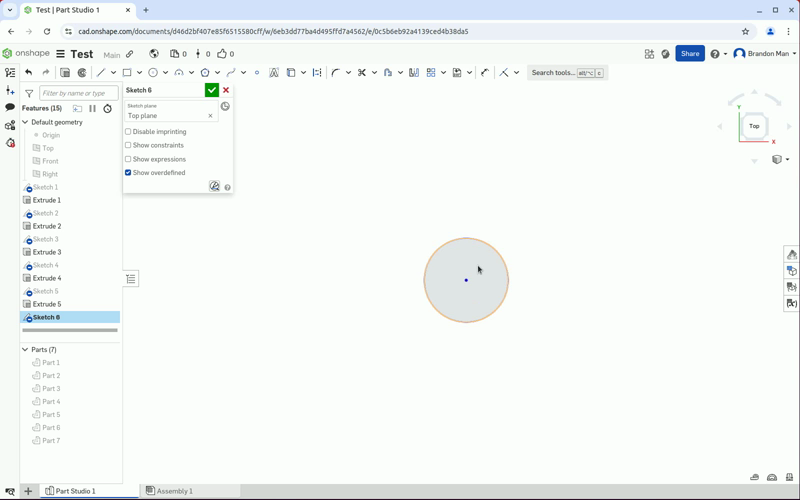
scroll(6)
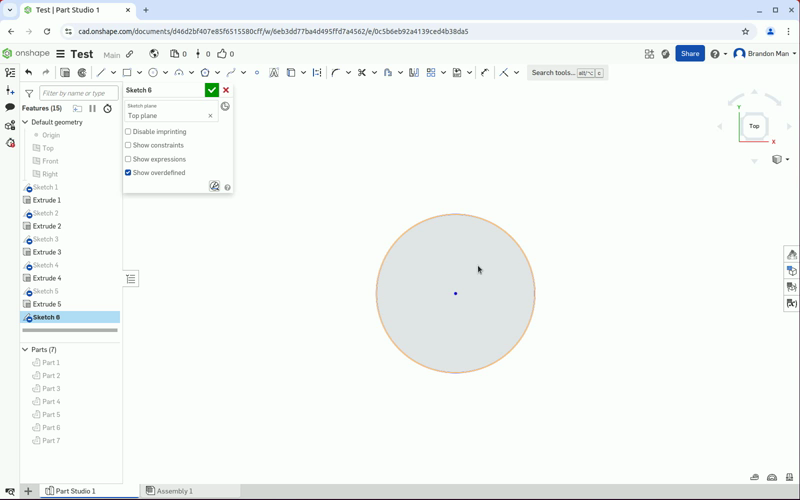
click(478, 265)
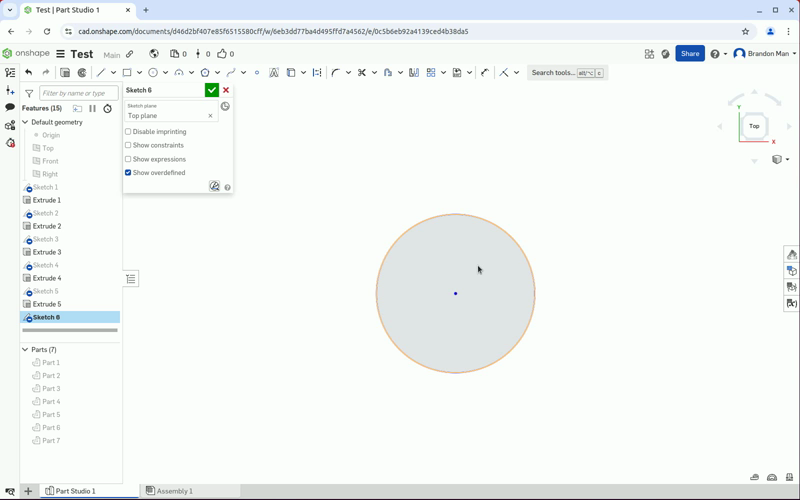
scroll(-6)
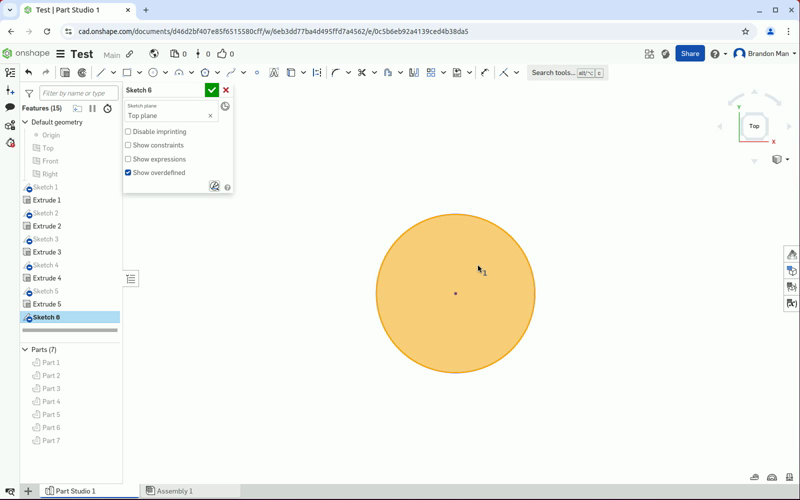
scroll(-6)
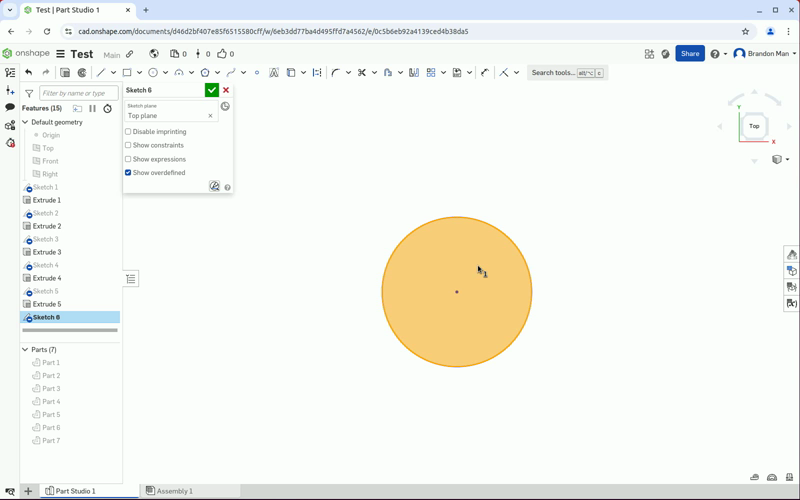
scroll(-6)
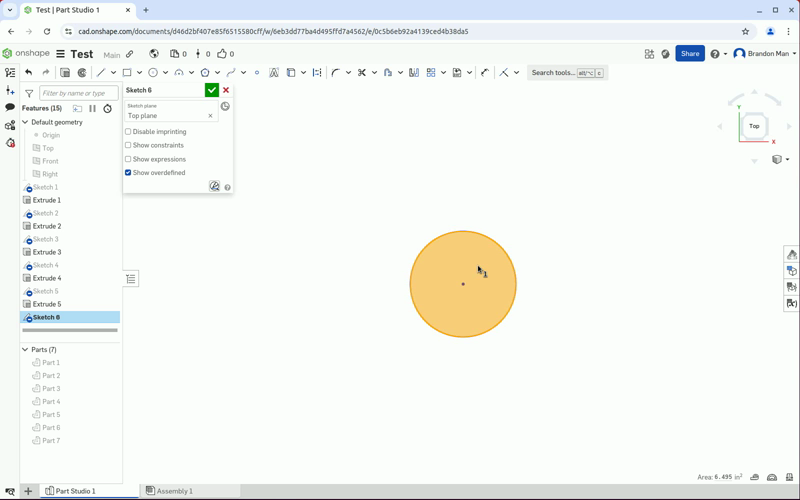
scroll(-6)
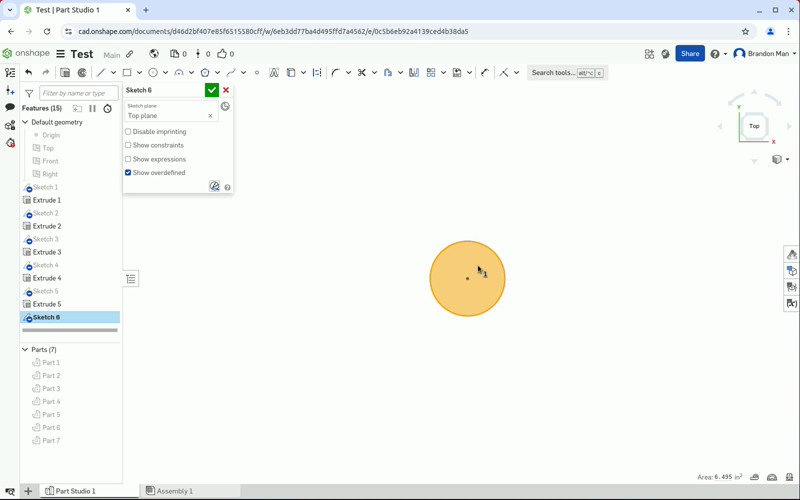
scroll(-6)
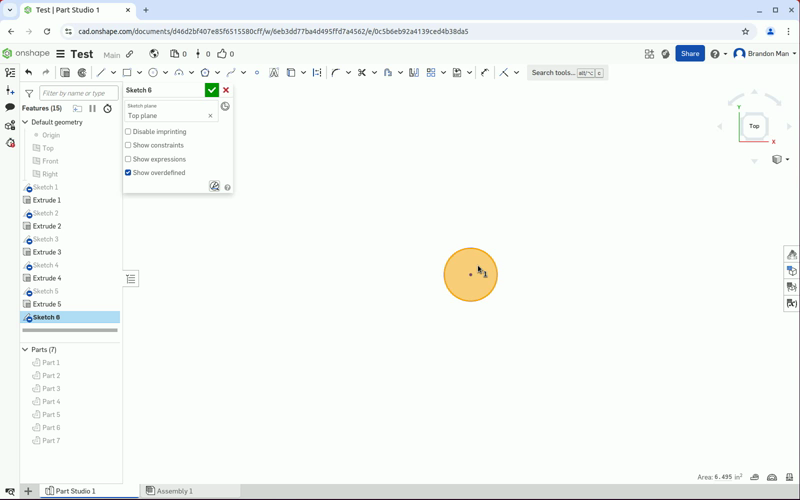
scroll(-6)
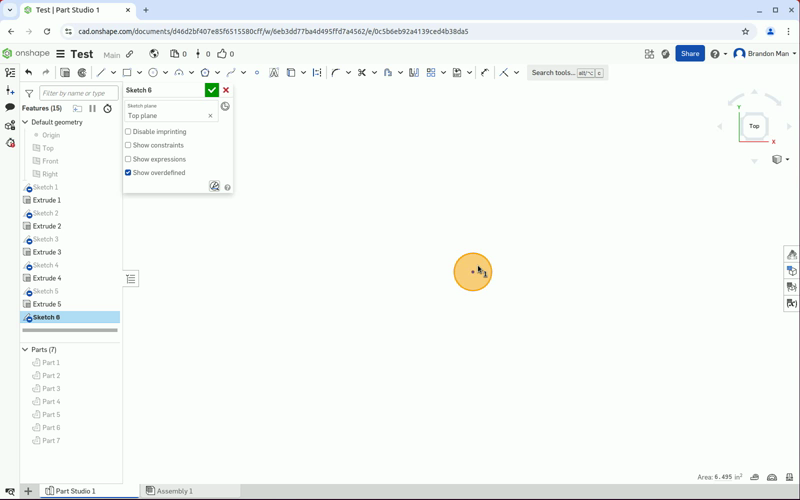
scroll(-6)
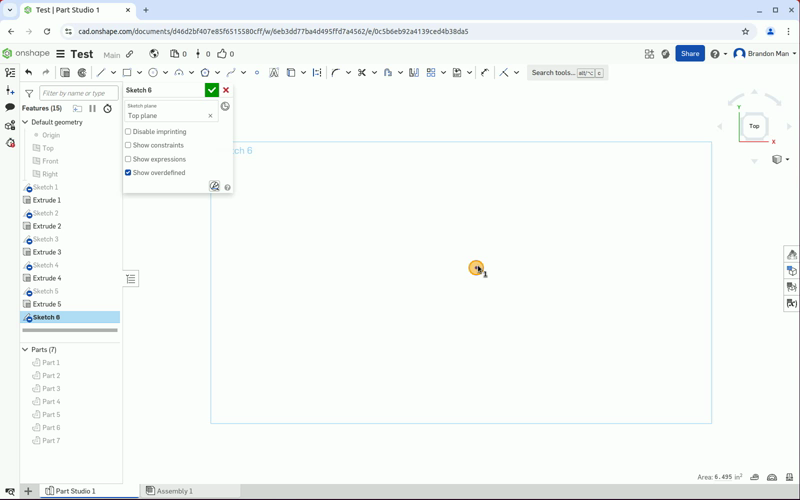
mouse_move(73, 352)
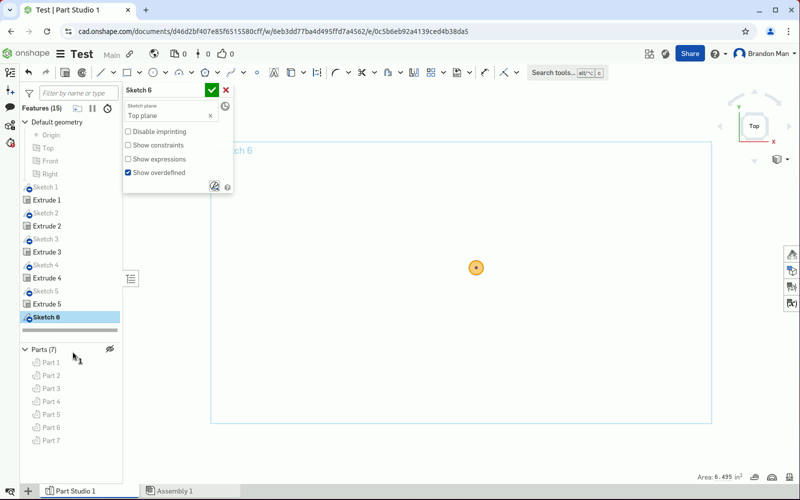
key(shift+y)
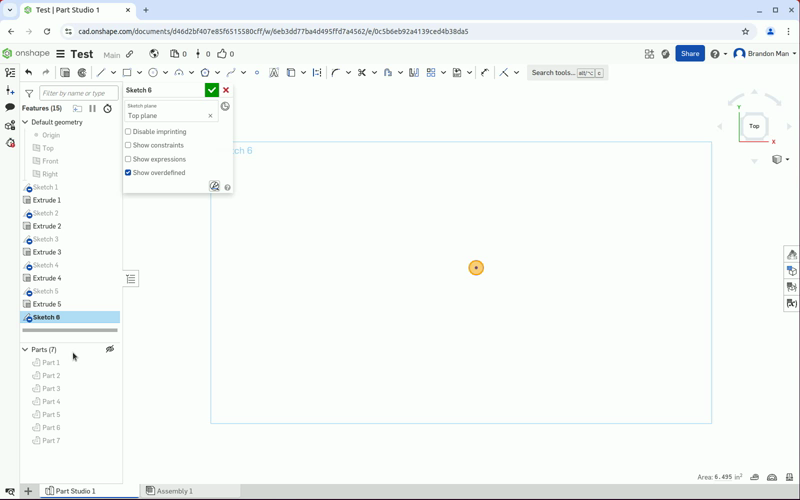
key(shift+e)
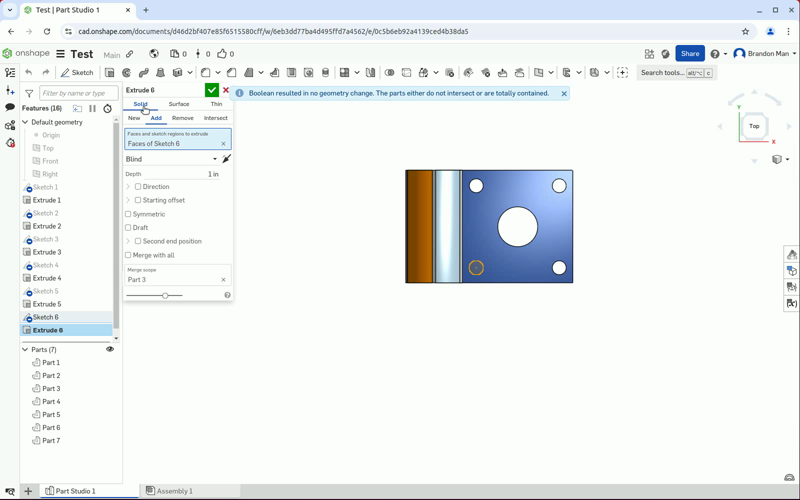
mouse_move(143, 106)
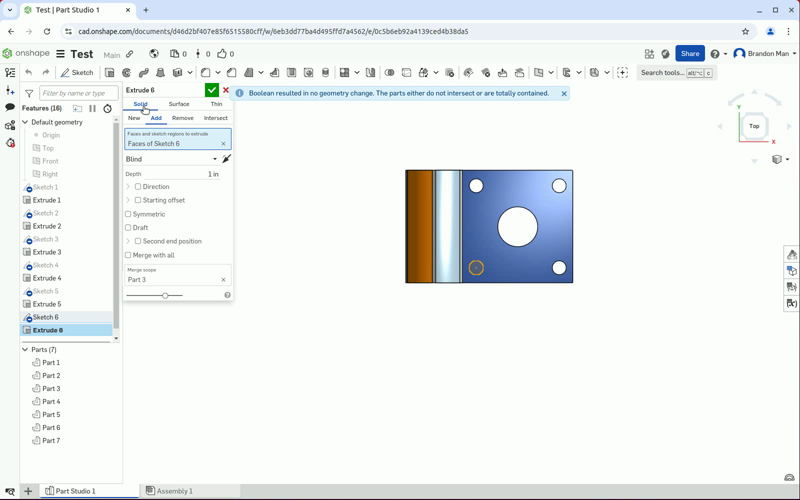
click(143, 106)
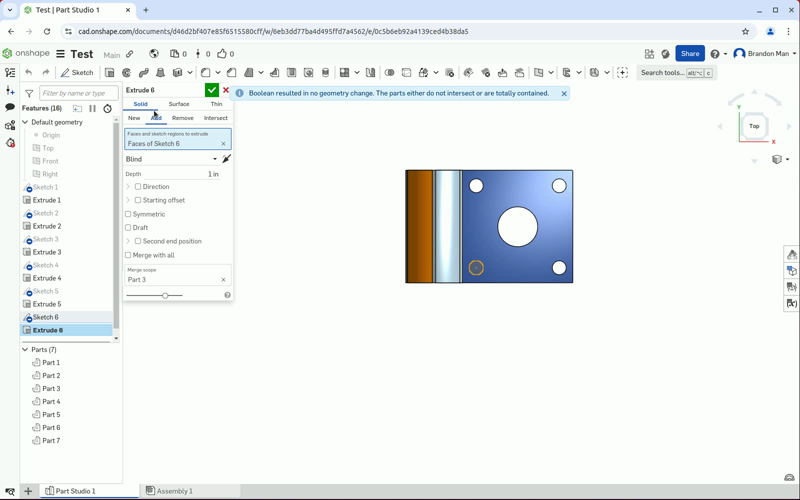
mouse_move(186, 120)
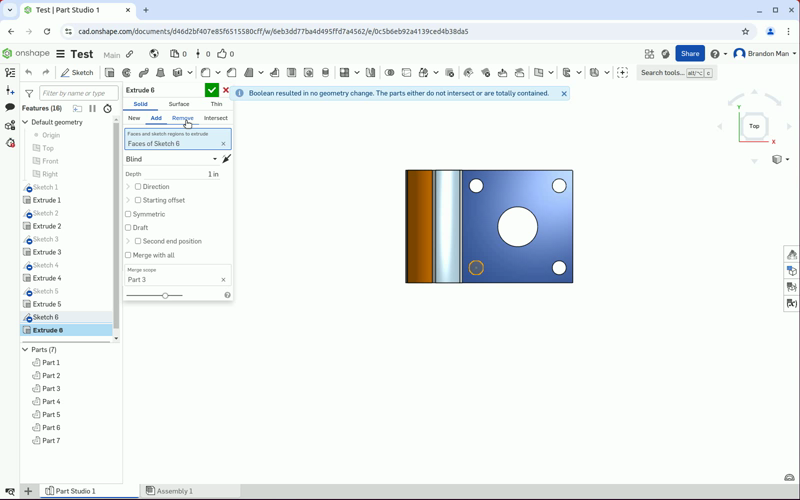
click(186, 120)
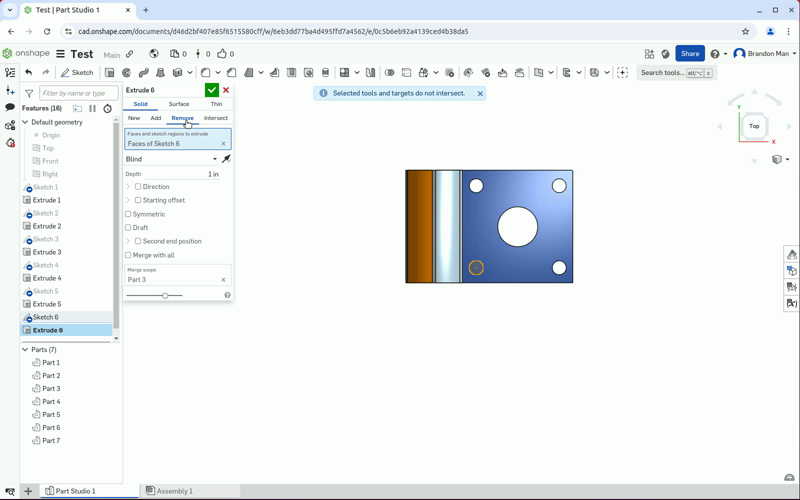
key(tab, 4)
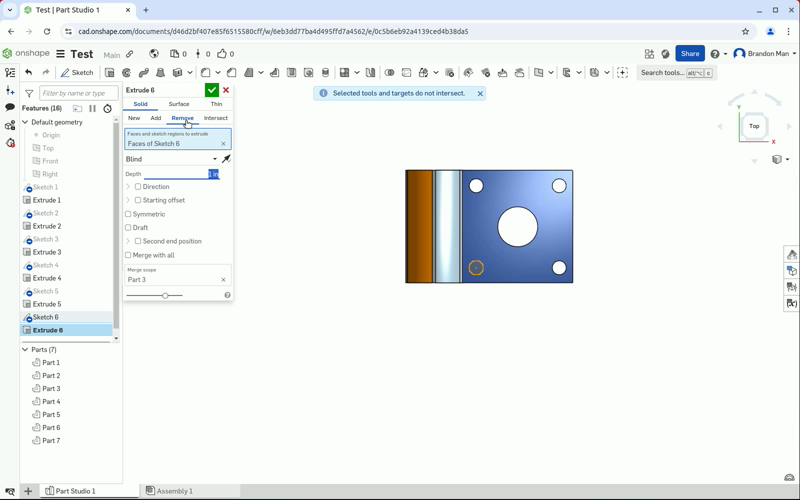
text(-5.055)
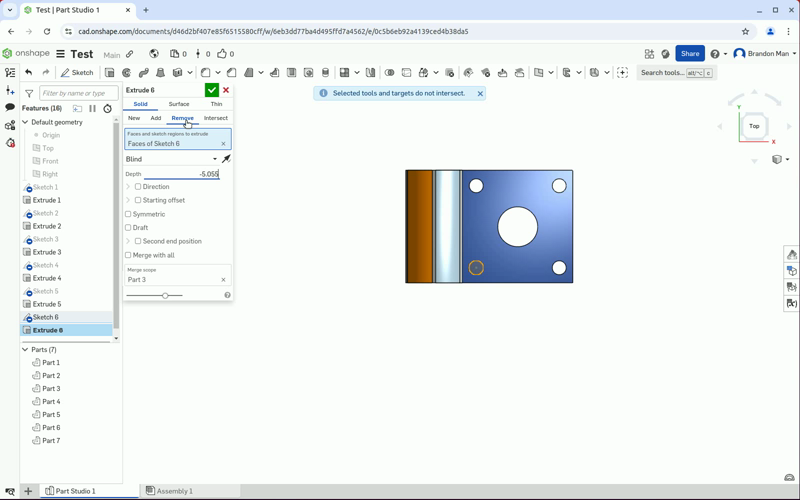
key(tab, 6)
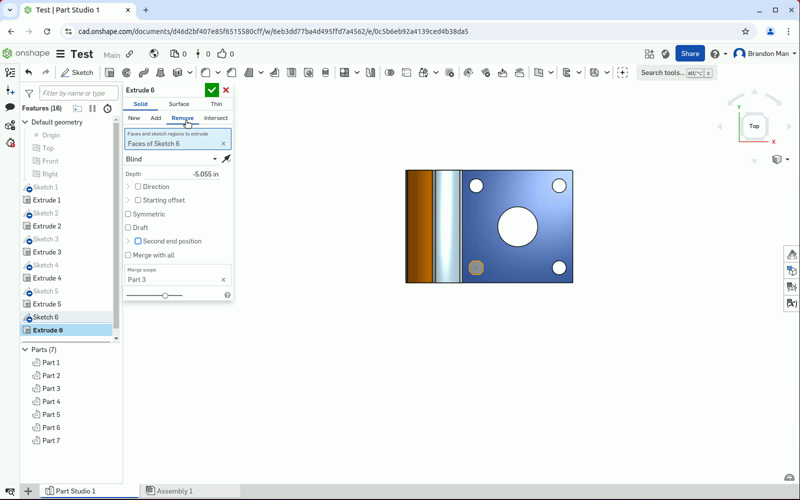
key(space)
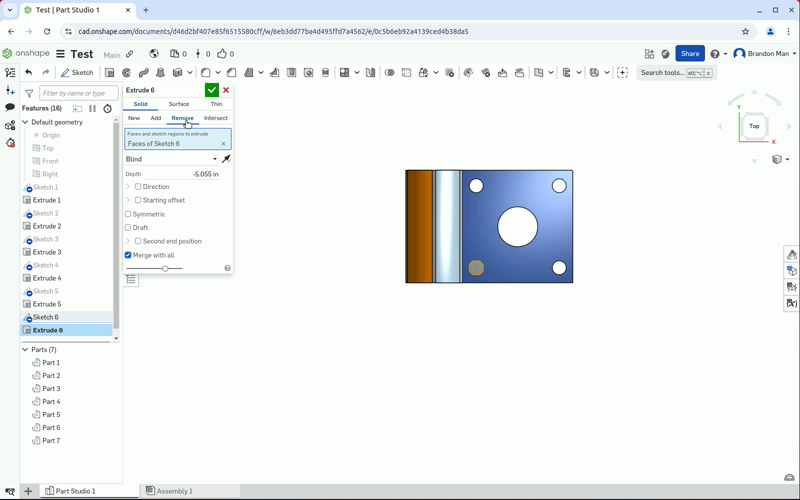
key(enter)
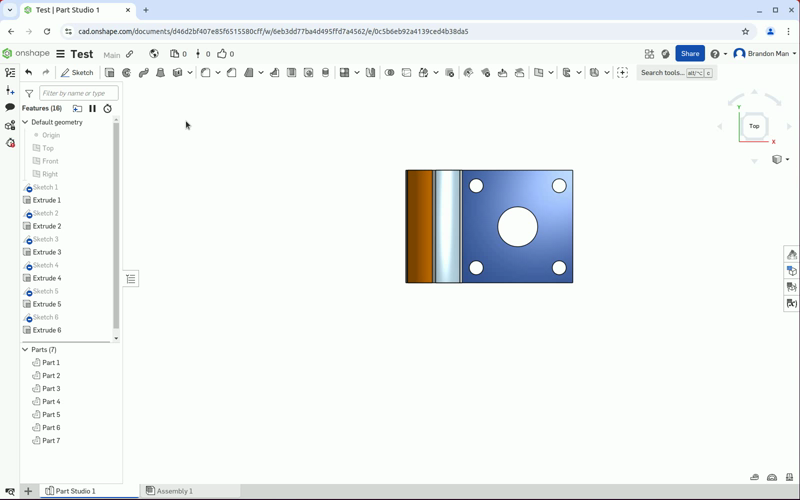
key(shift+h)
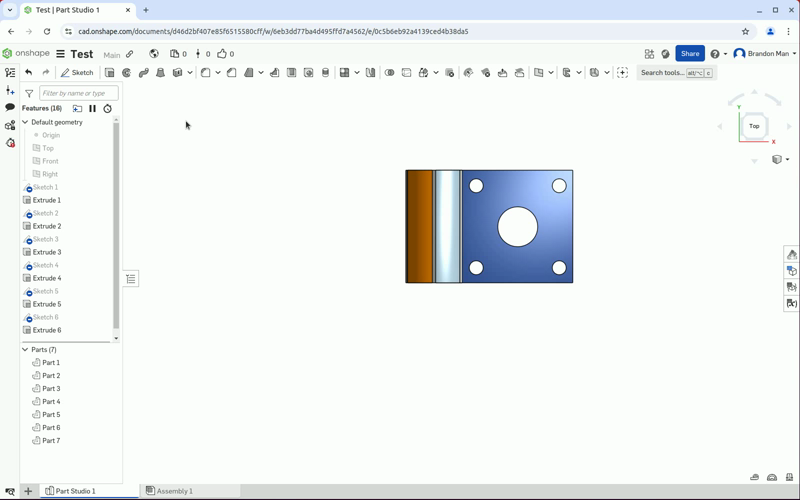
key(shift+h)
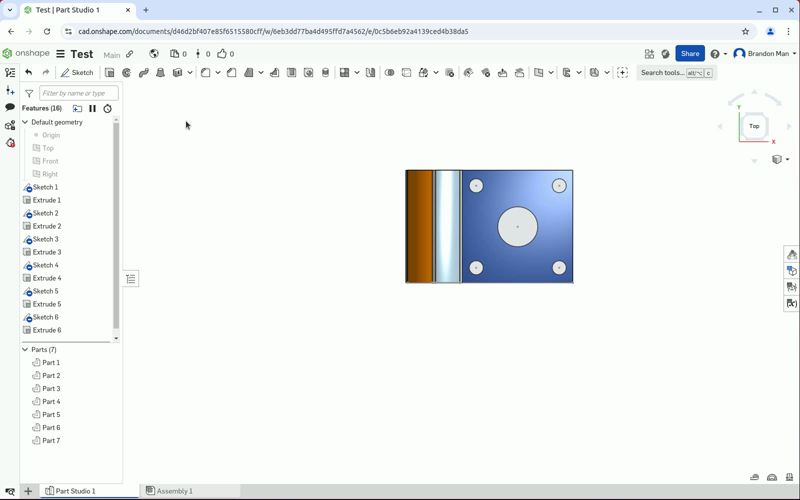
key(shift+7)
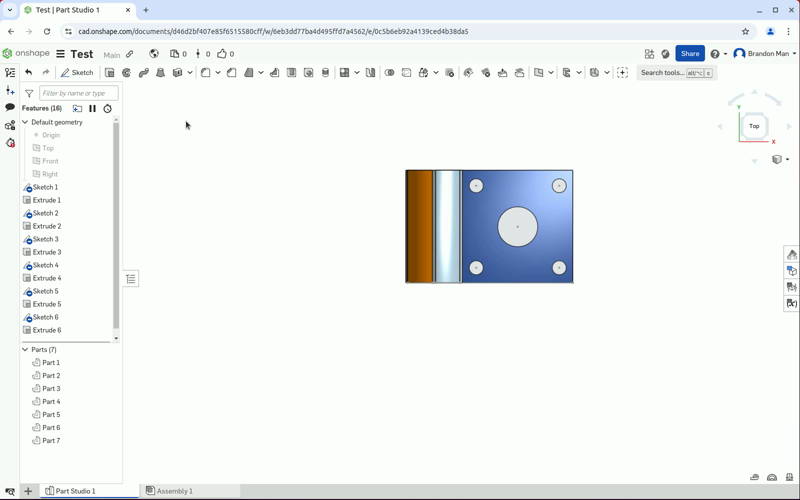
key(up, 3)
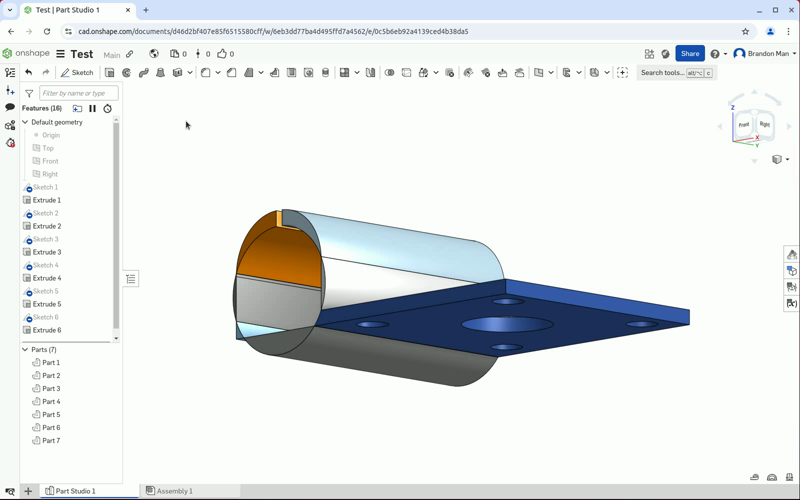
key(left, 3)
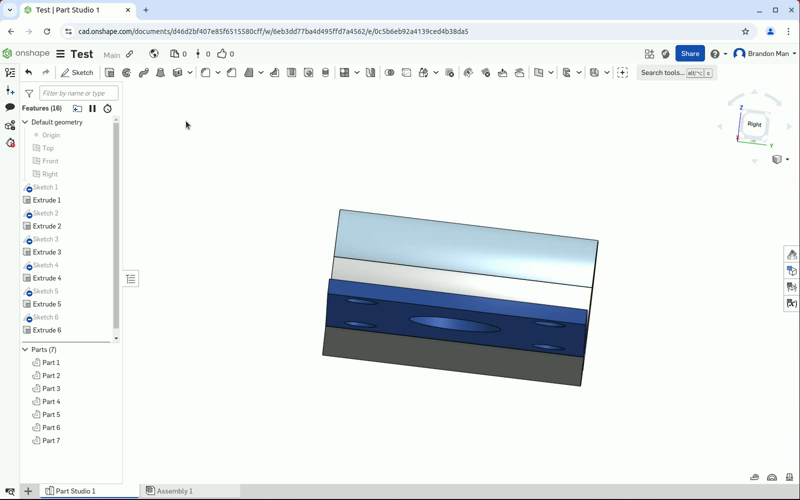
key(right, 3)
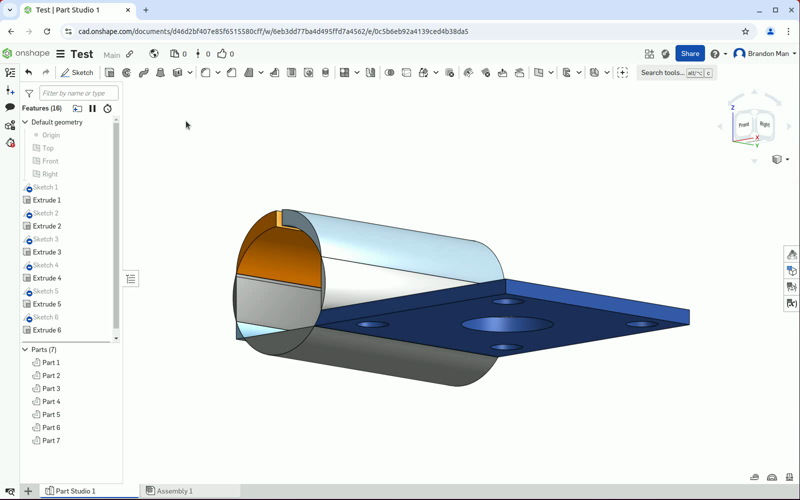
key(down, 3)
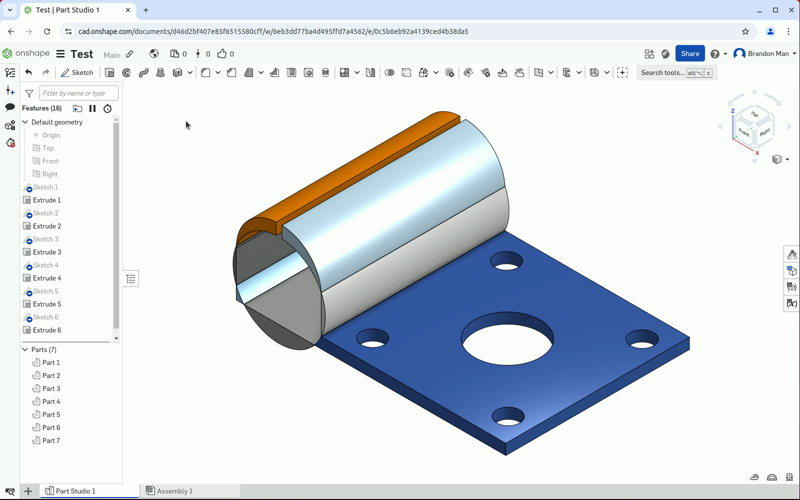
mouse_move(69, 189)
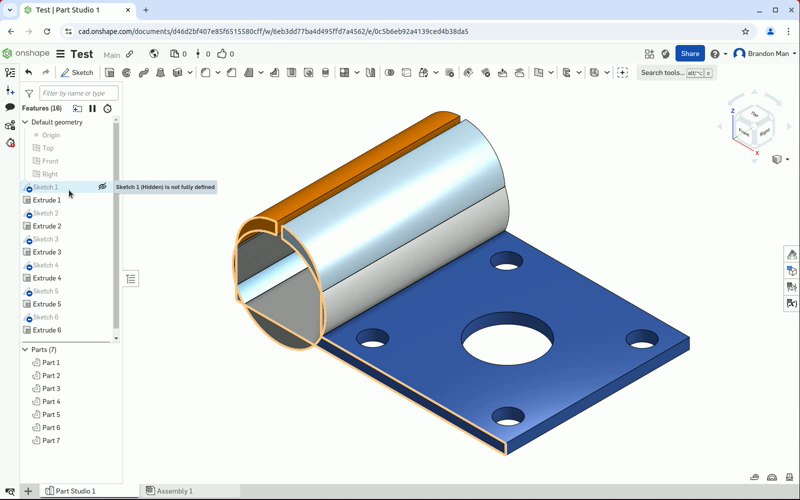
click(69, 189)